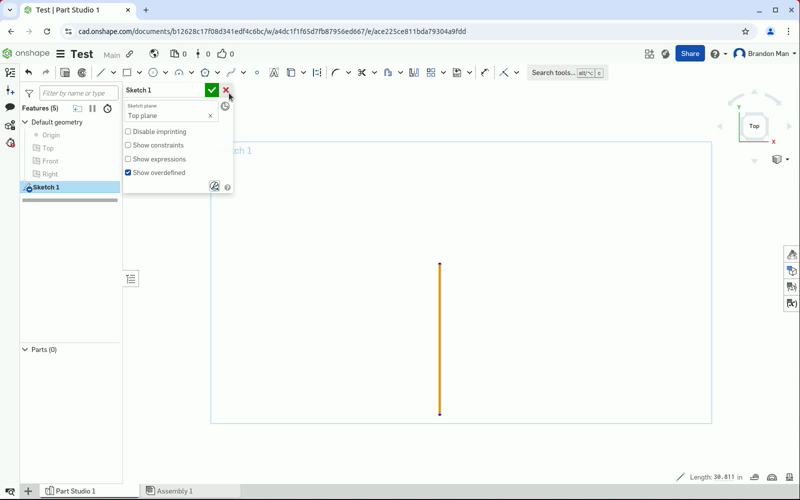
key(shift+h)
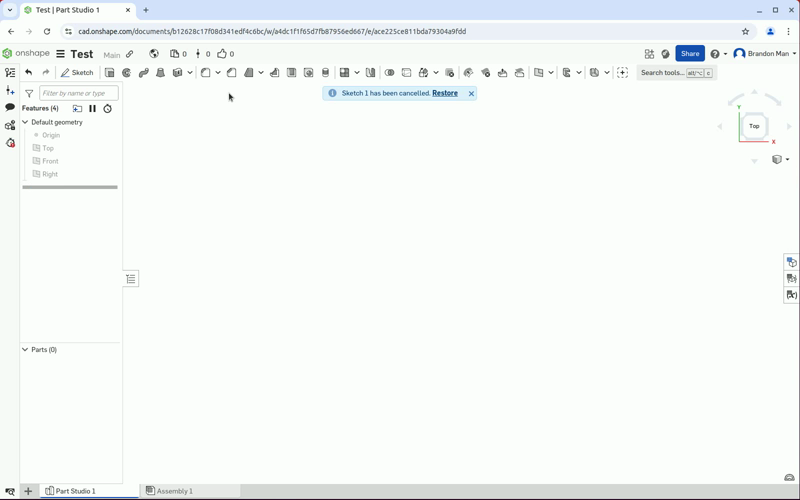
mouse_move(73, 352)
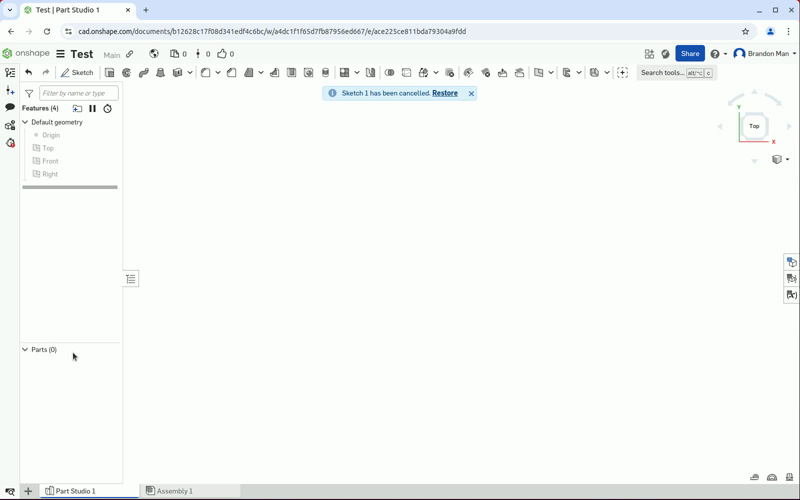
key(y)
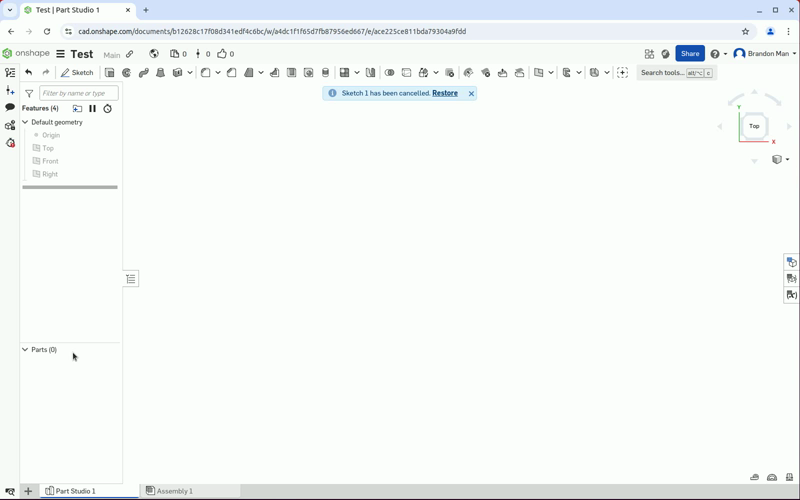
key(shift+p)
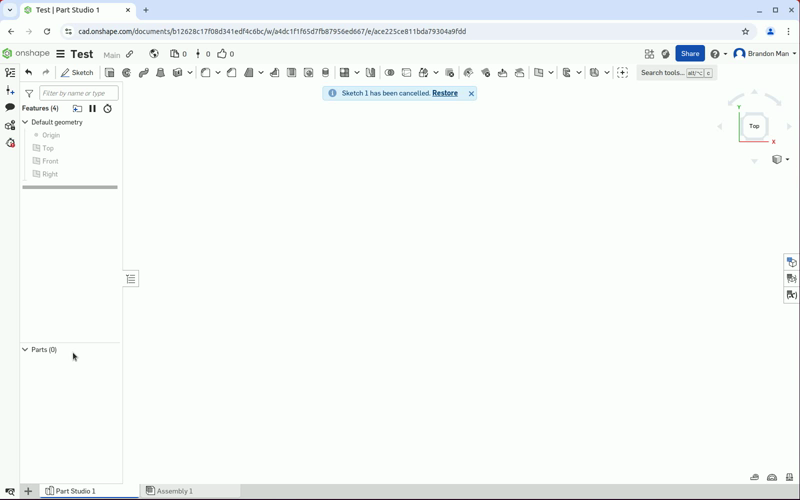
key(space)
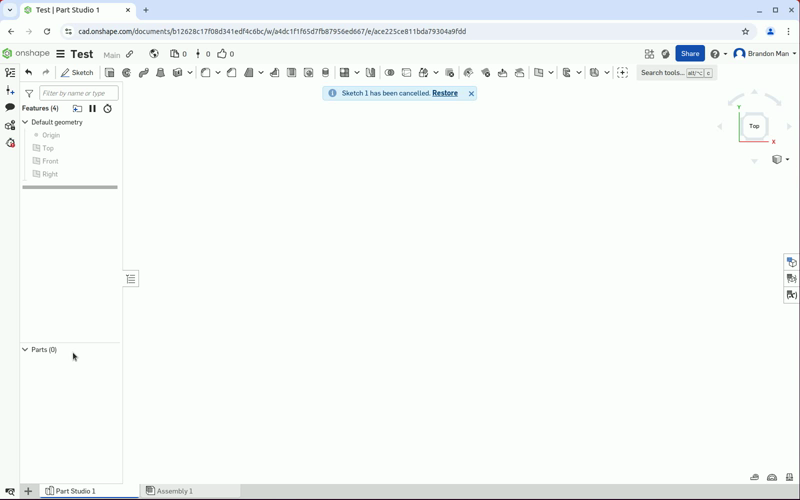
key_down(shift)
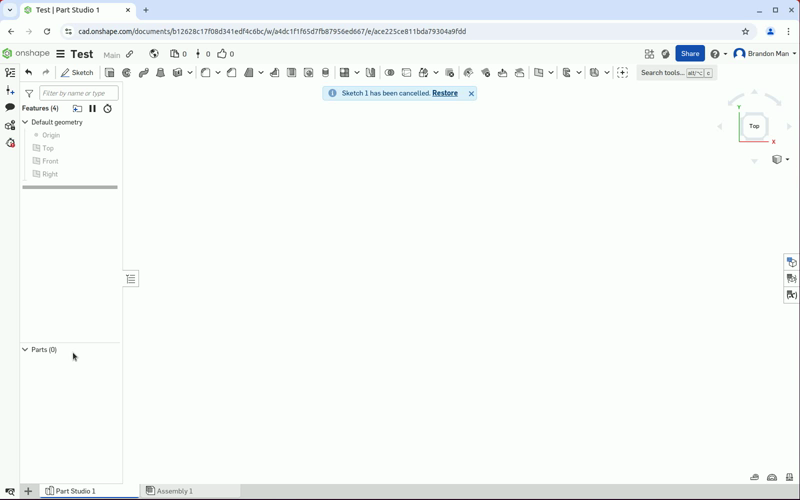
key(up)
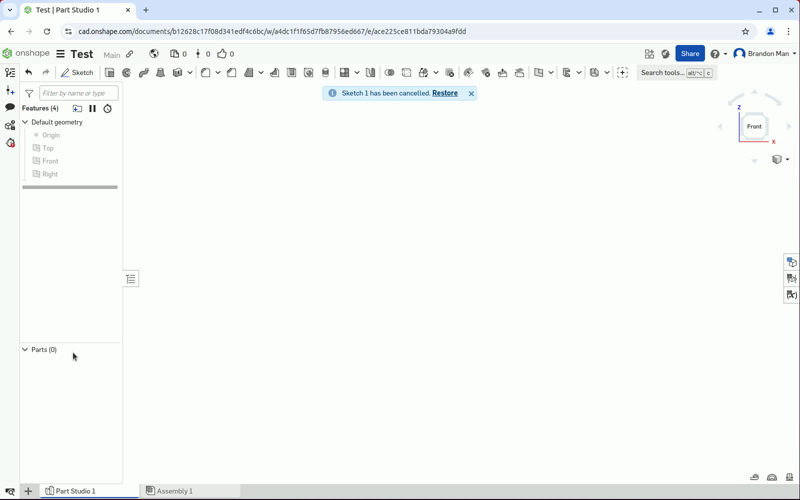
key_up(shift)
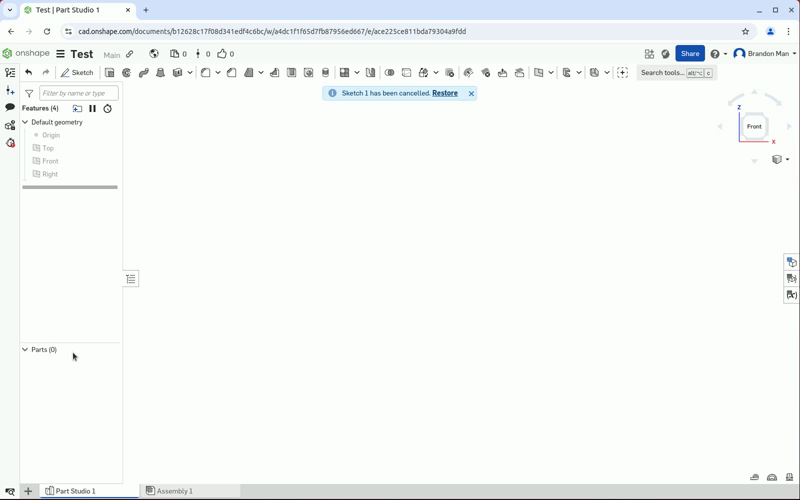
mouse_move(73, 352)
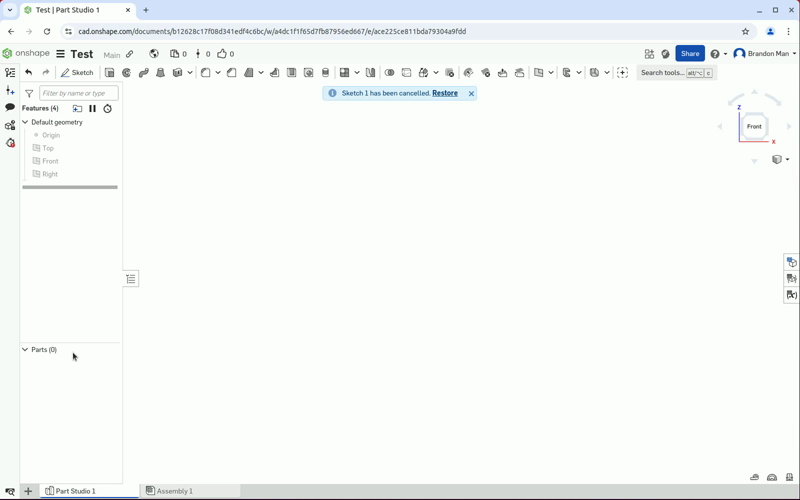
key(shift+y)
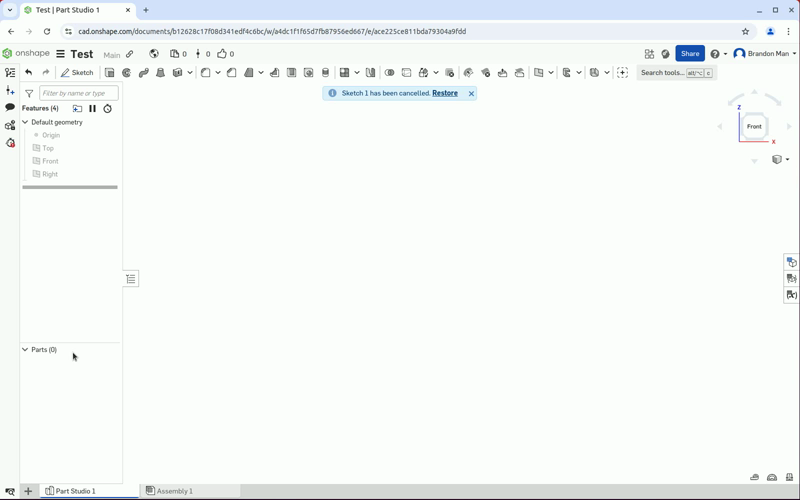
key(shift+s)
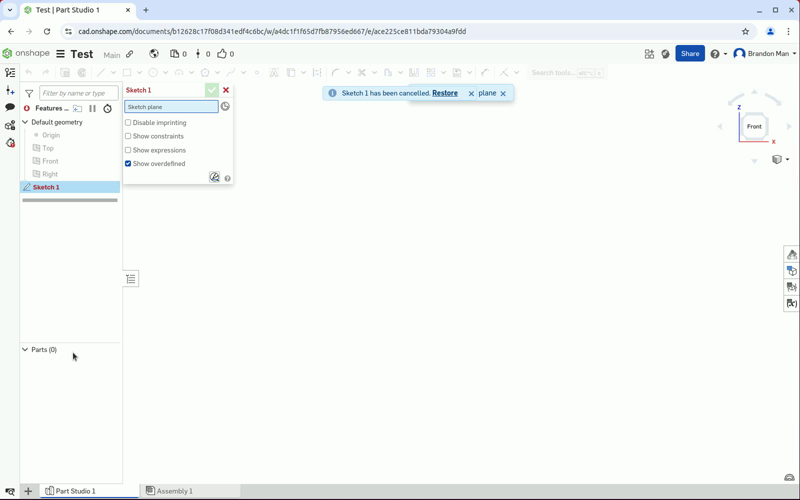
mouse_move(73, 163)
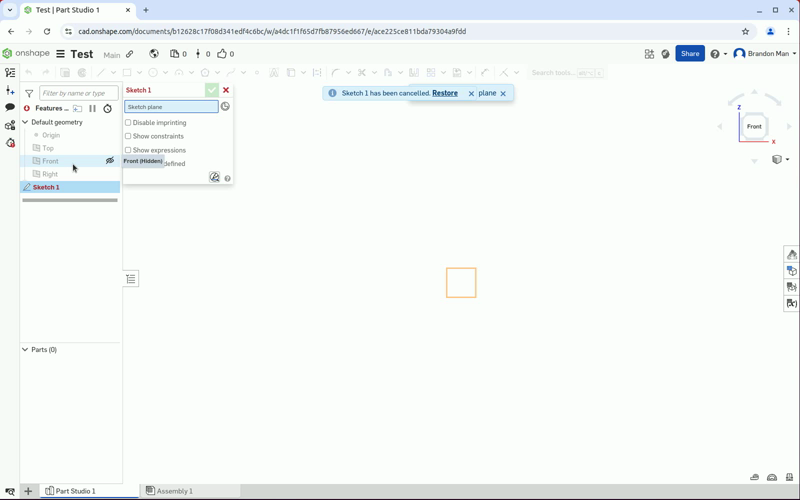
click(73, 163)
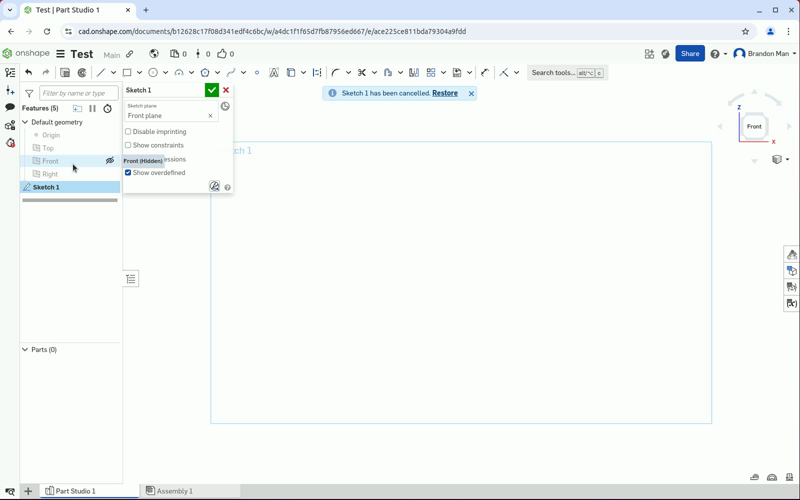
mouse_move(73, 352)
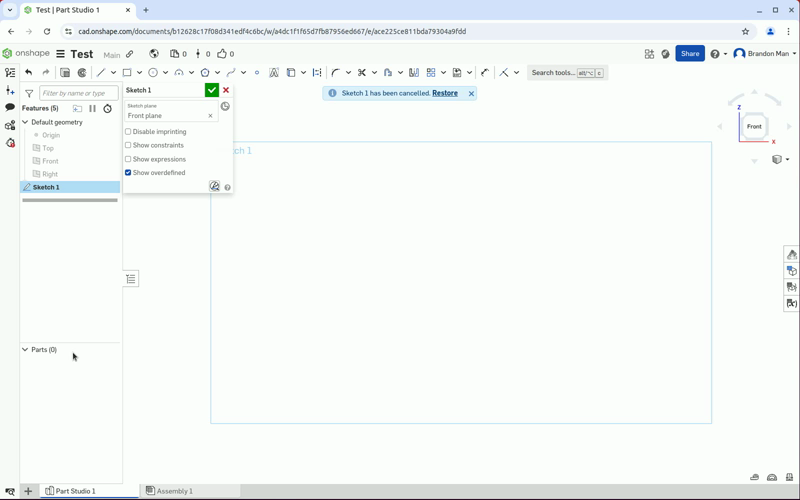
key(y)
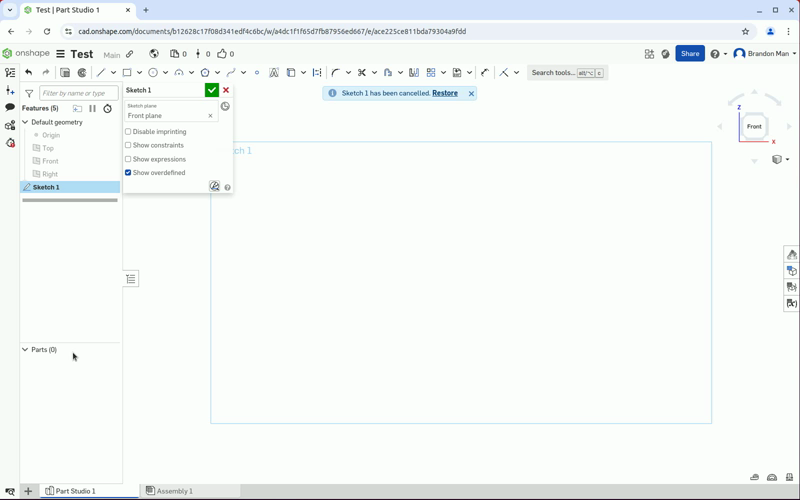
key(a)
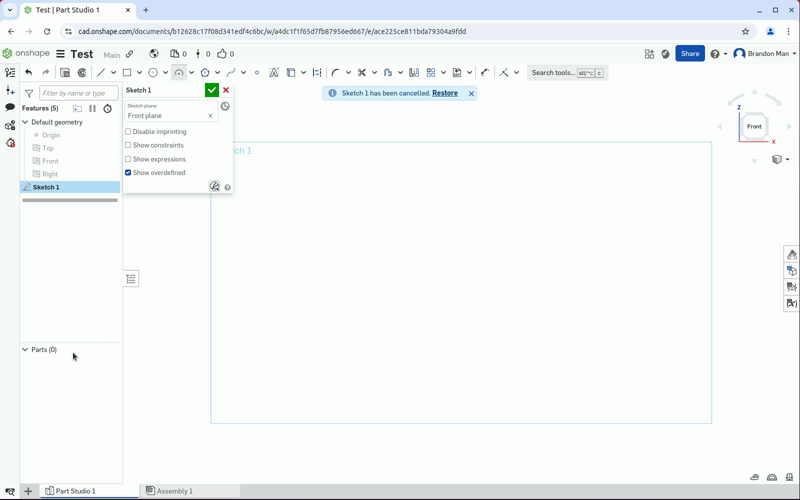
key_down(shift)
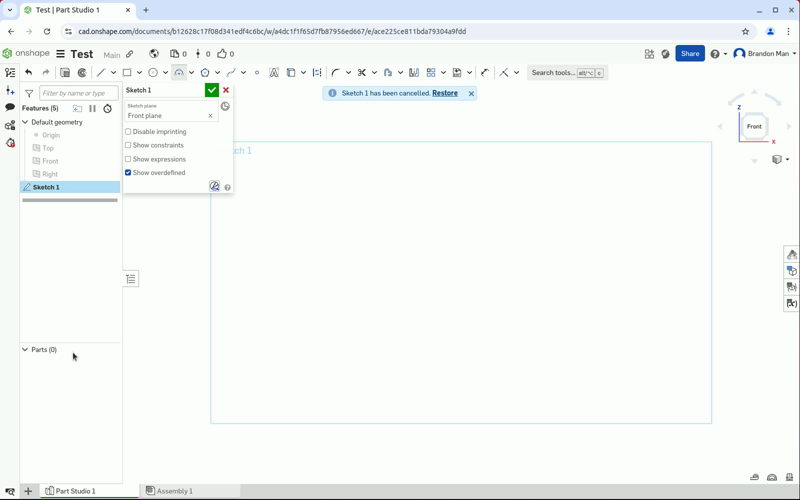
mouse_move(432, 282)
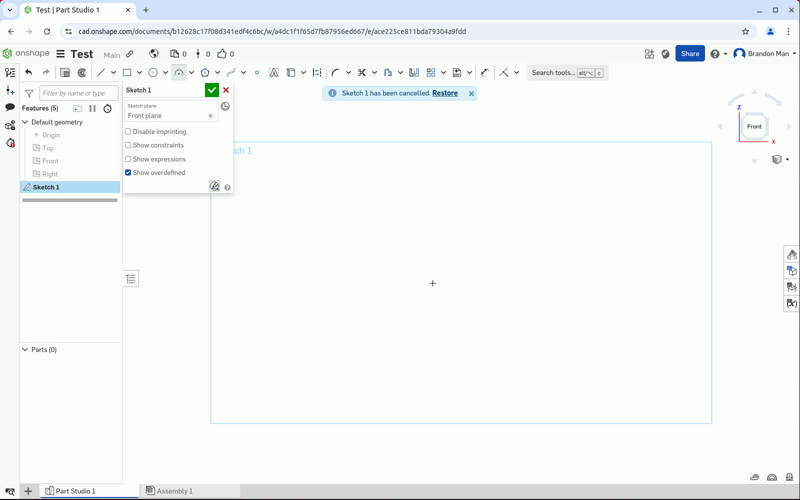
click(432, 282)
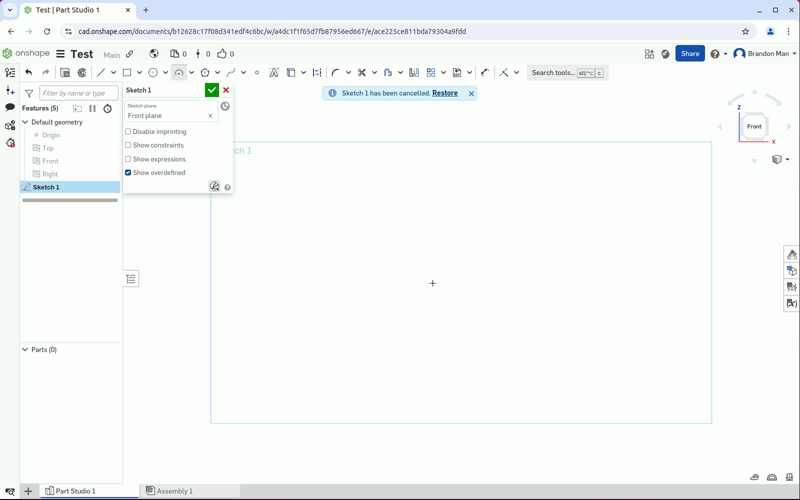
key_up(shift)
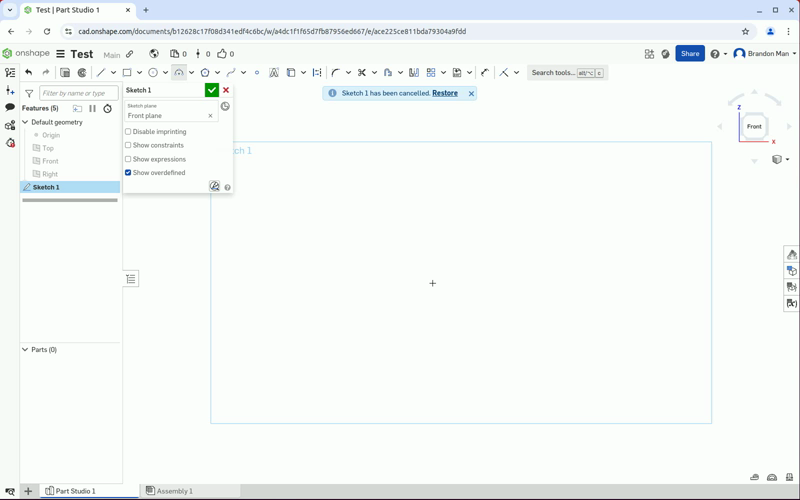
key_down(shift)
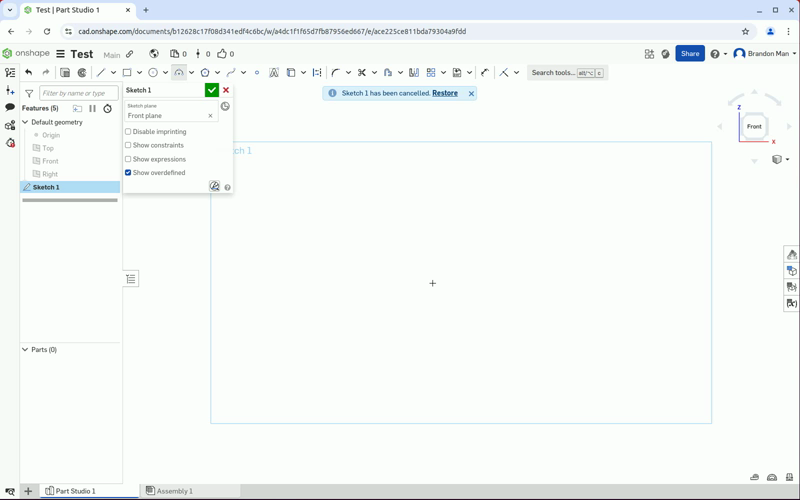
mouse_move(489, 282)
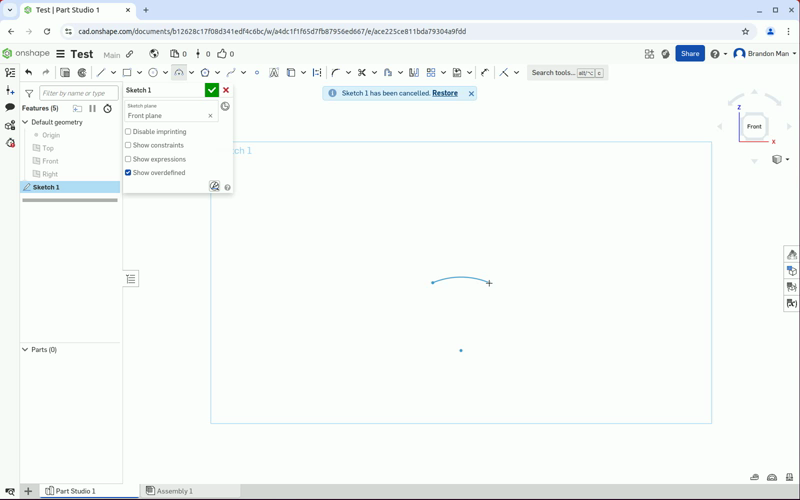
click(489, 282)
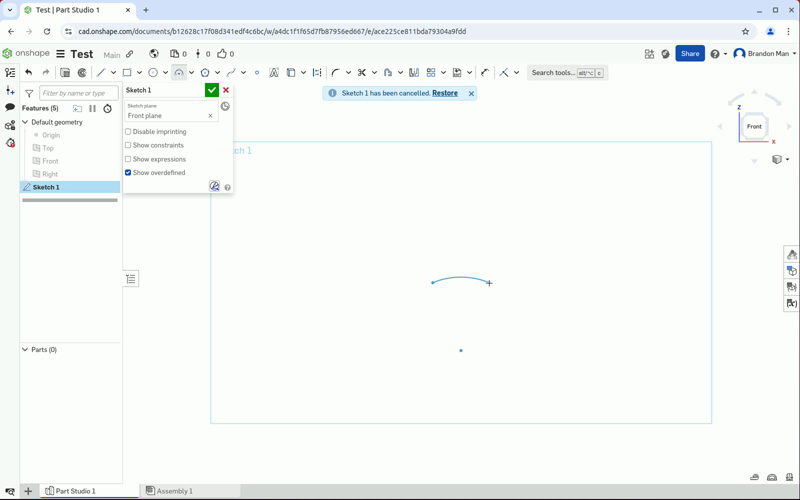
mouse_move(461, 311)
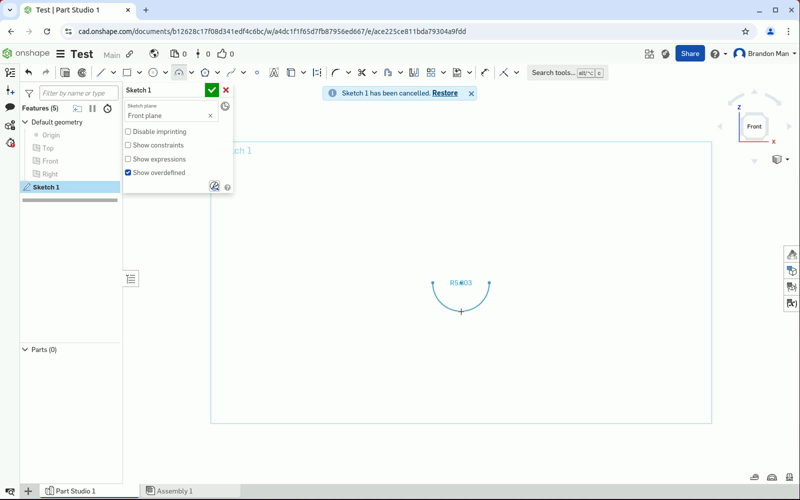
click(461, 311)
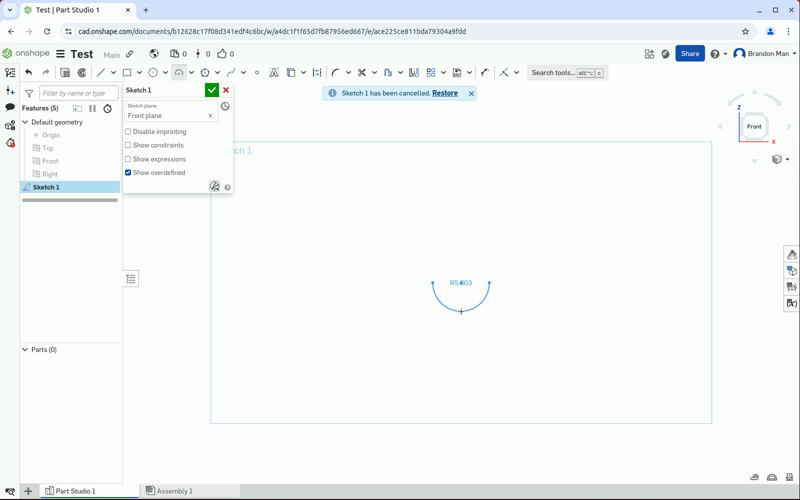
key_up(shift)
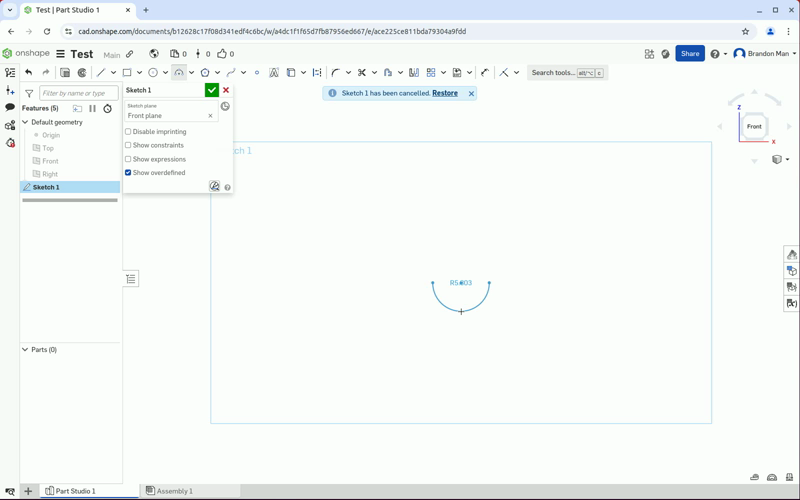
key(esc)
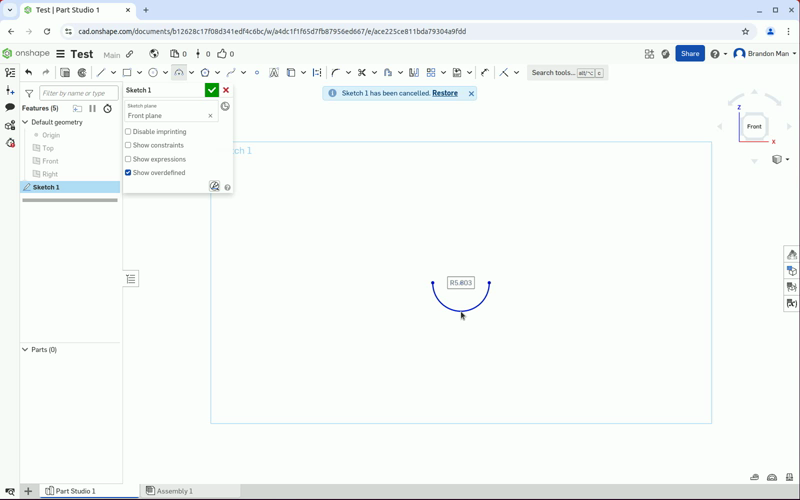
key(l)
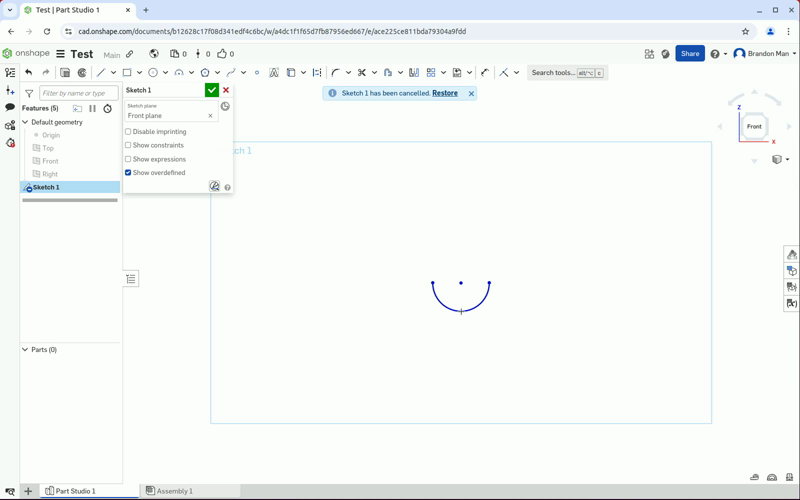
mouse_move(489, 282)
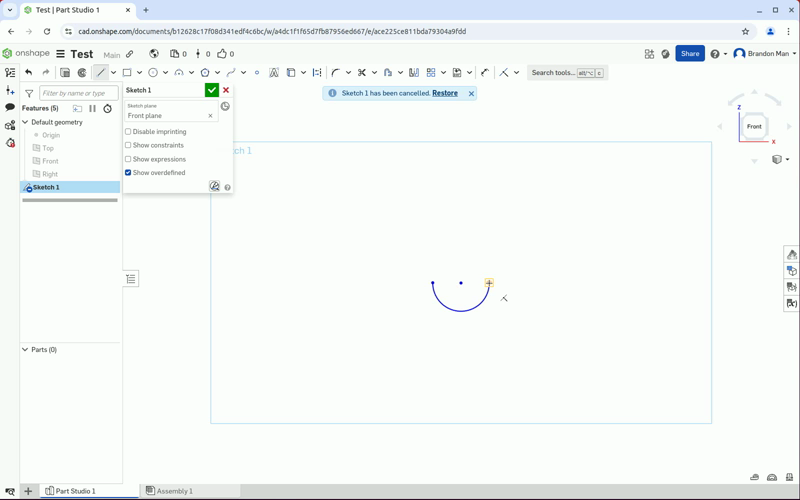
click(489, 282)
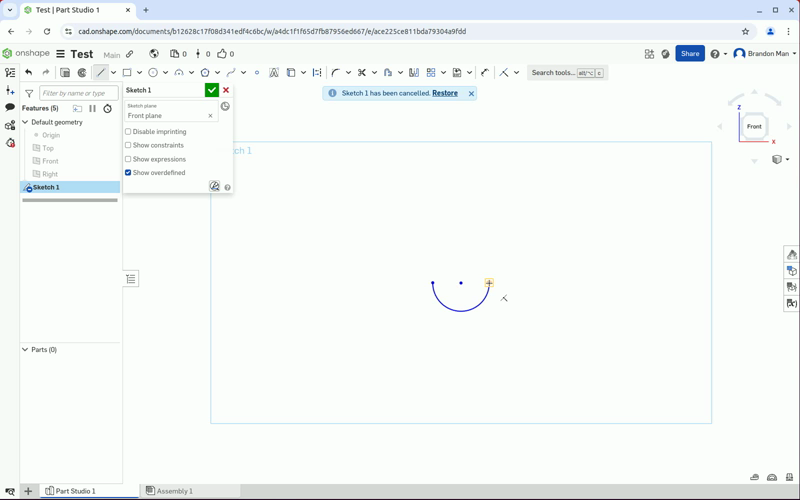
key_down(shift)
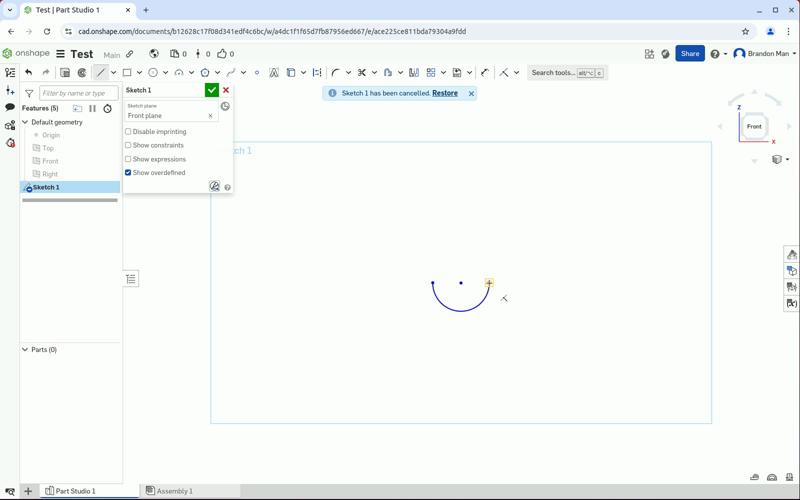
mouse_move(519, 282)
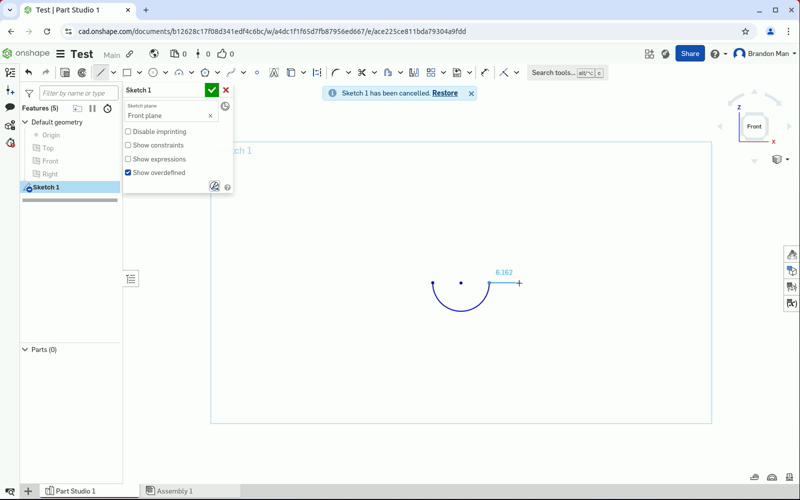
mouse_move(488, 275)
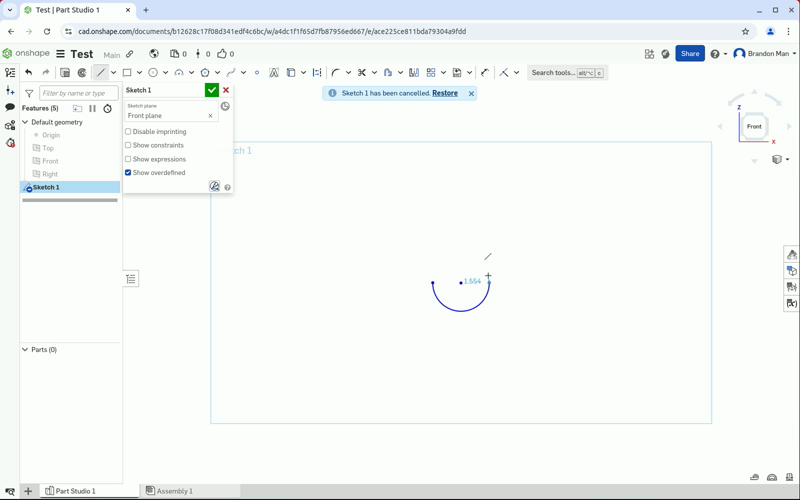
click(488, 275)
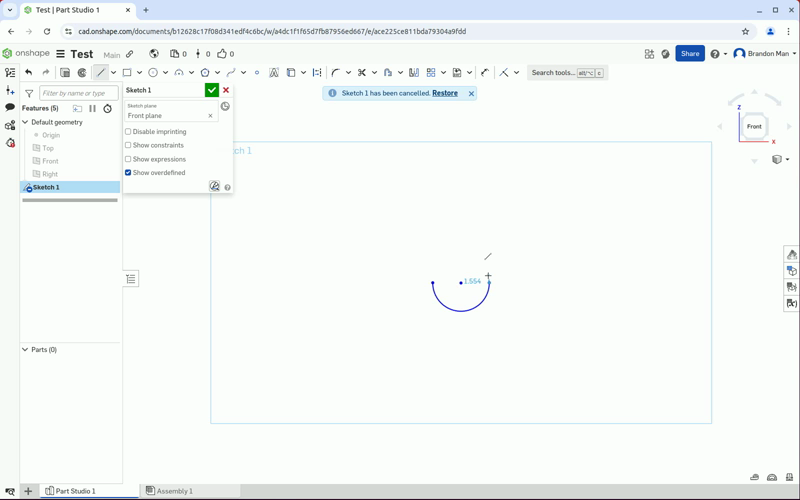
key_up(shift)
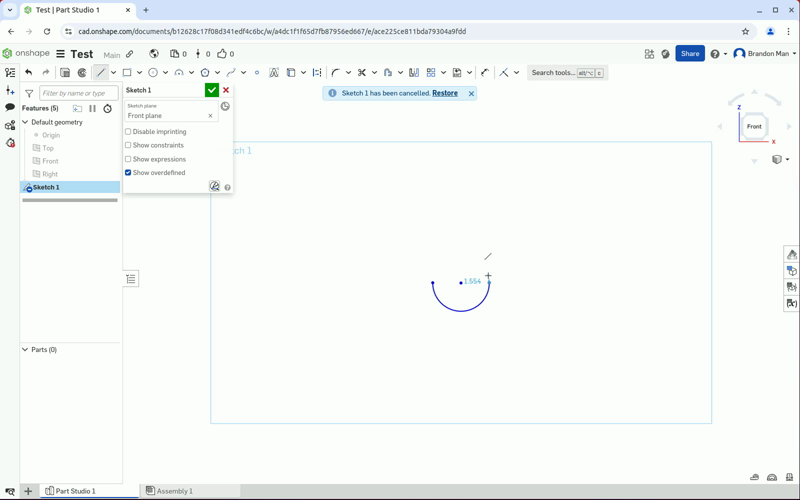
key(esc)
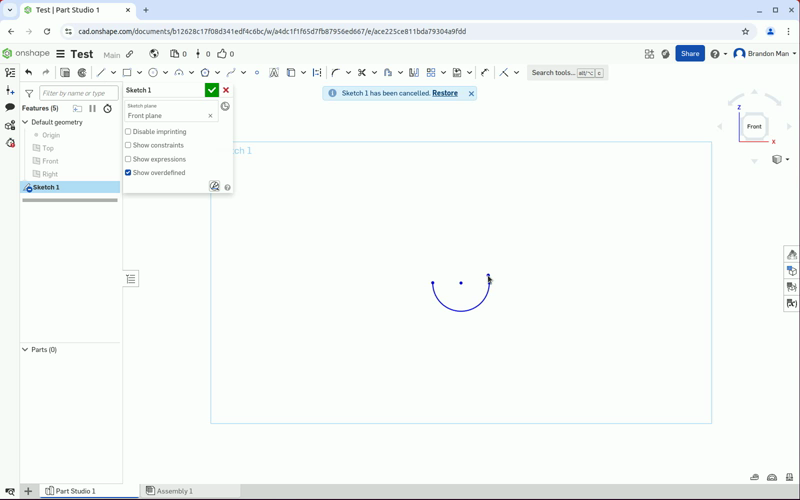
key(a)
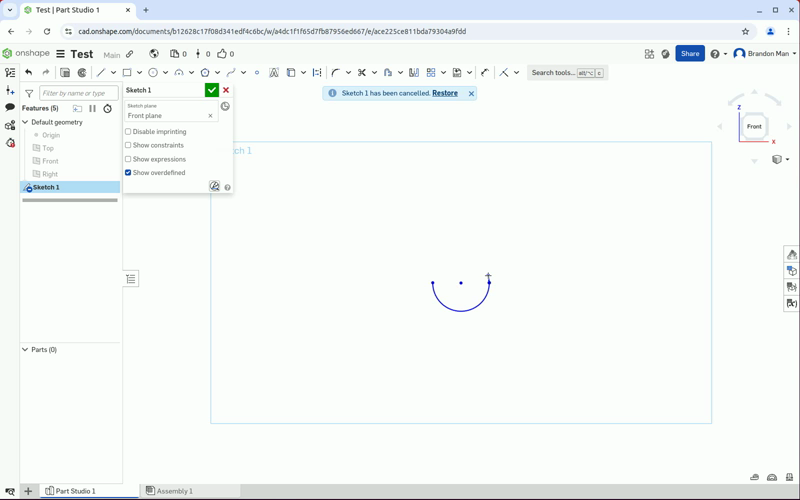
mouse_move(488, 275)
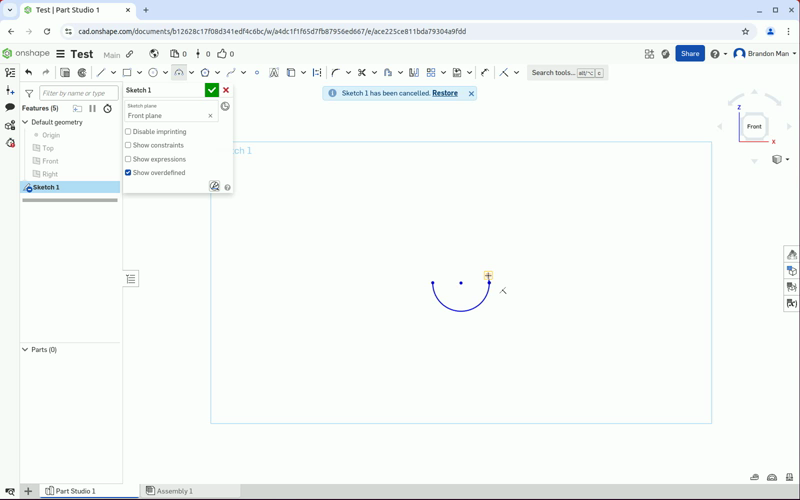
click(488, 275)
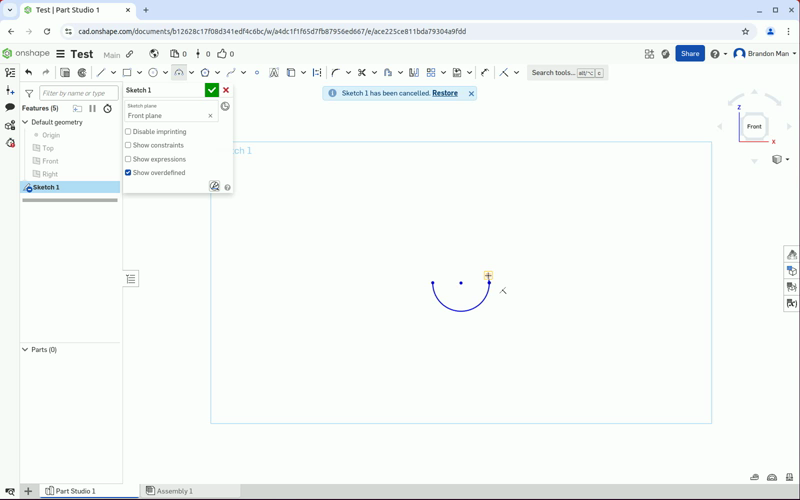
key_down(shift)
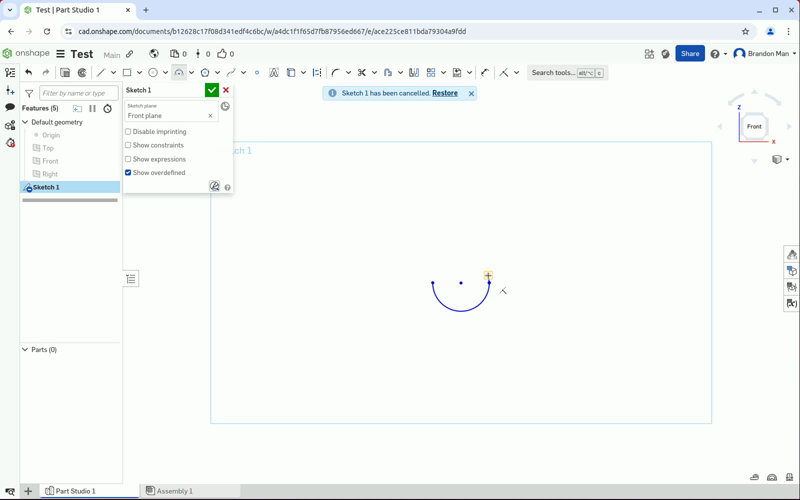
mouse_move(433, 275)
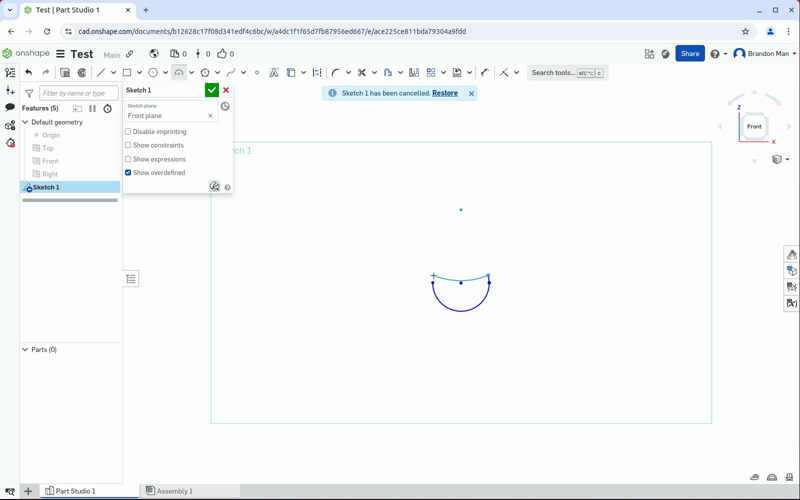
click(433, 275)
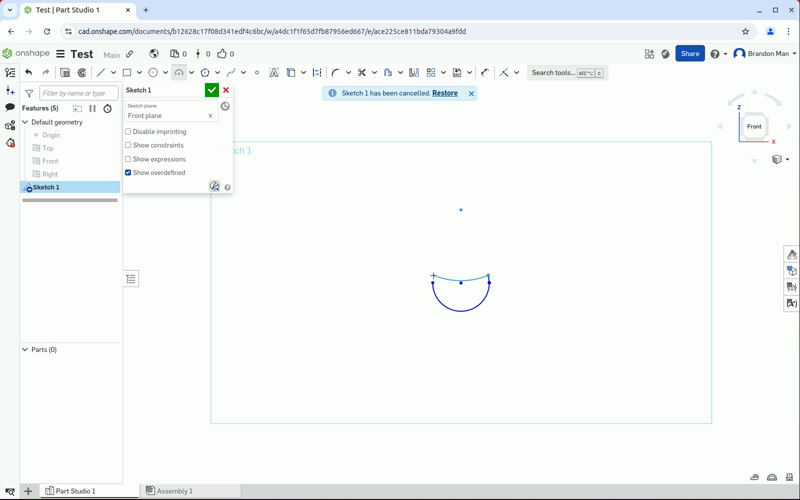
mouse_move(461, 254)
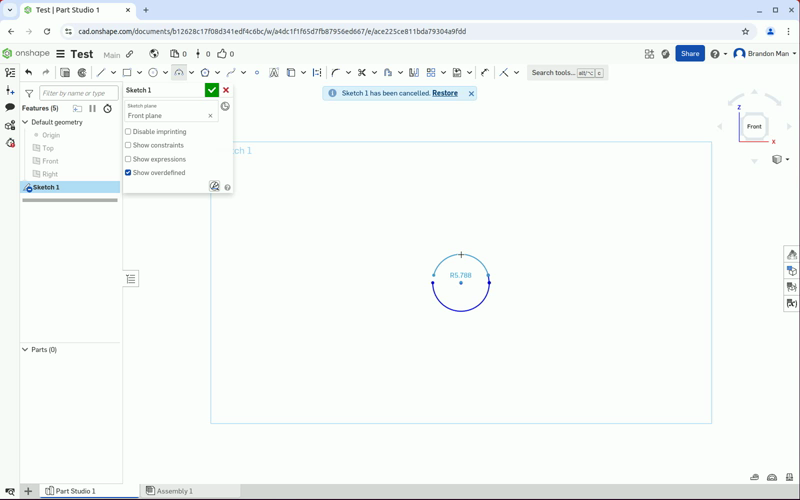
click(461, 254)
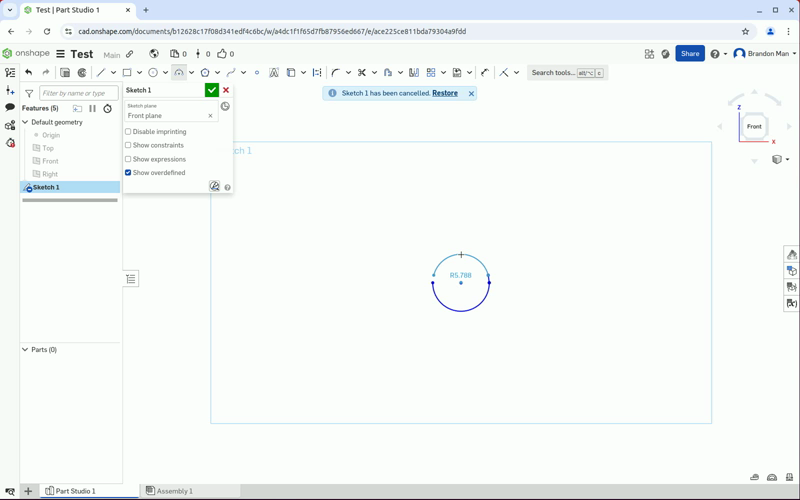
key_up(shift)
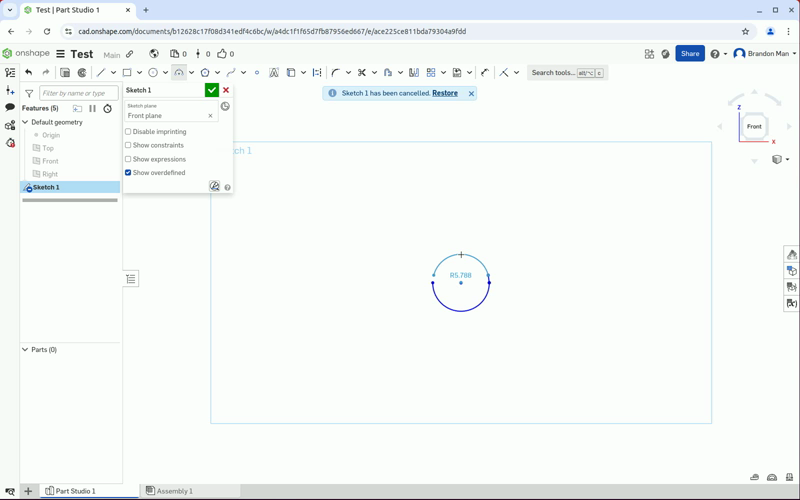
key(esc)
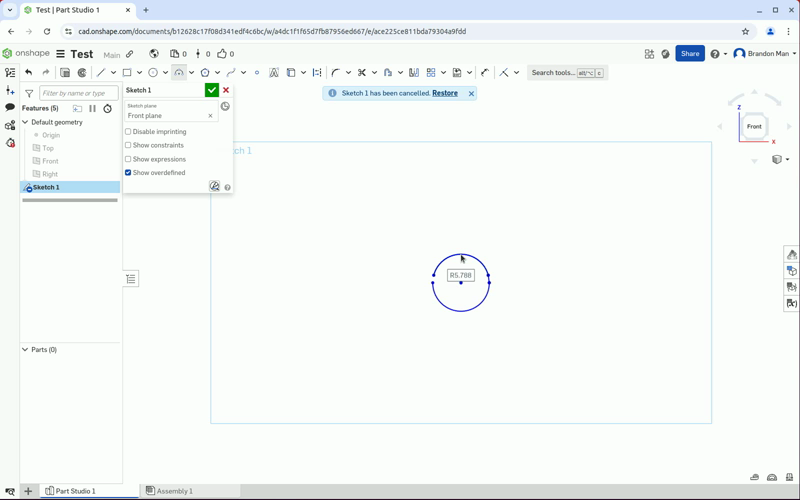
key(l)
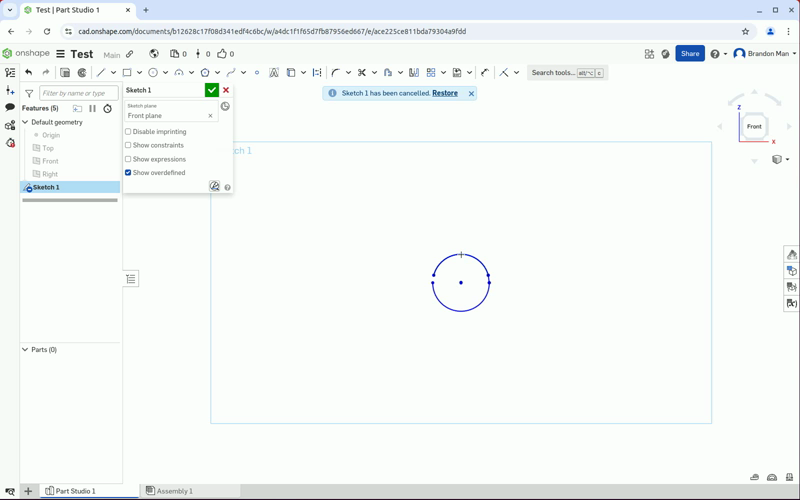
mouse_move(433, 275)
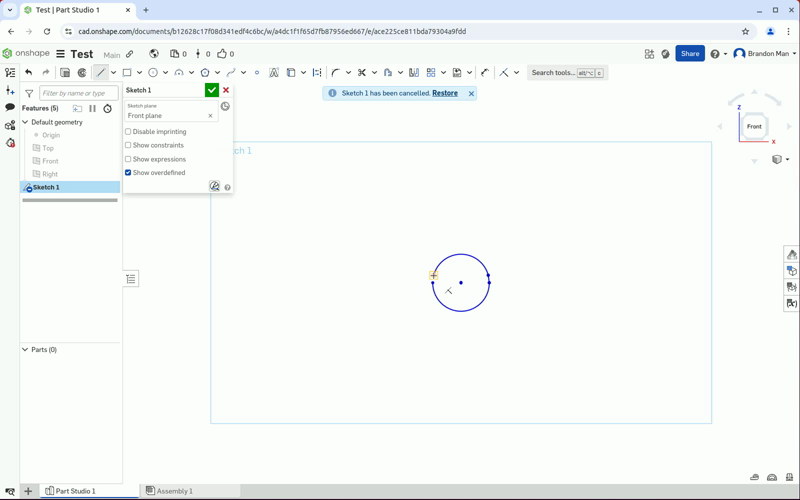
click(433, 275)
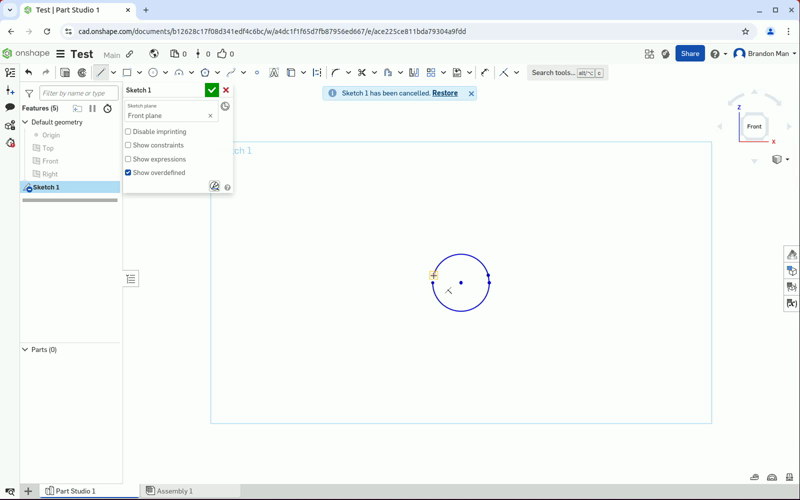
mouse_move(463, 275)
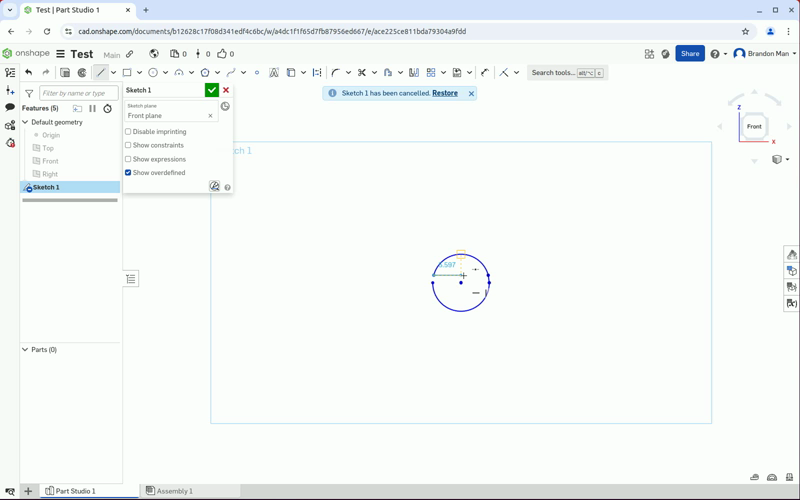
key_down(shift)
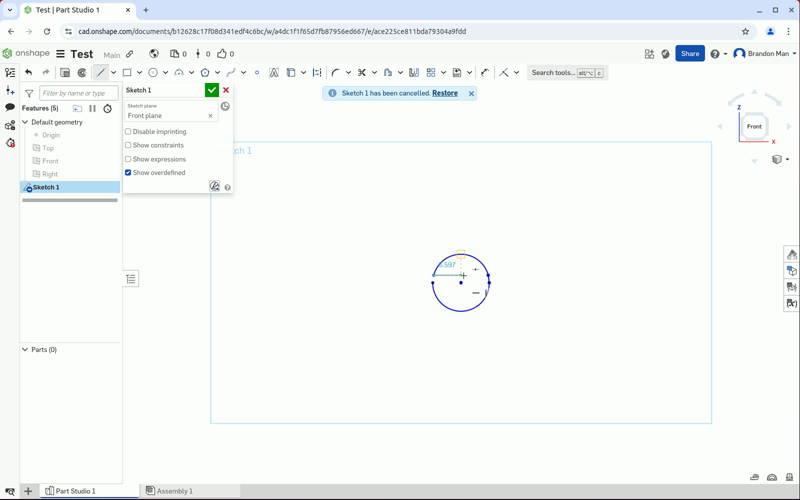
mouse_move(432, 282)
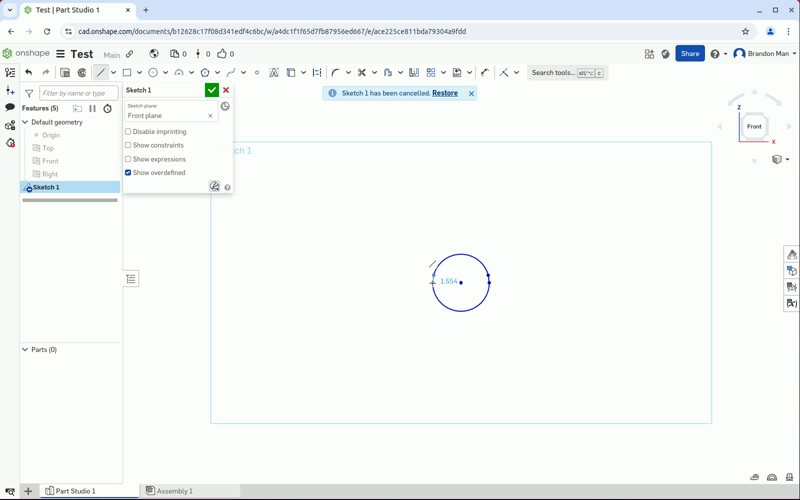
key_up(shift)
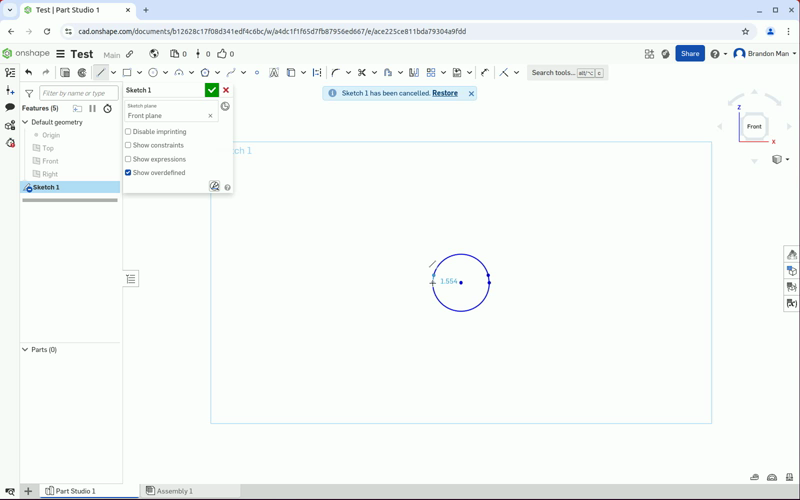
click(432, 282)
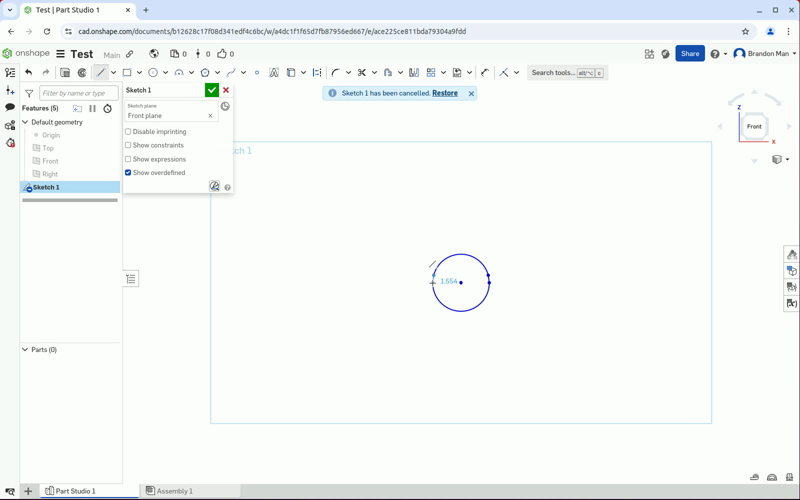
key(esc)
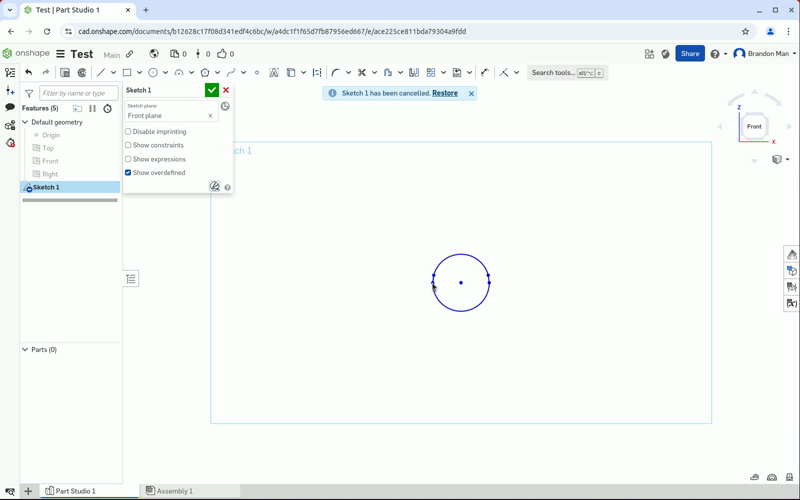
key(c)
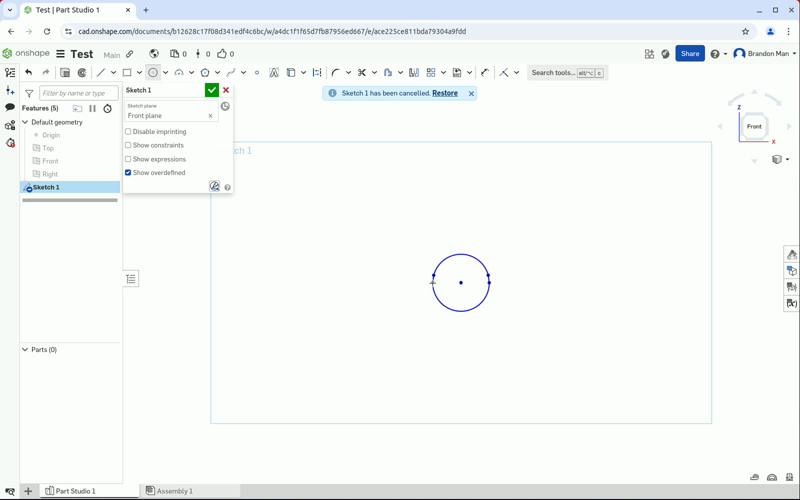
key_down(shift)
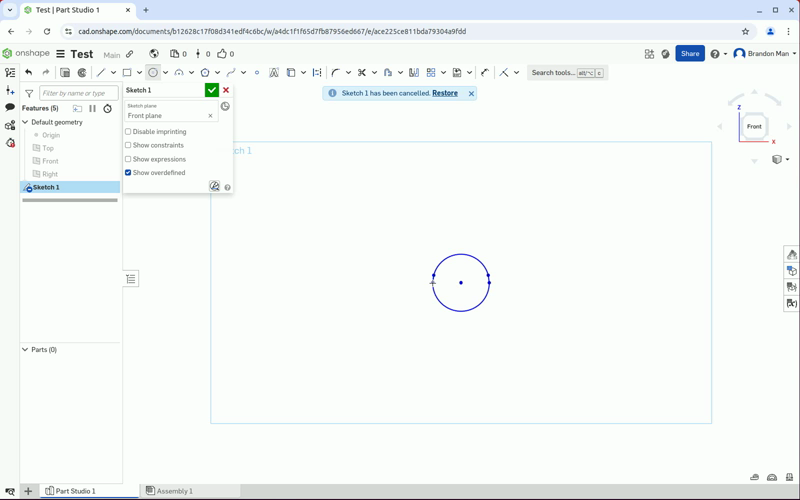
mouse_move(461, 282)
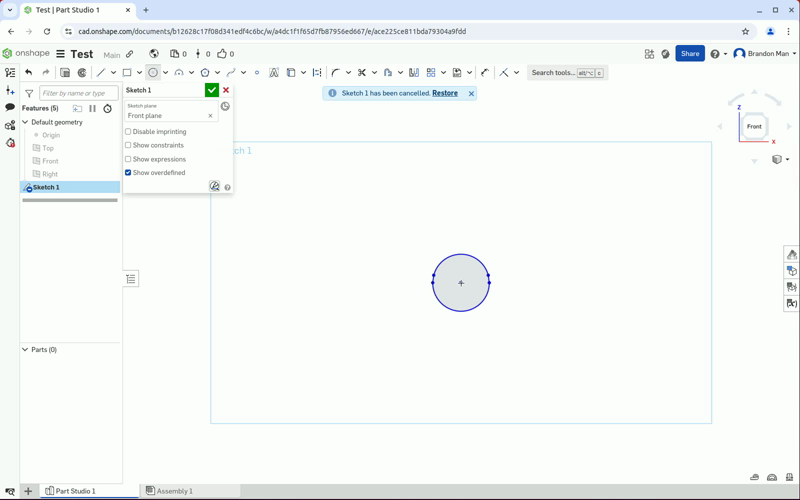
click(461, 282)
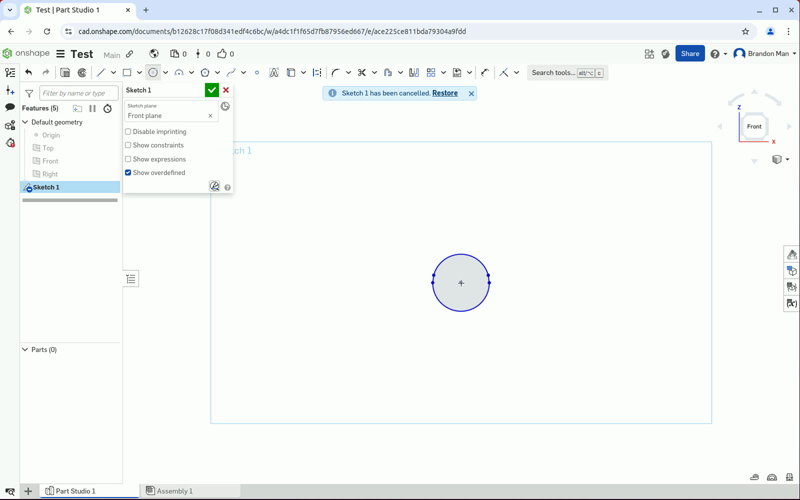
key_up(shift)
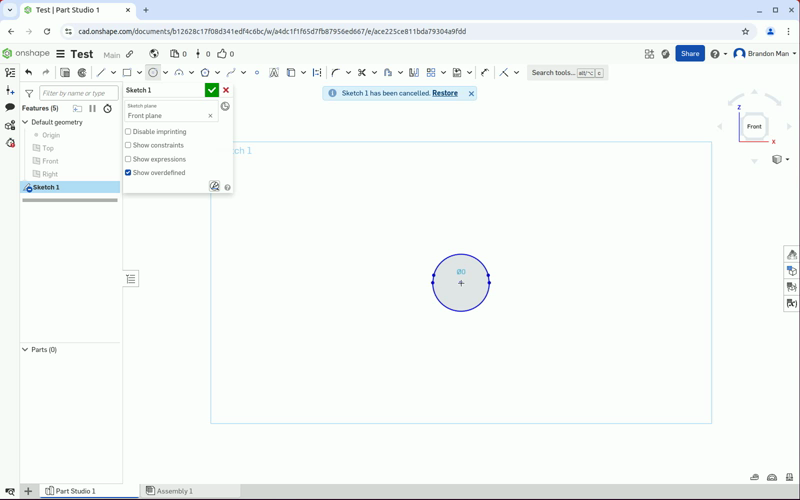
mouse_move(487, 282)
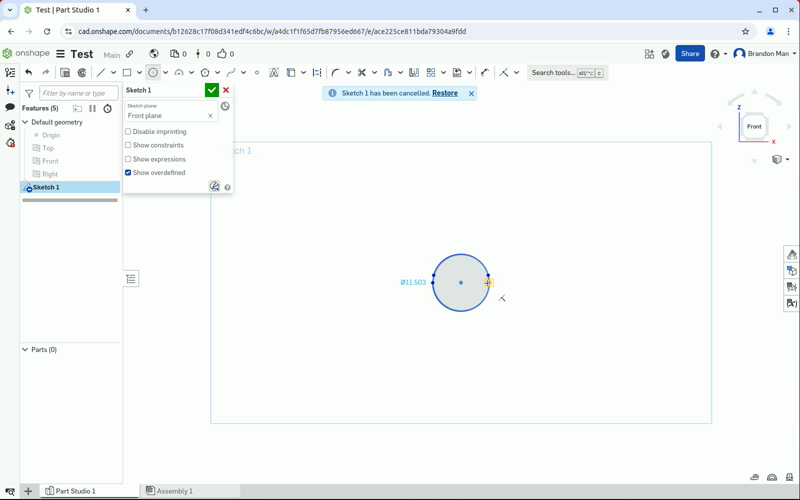
scroll(6)
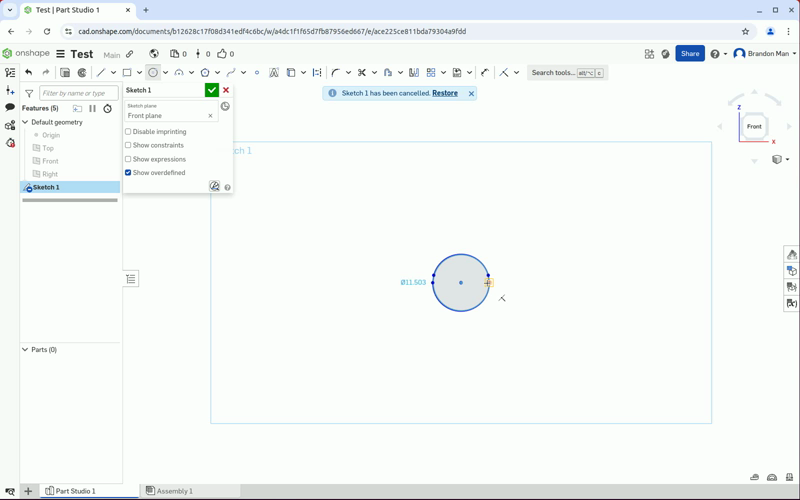
scroll(6)
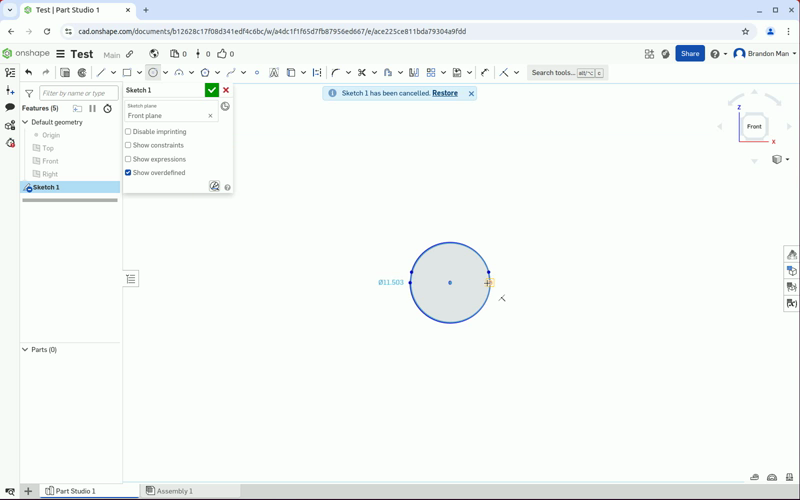
scroll(6)
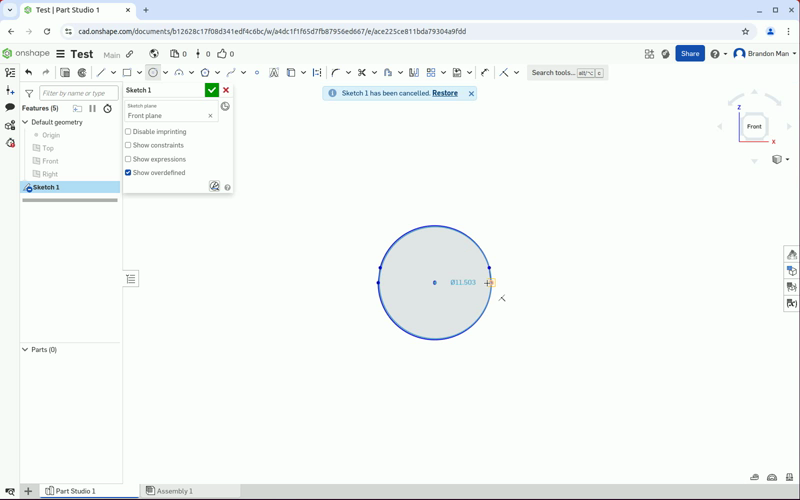
scroll(6)
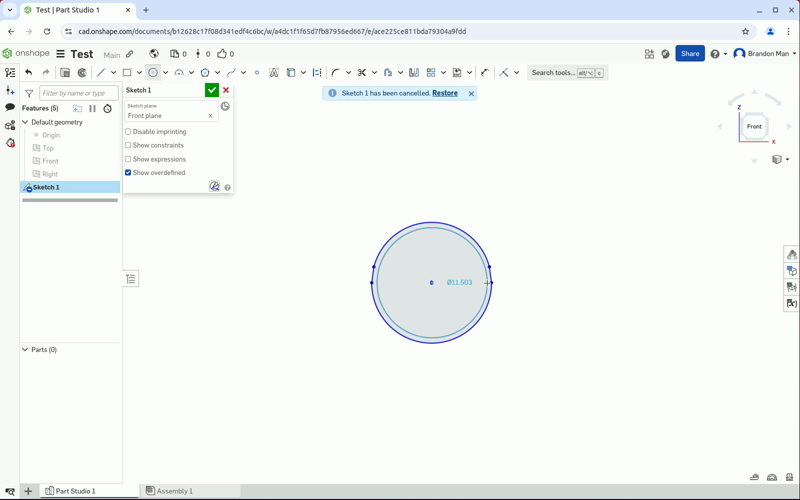
scroll(6)
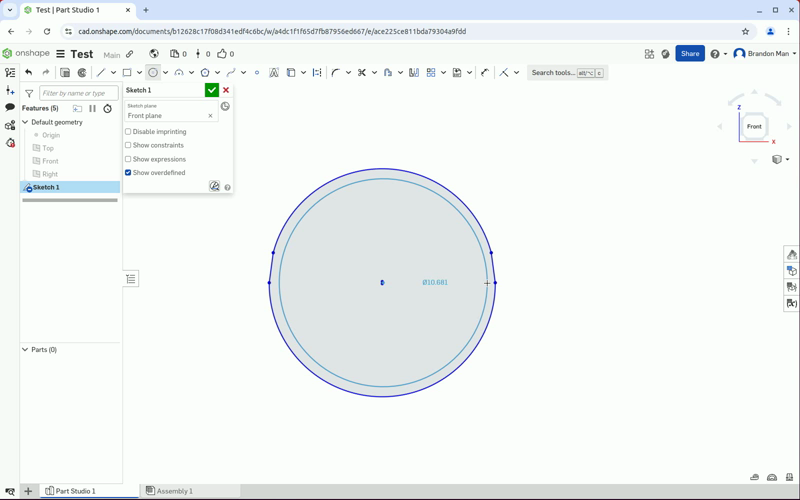
scroll(6)
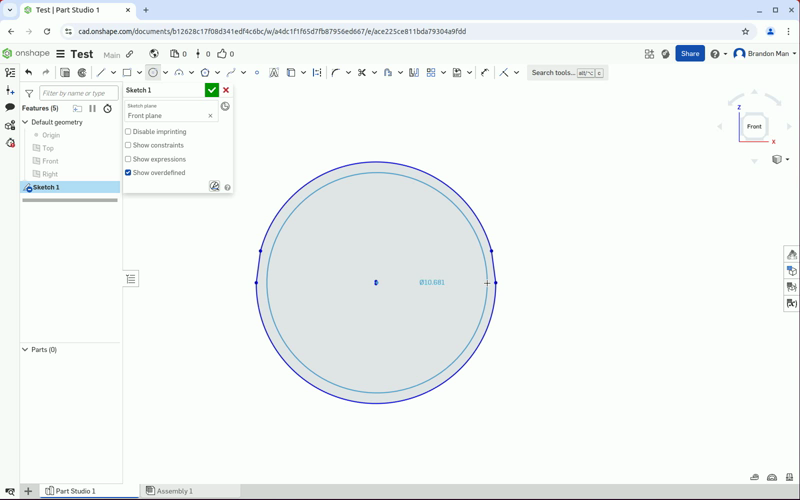
scroll(6)
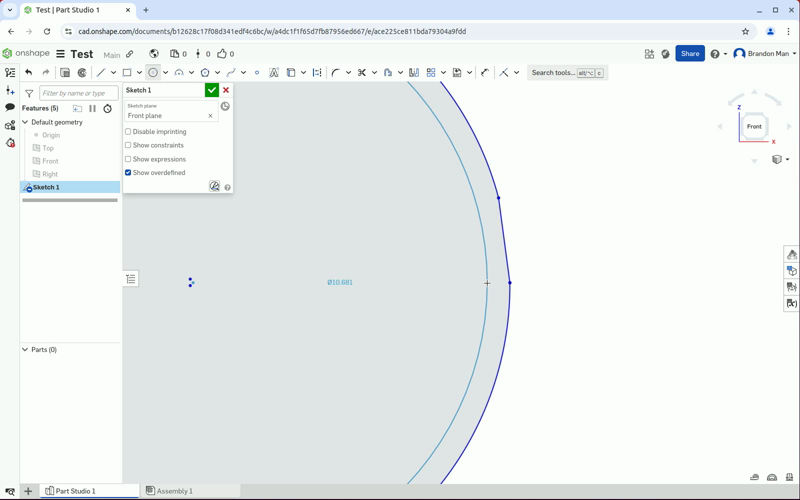
click(487, 282)
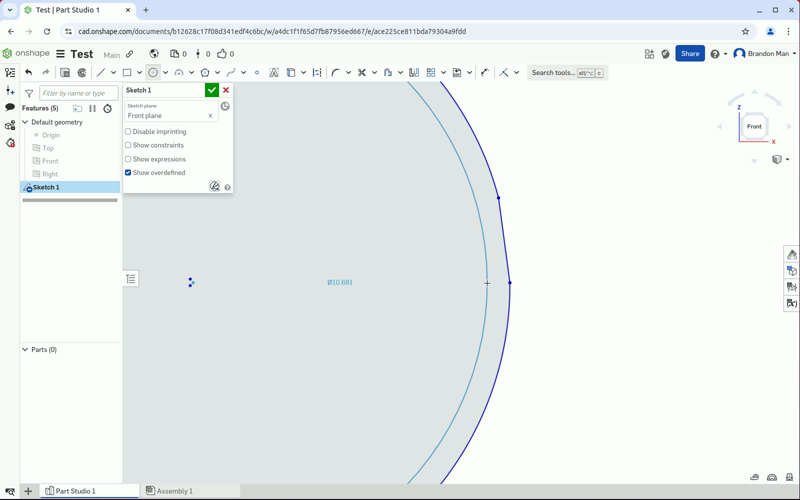
scroll(-6)
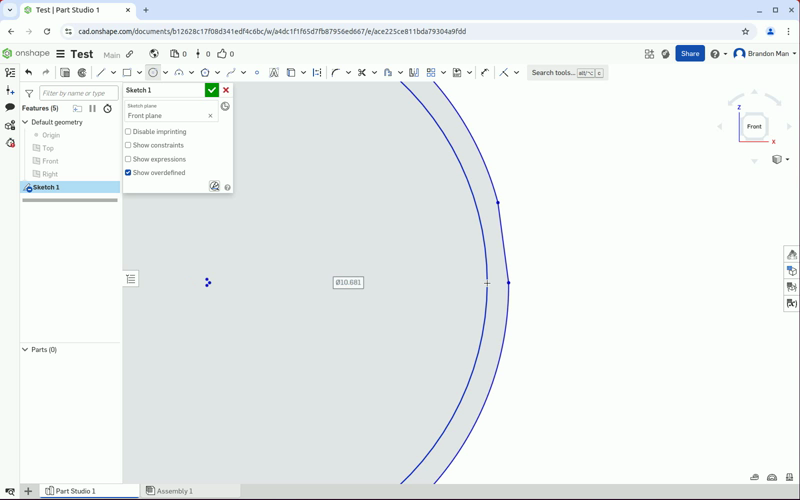
scroll(-6)
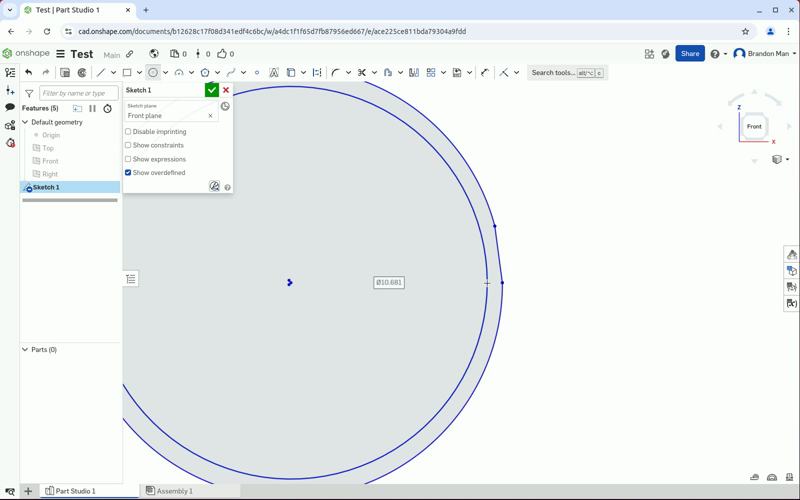
scroll(-6)
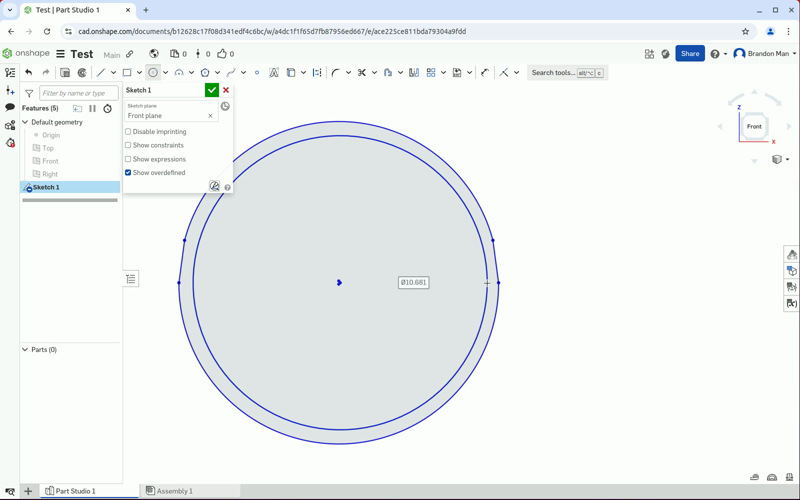
scroll(-6)
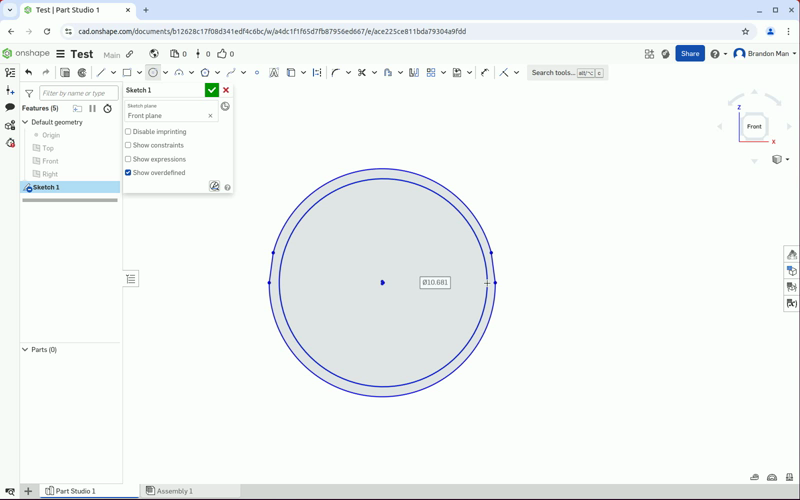
scroll(-6)
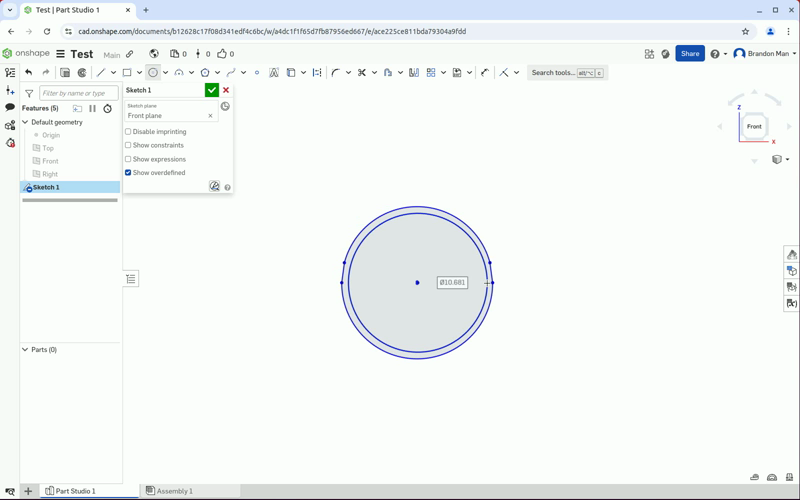
scroll(-6)
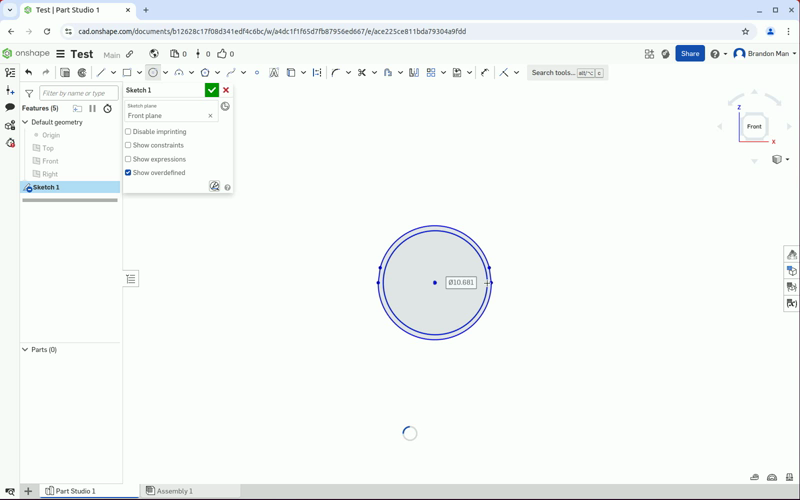
scroll(-6)
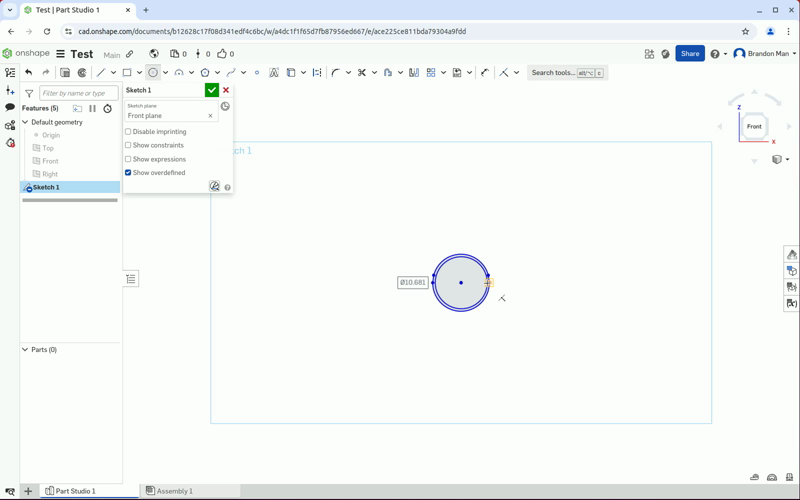
key(esc)
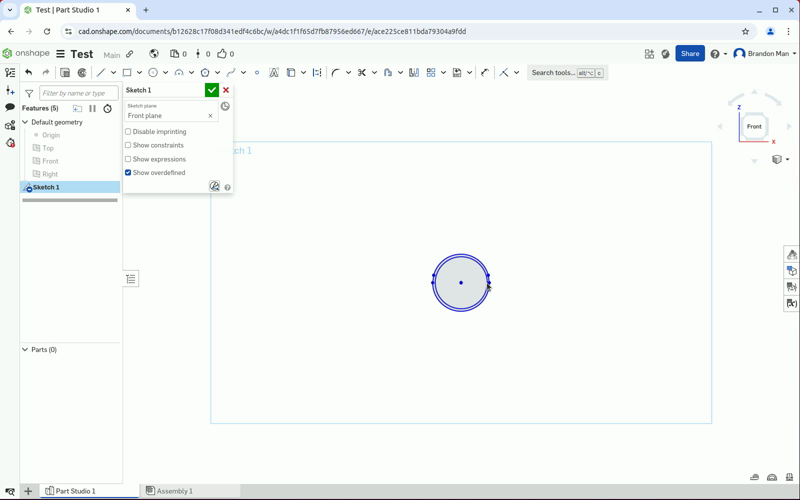
mouse_move(439, 266)
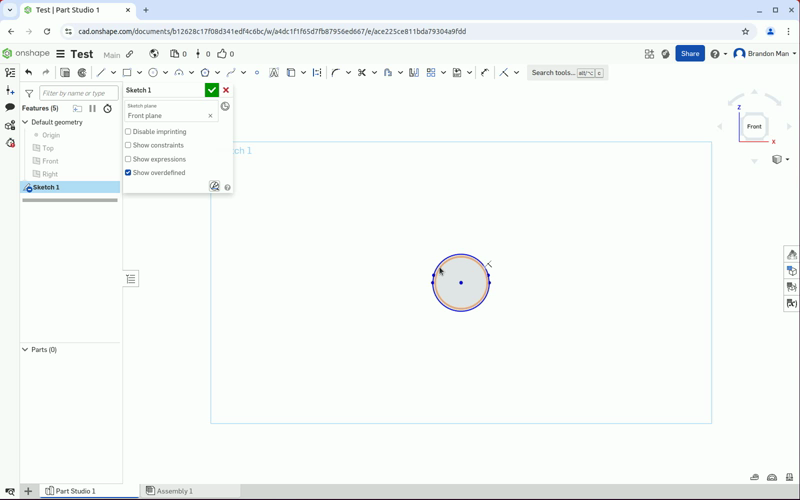
scroll(6)
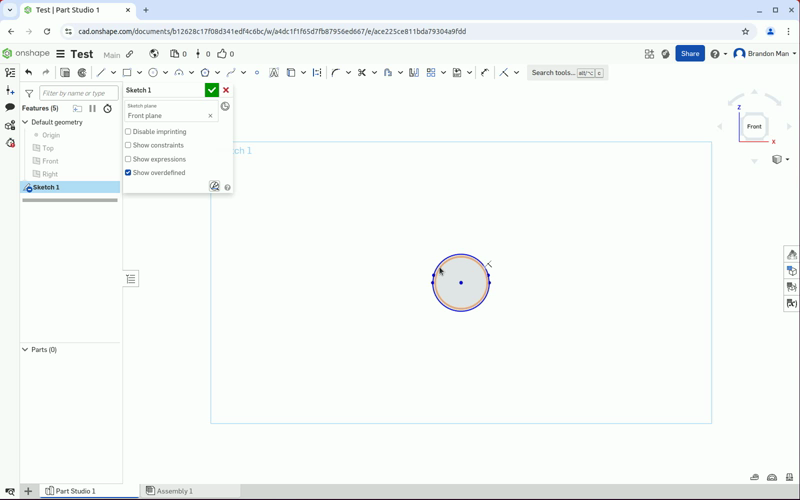
scroll(6)
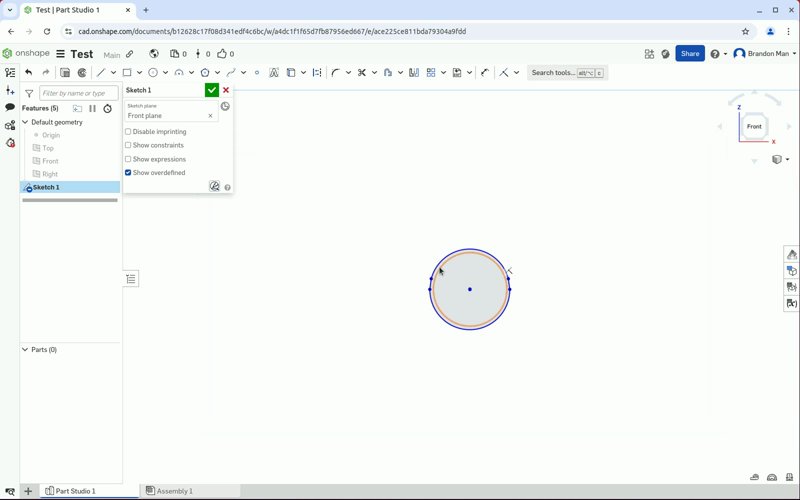
scroll(6)
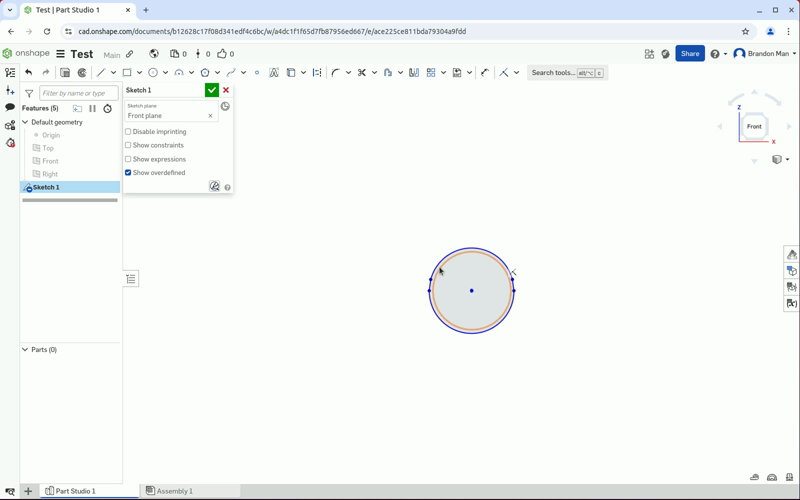
scroll(6)
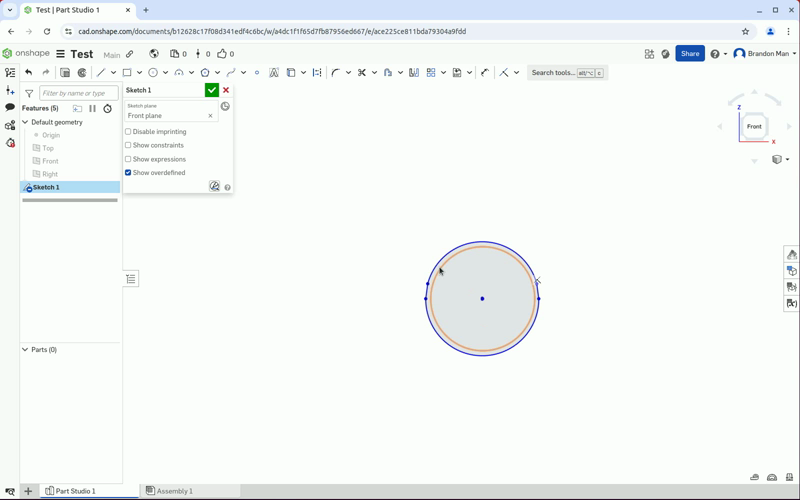
scroll(6)
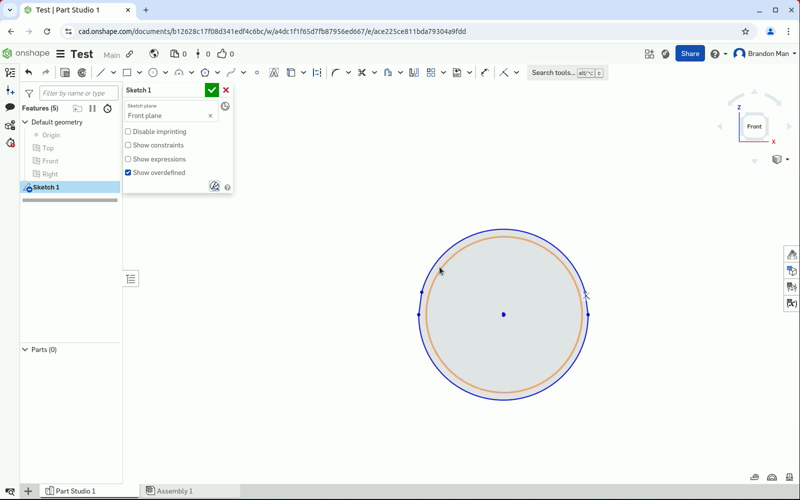
scroll(6)
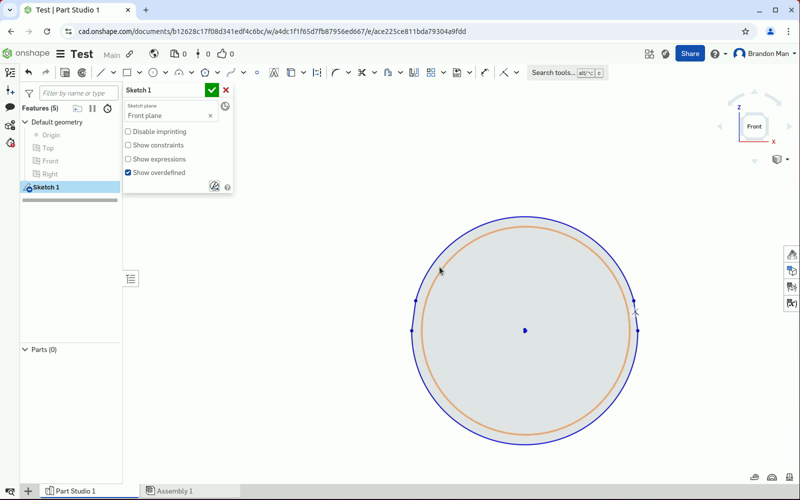
scroll(6)
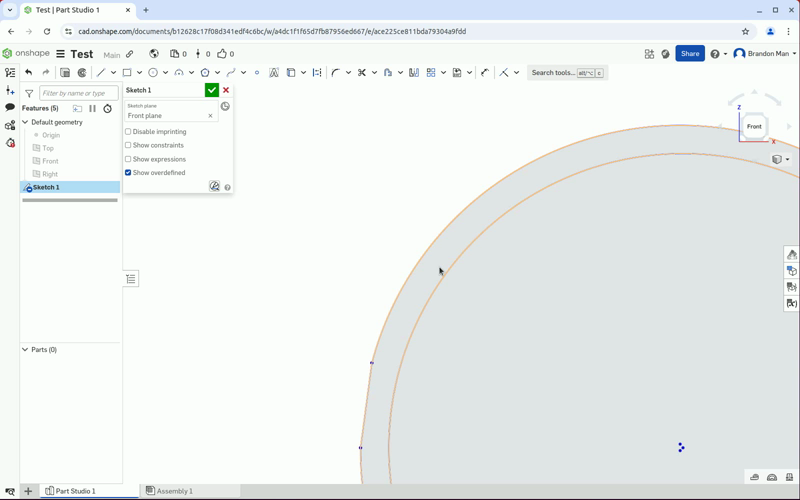
click(439, 266)
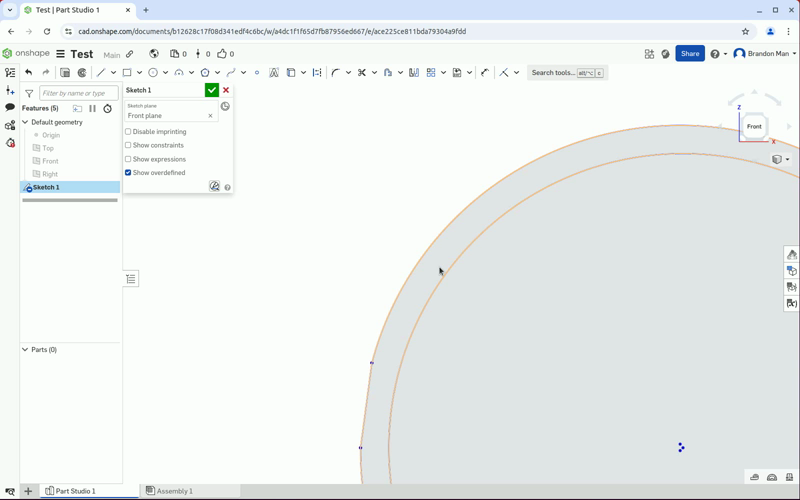
scroll(-6)
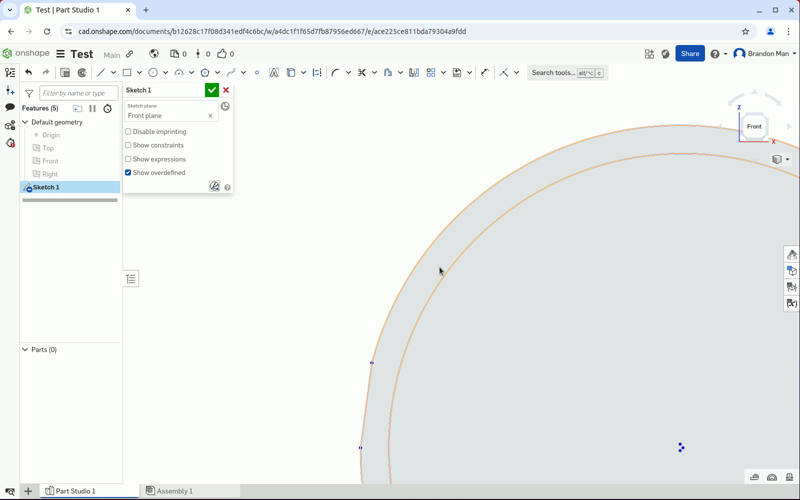
scroll(-6)
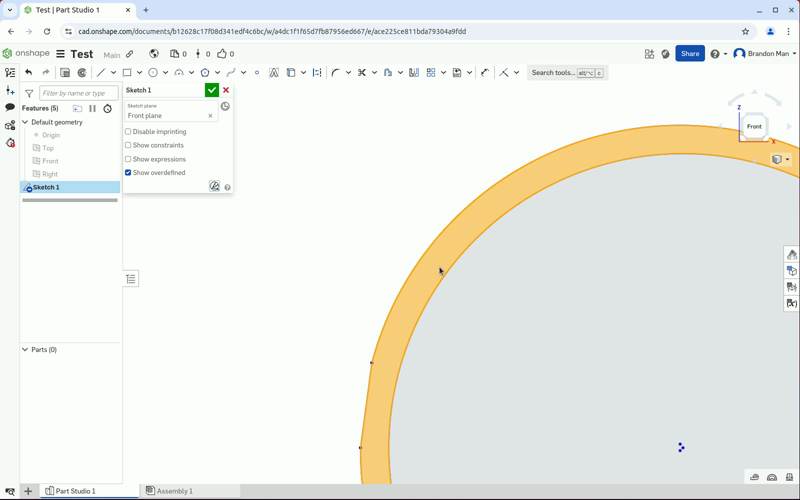
scroll(-6)
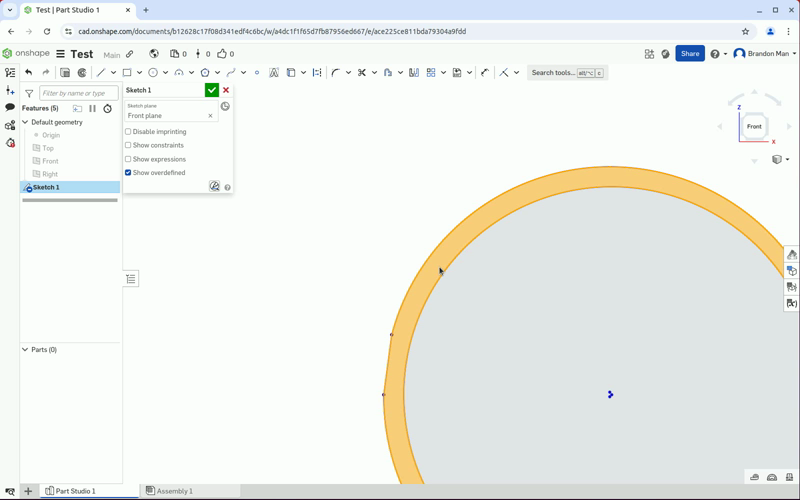
scroll(-6)
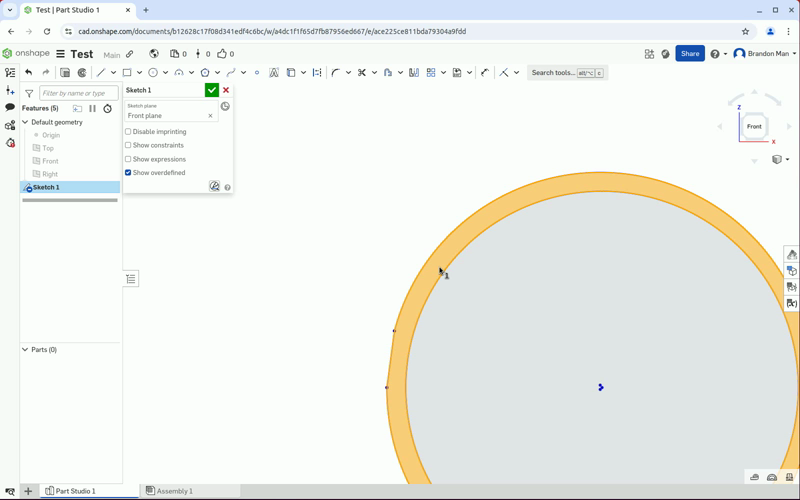
scroll(-6)
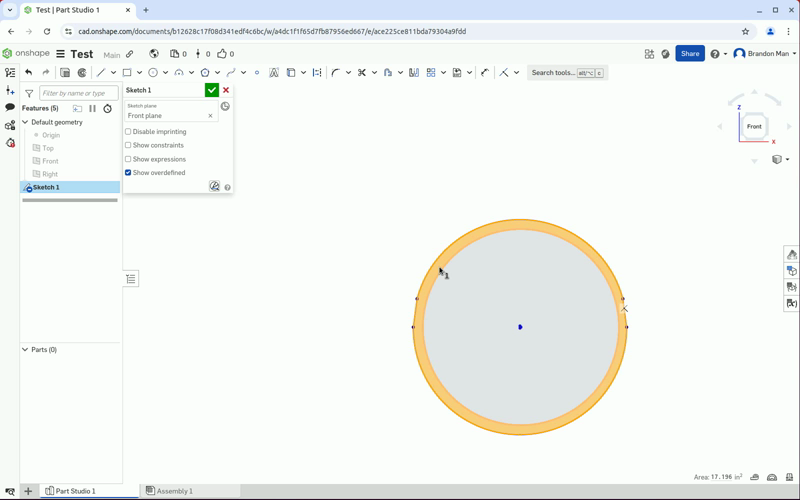
scroll(-6)
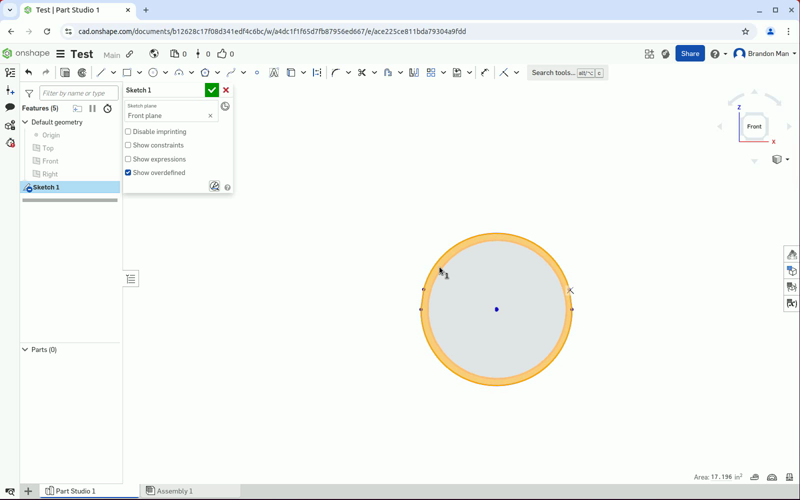
scroll(-6)
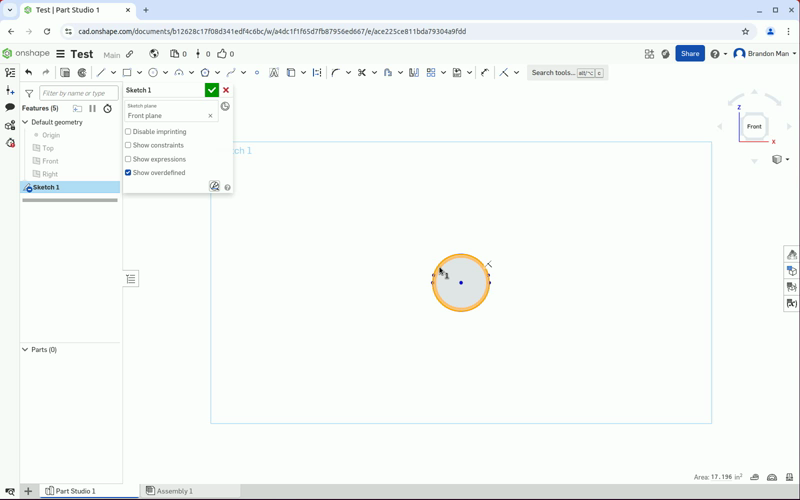
mouse_move(73, 352)
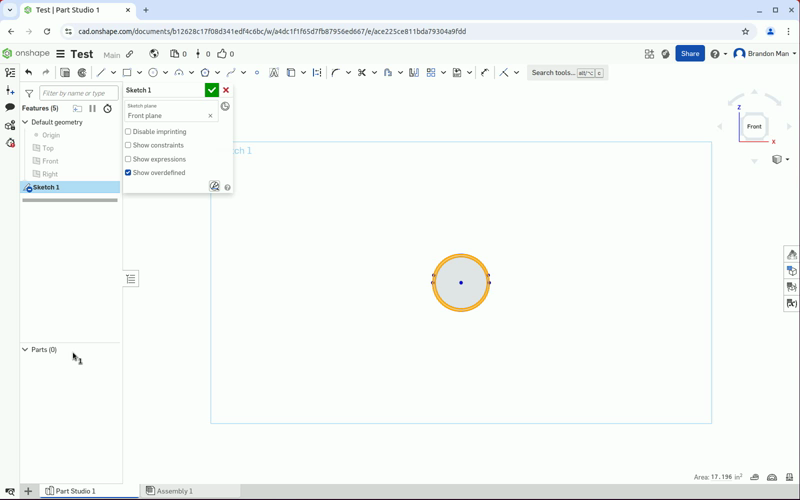
key(shift+y)
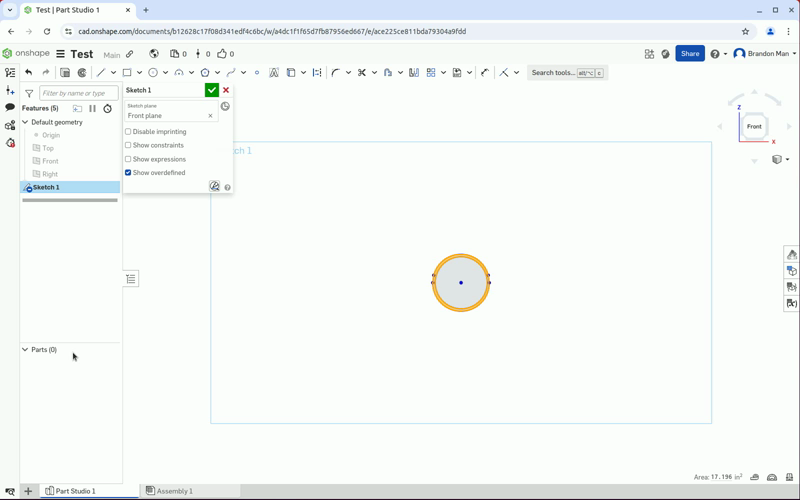
key(shift+e)
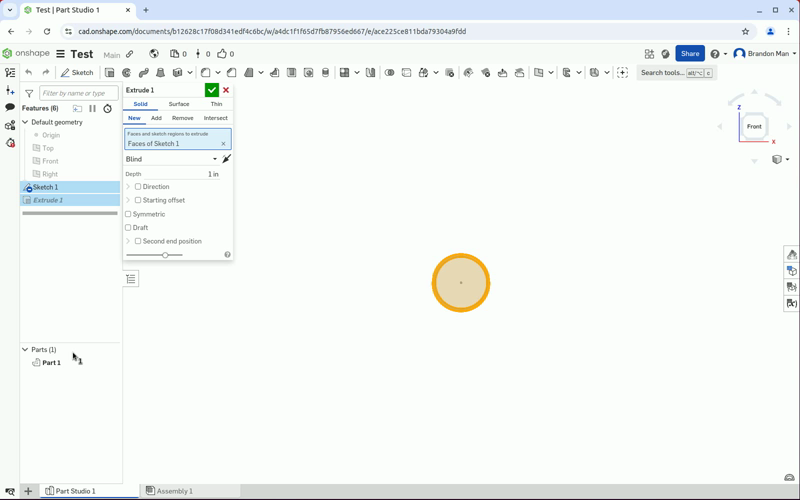
mouse_move(143, 106)
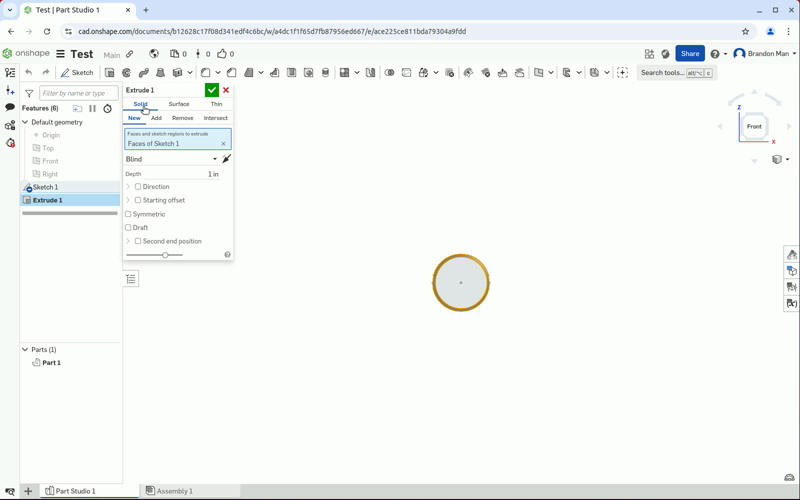
click(143, 106)
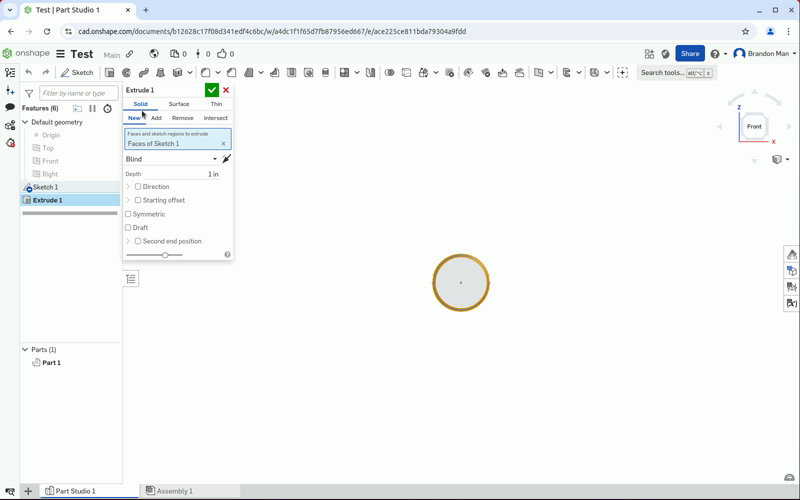
mouse_move(137, 120)
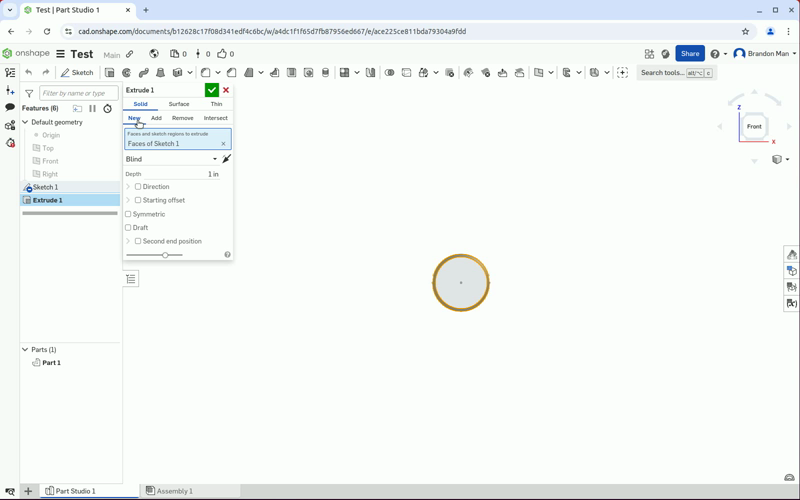
click(137, 120)
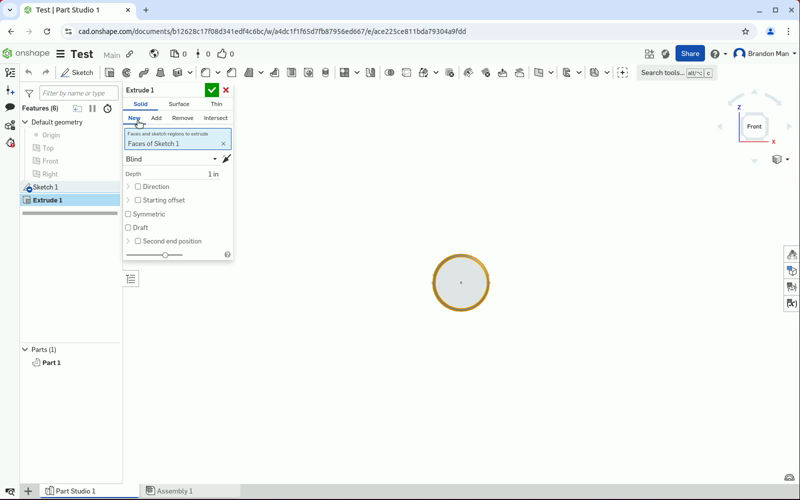
key(tab, 4)
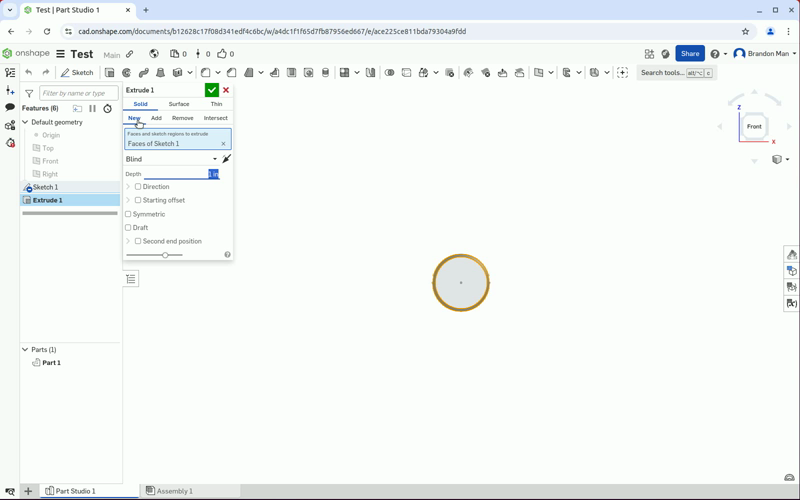
text(4.092)
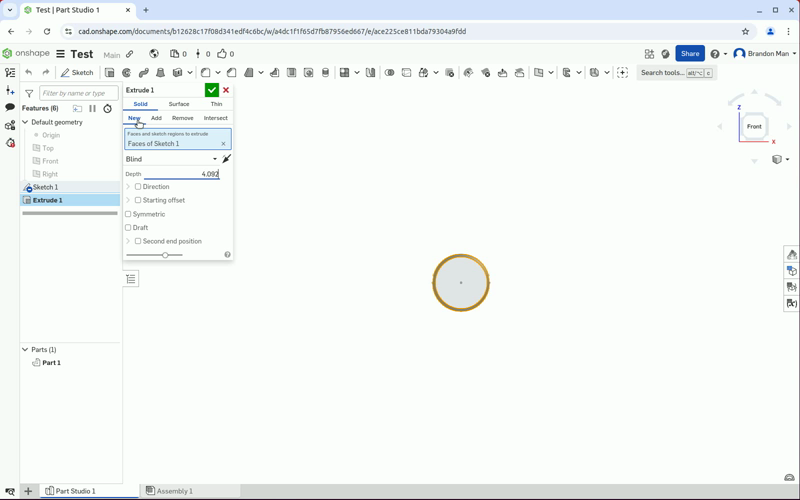
key(enter)
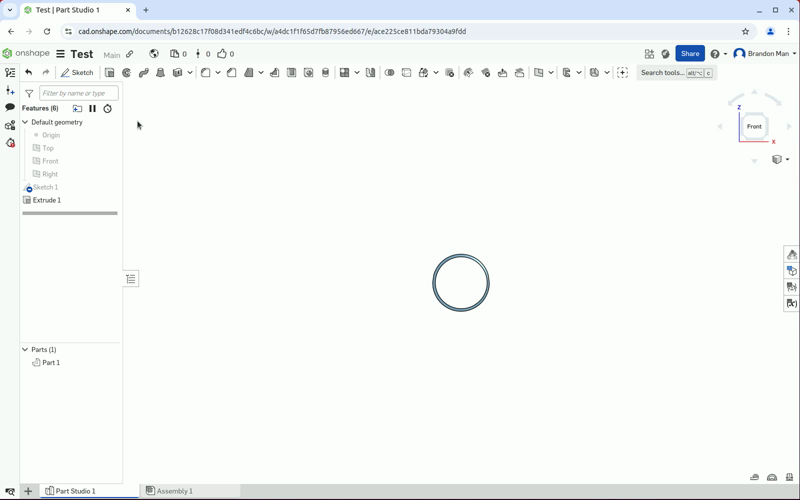
key(shift+h)
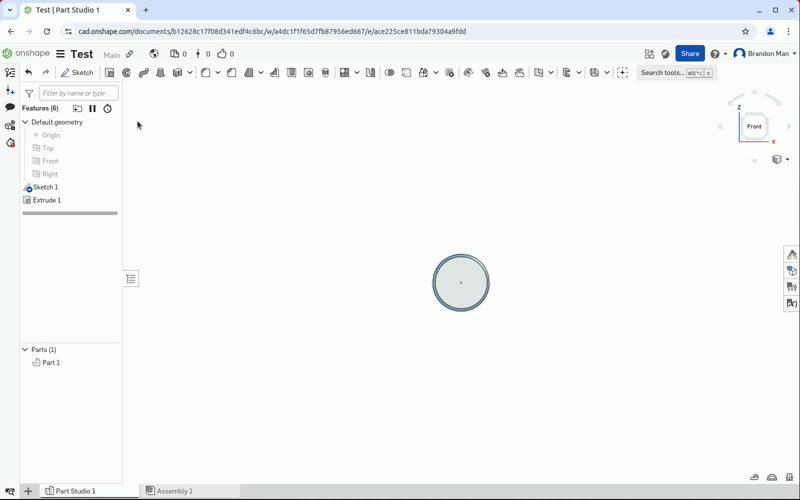
key(shift+h)
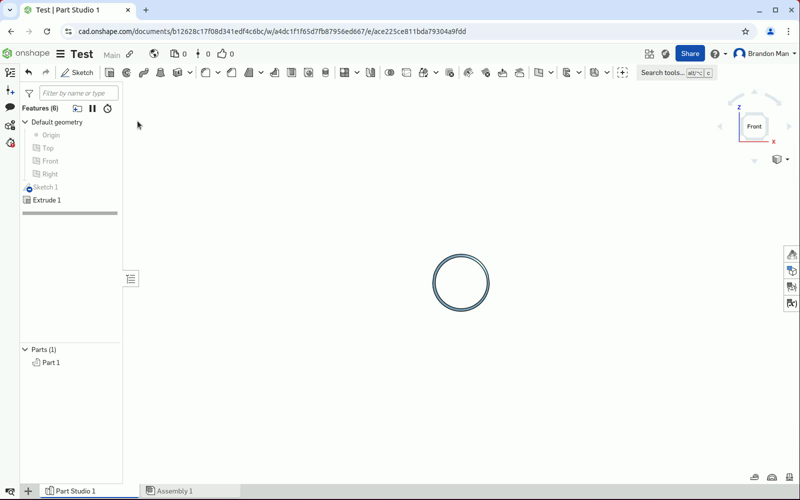
mouse_move(73, 189)
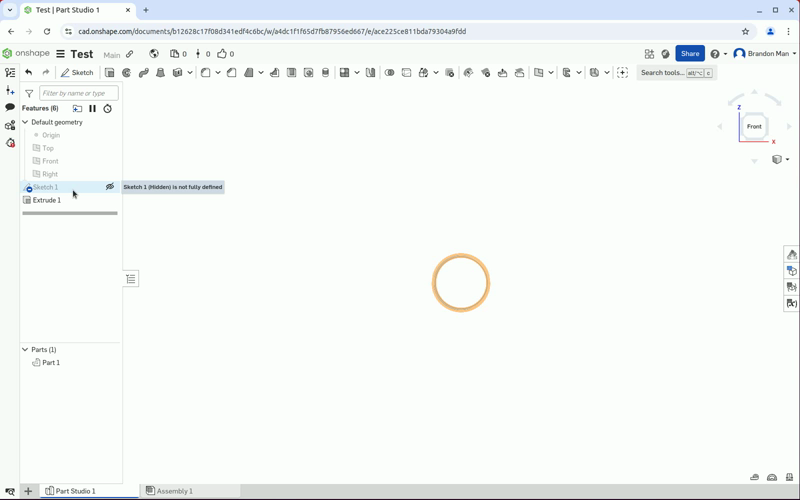
click(73, 189)
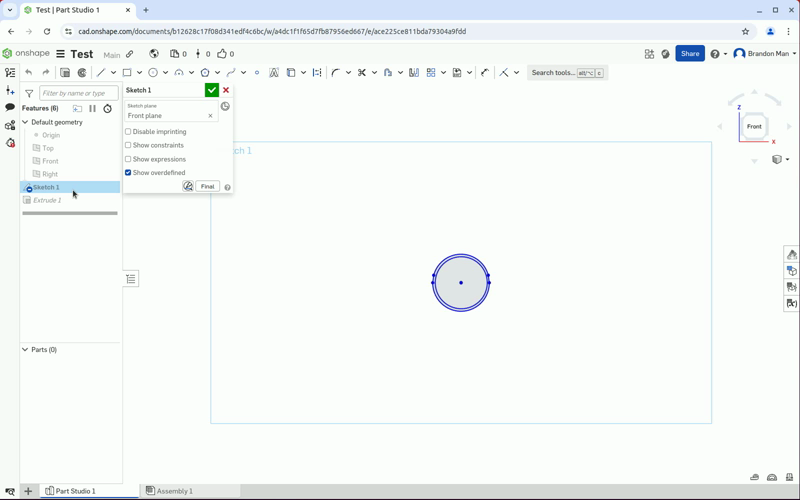
mouse_move(229, 92)
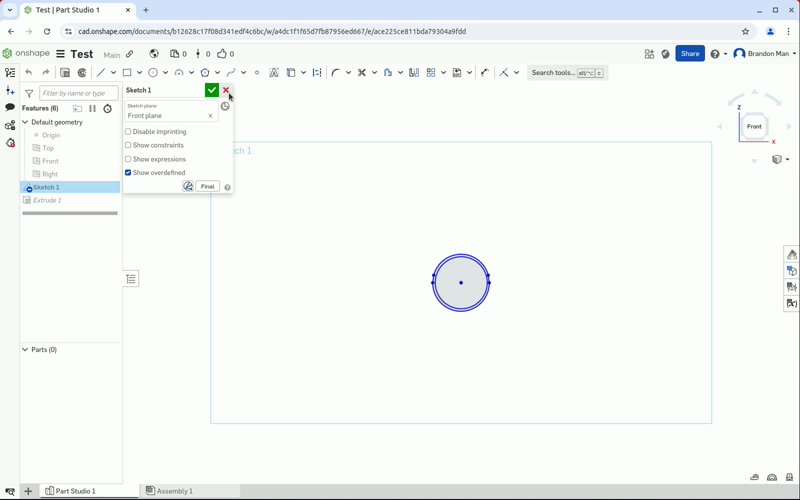
click(229, 92)
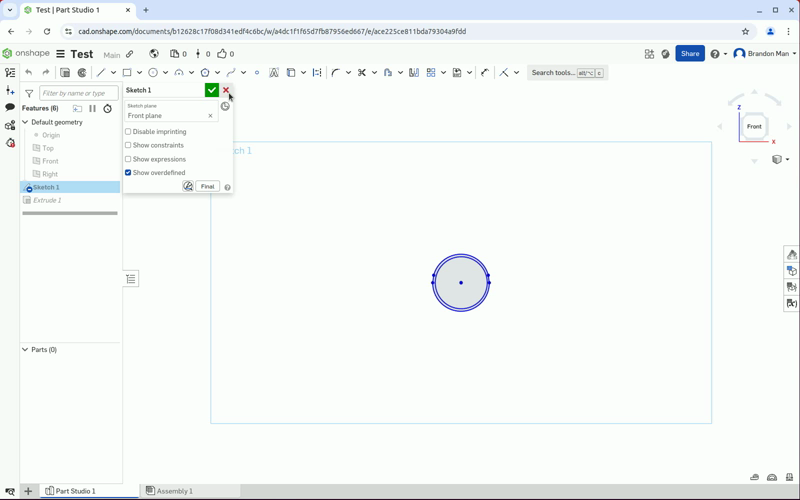
key(shift+s)
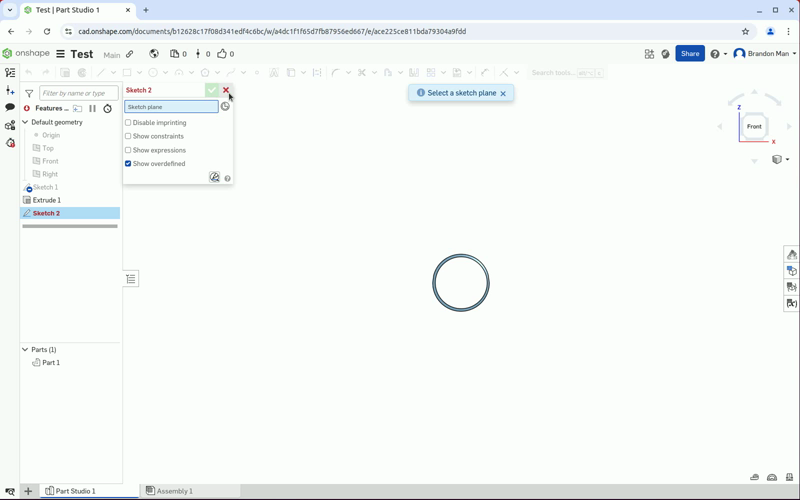
mouse_move(73, 163)
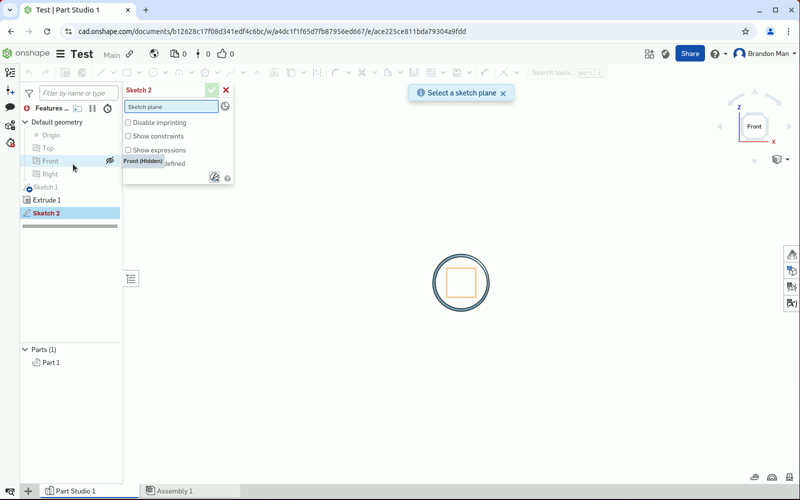
click(73, 163)
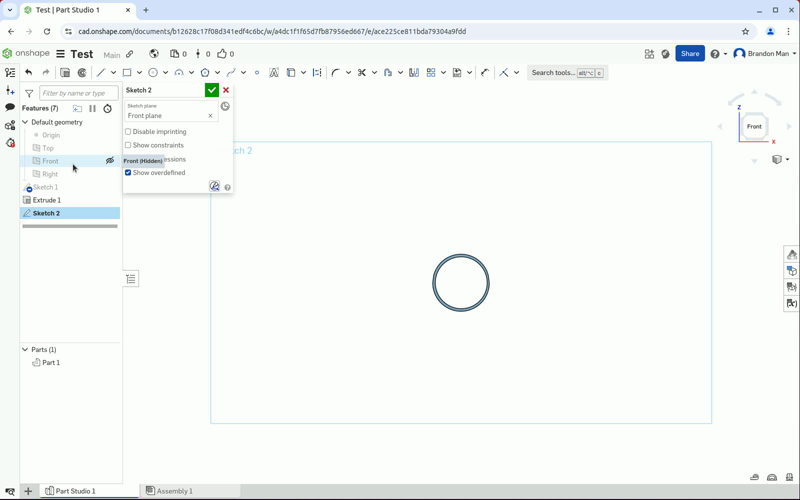
mouse_move(73, 352)
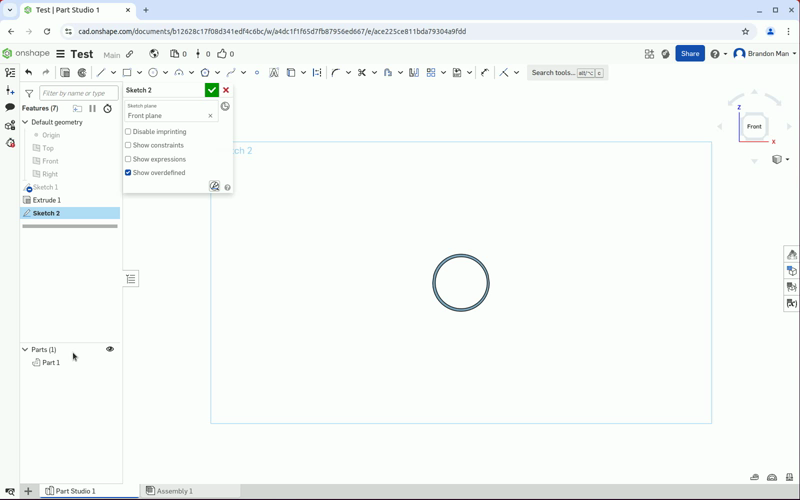
key(y)
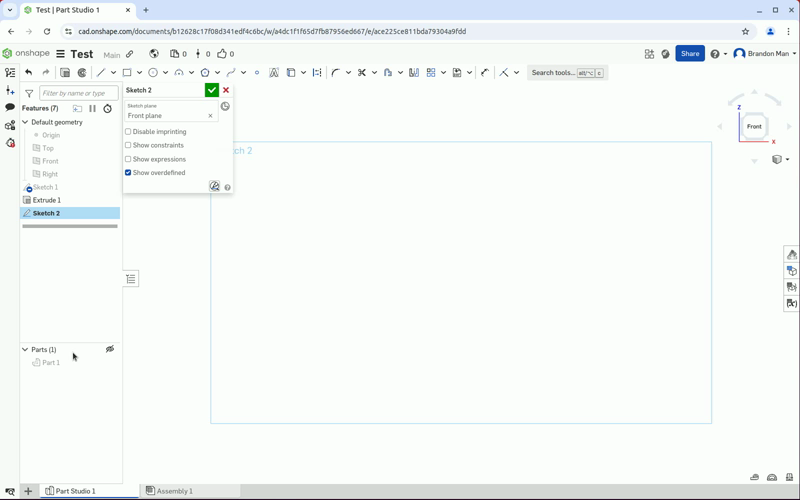
key(a)
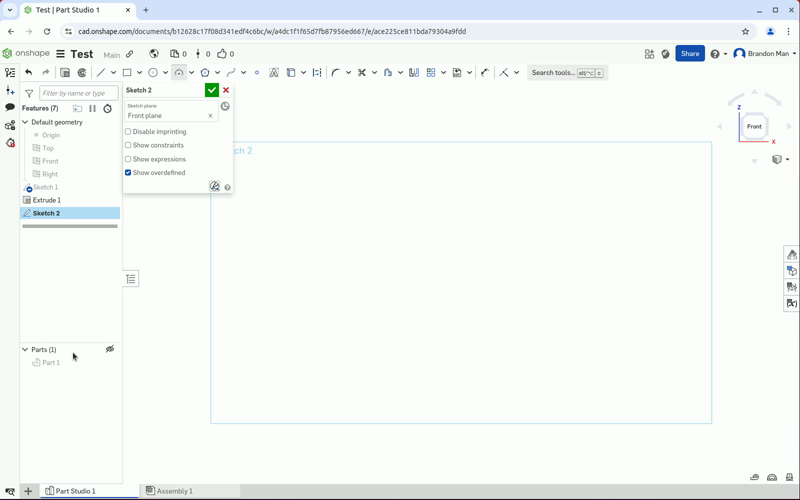
key_down(shift)
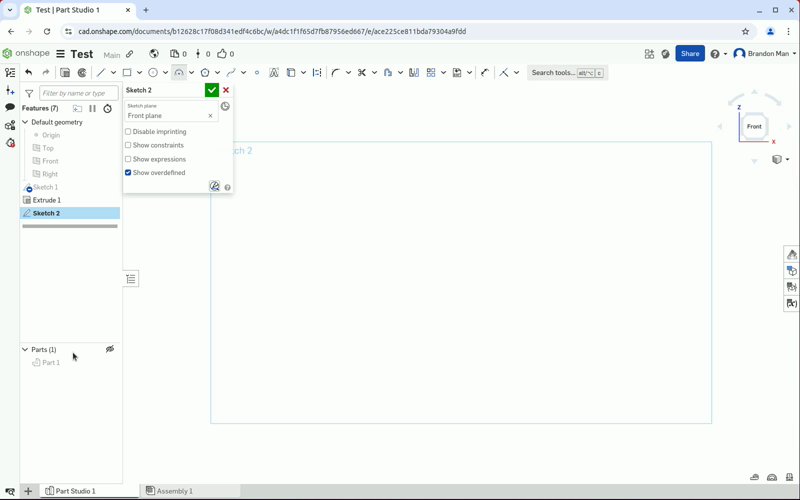
mouse_move(433, 275)
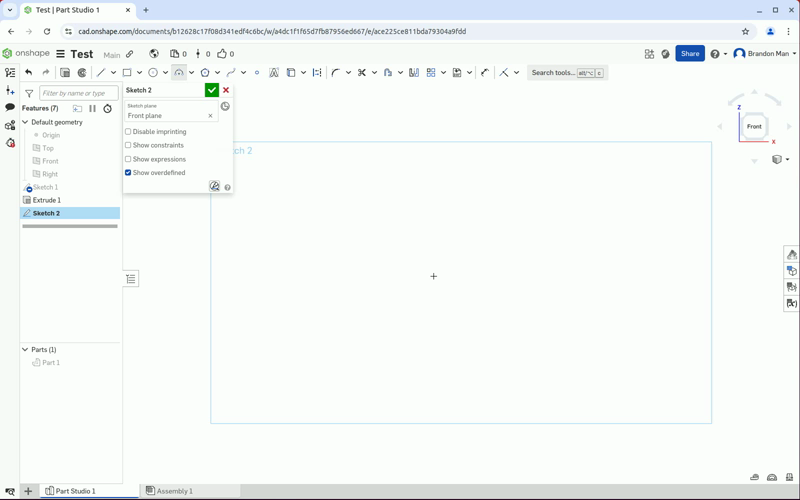
click(433, 275)
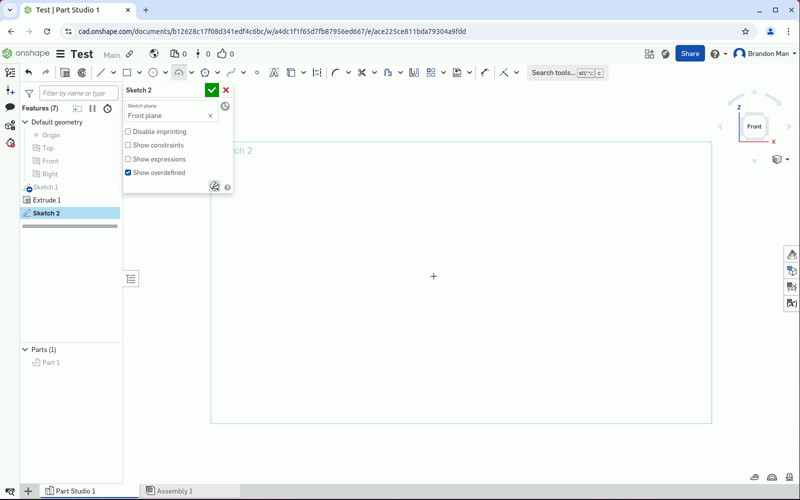
key_up(shift)
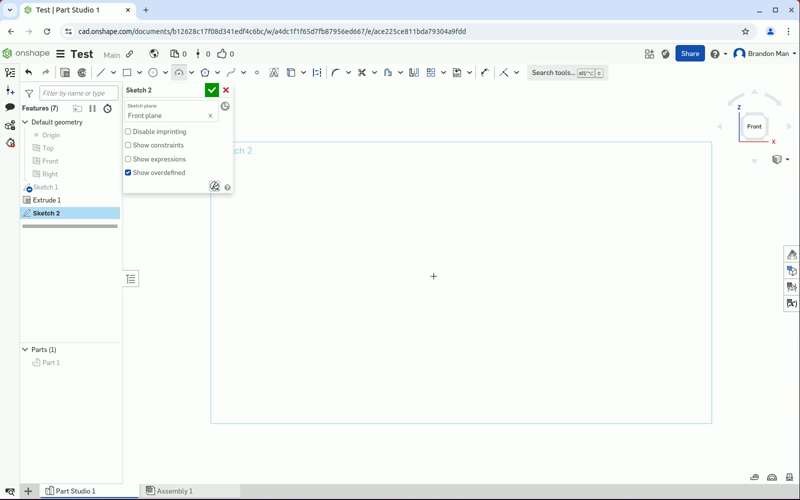
key_down(shift)
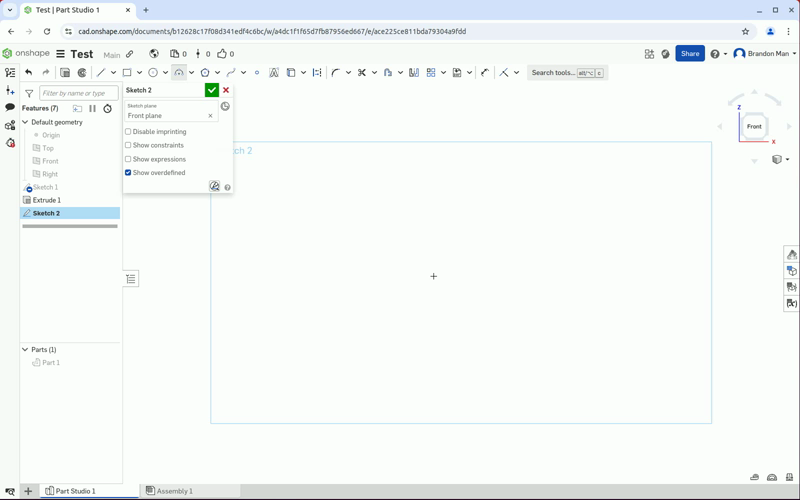
mouse_move(445, 259)
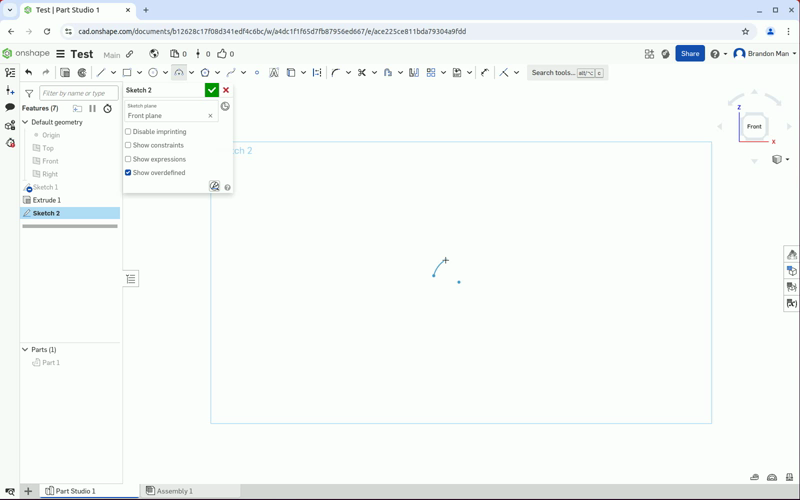
click(445, 259)
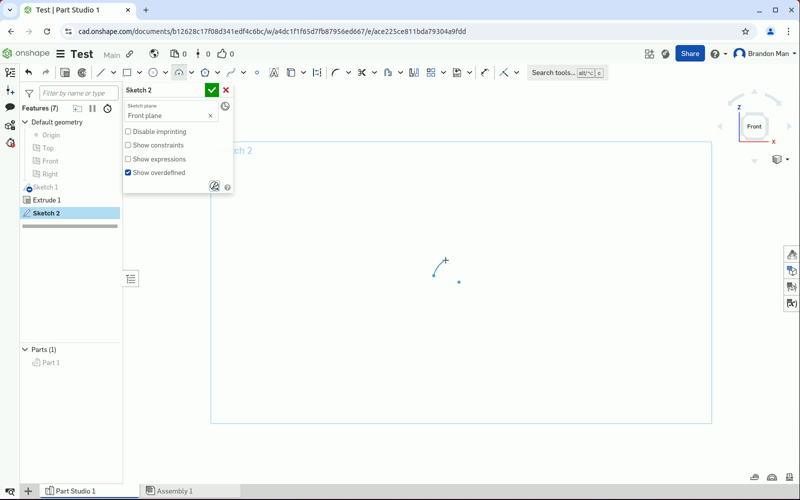
mouse_move(438, 266)
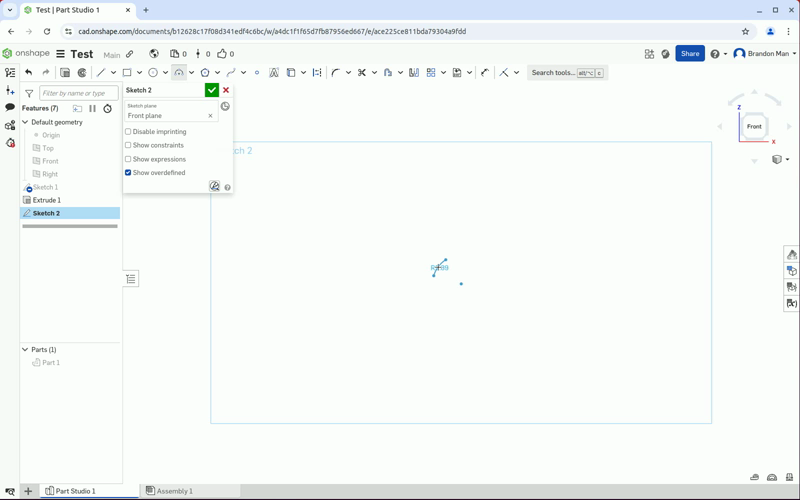
click(438, 266)
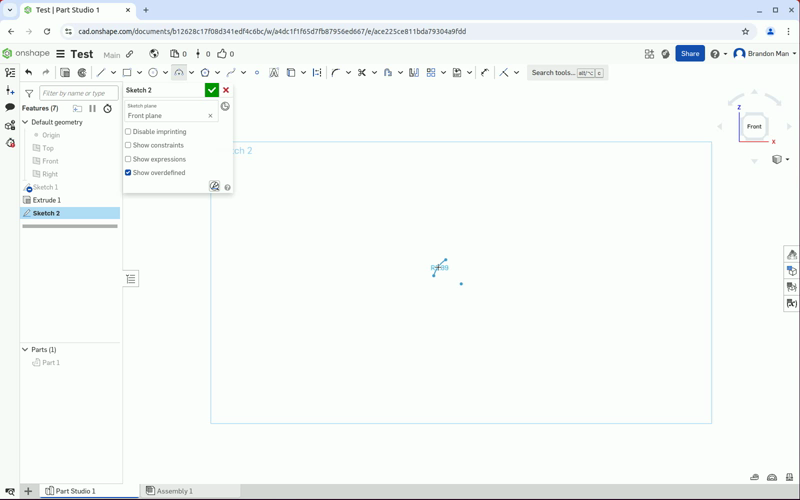
key_up(shift)
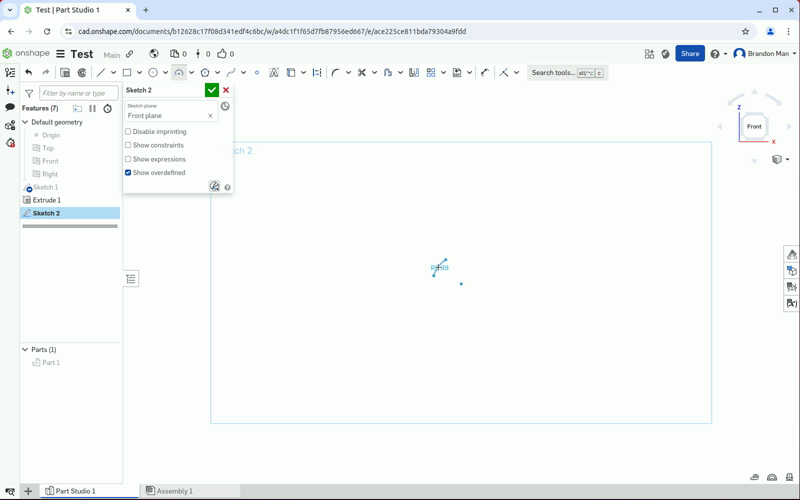
key(esc)
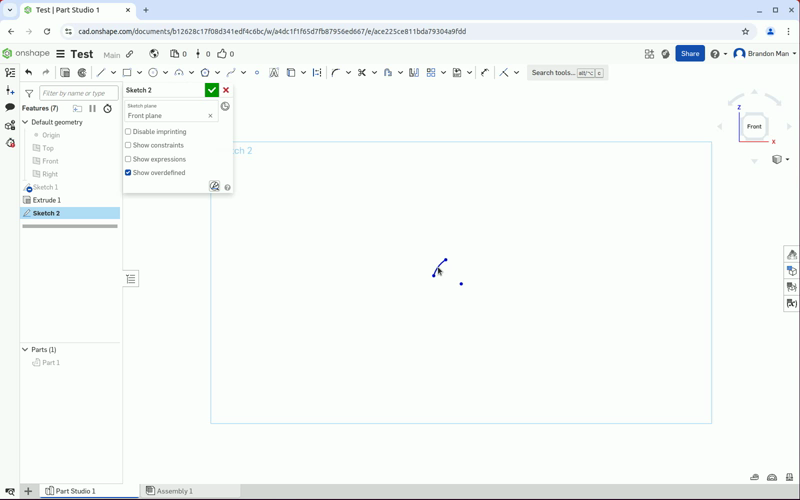
key(l)
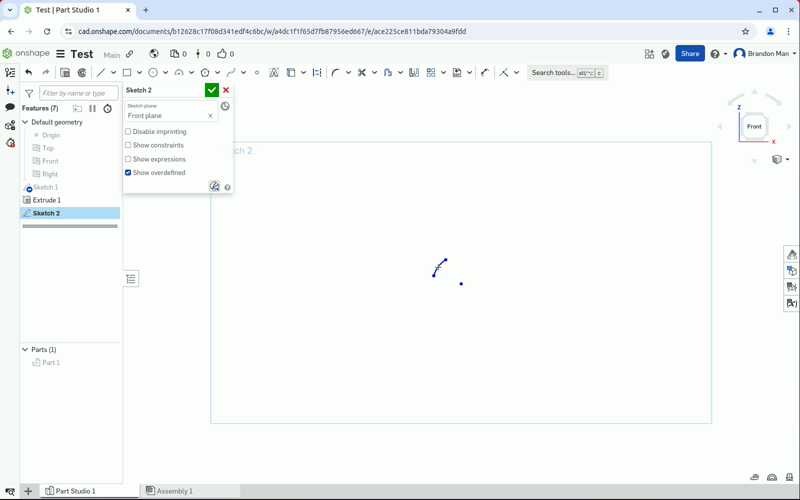
mouse_move(445, 259)
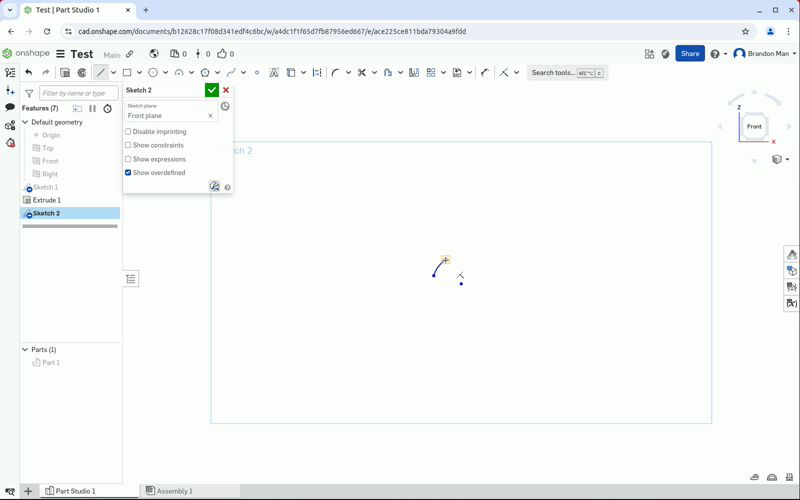
click(445, 259)
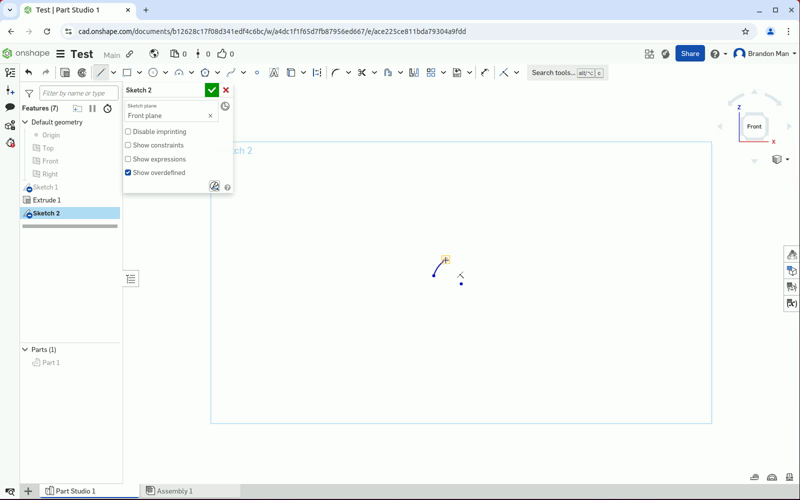
key_down(shift)
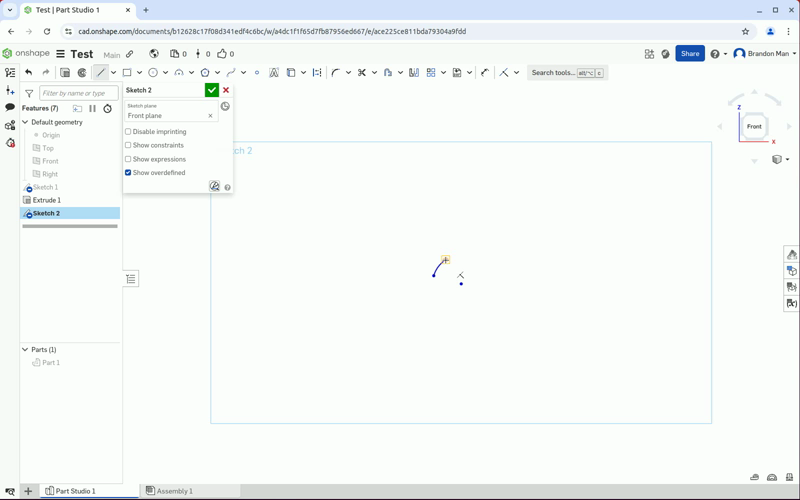
mouse_move(455, 189)
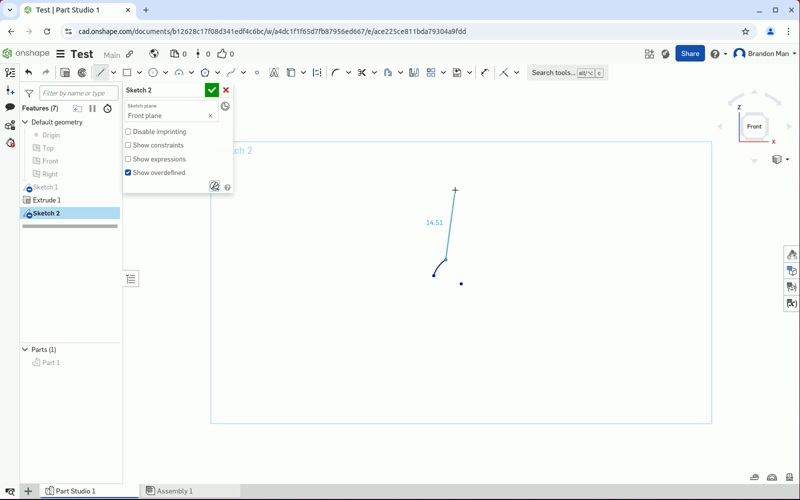
click(455, 189)
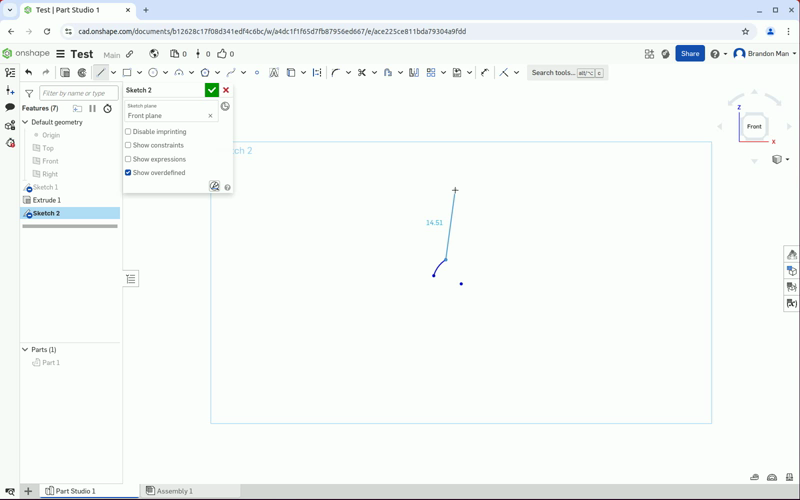
key_up(shift)
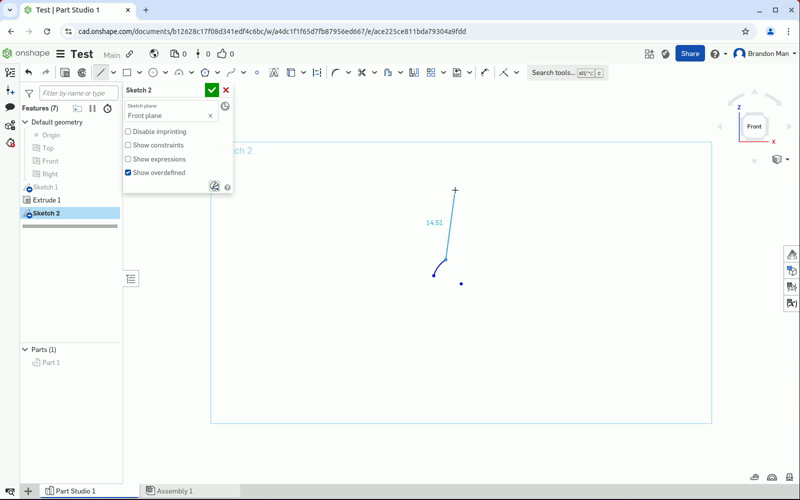
key_down(shift)
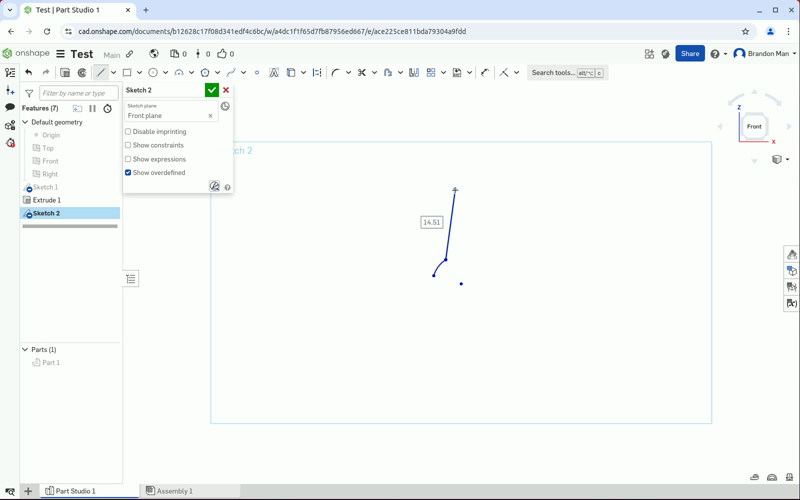
mouse_move(485, 189)
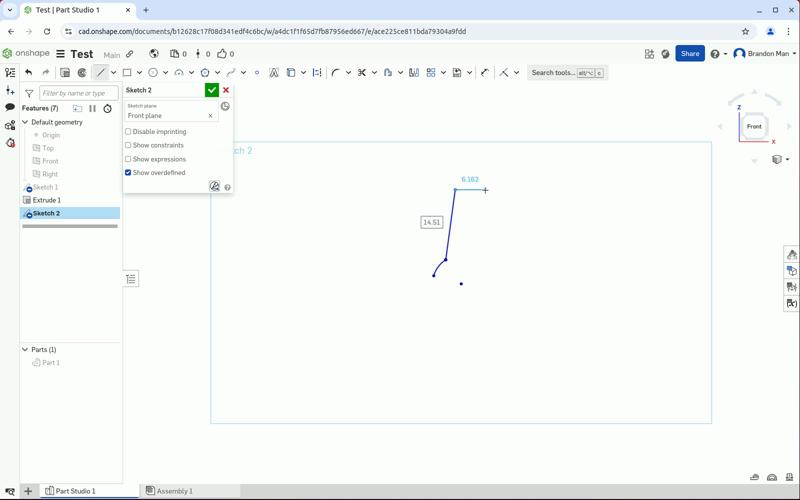
mouse_move(445, 189)
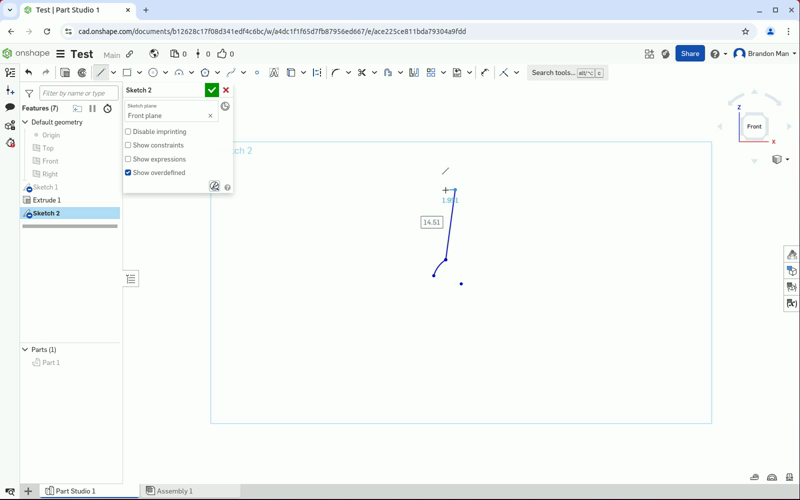
click(445, 189)
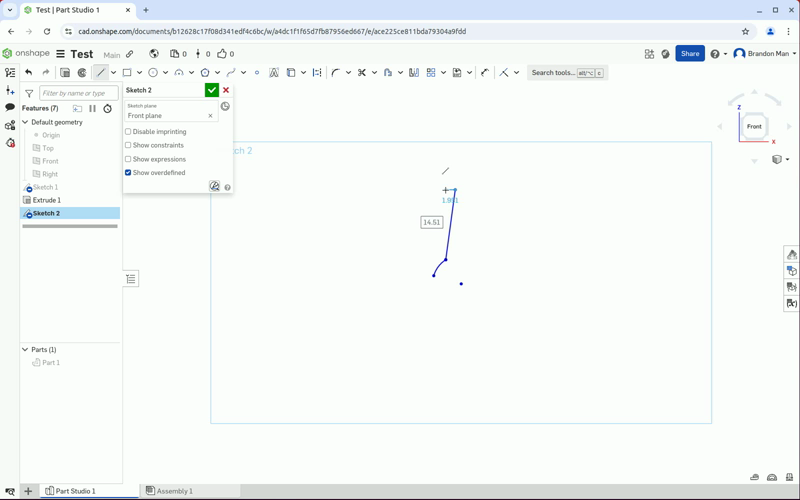
key_up(shift)
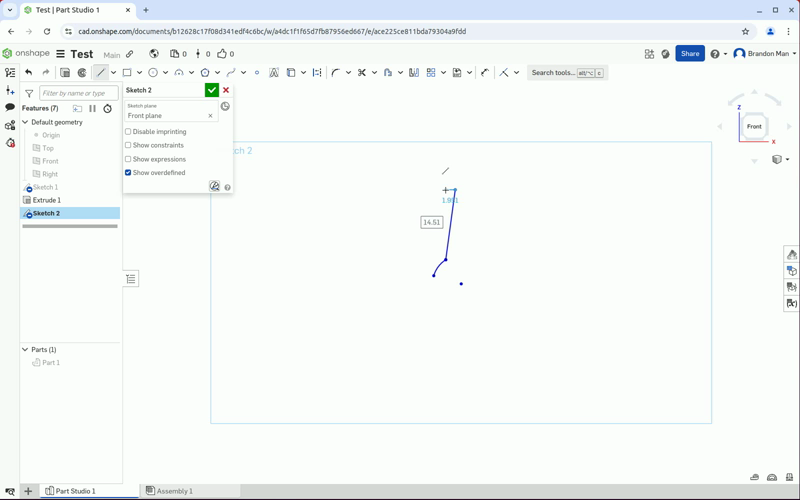
key_down(shift)
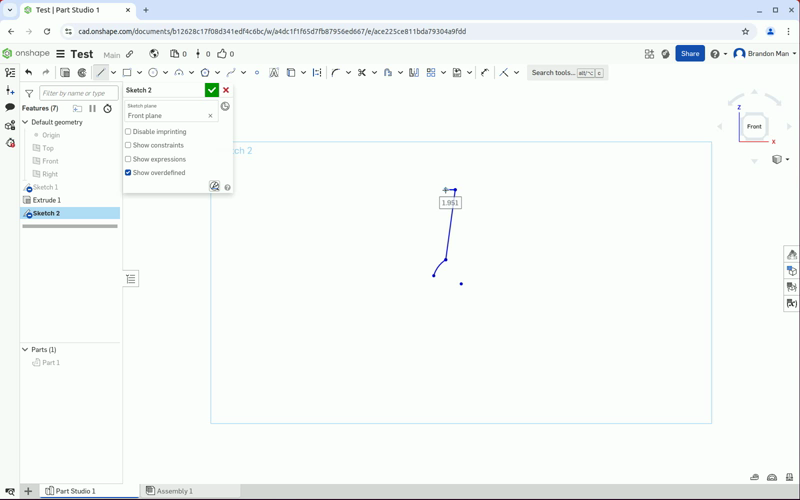
mouse_move(433, 275)
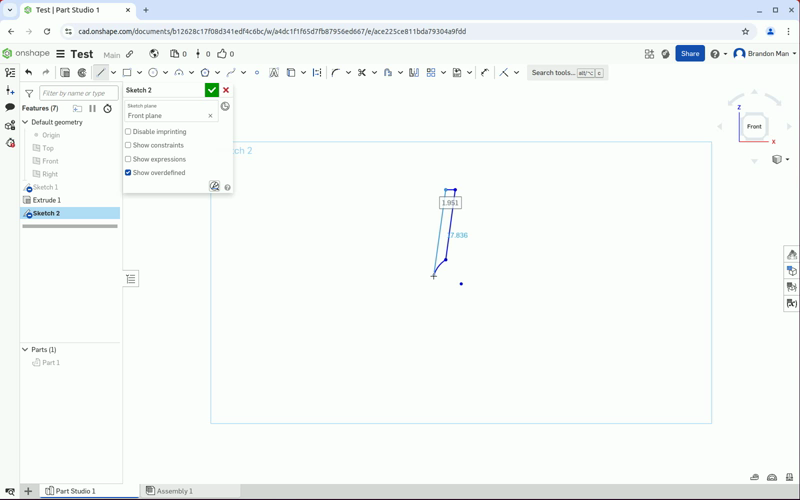
key_up(shift)
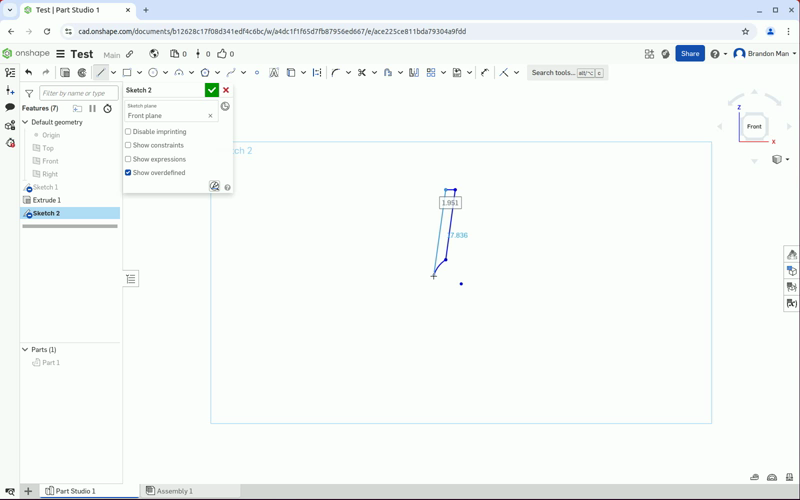
click(433, 275)
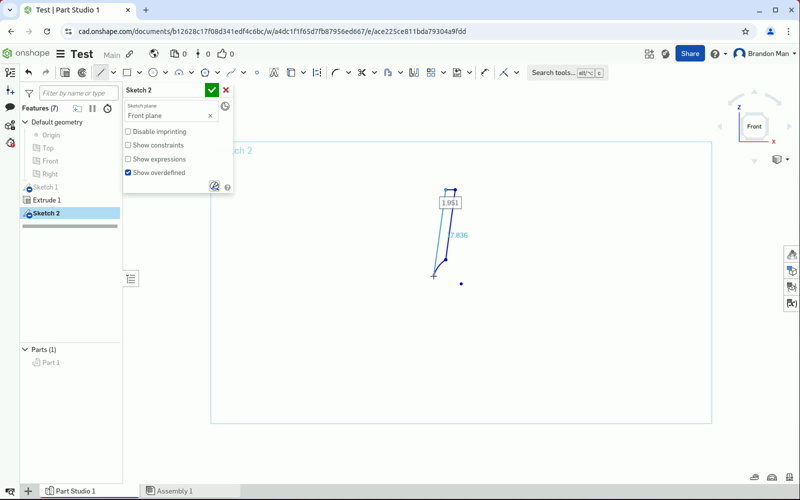
key(esc)
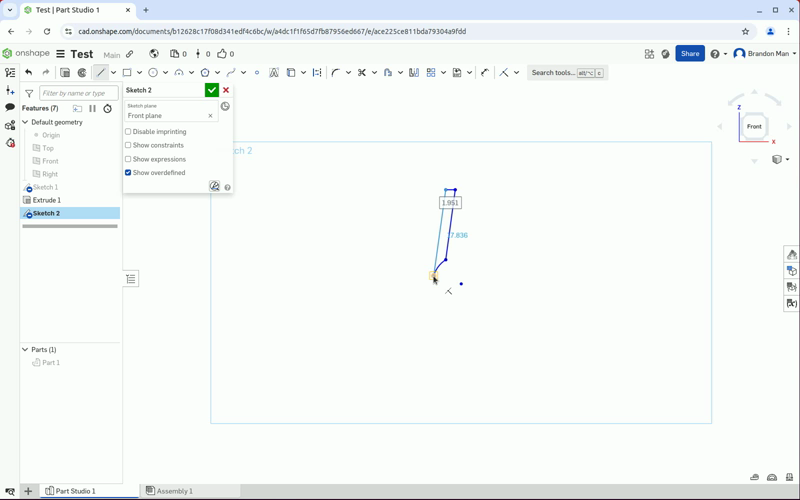
mouse_move(447, 191)
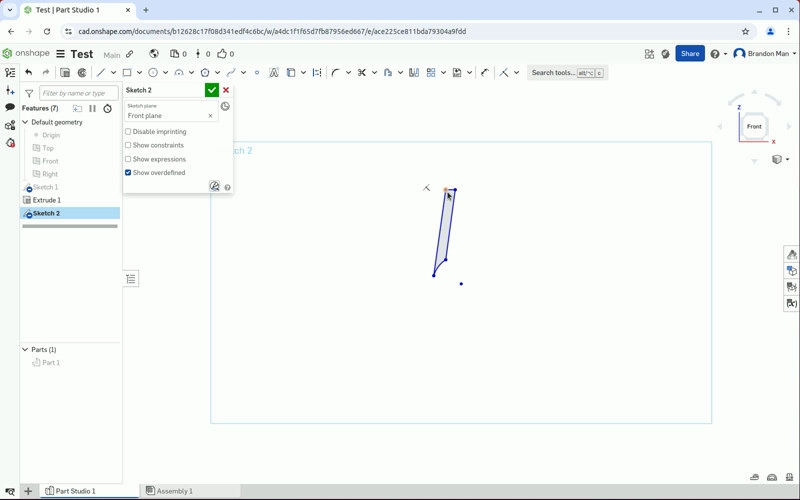
scroll(6)
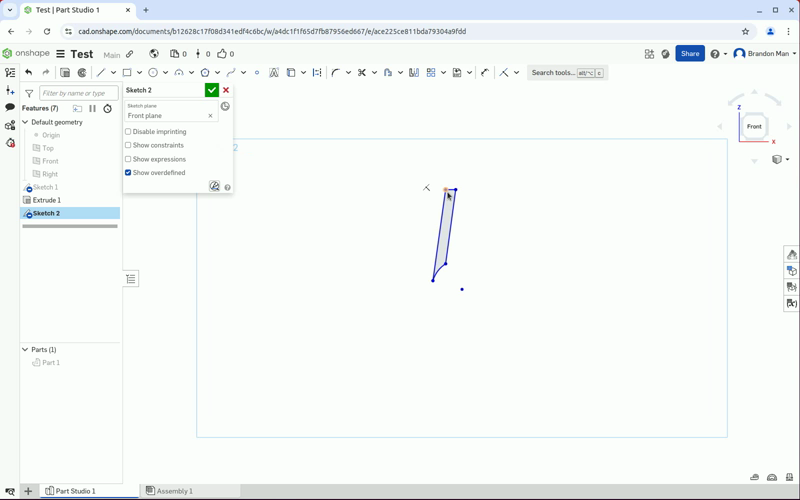
scroll(6)
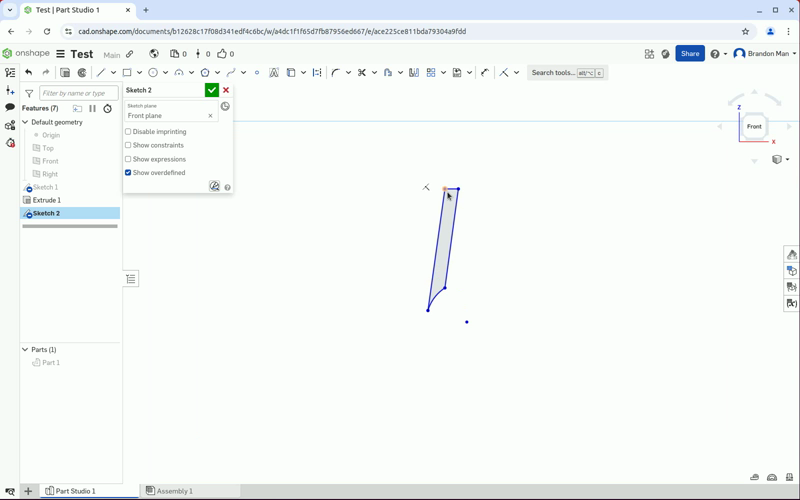
scroll(6)
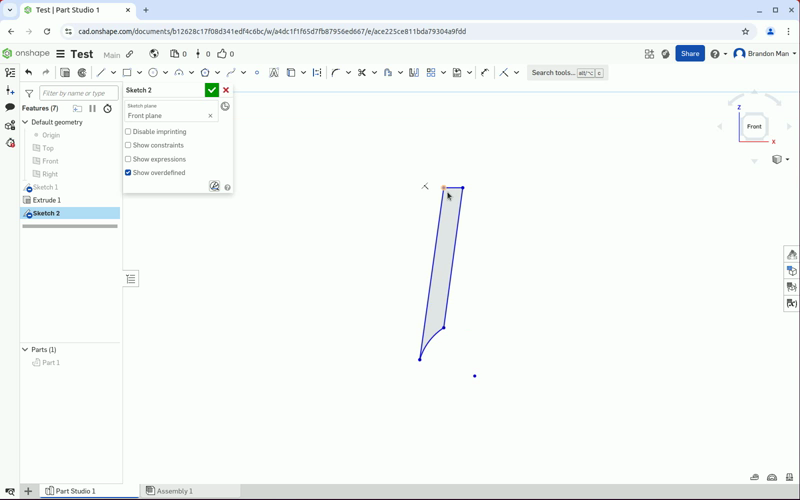
scroll(6)
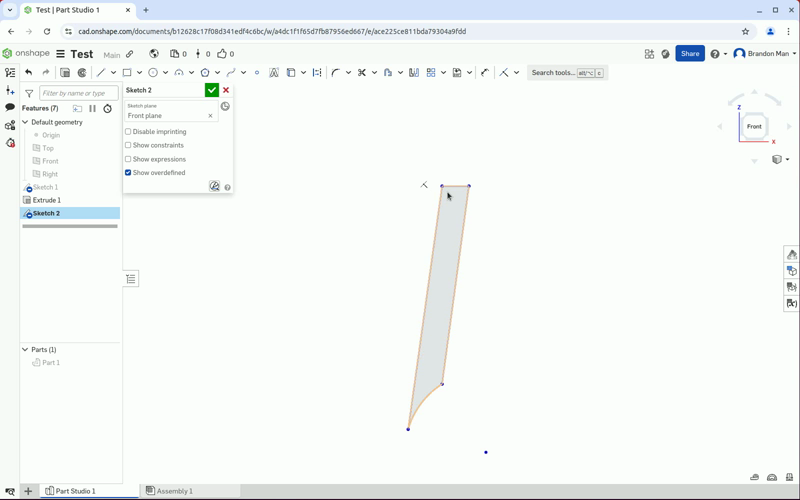
scroll(6)
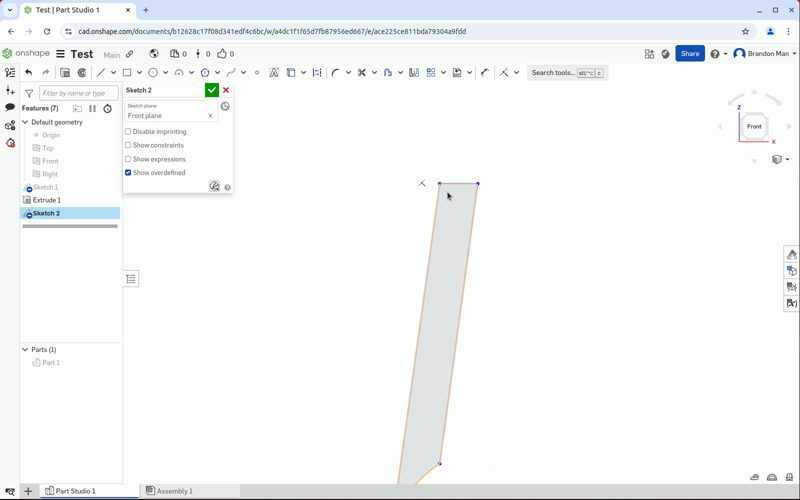
scroll(6)
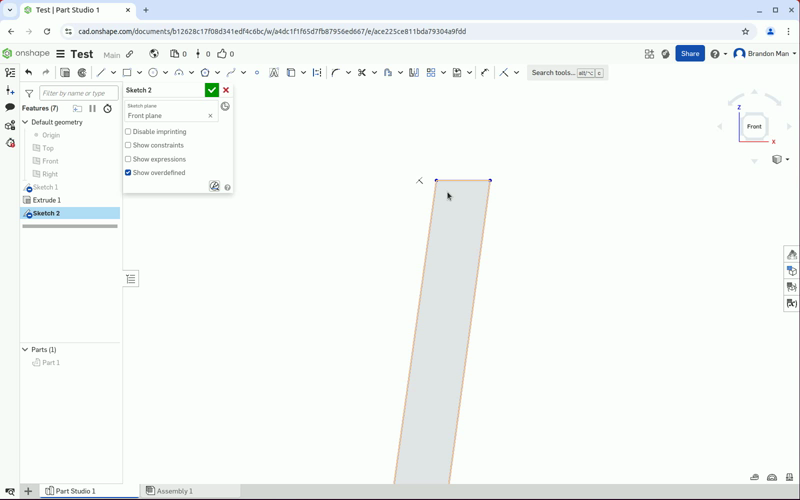
scroll(6)
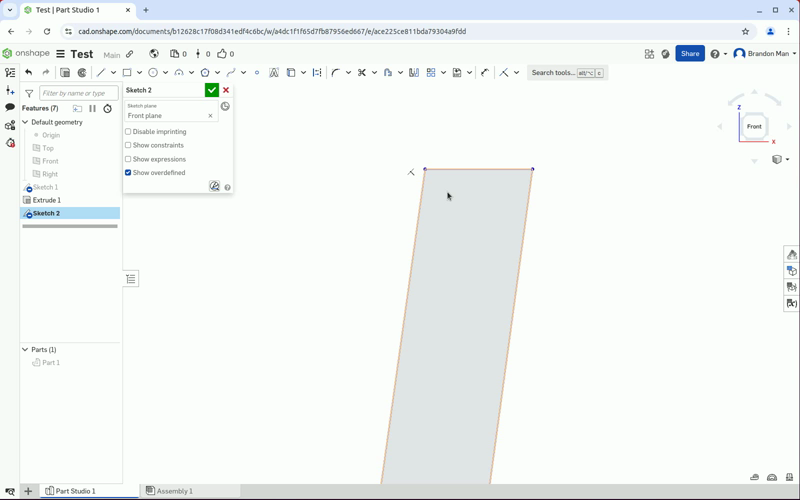
click(447, 191)
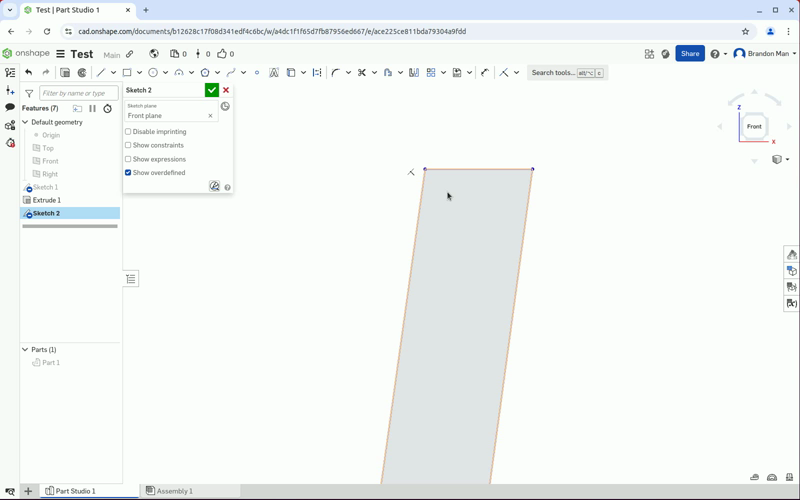
scroll(-6)
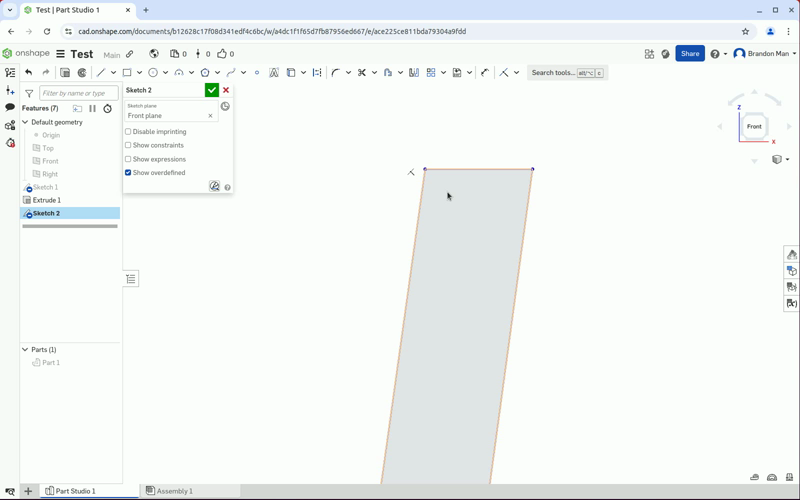
scroll(-6)
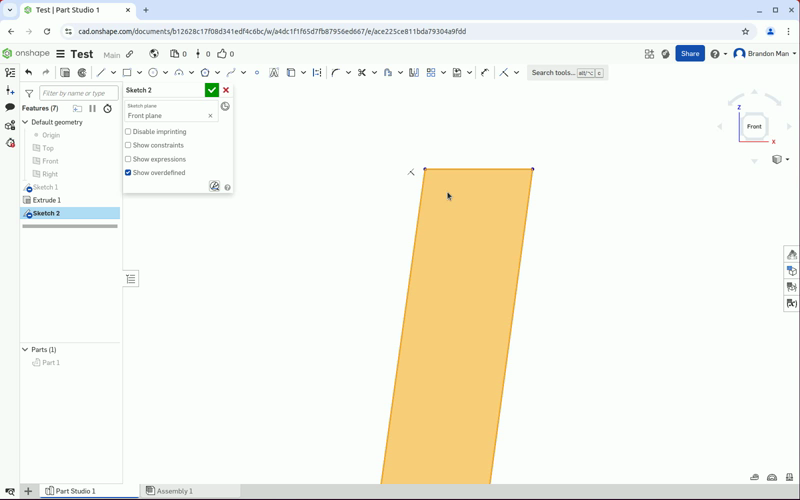
scroll(-6)
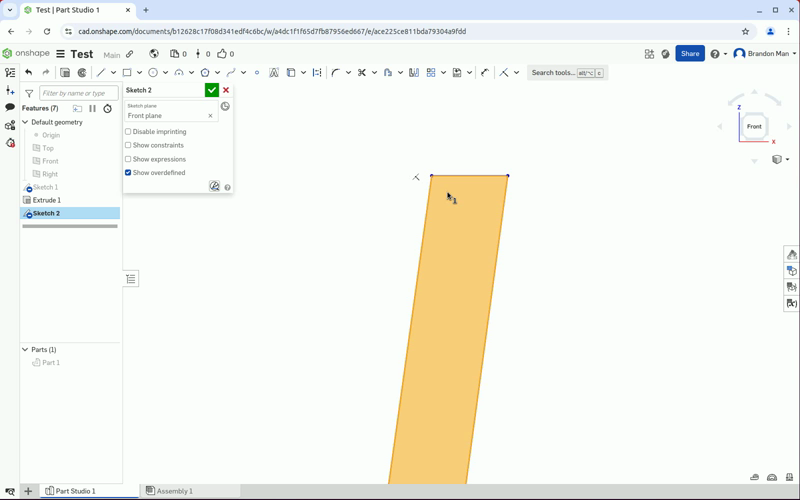
scroll(-6)
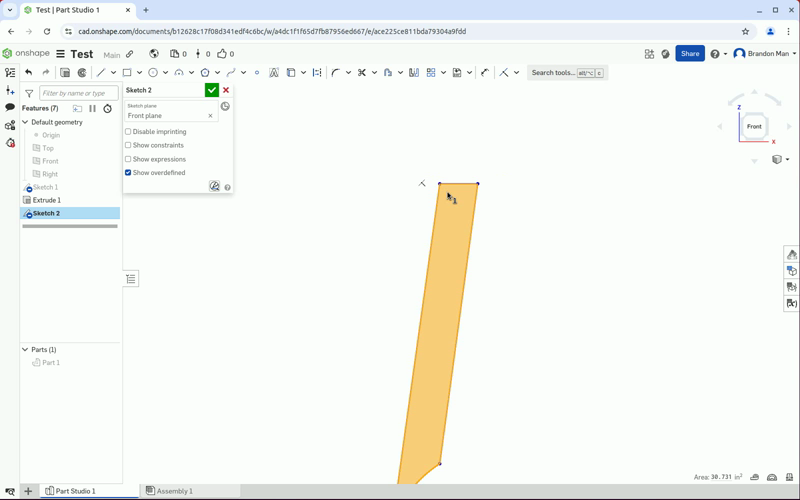
scroll(-6)
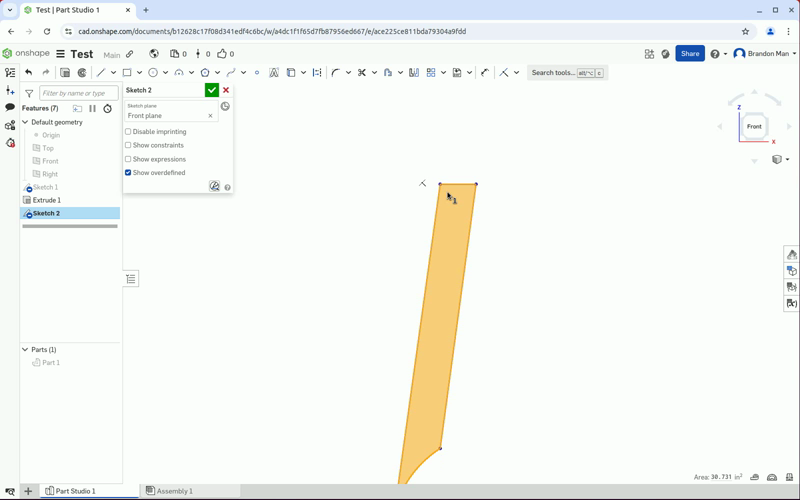
scroll(-6)
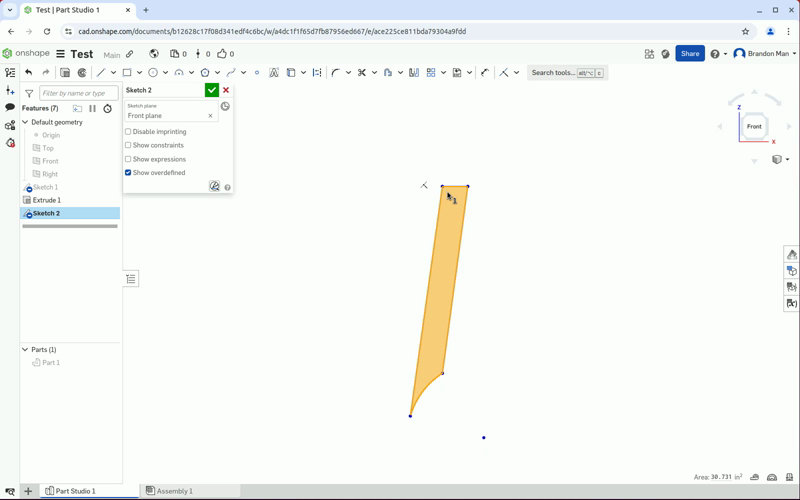
scroll(-6)
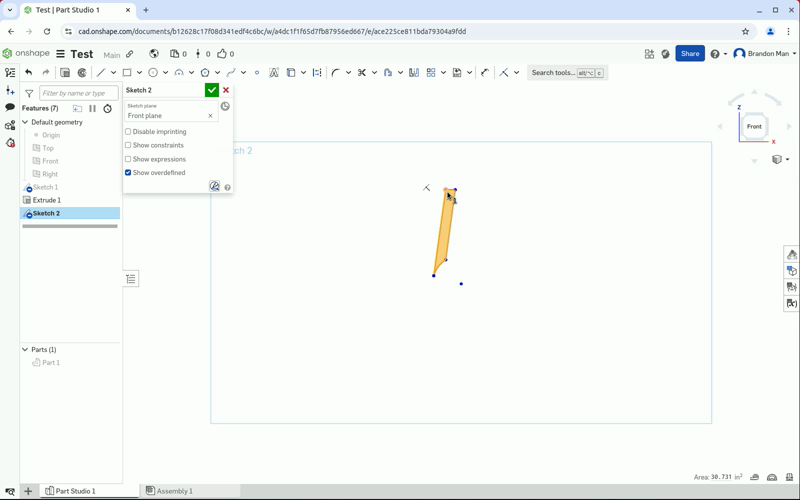
mouse_move(73, 352)
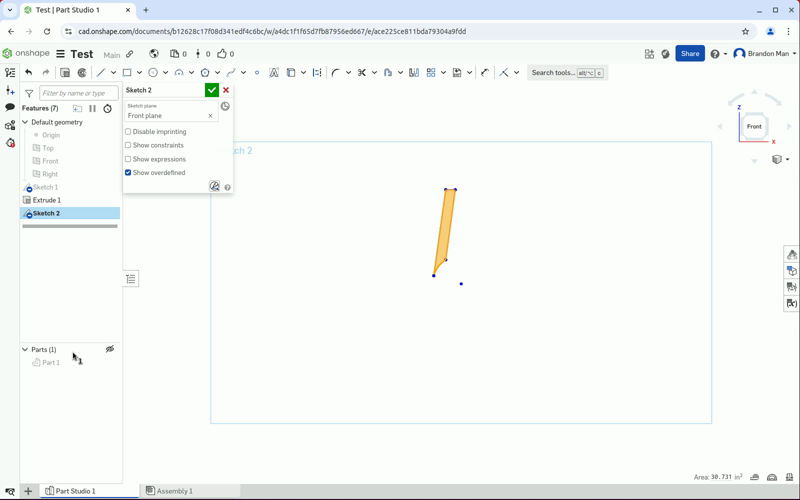
key(shift+y)
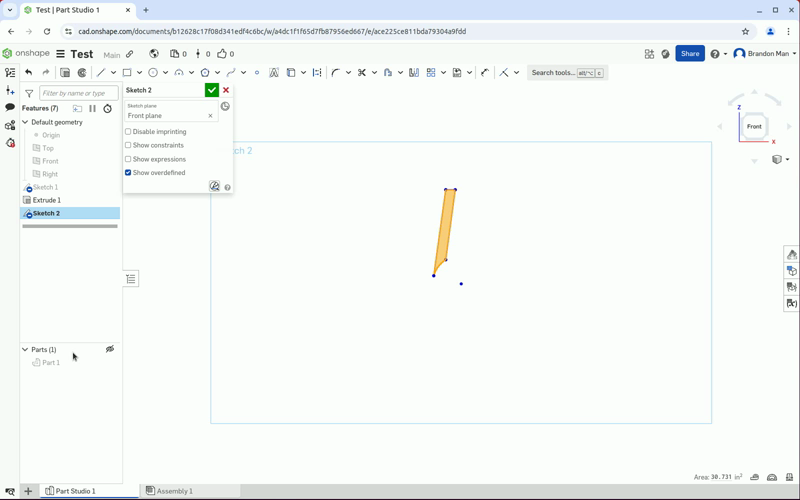
key(shift+e)
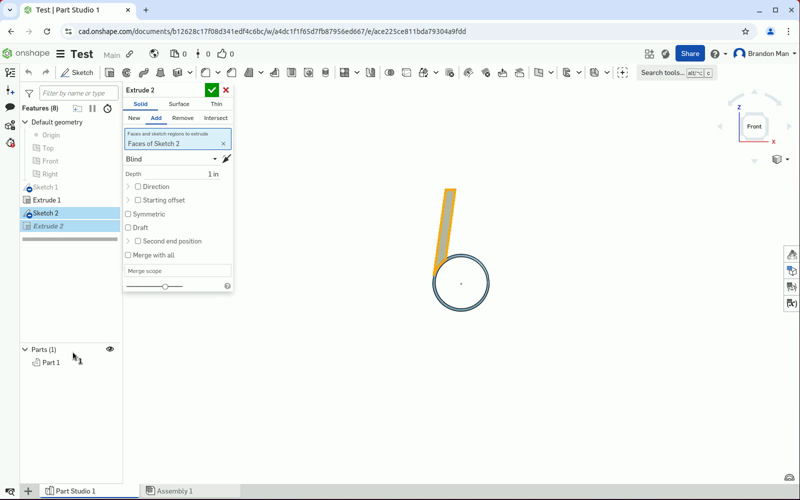
mouse_move(143, 106)
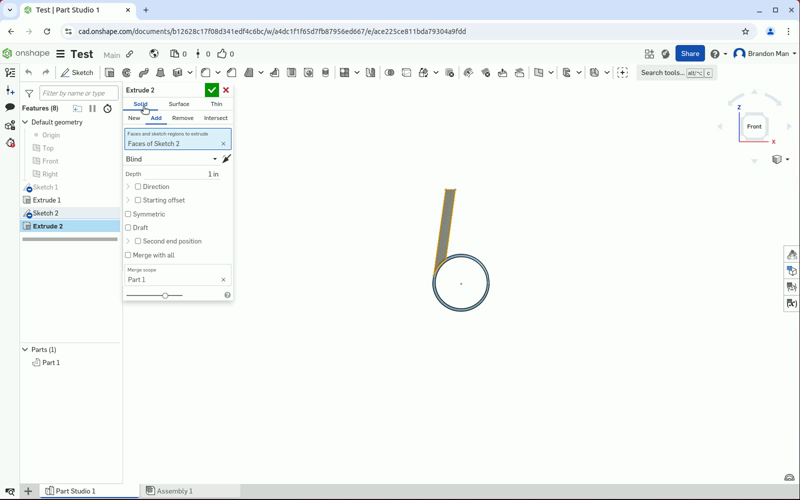
click(143, 106)
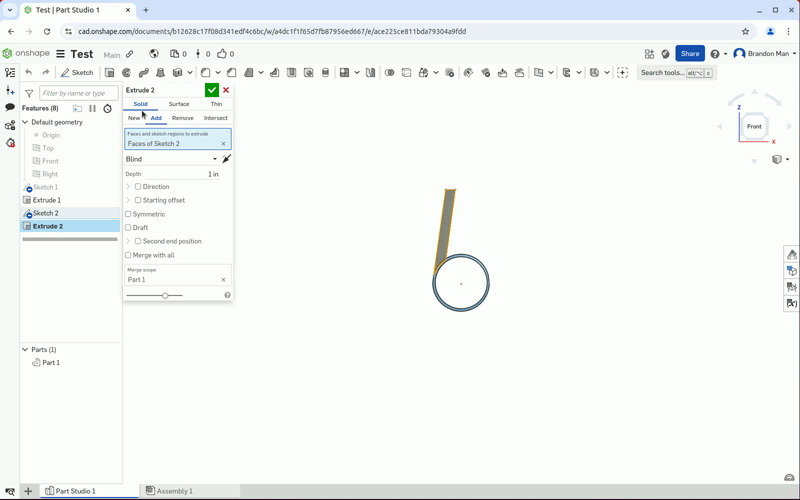
mouse_move(137, 120)
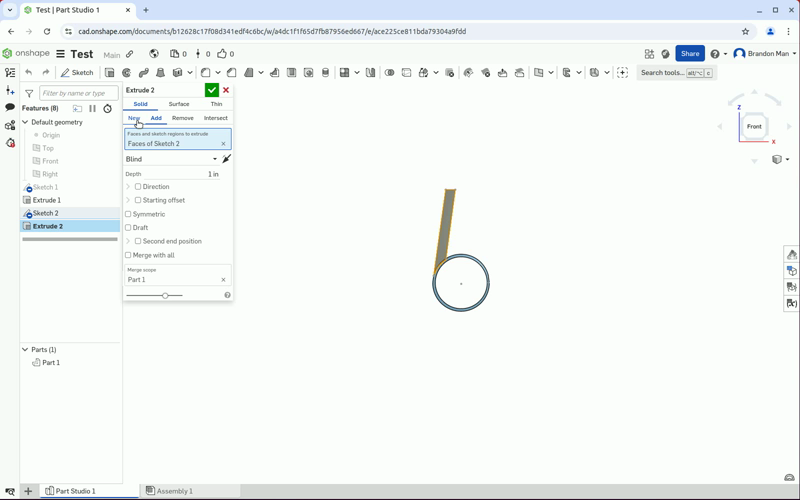
click(137, 120)
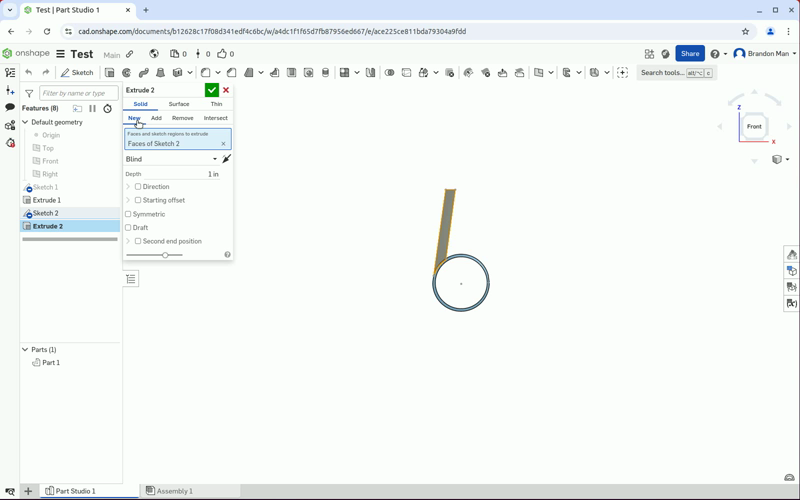
key(tab, 4)
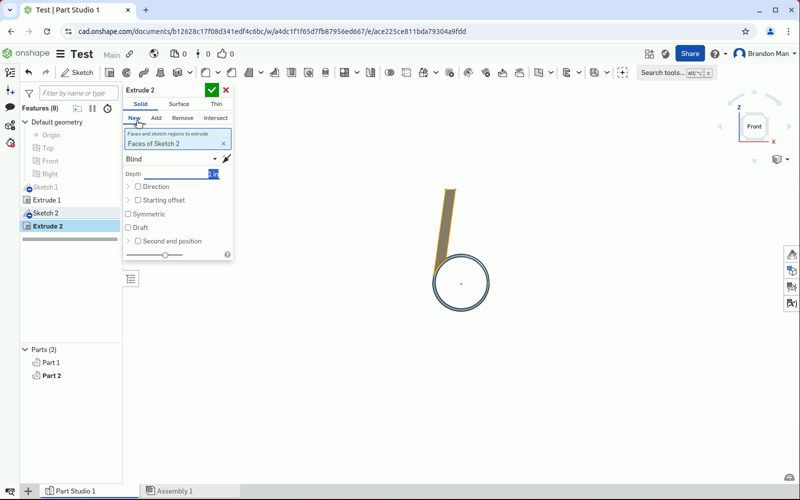
text(4.092)
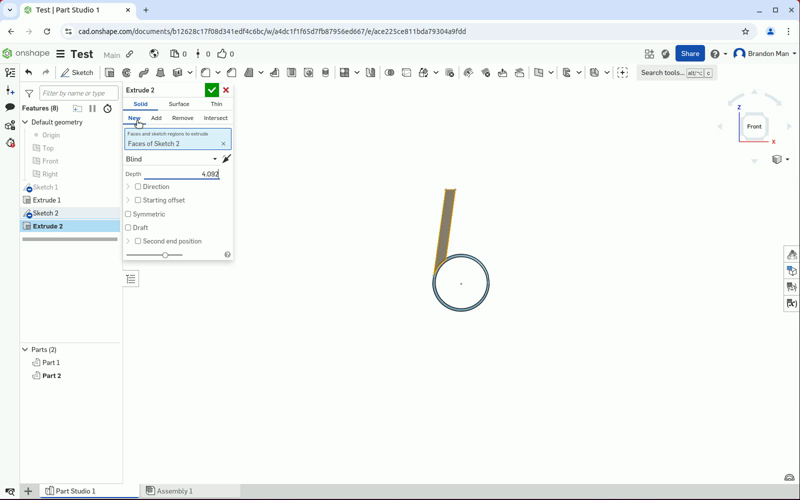
key(enter)
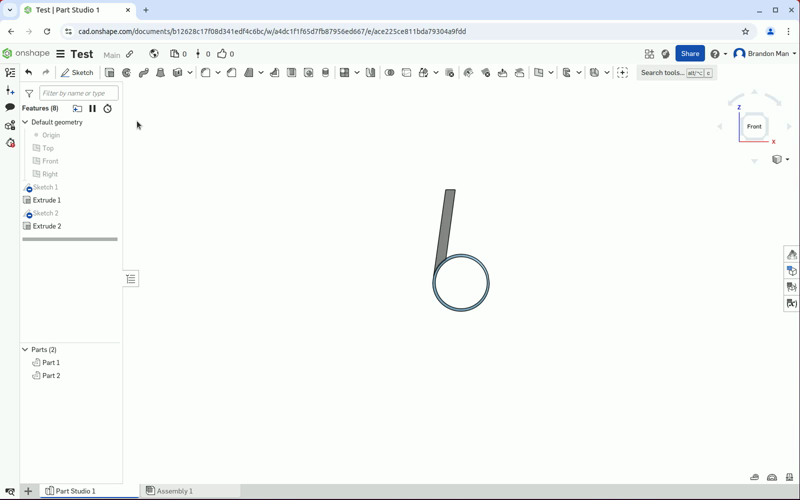
key(shift+h)
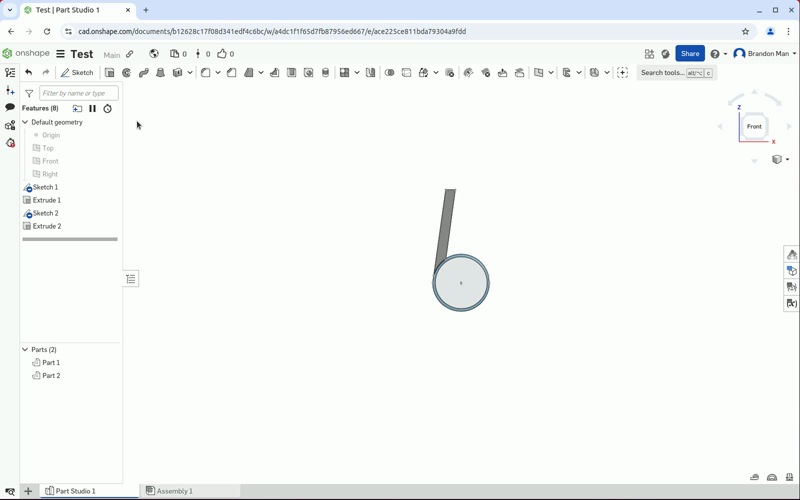
key(shift+h)
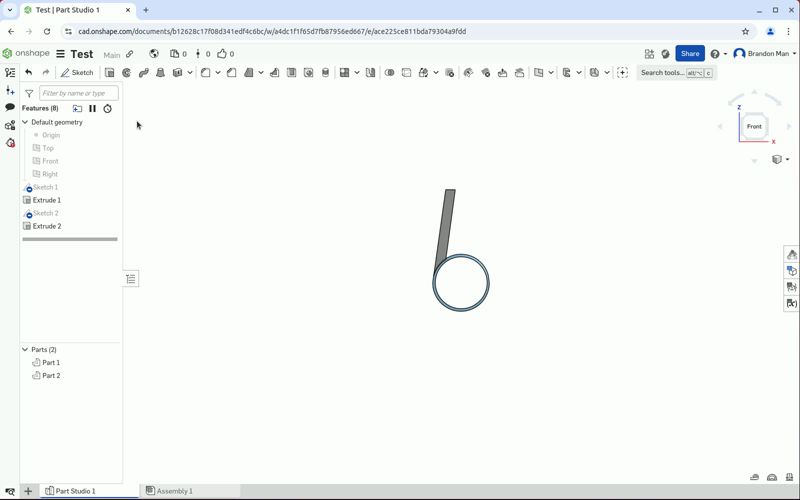
mouse_move(73, 189)
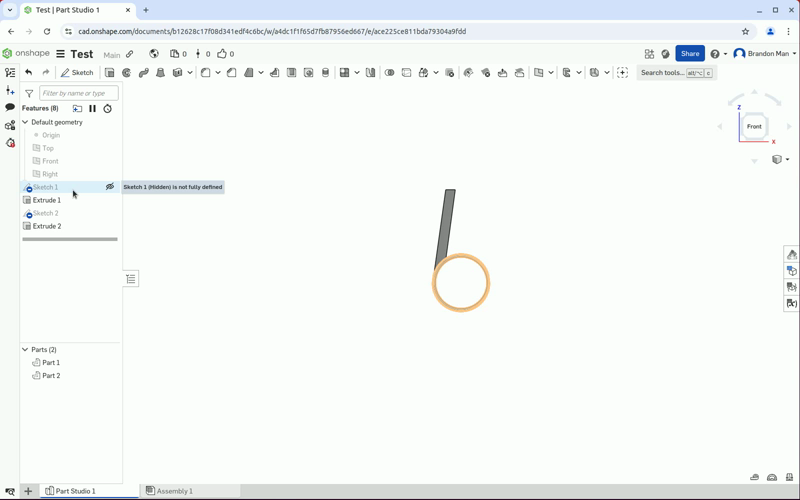
click(73, 189)
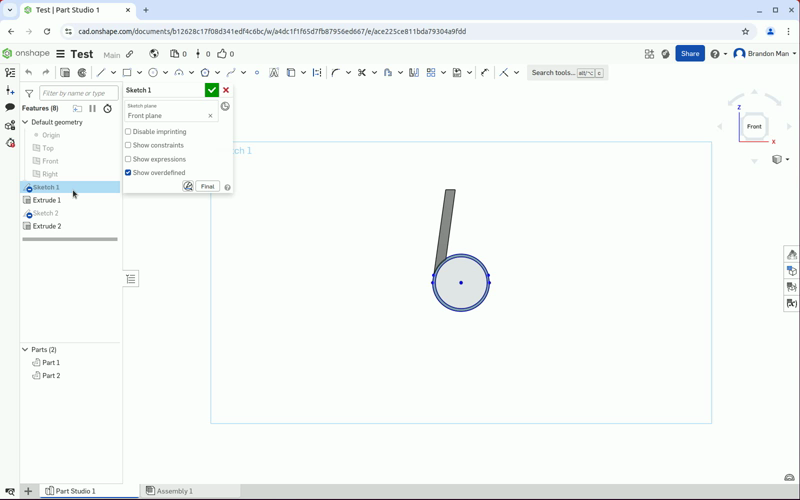
mouse_move(229, 92)
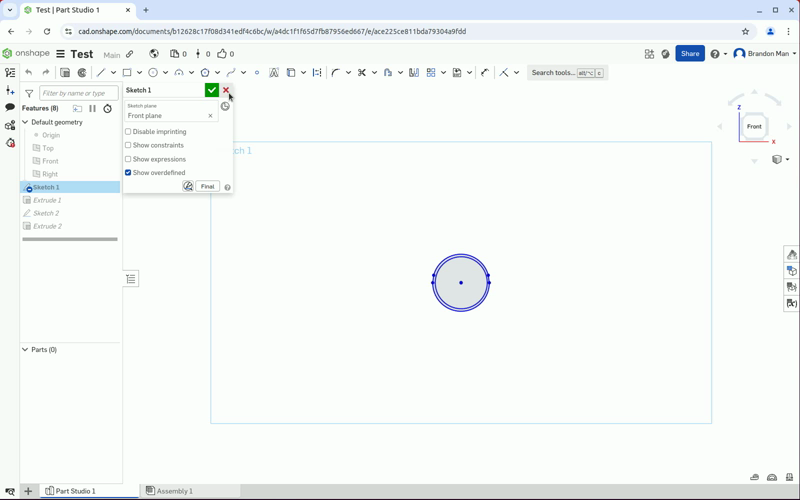
click(229, 92)
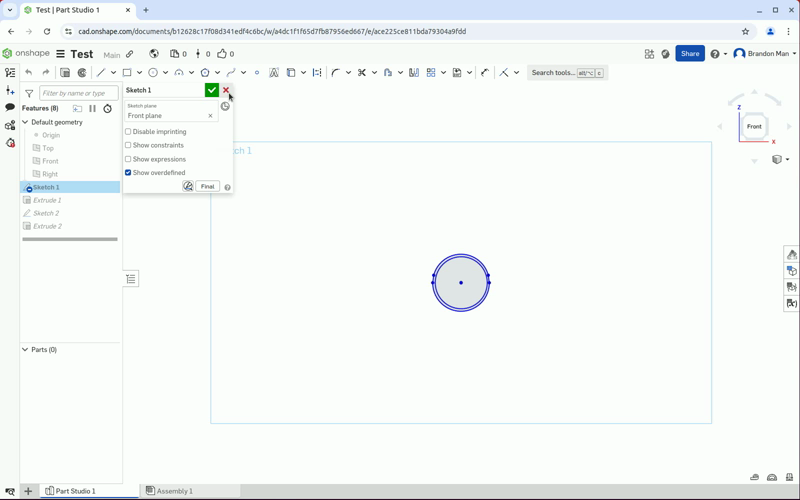
key(shift+s)
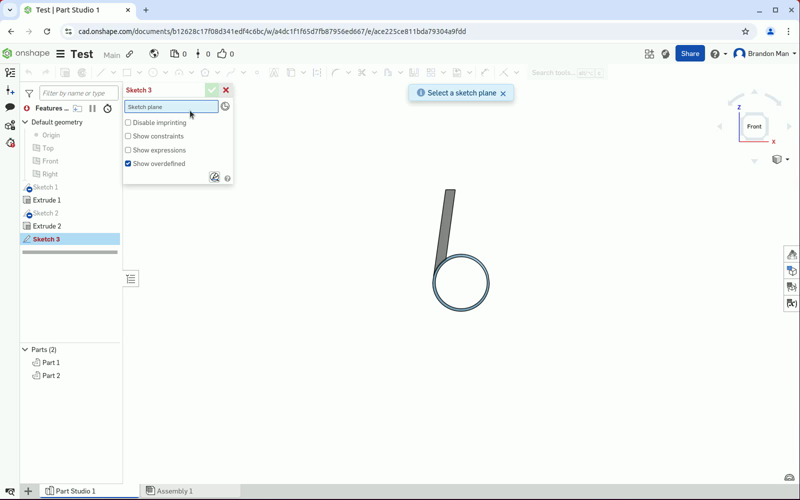
mouse_move(73, 163)
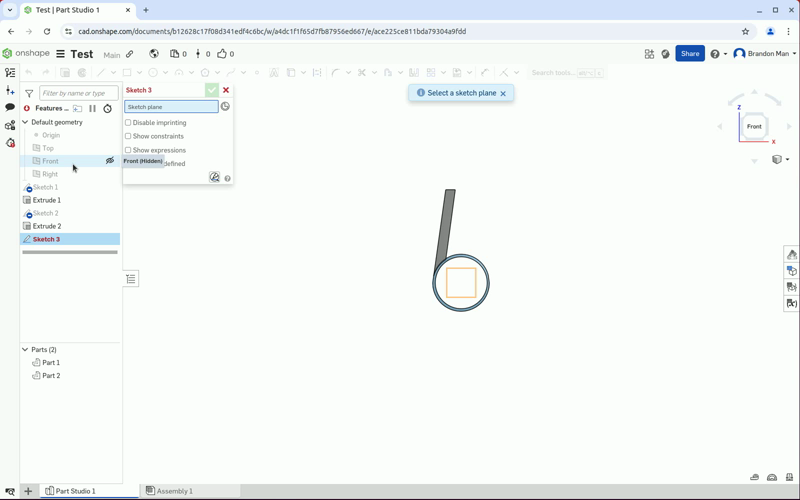
click(73, 163)
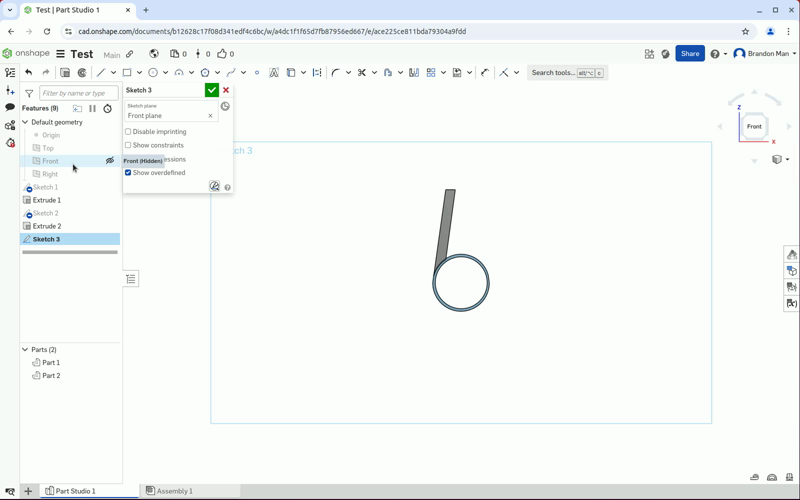
mouse_move(73, 352)
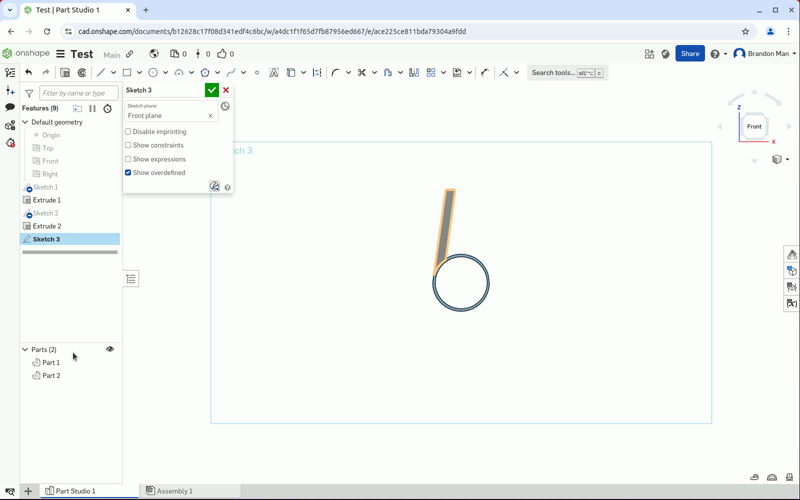
key(y)
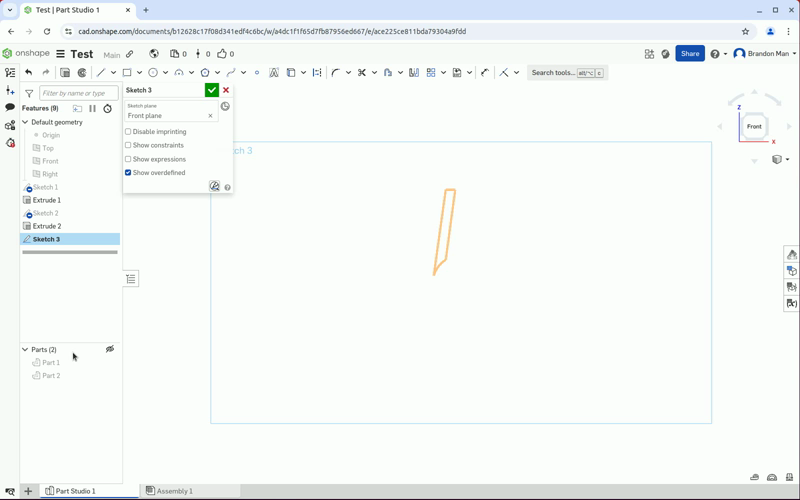
key(l)
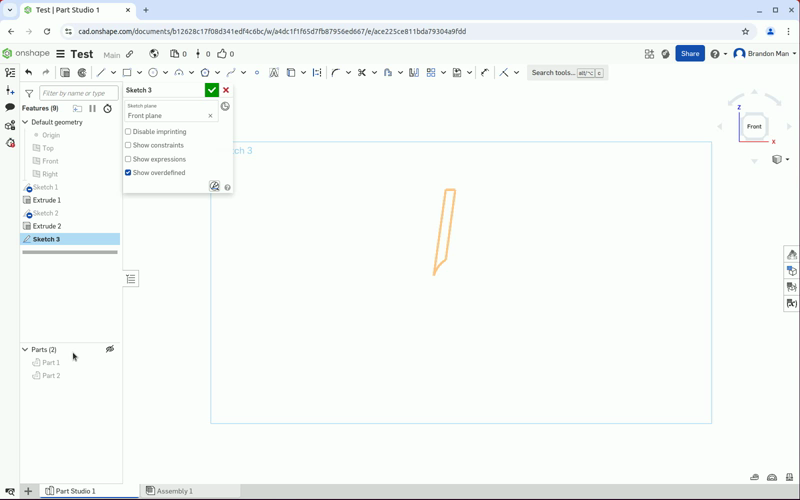
key_down(shift)
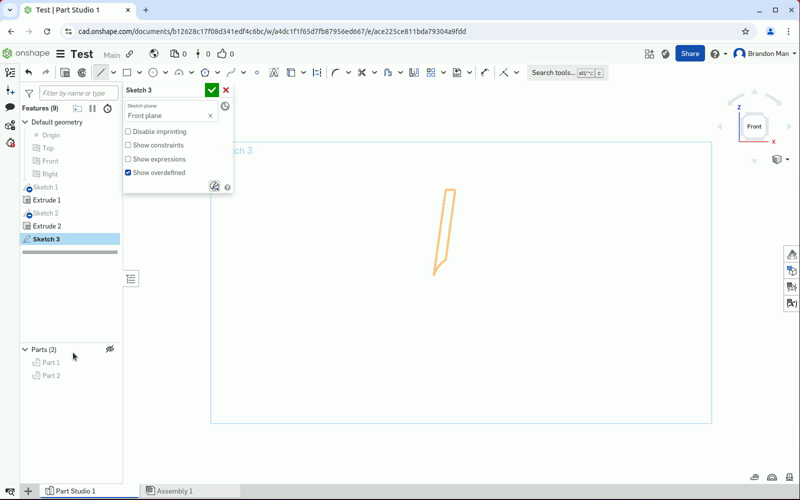
mouse_move(466, 190)
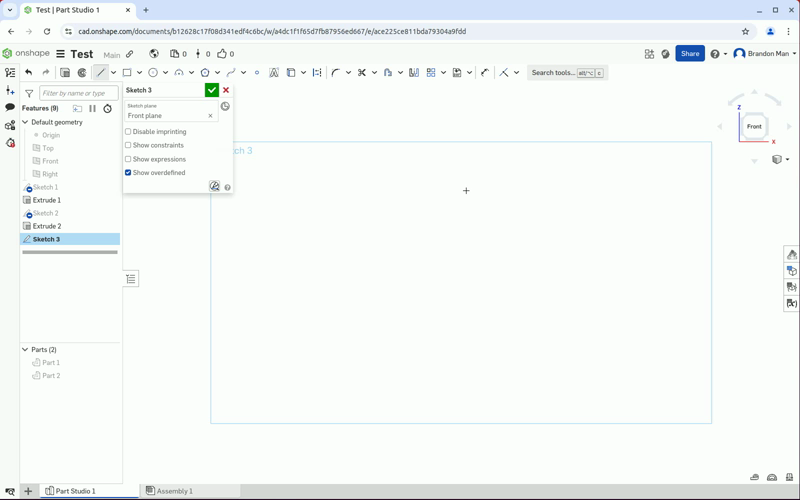
click(466, 190)
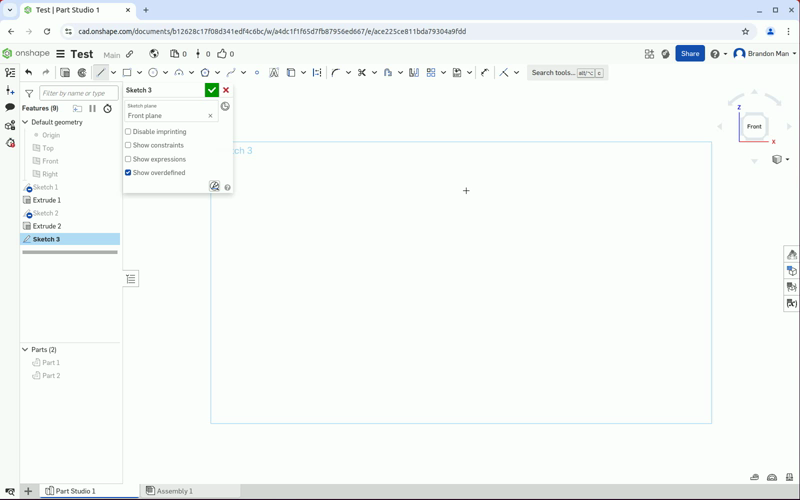
key_up(shift)
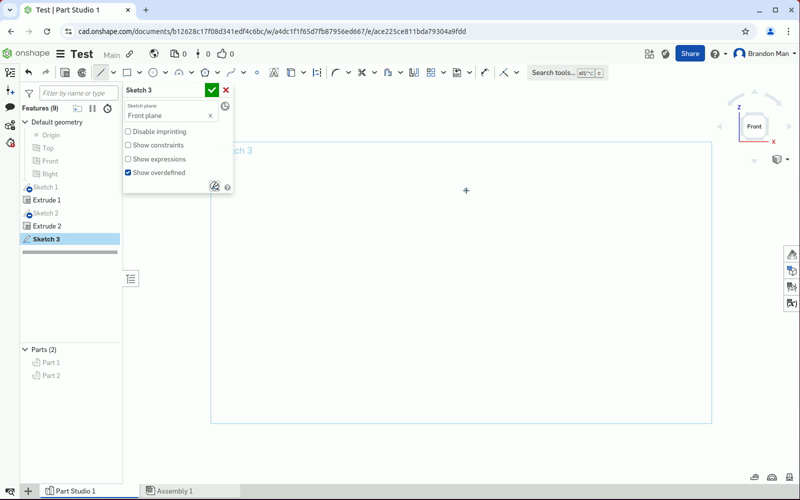
key_down(shift)
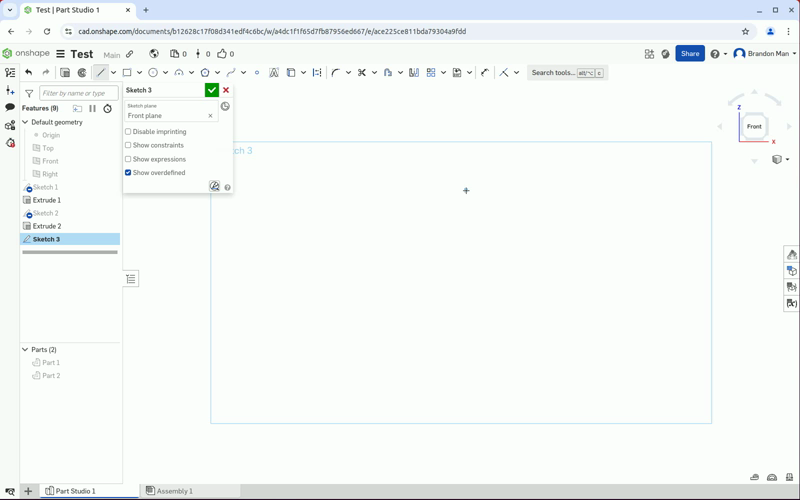
mouse_move(475, 259)
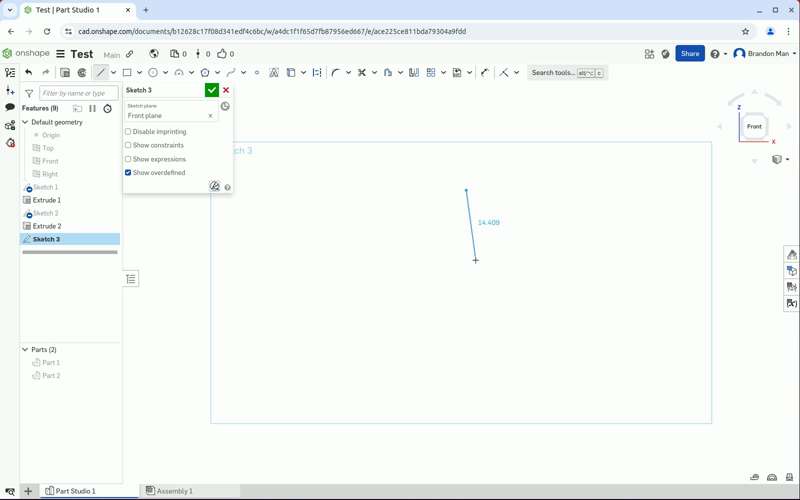
click(475, 259)
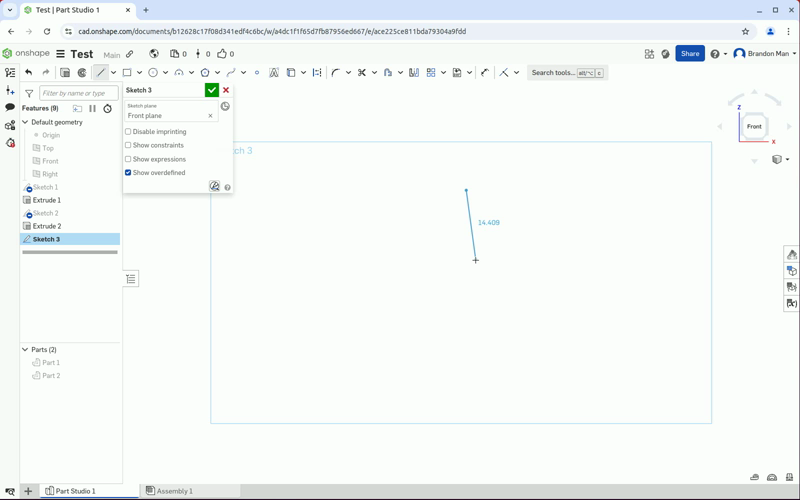
key_up(shift)
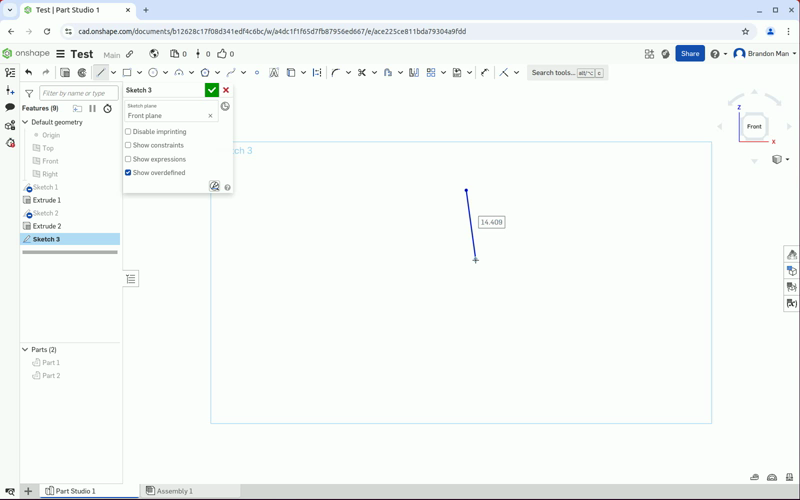
key(esc)
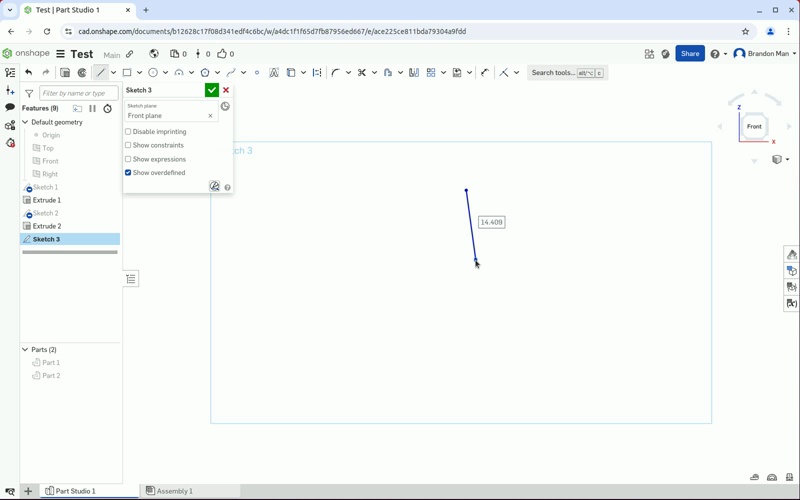
key(a)
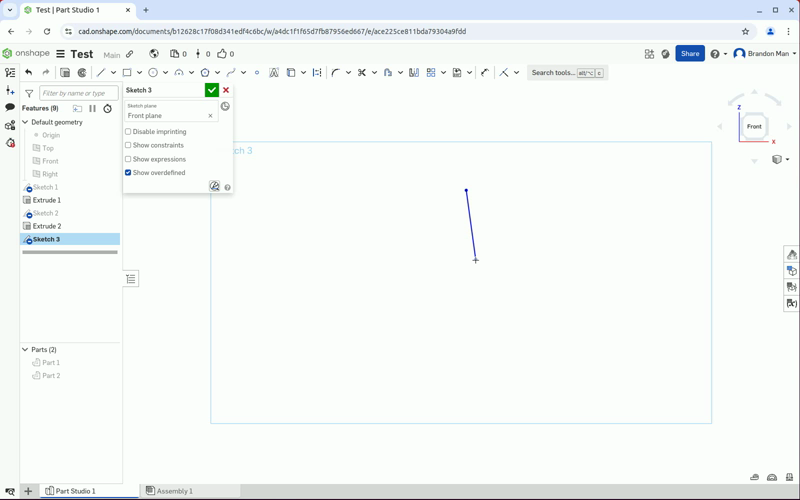
mouse_move(475, 259)
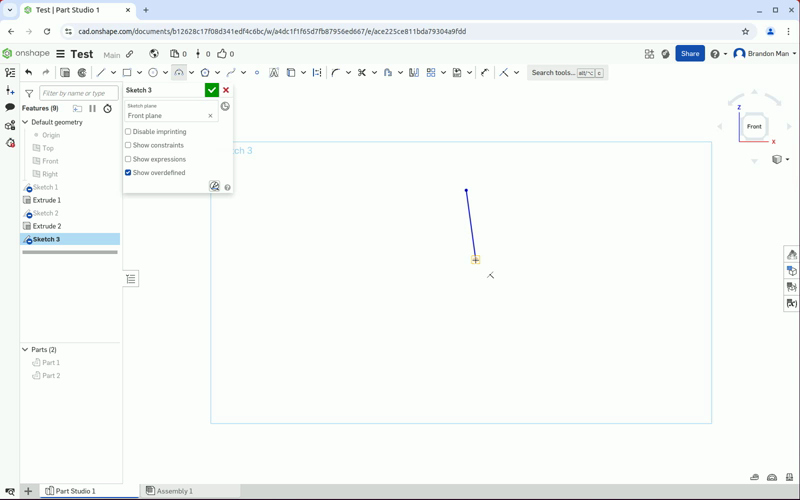
click(475, 259)
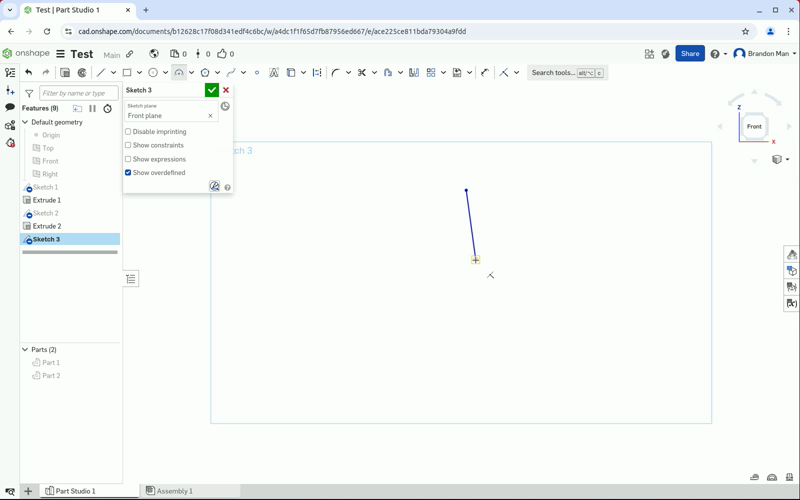
key_down(shift)
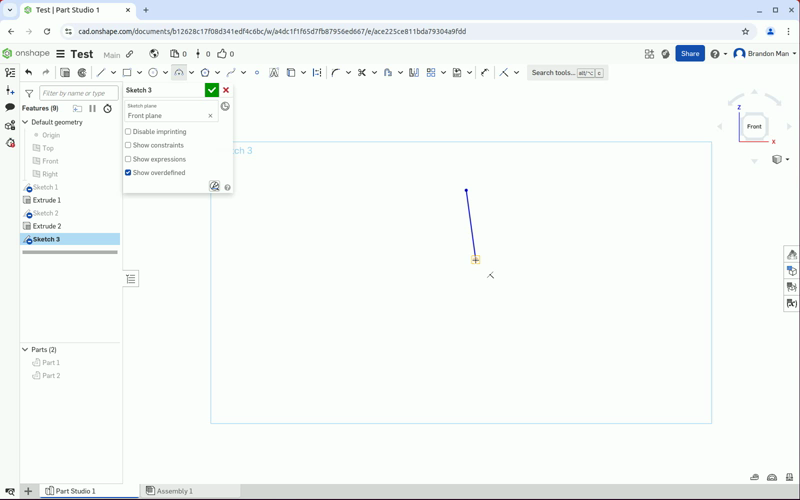
mouse_move(488, 276)
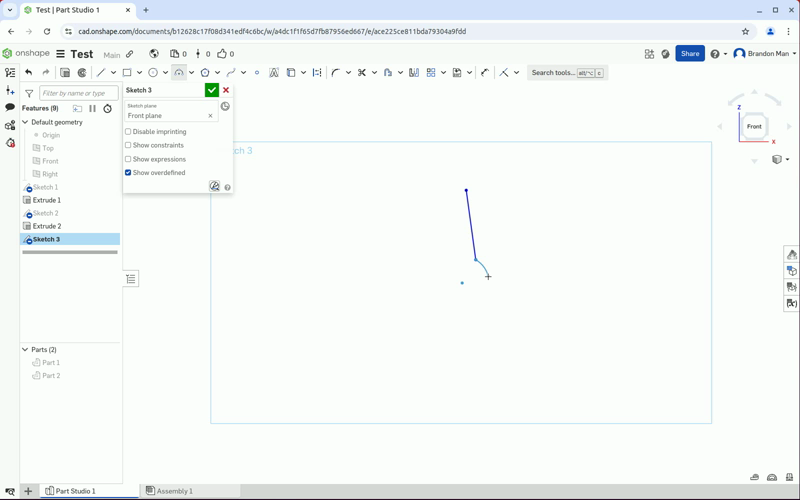
click(488, 276)
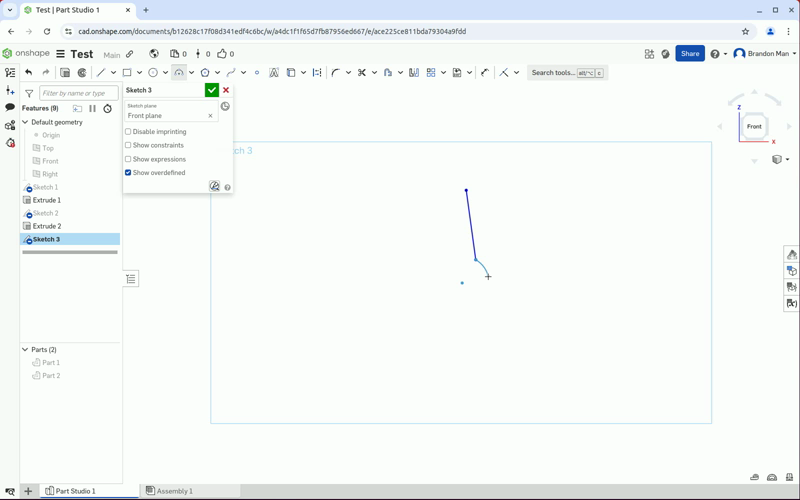
mouse_move(483, 267)
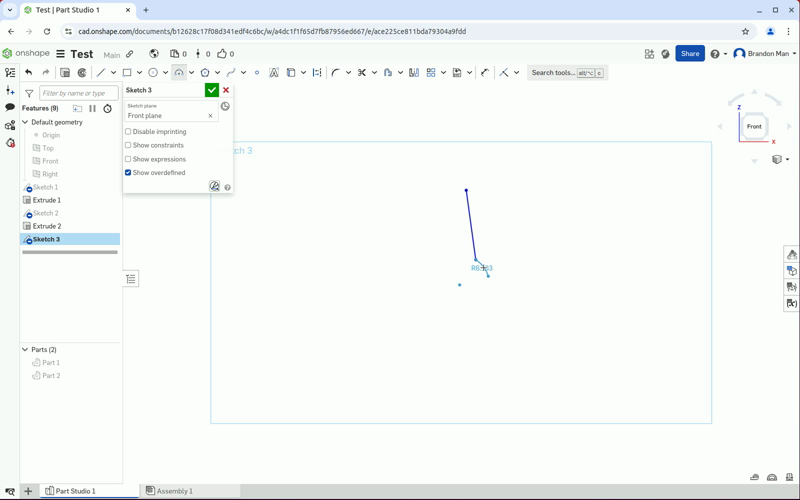
click(483, 267)
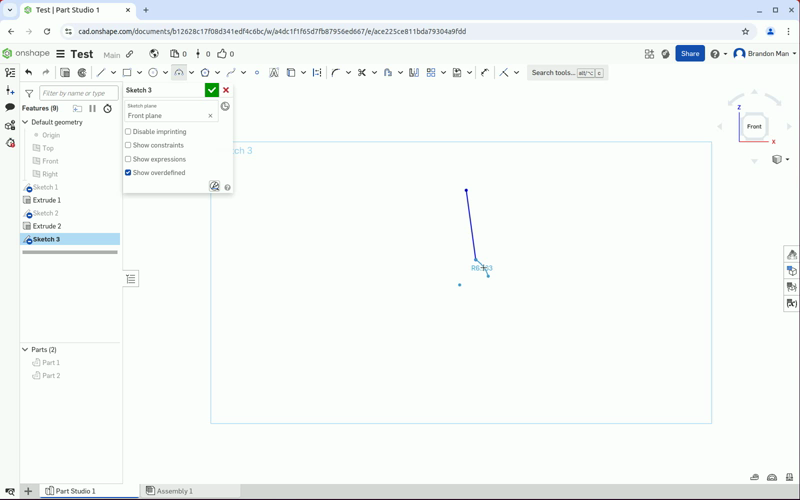
key_up(shift)
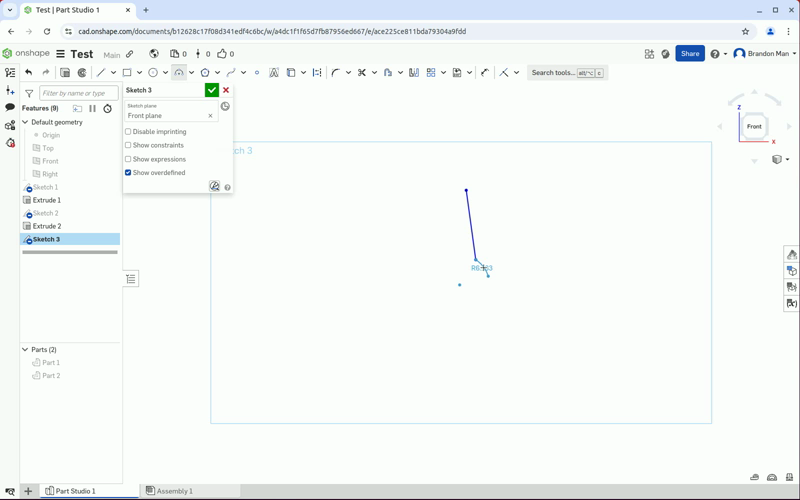
key(esc)
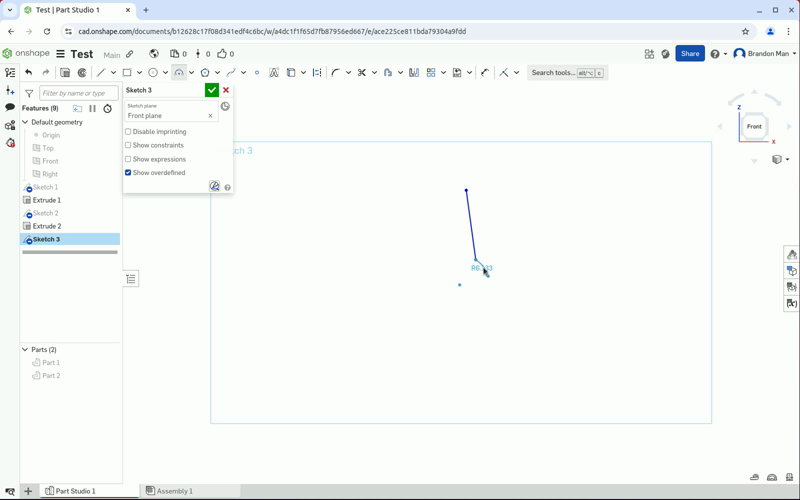
key(l)
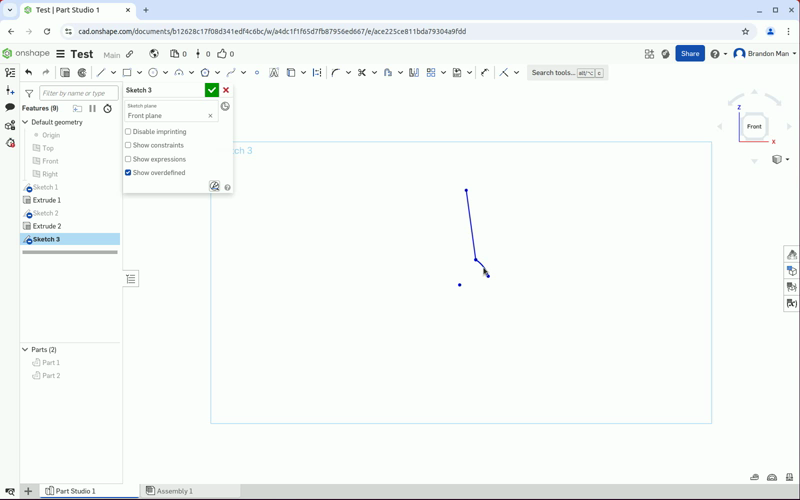
mouse_move(488, 276)
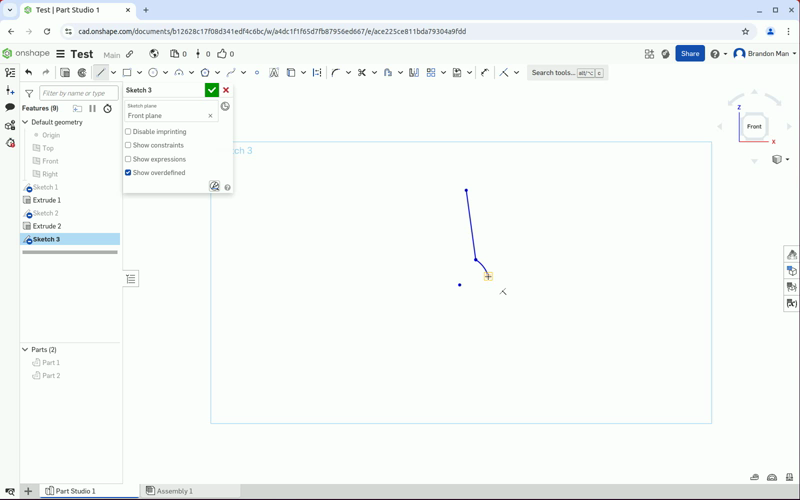
click(488, 276)
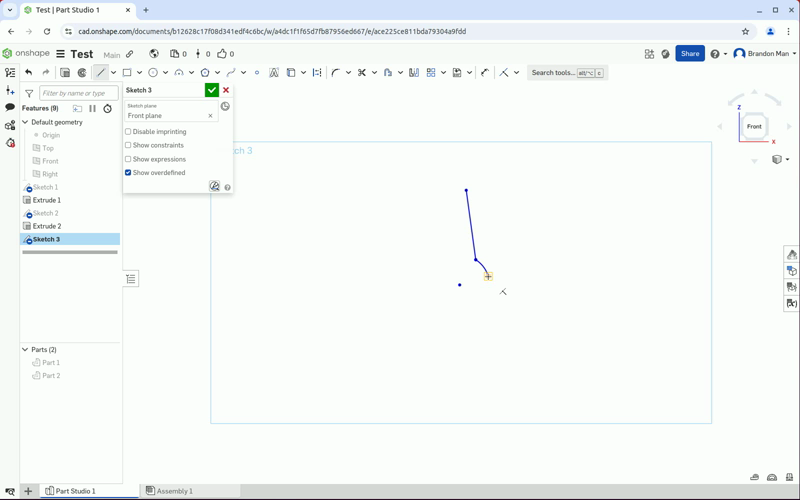
key_down(shift)
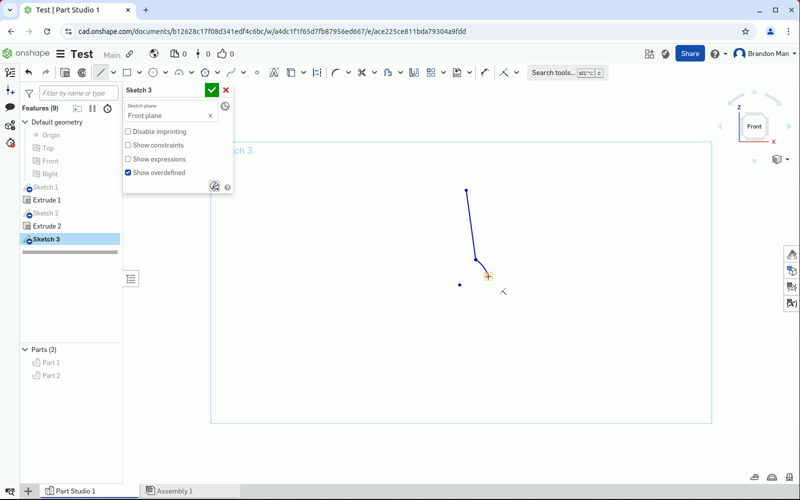
mouse_move(476, 190)
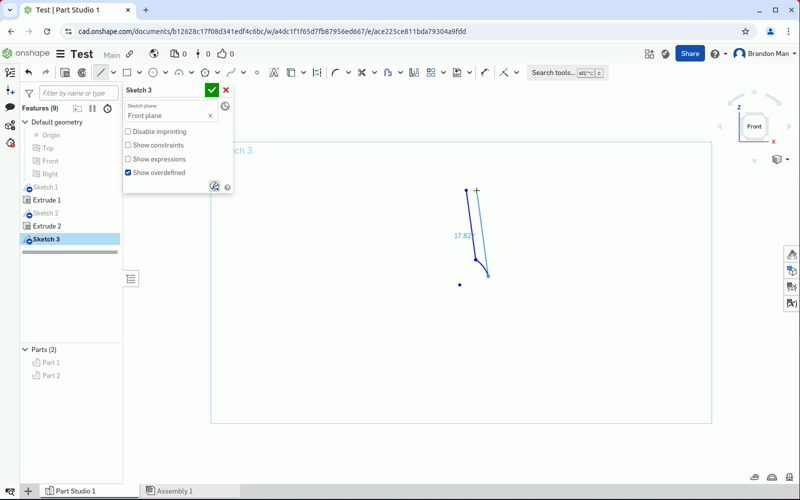
click(476, 190)
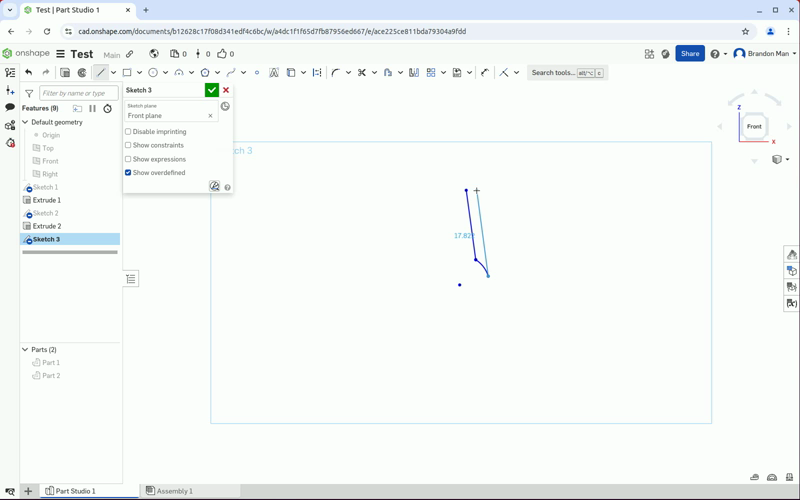
key_up(shift)
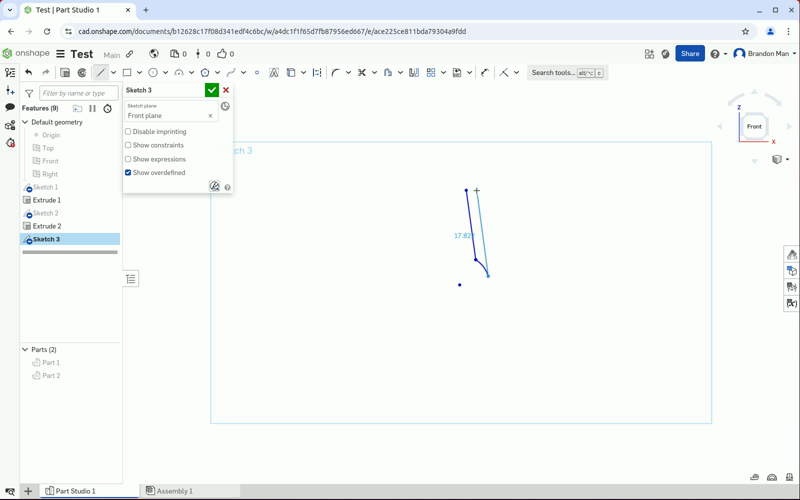
mouse_move(506, 190)
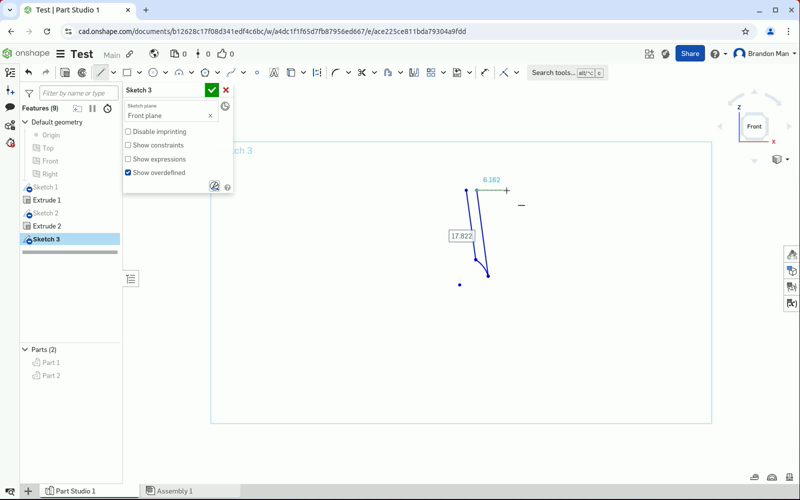
key_down(shift)
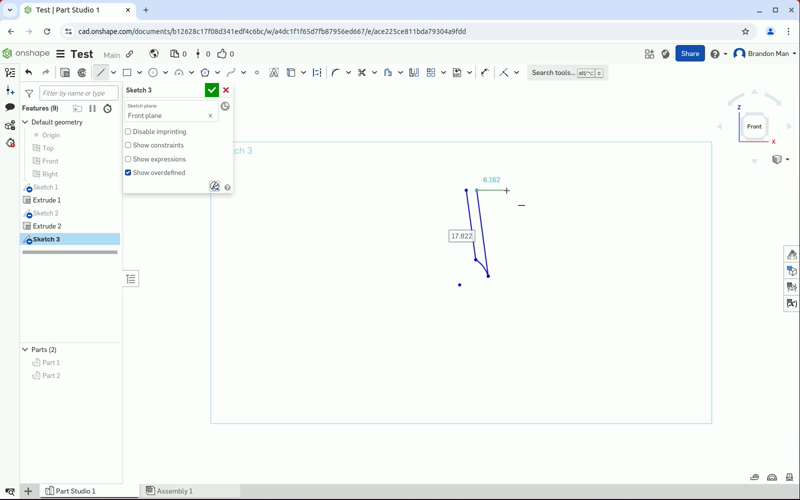
mouse_move(466, 190)
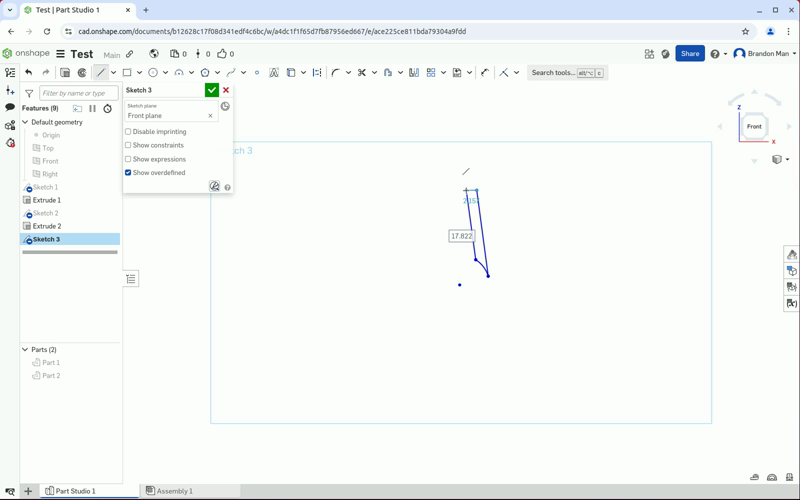
key_up(shift)
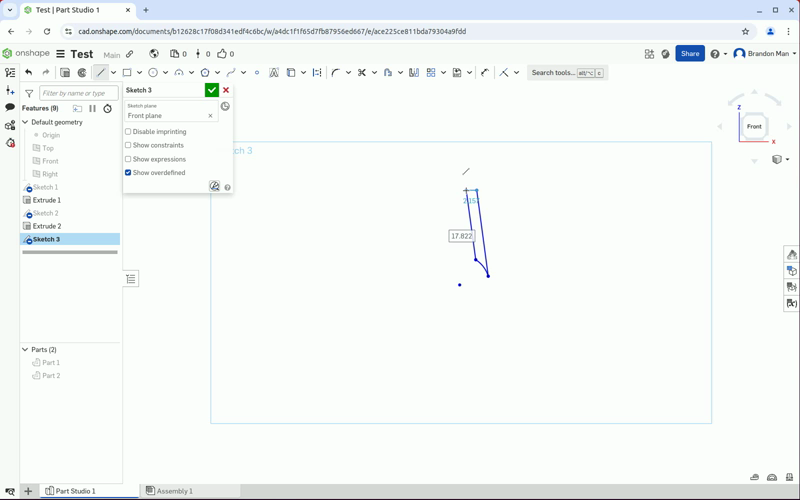
click(466, 190)
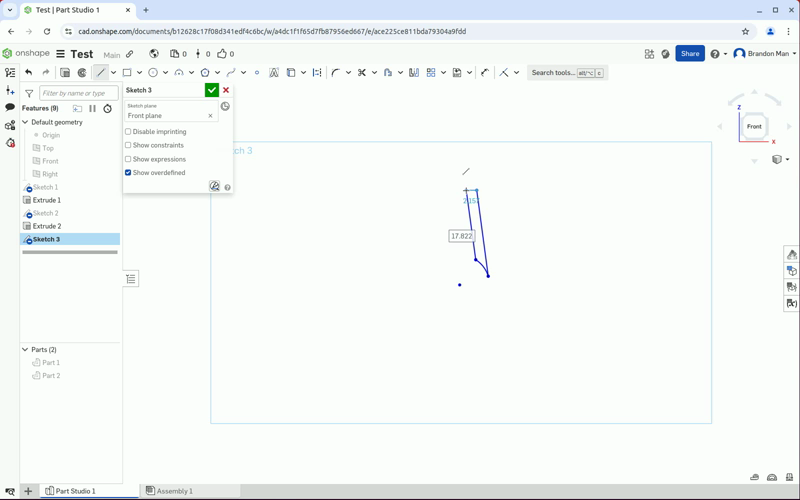
key(esc)
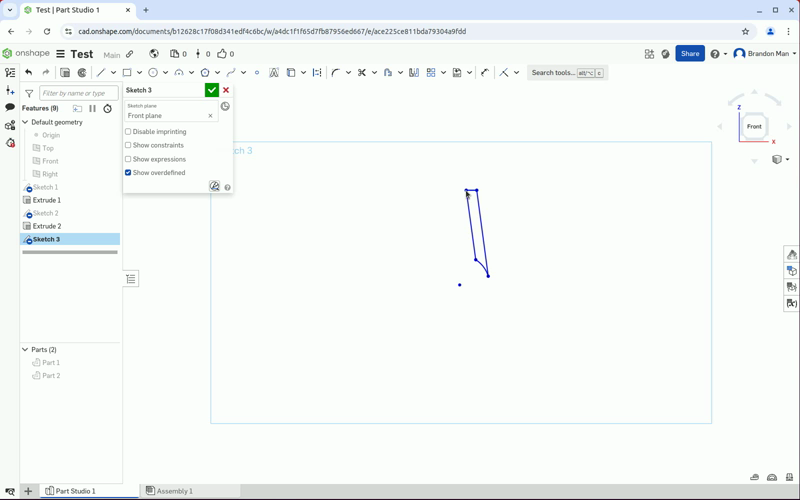
mouse_move(476, 244)
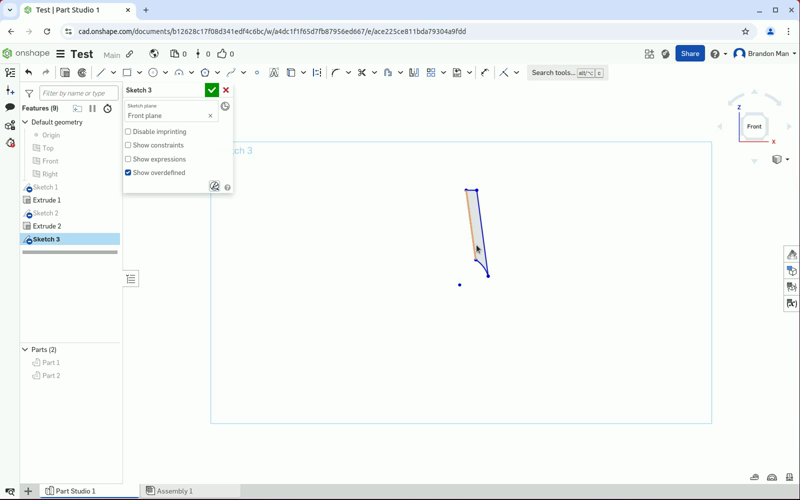
scroll(6)
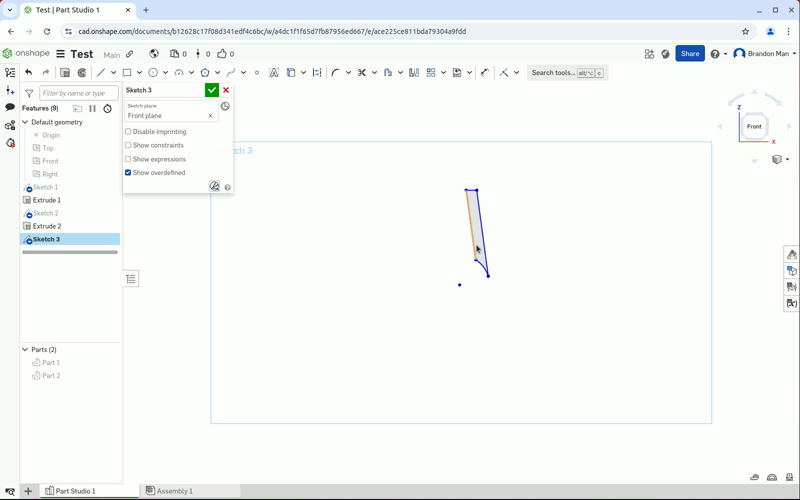
scroll(6)
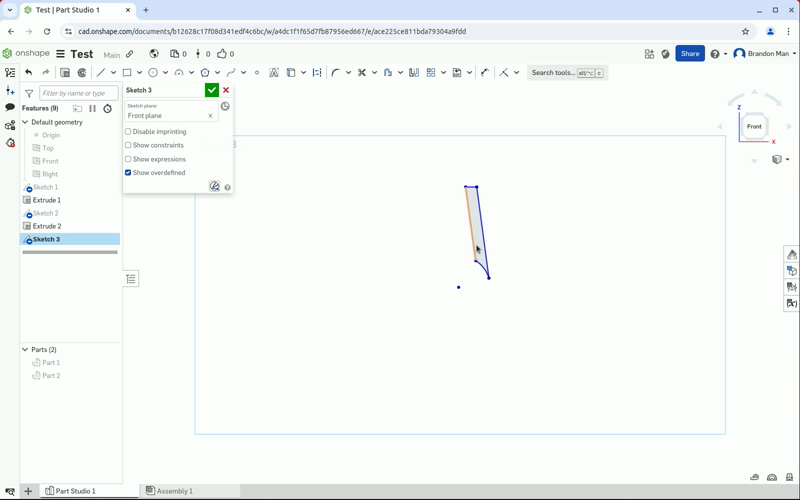
scroll(6)
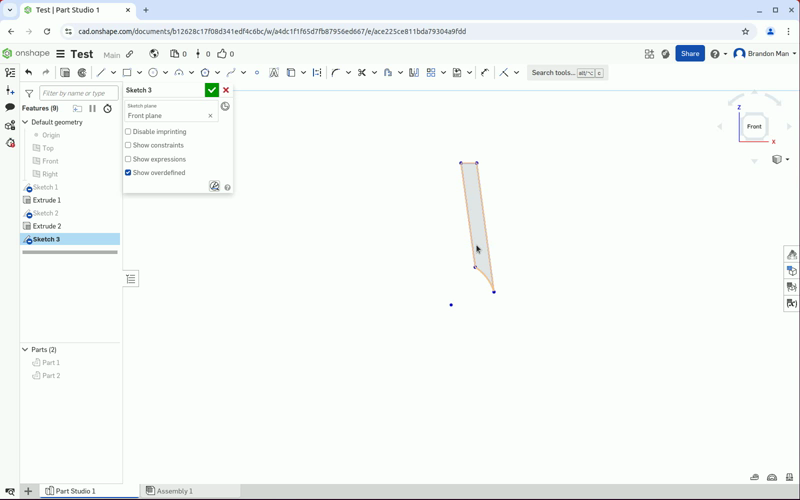
scroll(6)
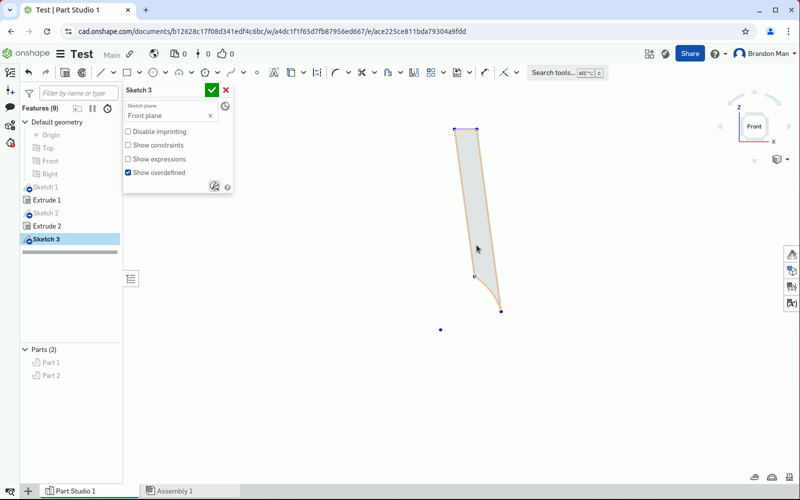
scroll(6)
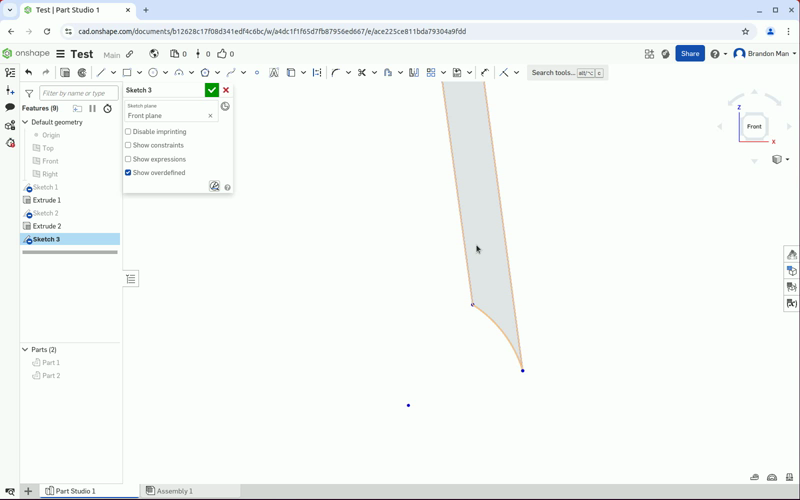
scroll(6)
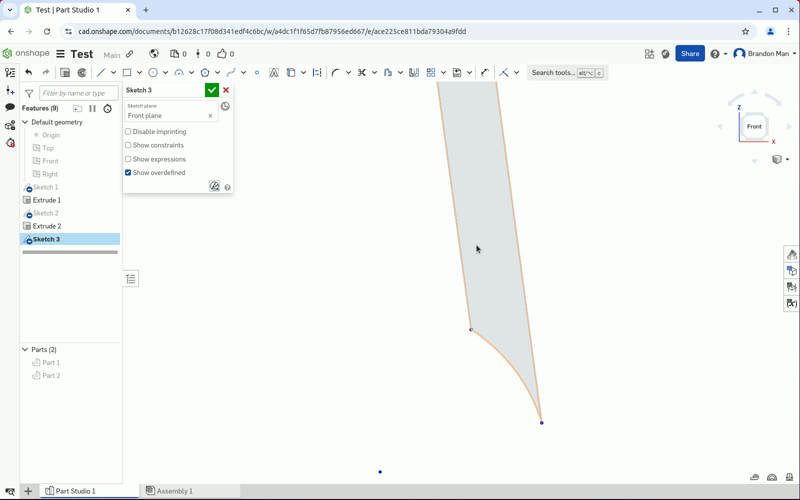
scroll(6)
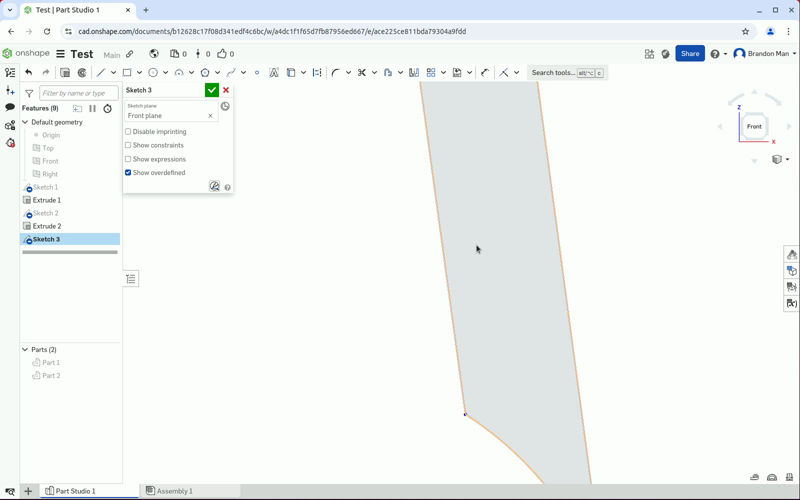
click(476, 244)
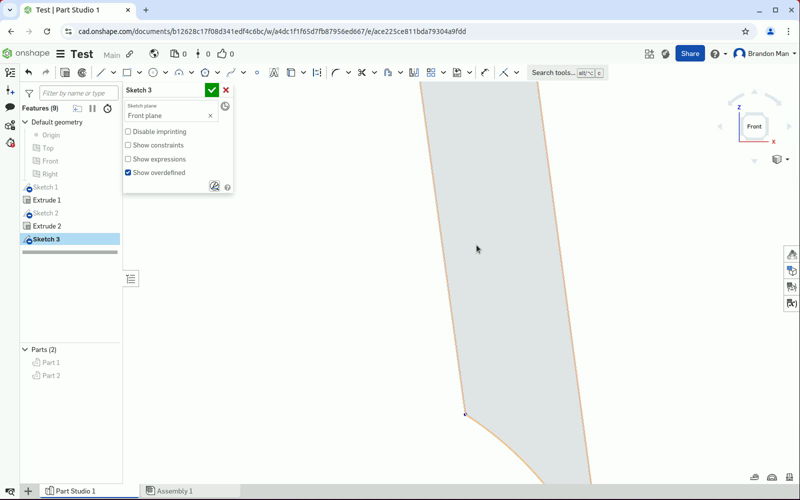
scroll(-6)
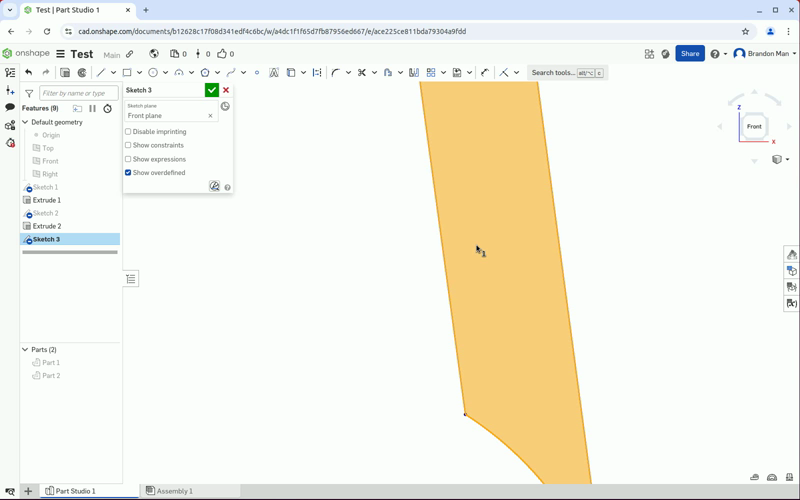
scroll(-6)
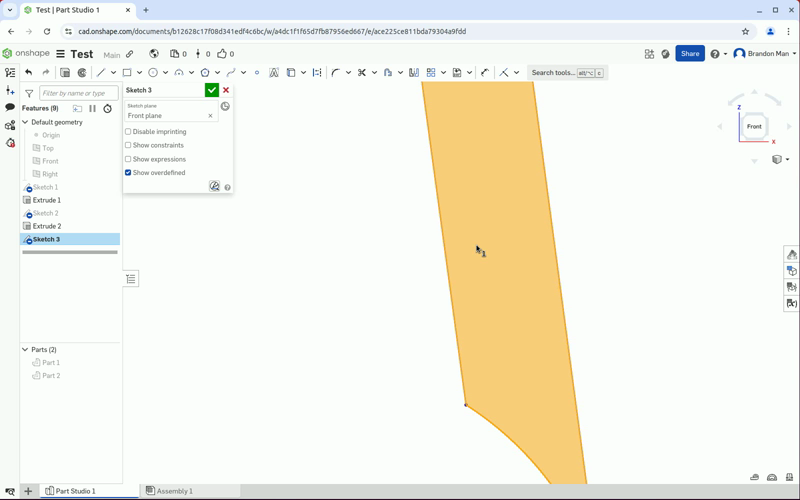
scroll(-6)
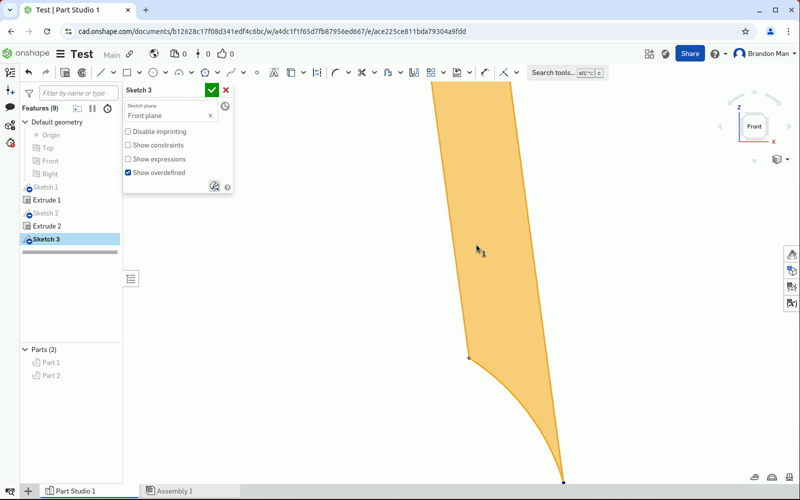
scroll(-6)
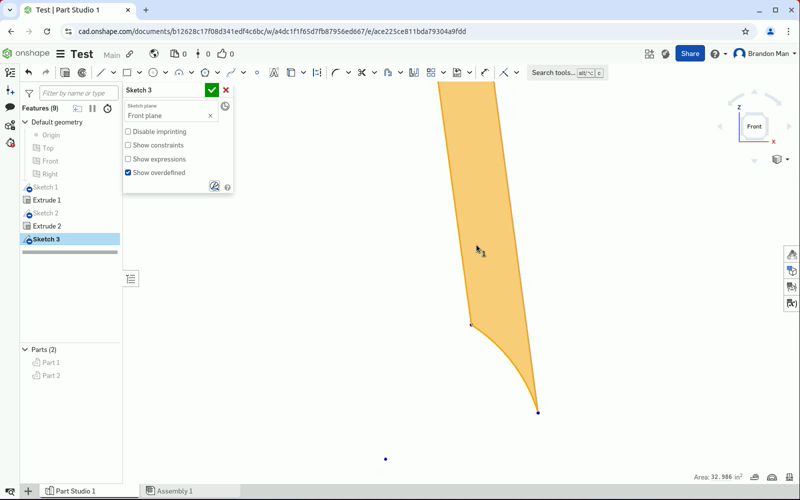
scroll(-6)
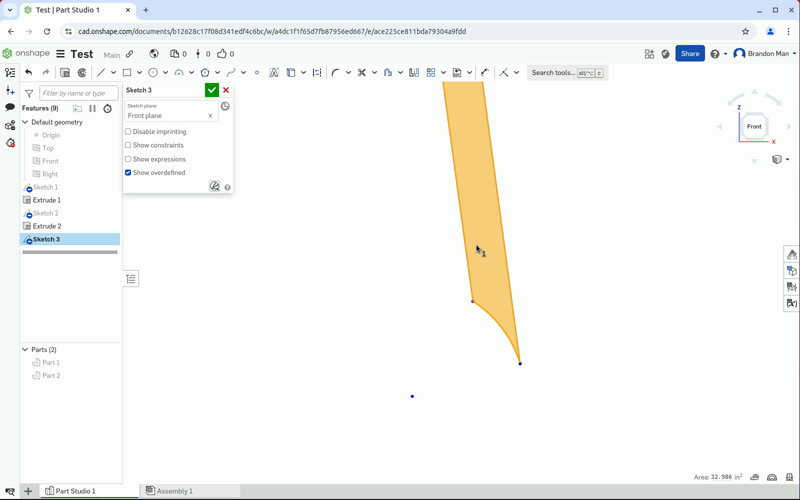
scroll(-6)
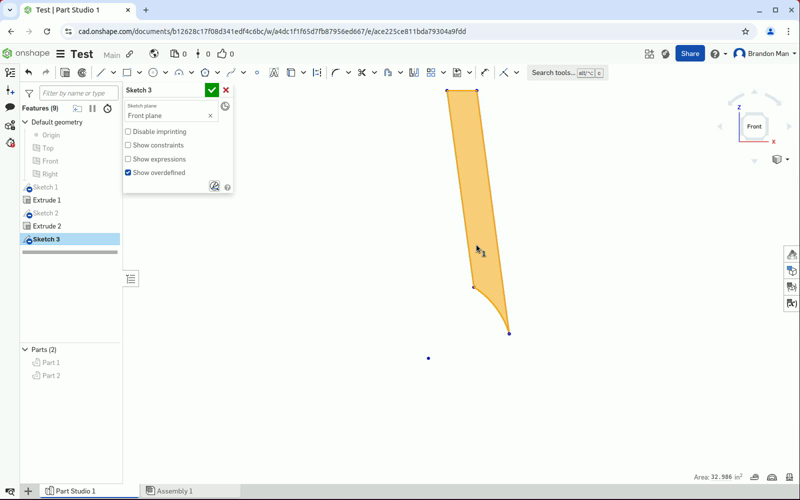
scroll(-6)
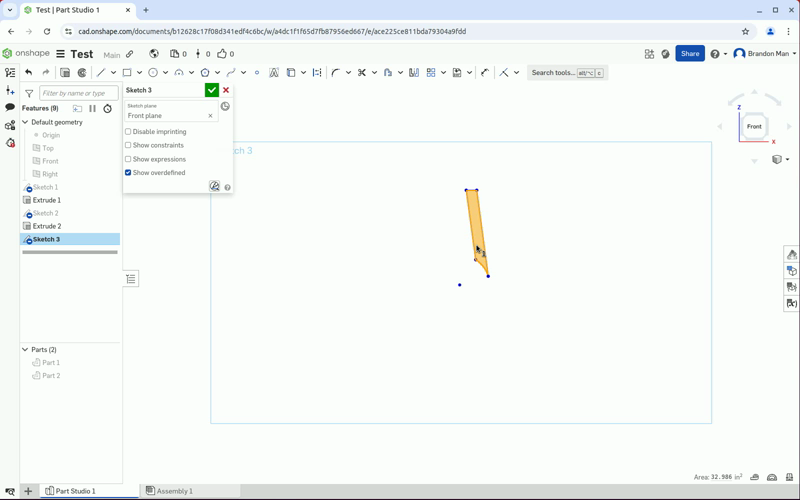
mouse_move(73, 352)
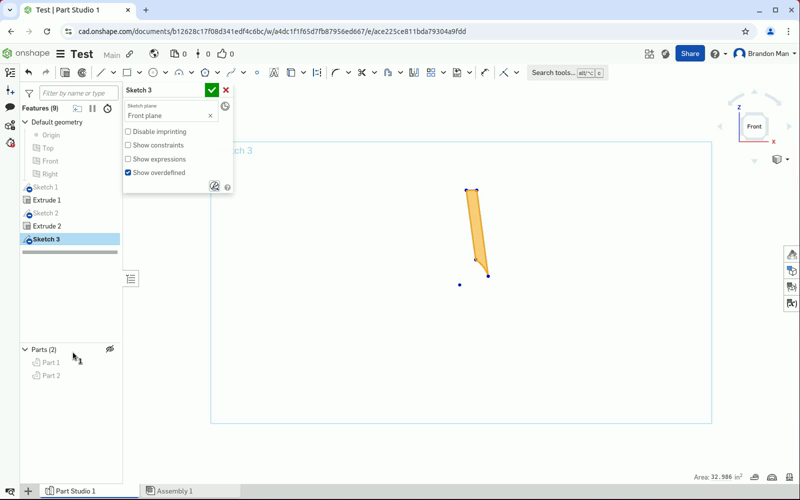
key(shift+y)
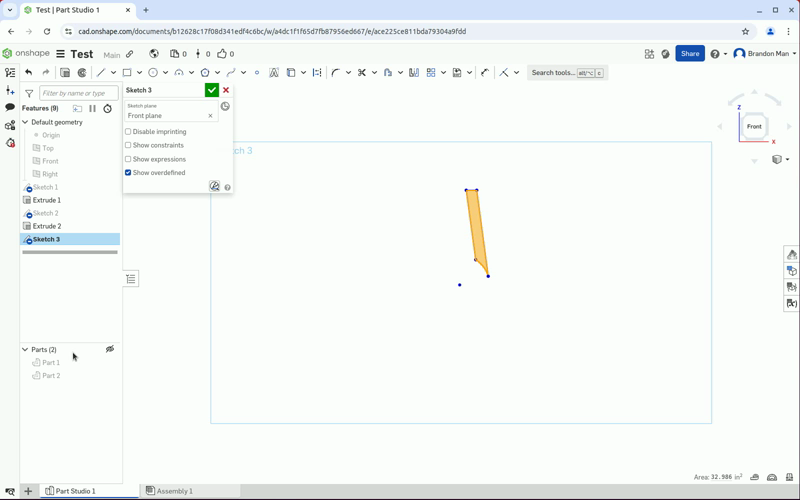
key(shift+e)
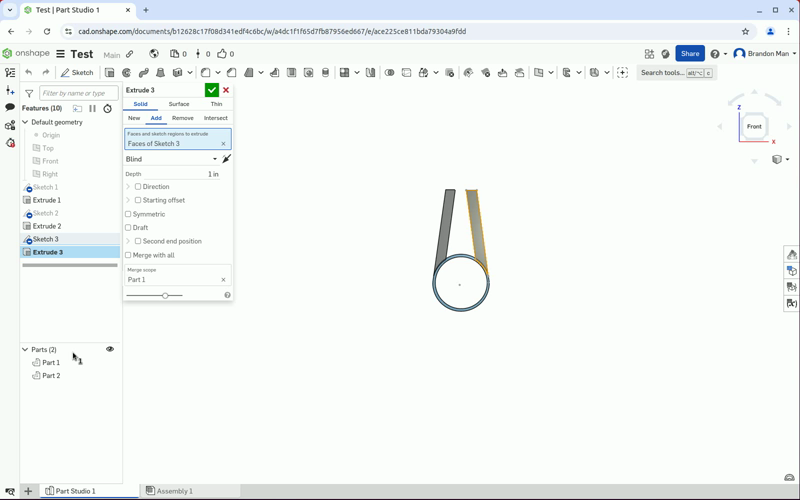
mouse_move(143, 106)
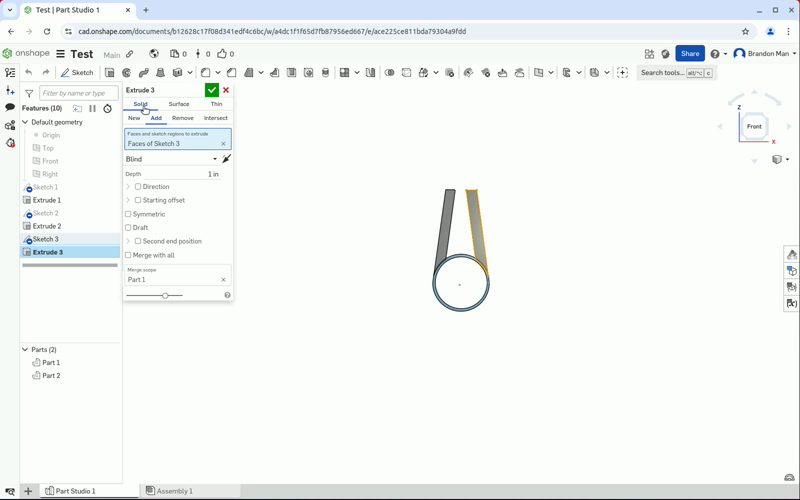
click(143, 106)
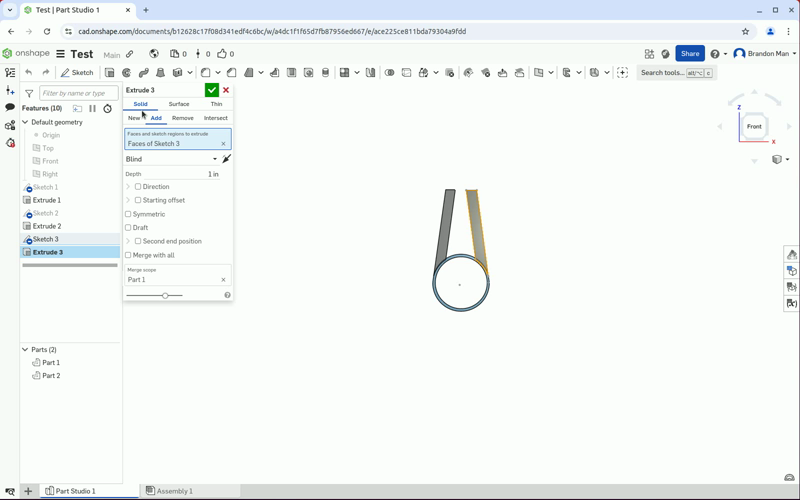
mouse_move(137, 120)
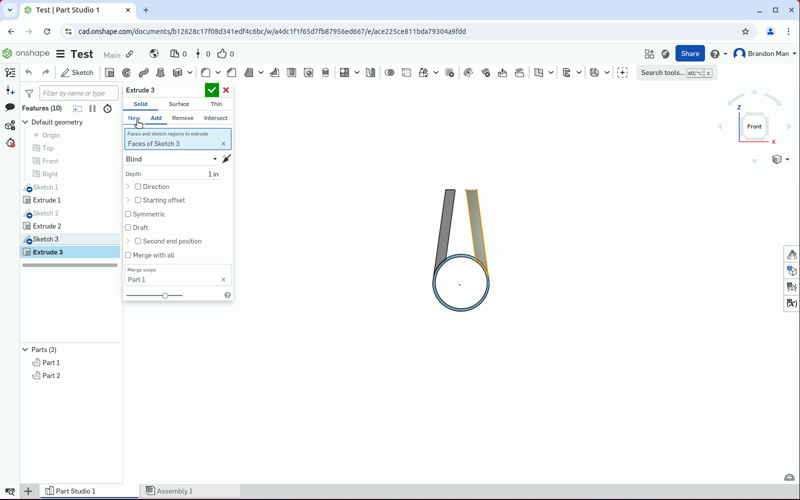
click(137, 120)
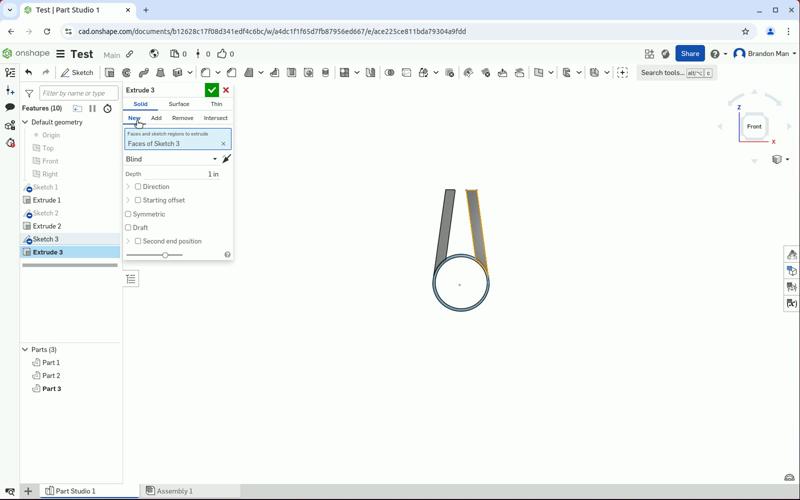
key(tab, 4)
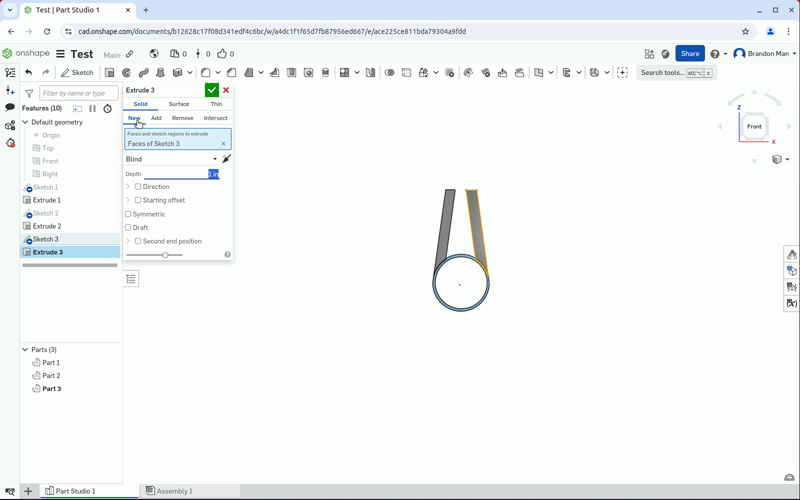
text(4.092)
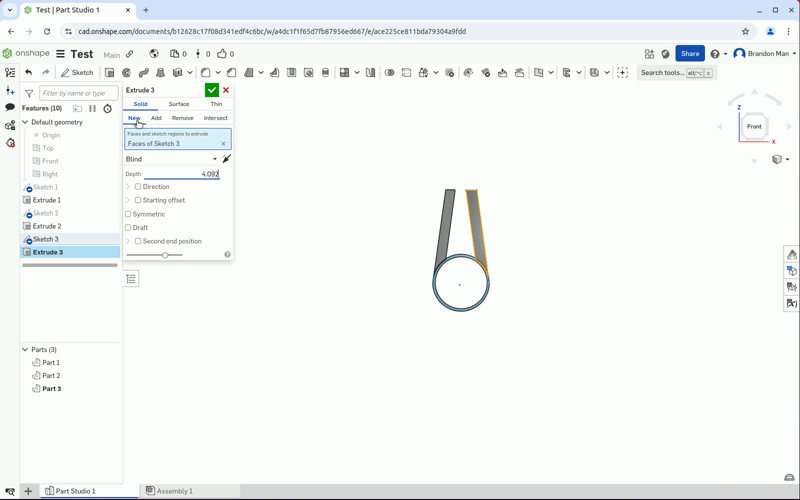
key(enter)
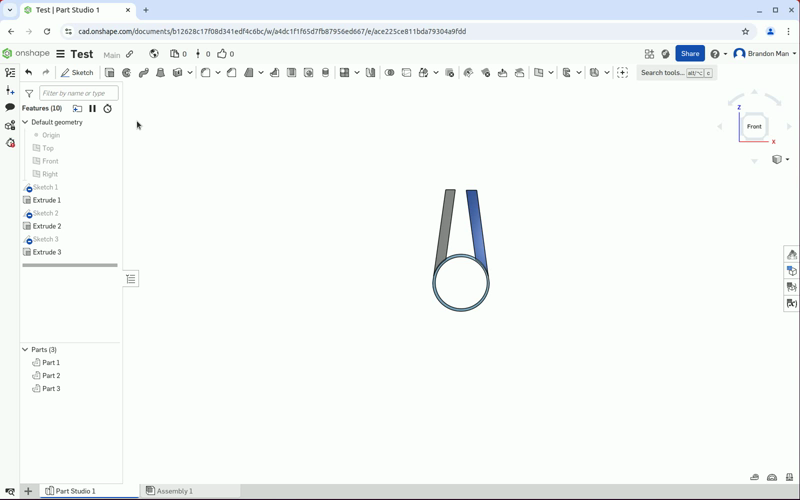
key(shift+h)
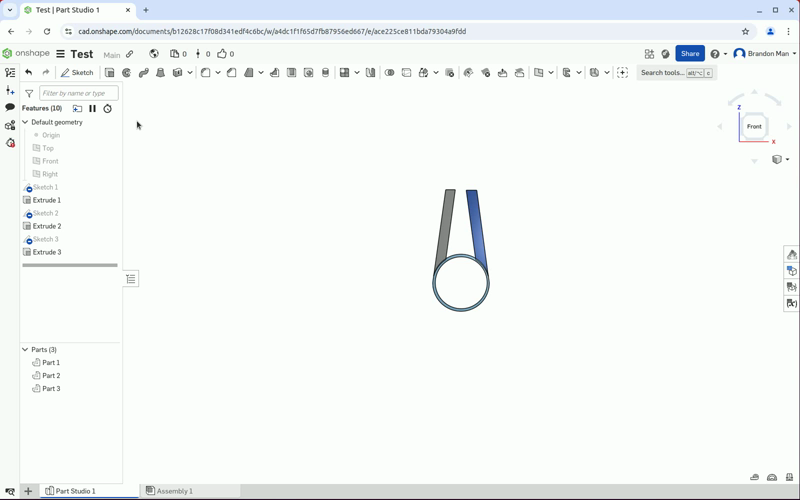
key(shift+h)
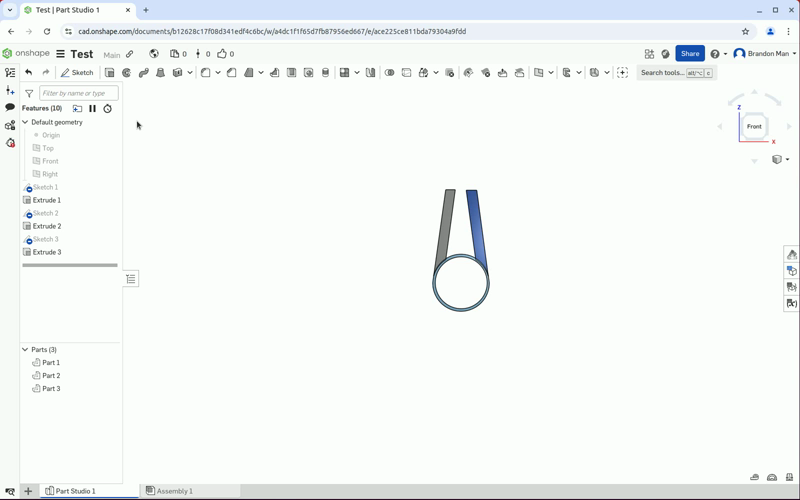
mouse_move(73, 189)
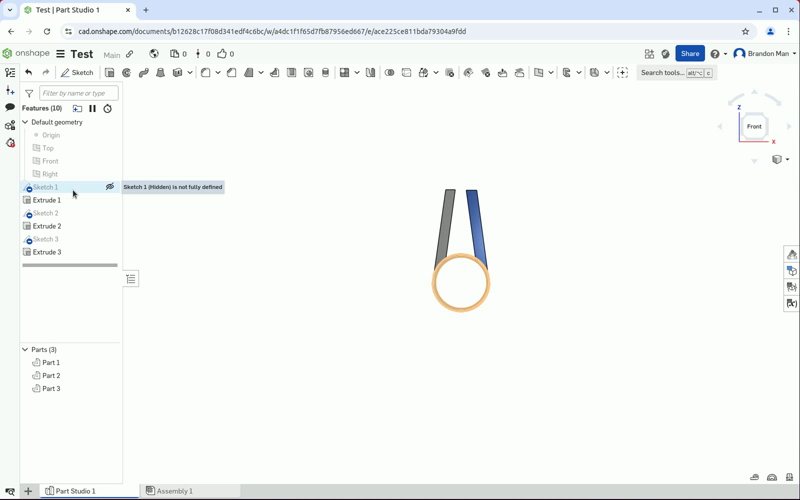
click(73, 189)
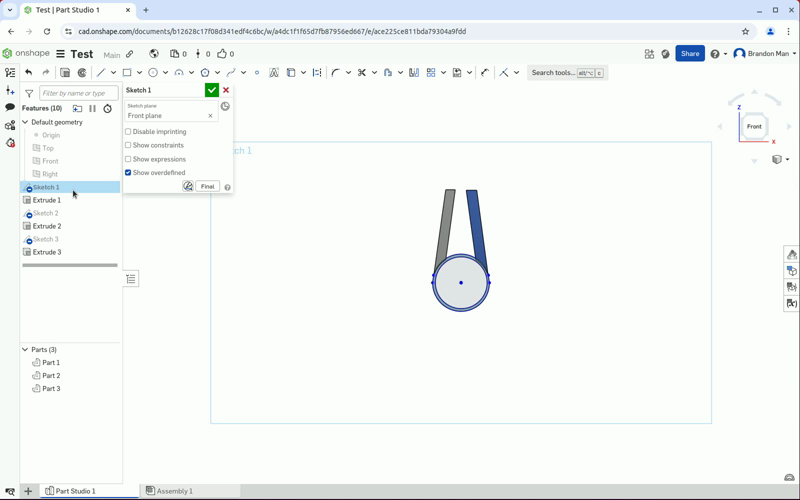
mouse_move(229, 92)
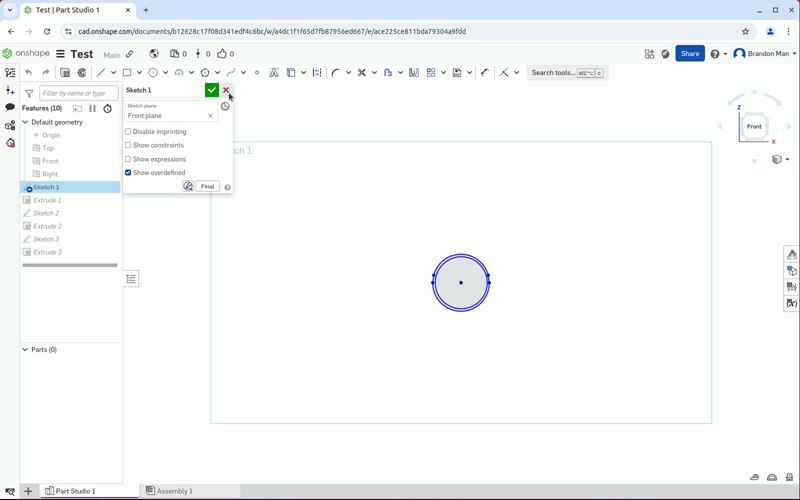
click(229, 92)
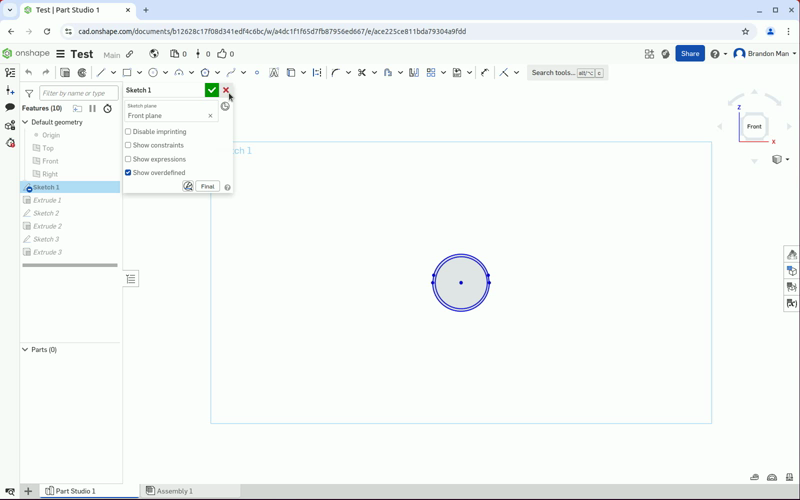
key(shift+s)
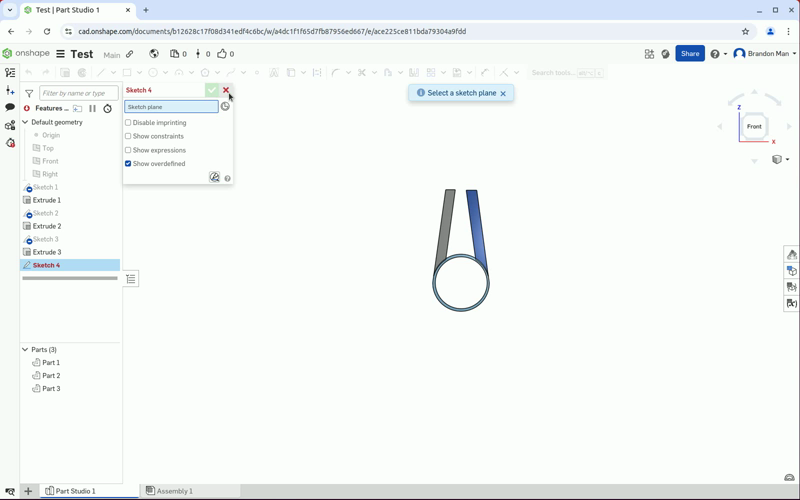
mouse_move(73, 163)
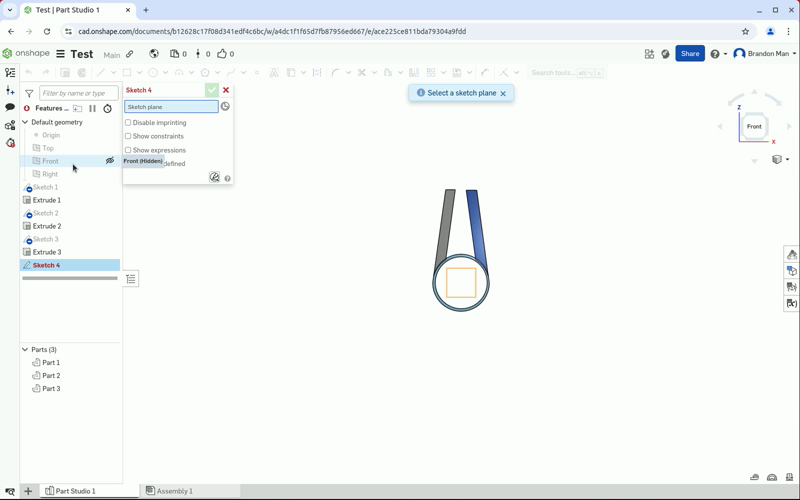
click(73, 163)
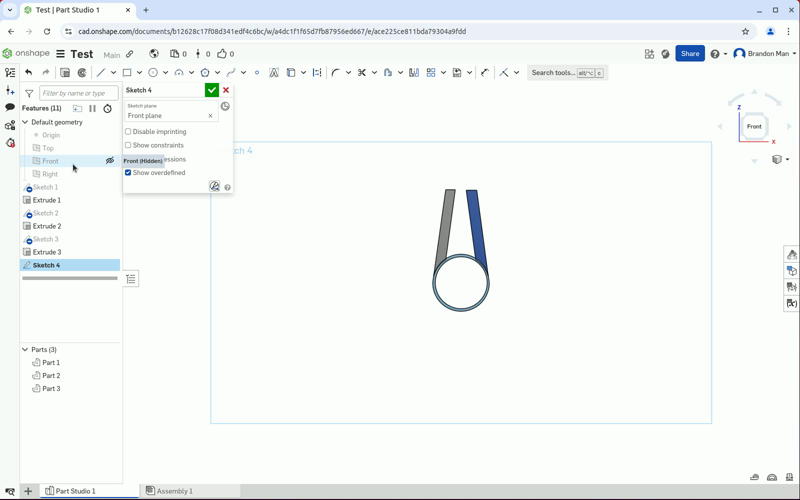
mouse_move(73, 352)
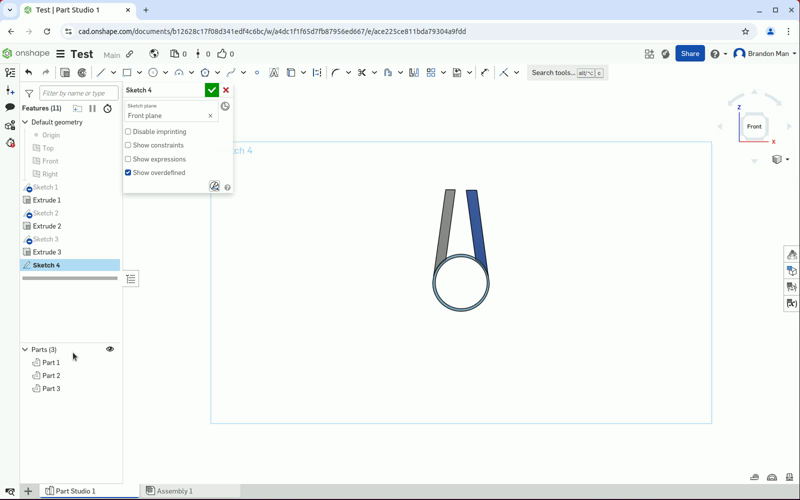
key(y)
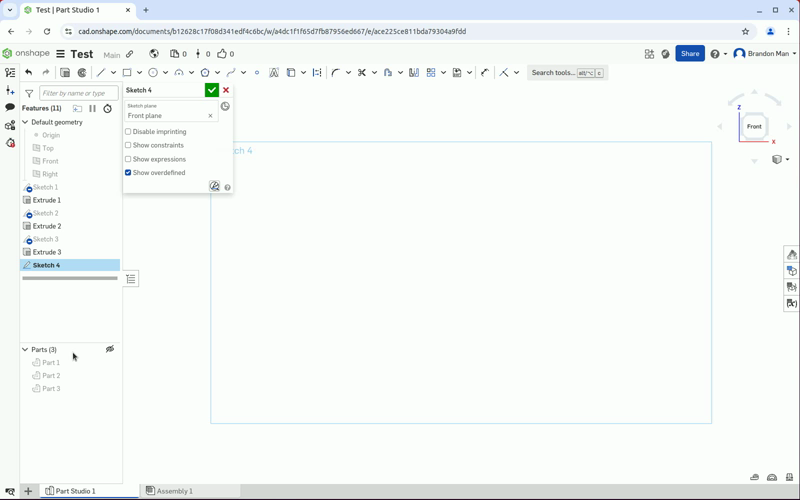
key(l)
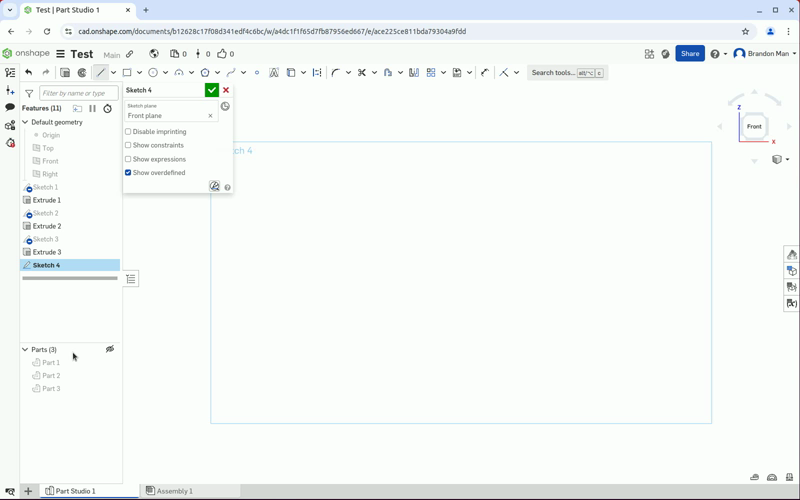
key_down(shift)
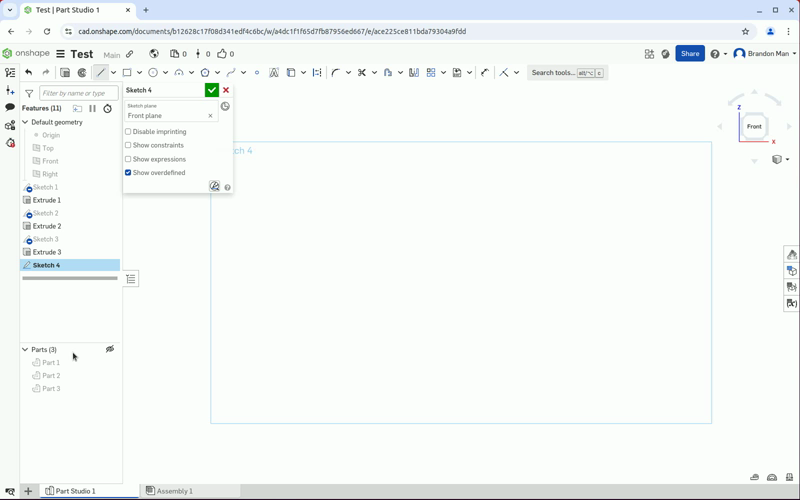
mouse_move(487, 275)
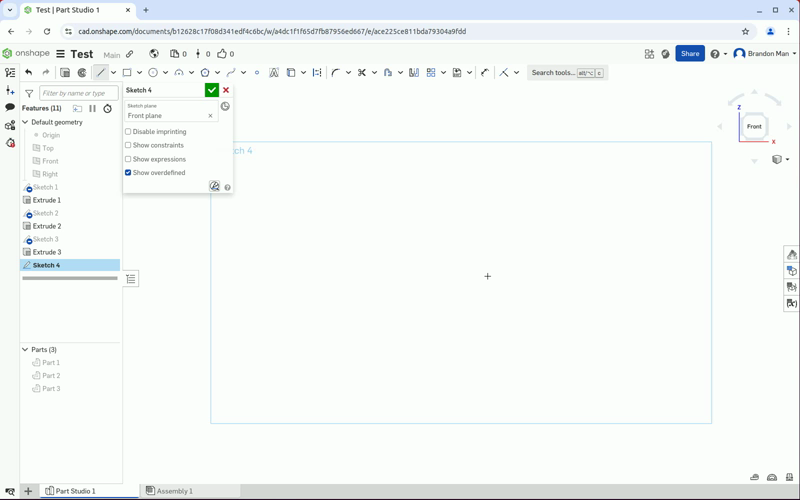
click(487, 275)
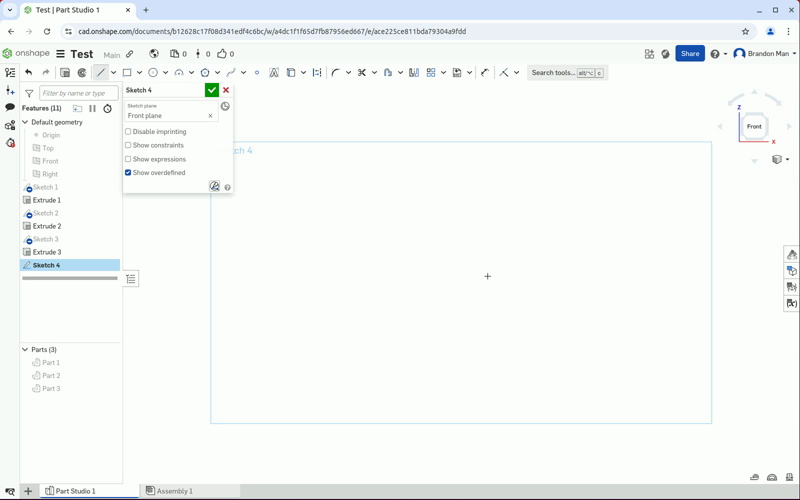
key_up(shift)
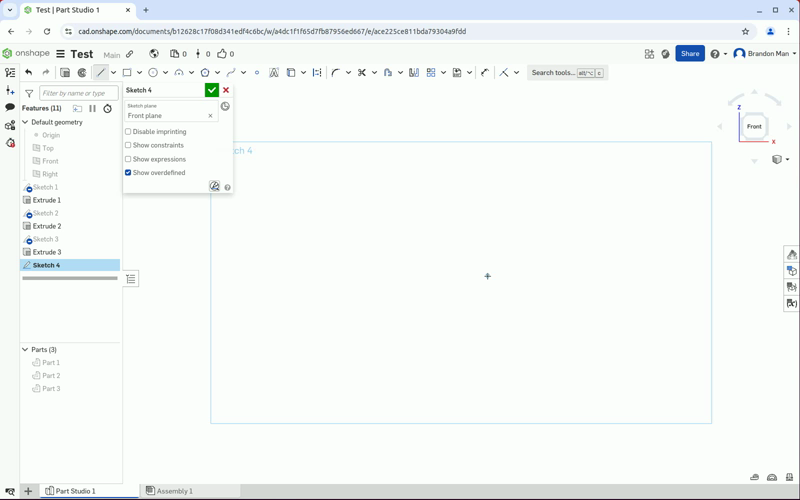
key_down(shift)
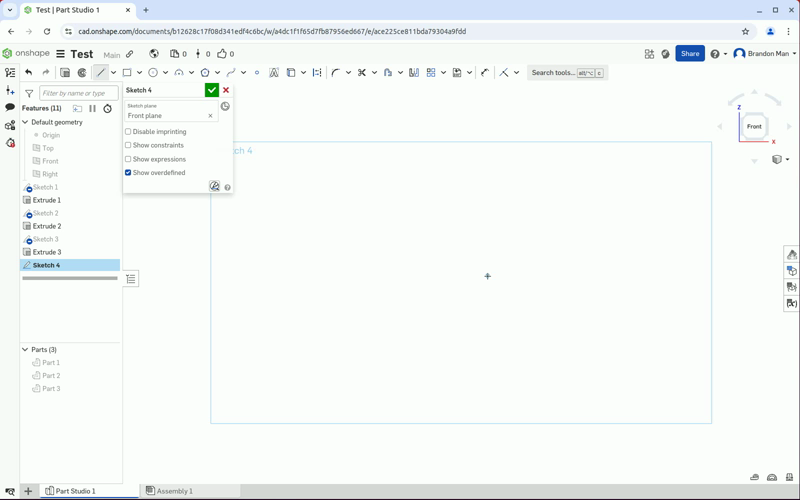
mouse_move(517, 275)
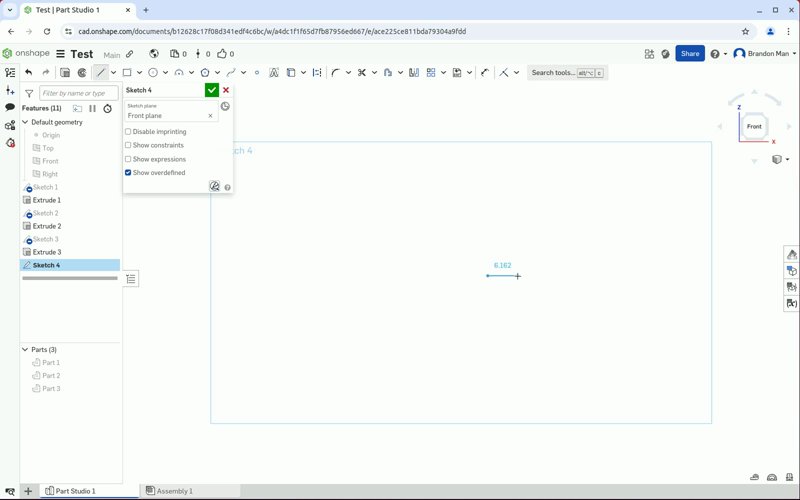
mouse_move(489, 284)
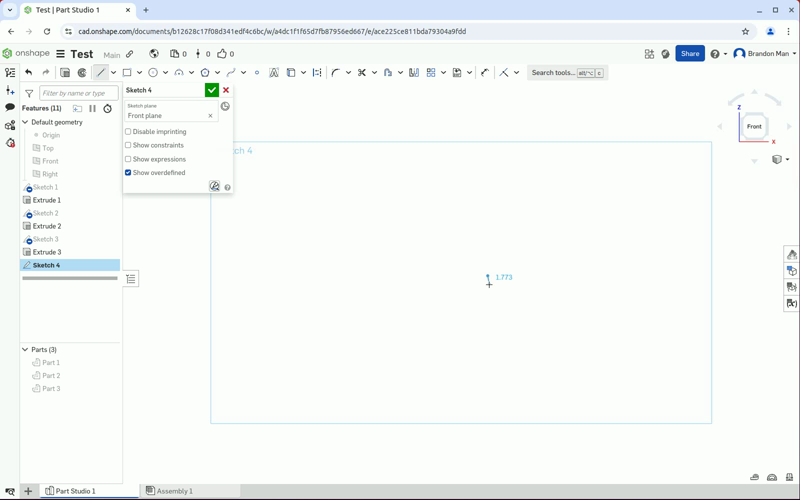
click(489, 284)
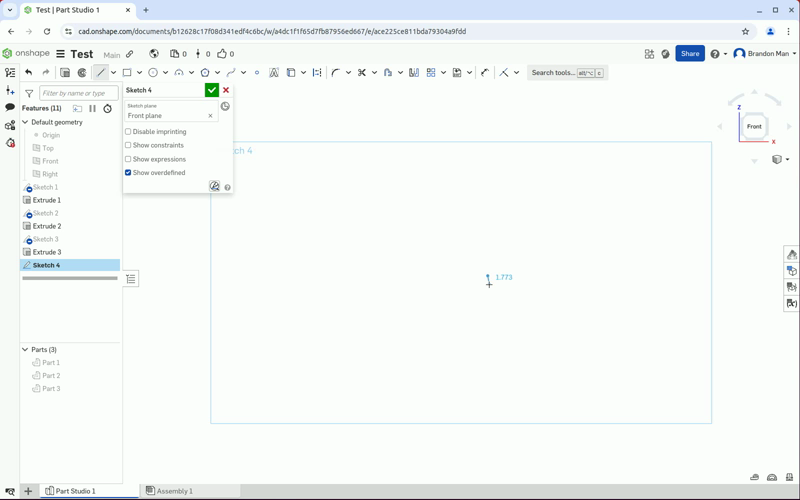
key_up(shift)
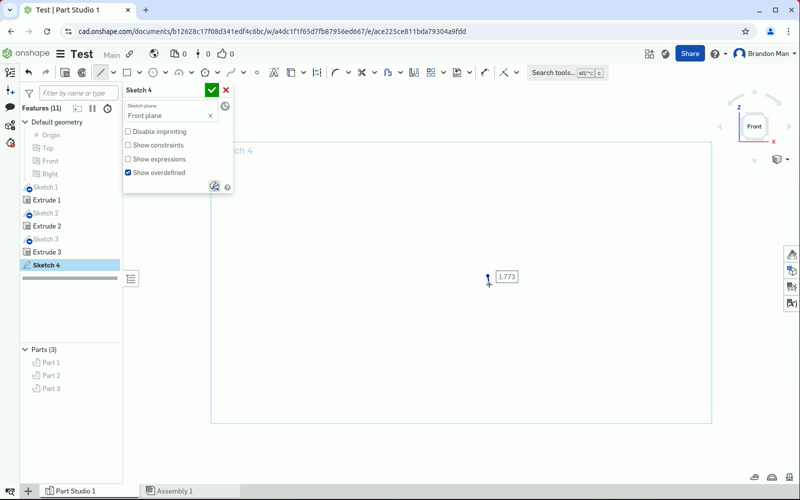
key(esc)
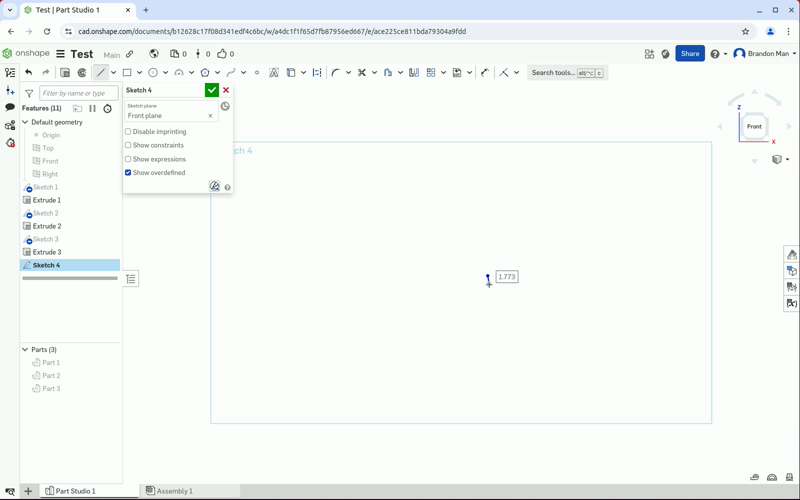
key(a)
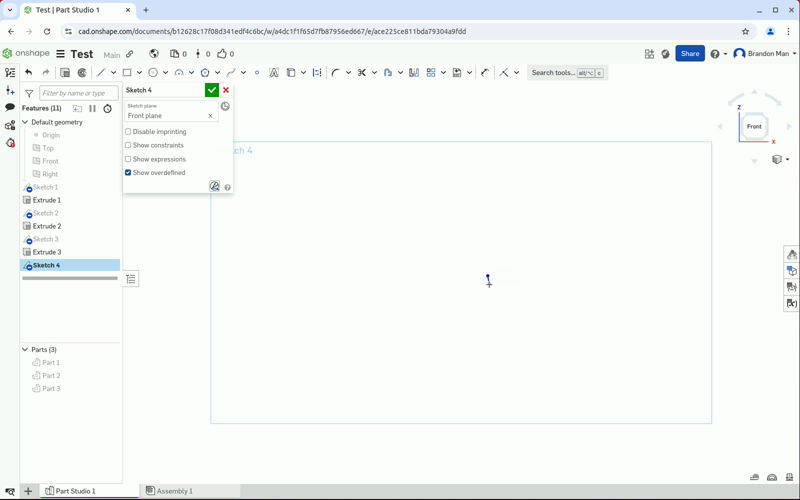
mouse_move(489, 284)
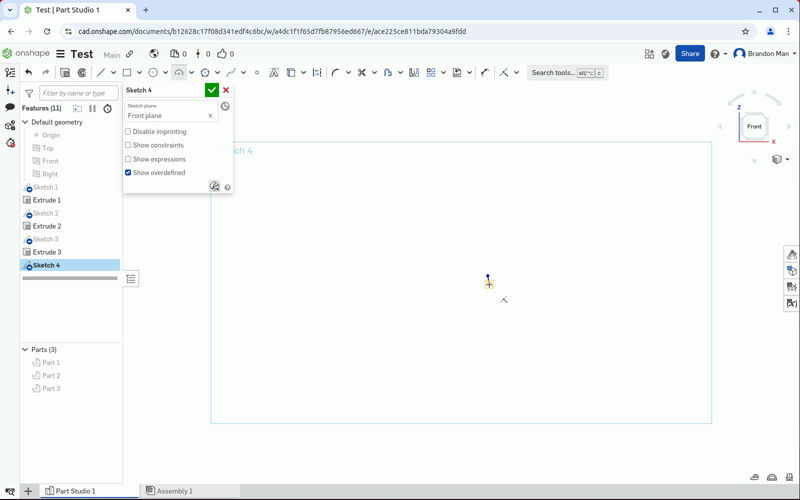
click(489, 284)
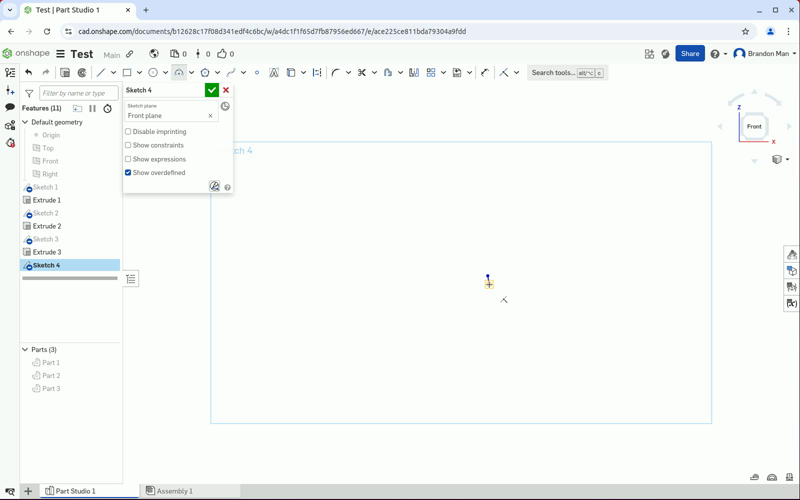
mouse_move(487, 275)
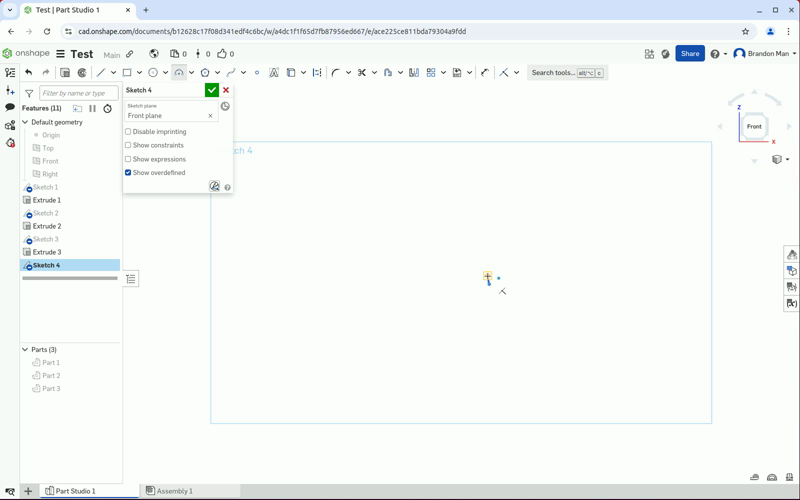
click(487, 275)
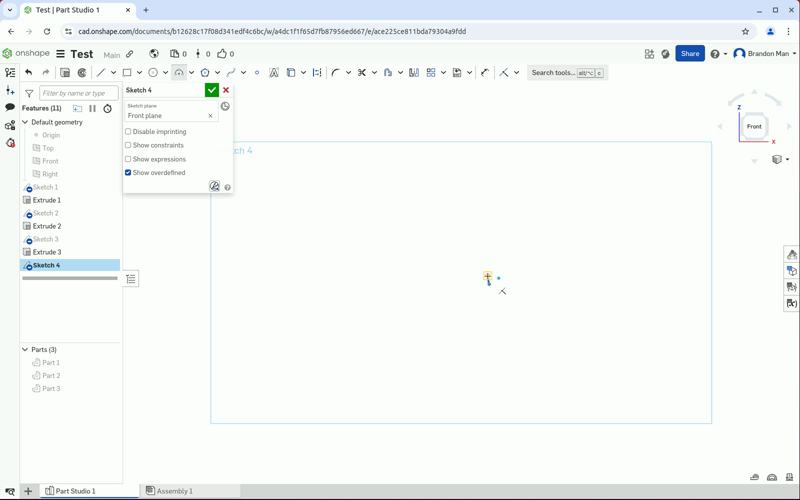
key_down(shift)
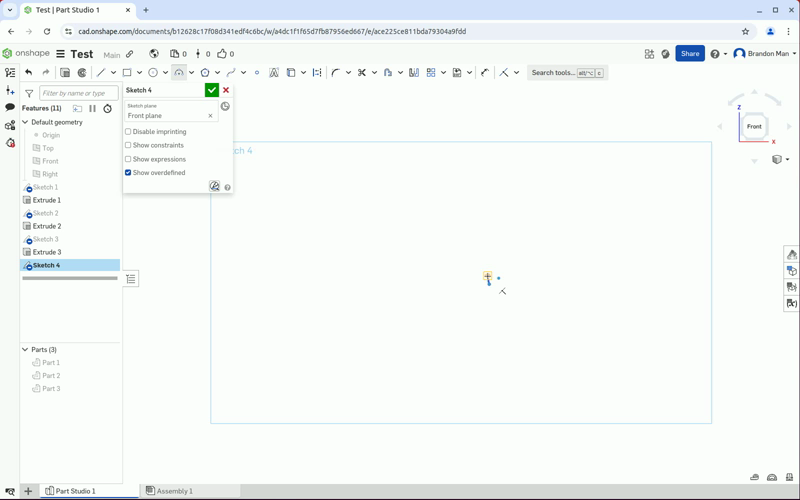
mouse_move(489, 279)
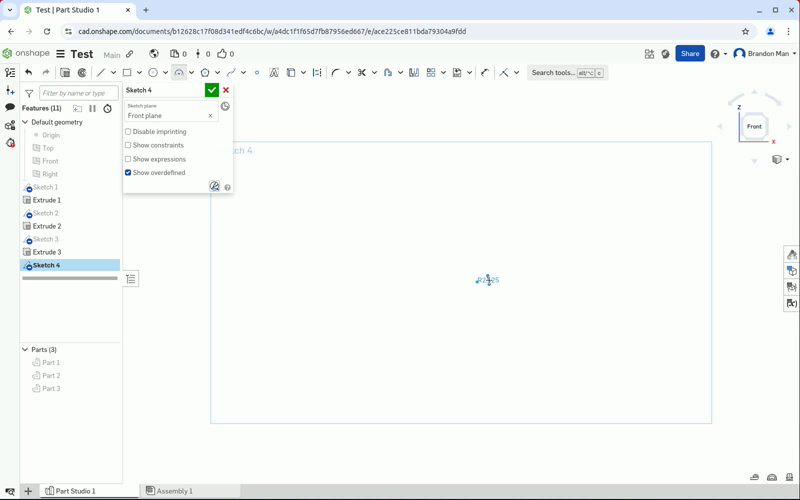
scroll(6)
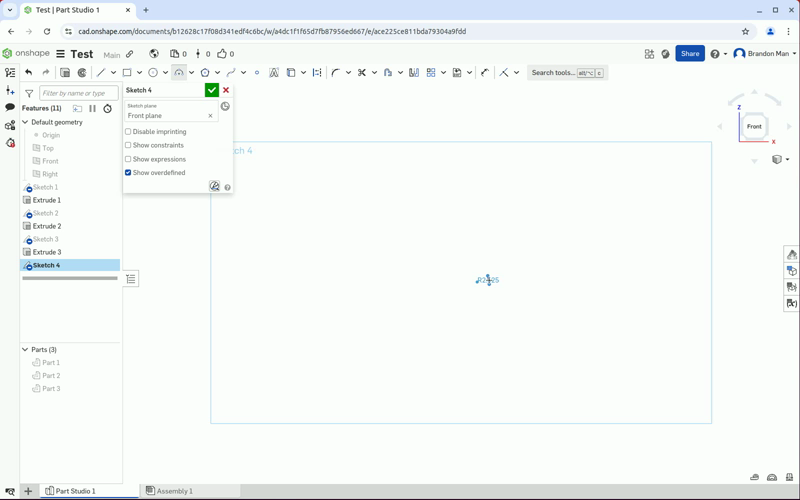
scroll(6)
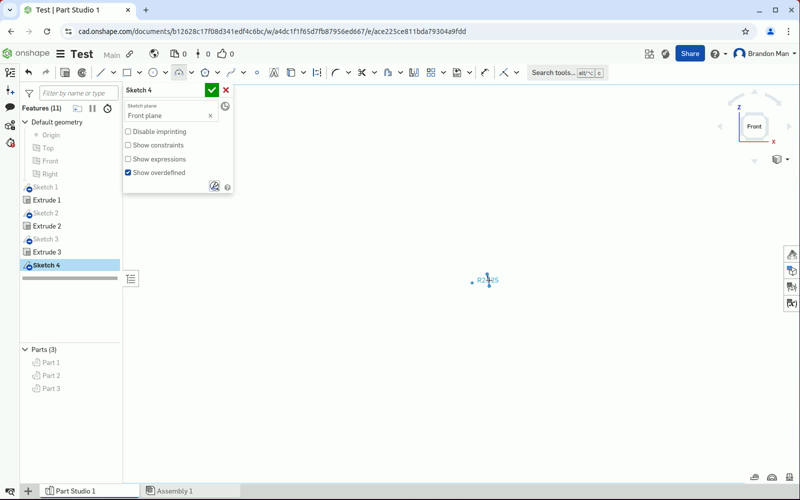
scroll(6)
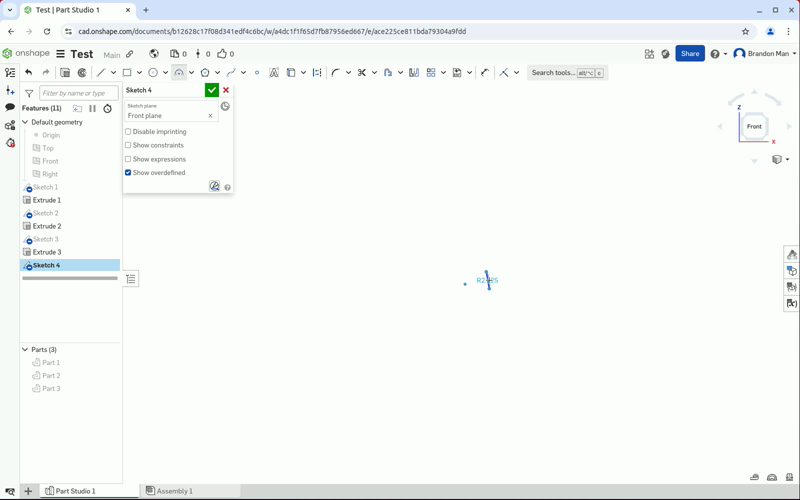
scroll(6)
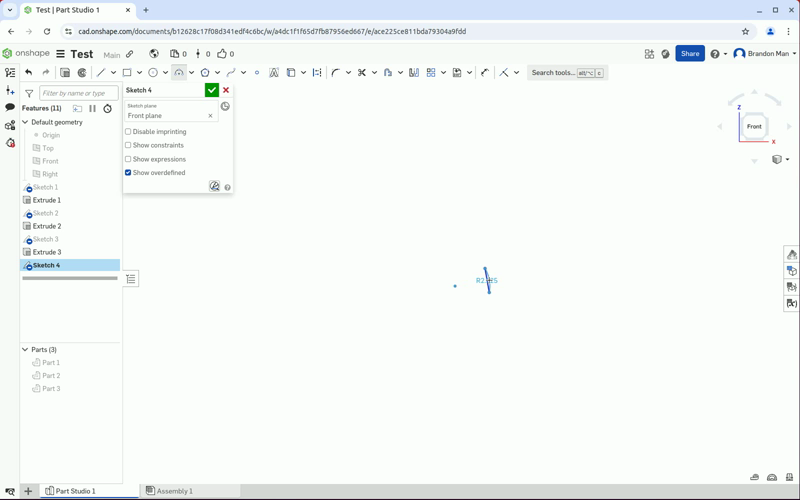
scroll(6)
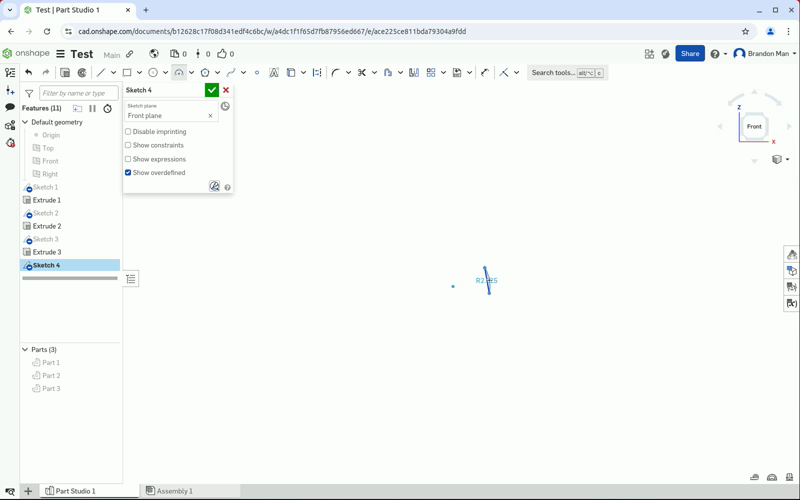
scroll(6)
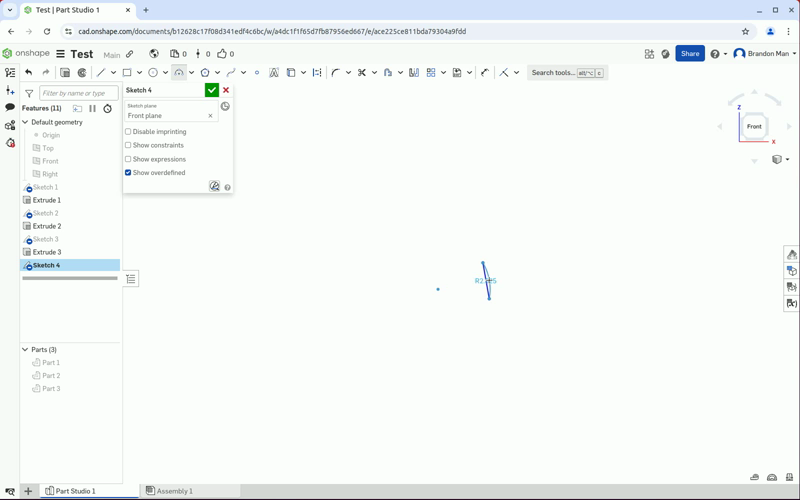
scroll(6)
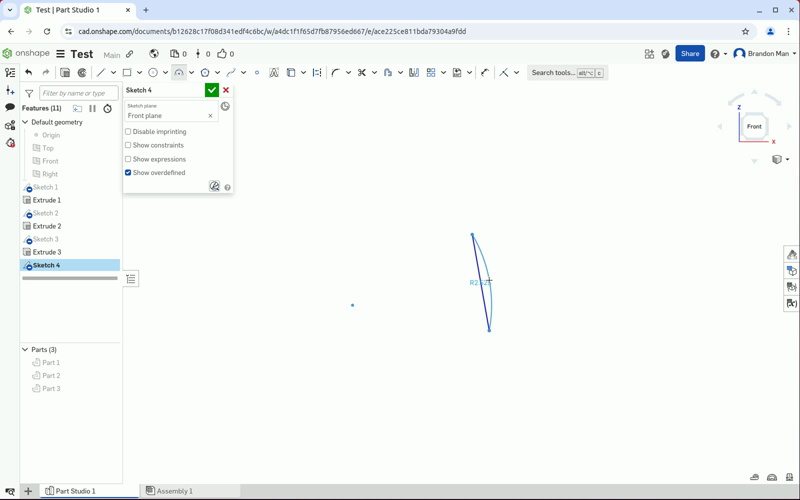
click(489, 279)
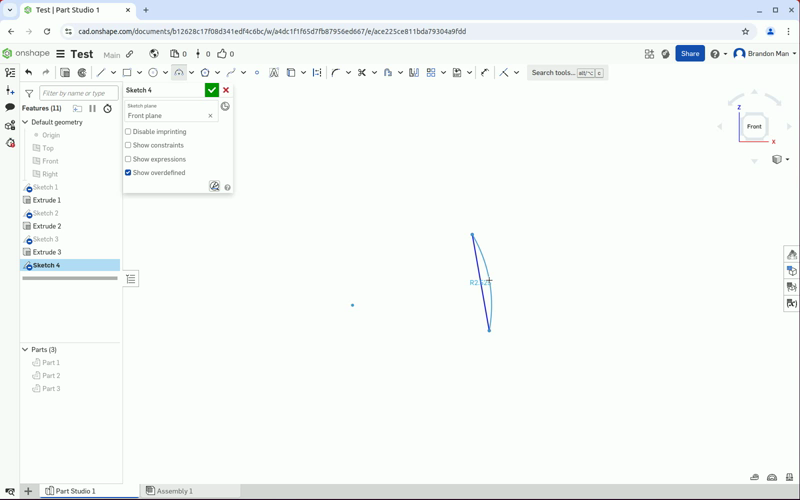
scroll(-6)
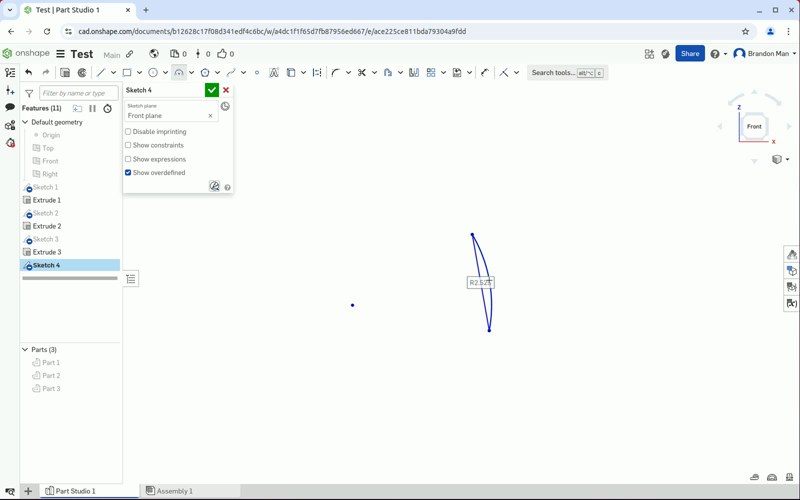
scroll(-6)
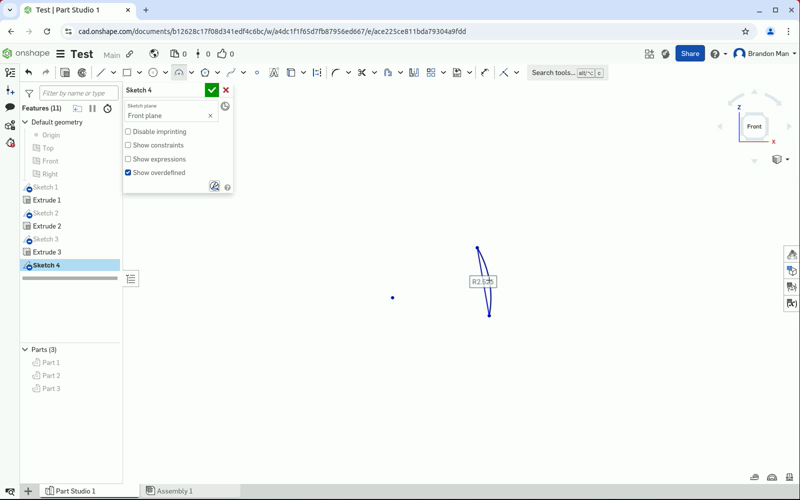
scroll(-6)
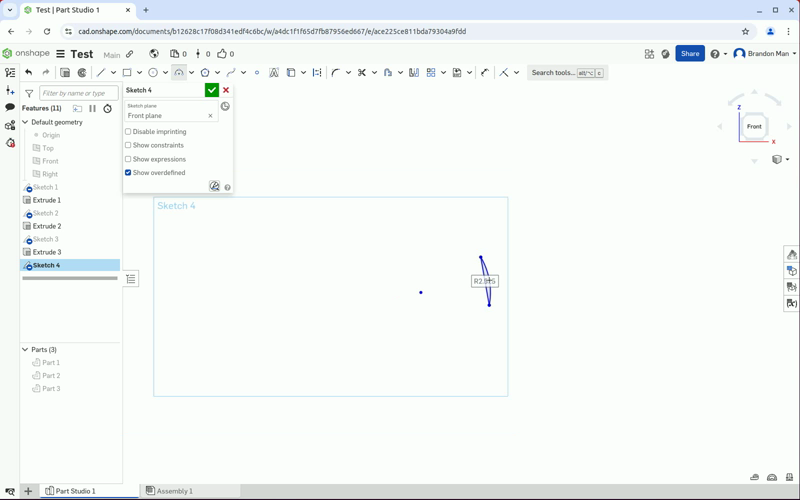
scroll(-6)
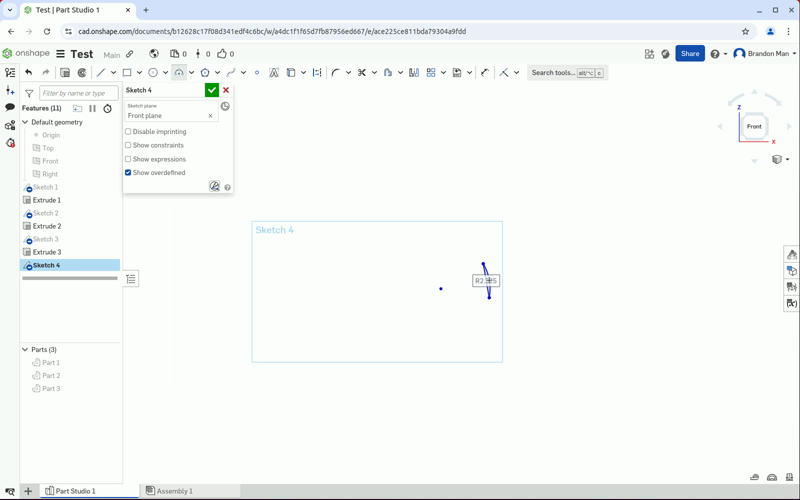
scroll(-6)
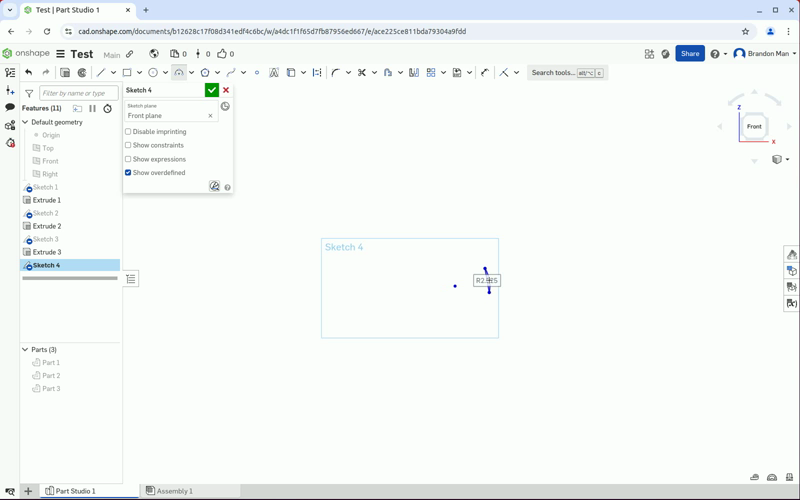
scroll(-6)
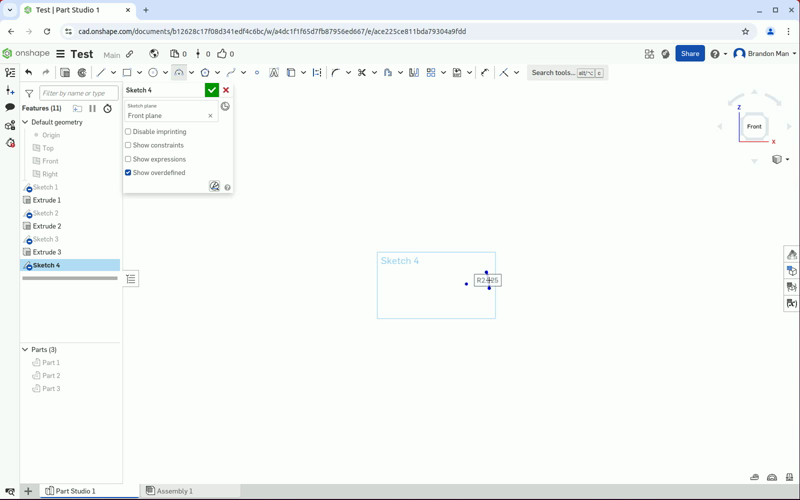
scroll(-6)
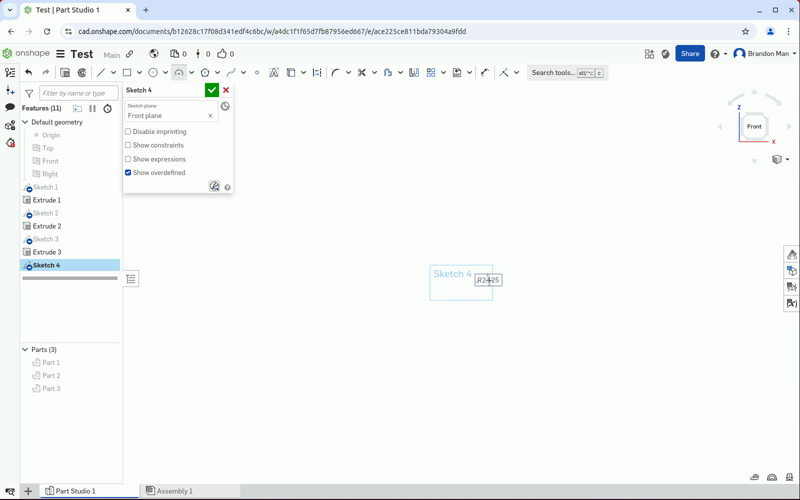
key_up(shift)
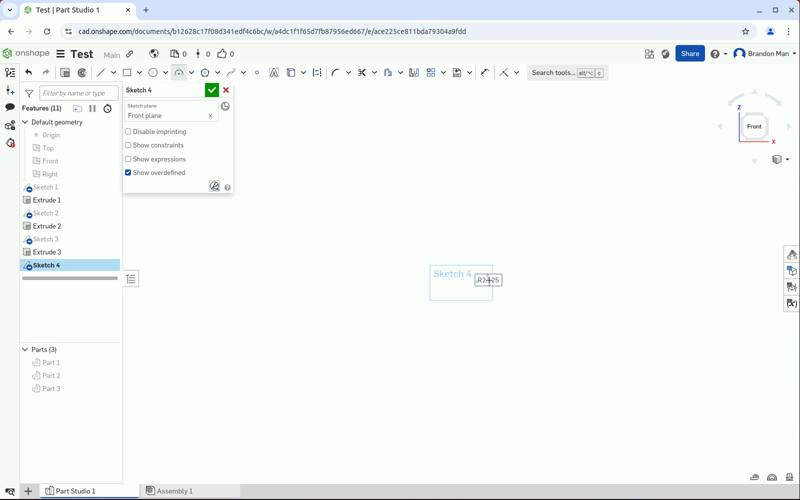
key(esc)
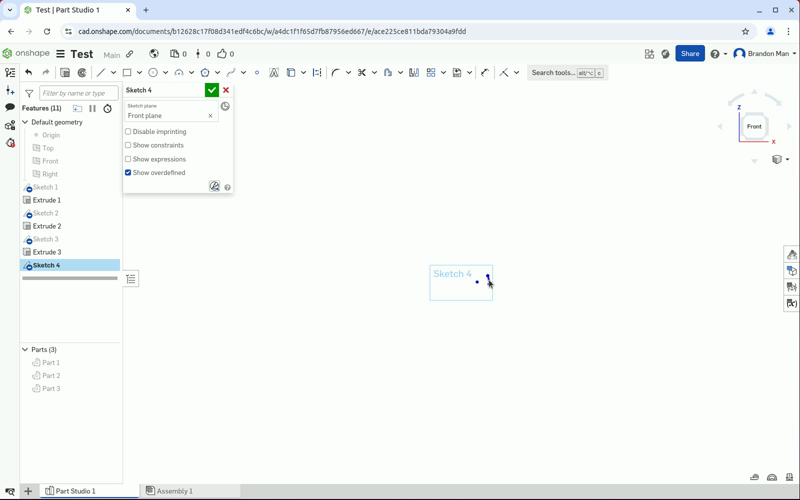
mouse_move(488, 278)
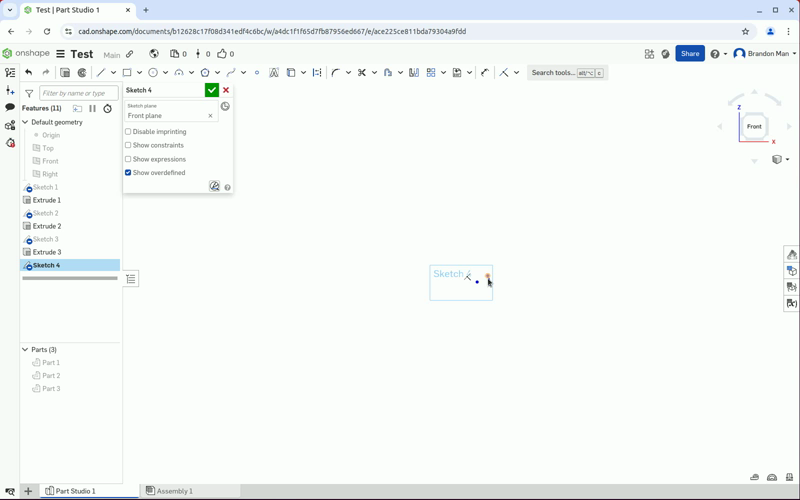
scroll(6)
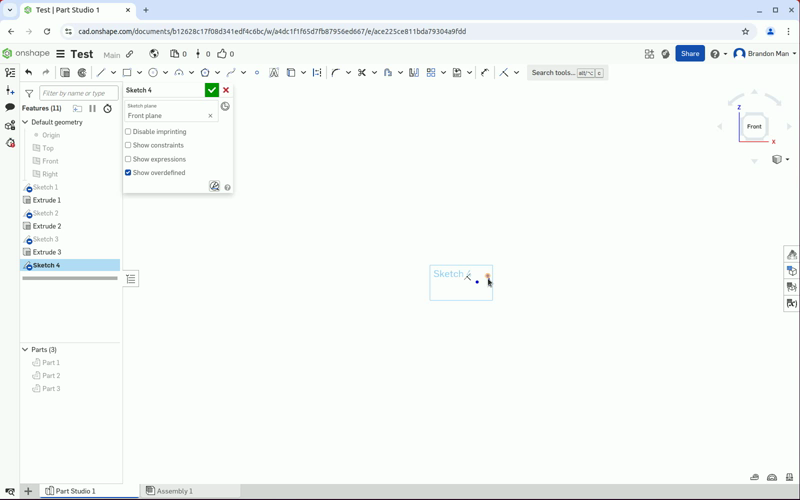
scroll(6)
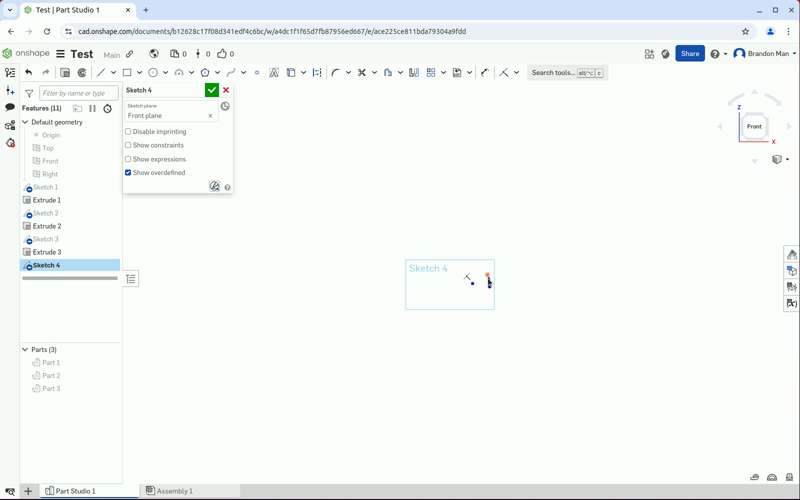
scroll(6)
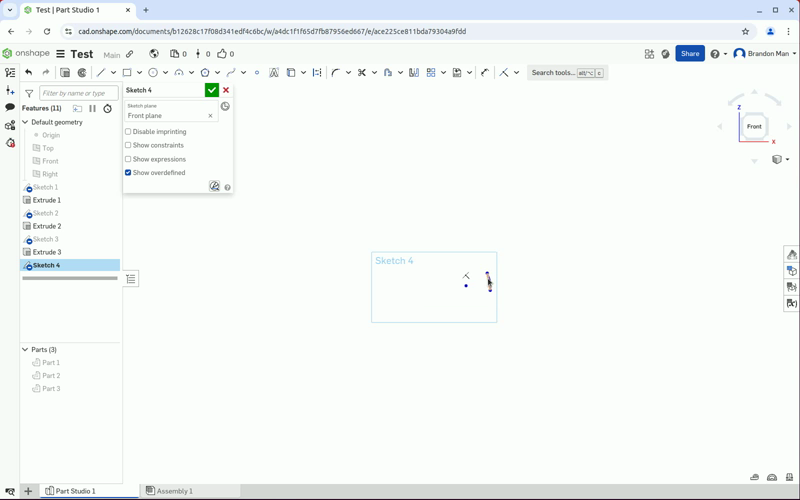
scroll(6)
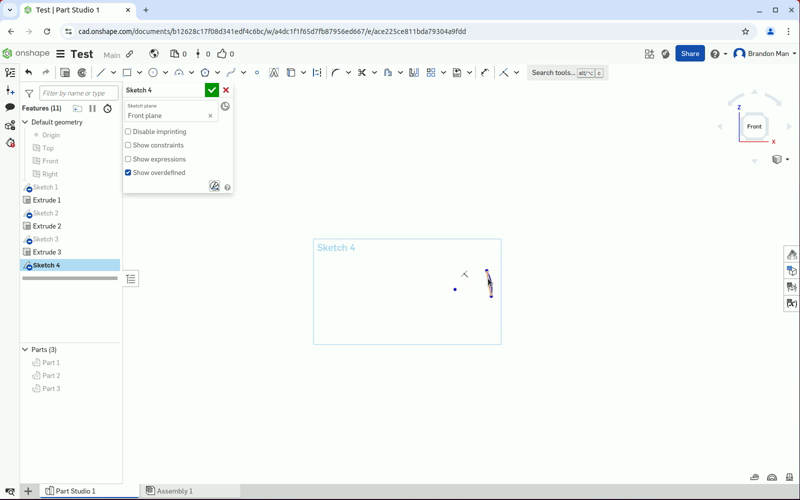
scroll(6)
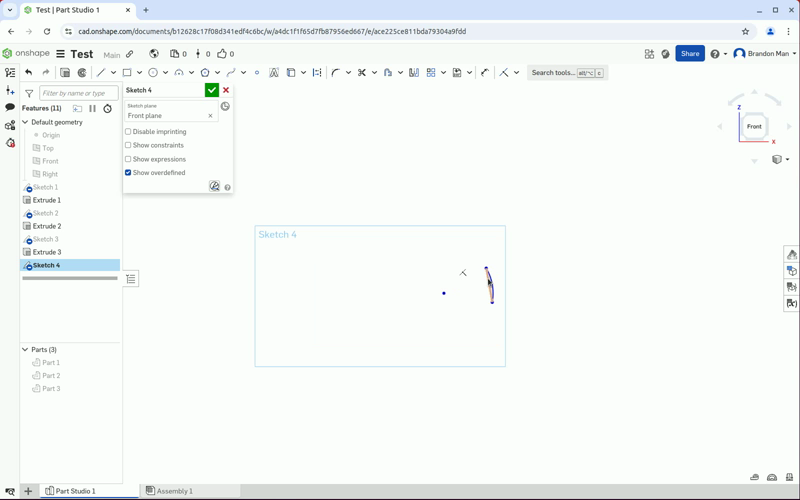
scroll(6)
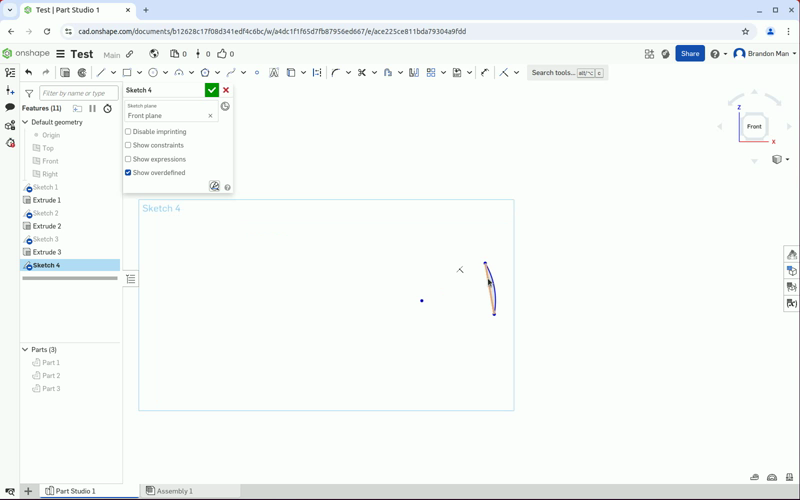
scroll(6)
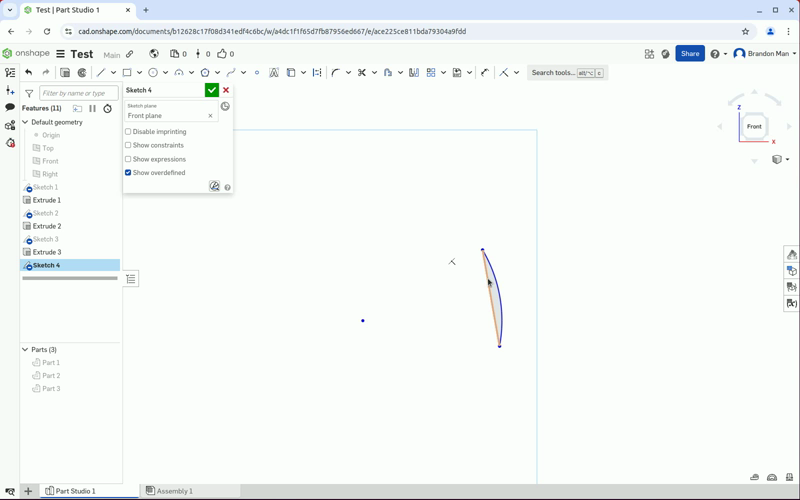
click(488, 278)
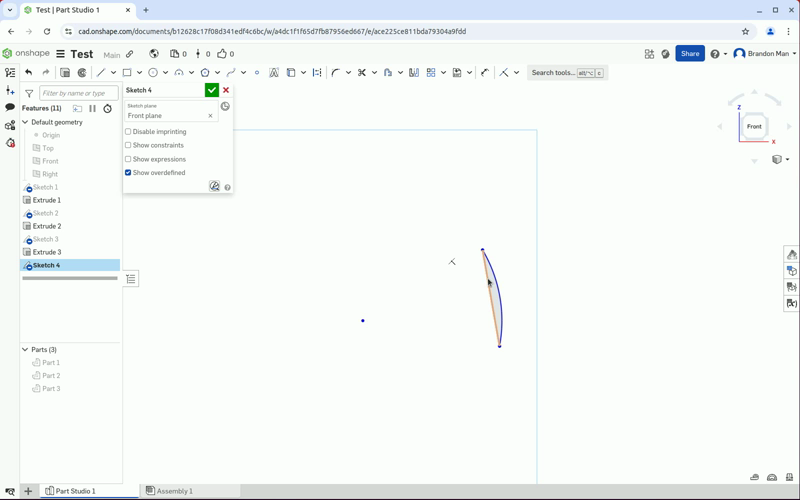
scroll(-6)
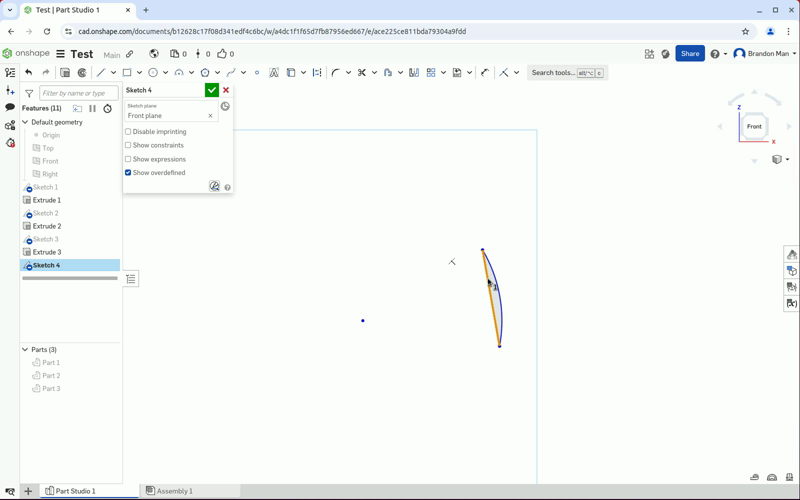
scroll(-6)
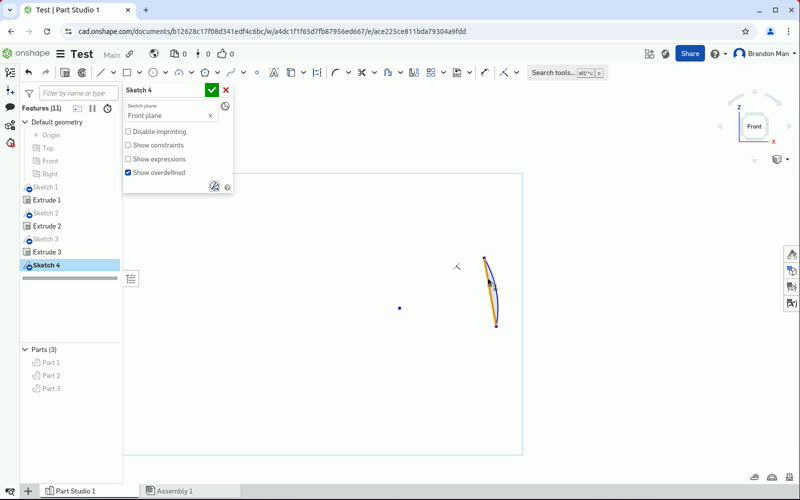
scroll(-6)
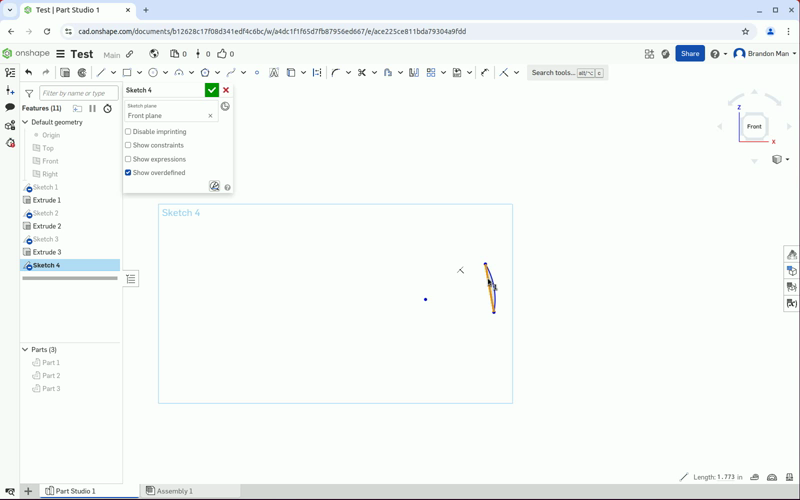
scroll(-6)
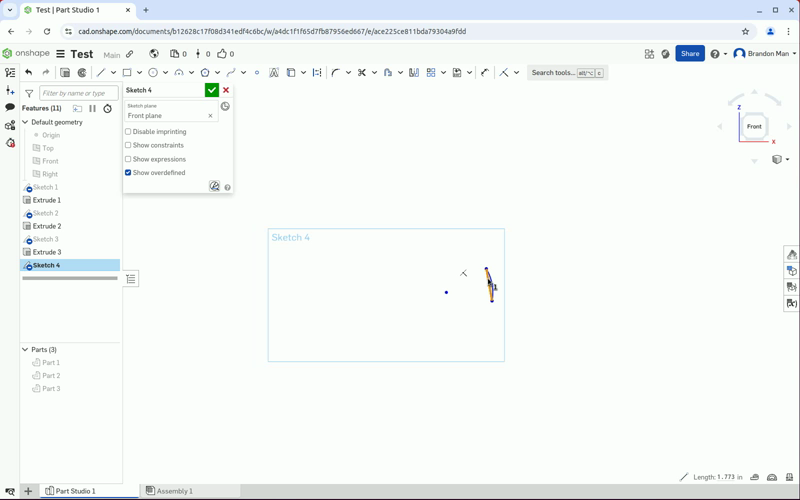
scroll(-6)
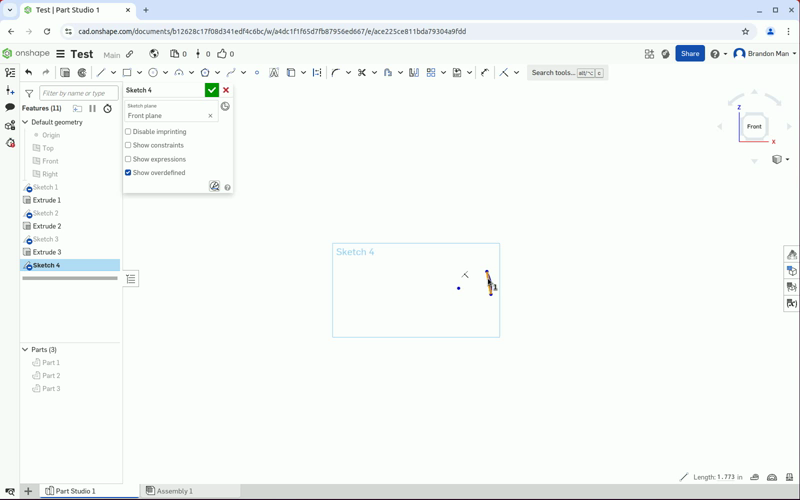
scroll(-6)
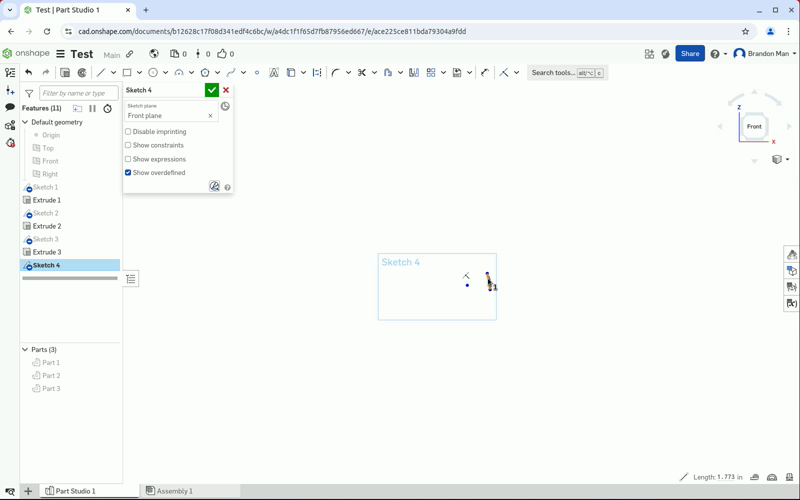
scroll(-6)
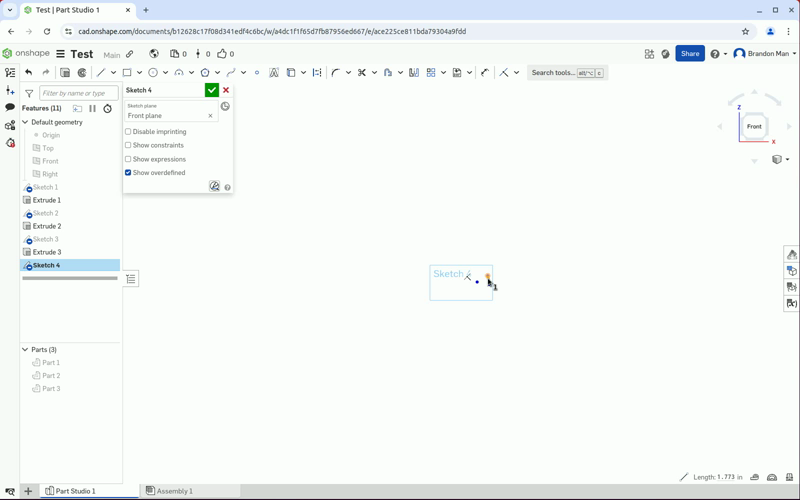
mouse_move(73, 352)
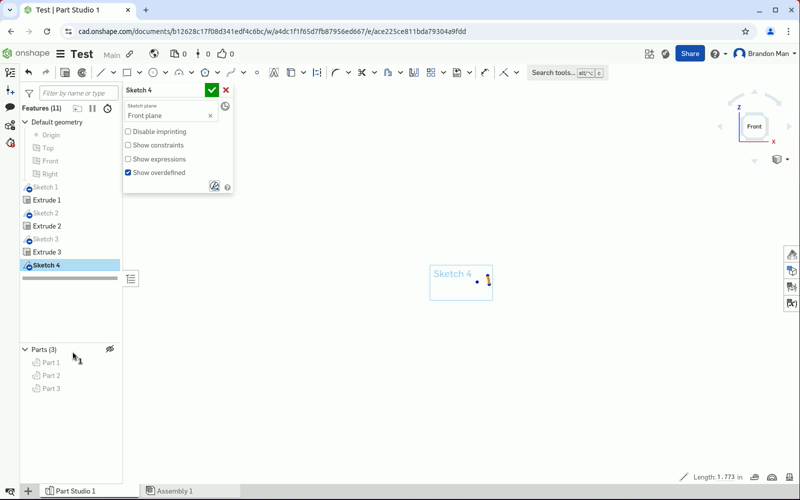
key(shift+y)
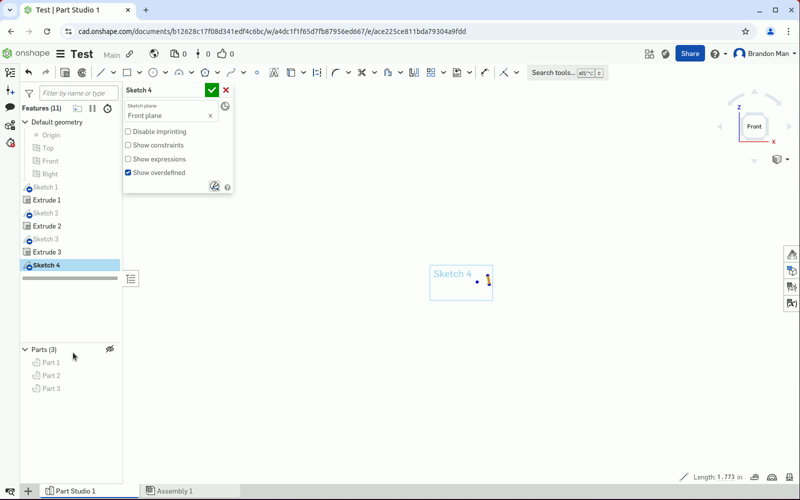
key(shift+e)
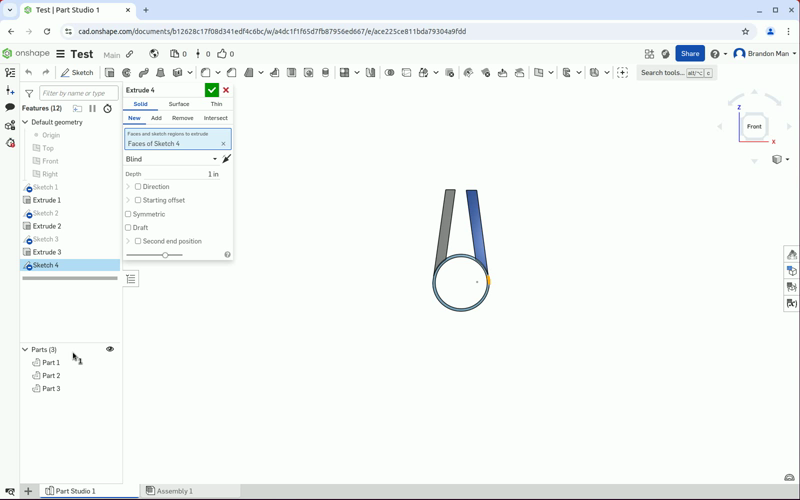
mouse_move(143, 106)
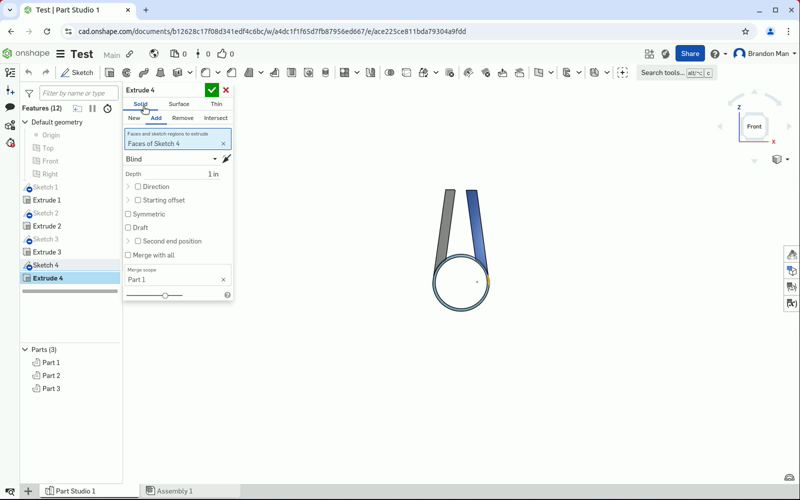
click(143, 106)
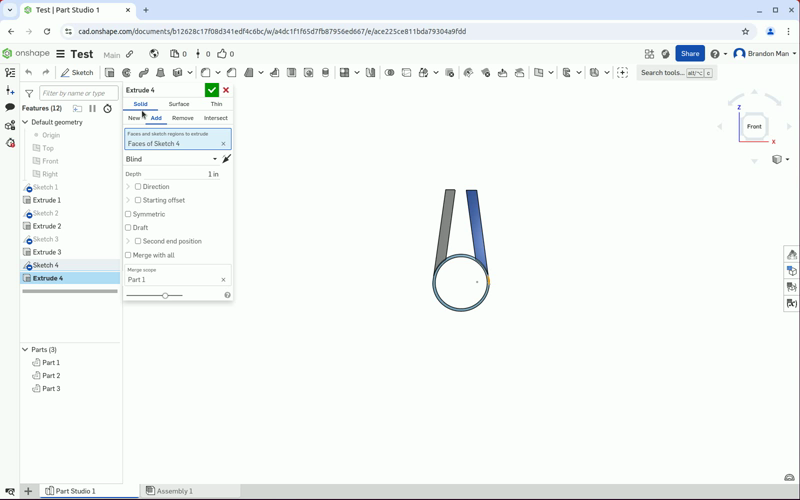
mouse_move(137, 120)
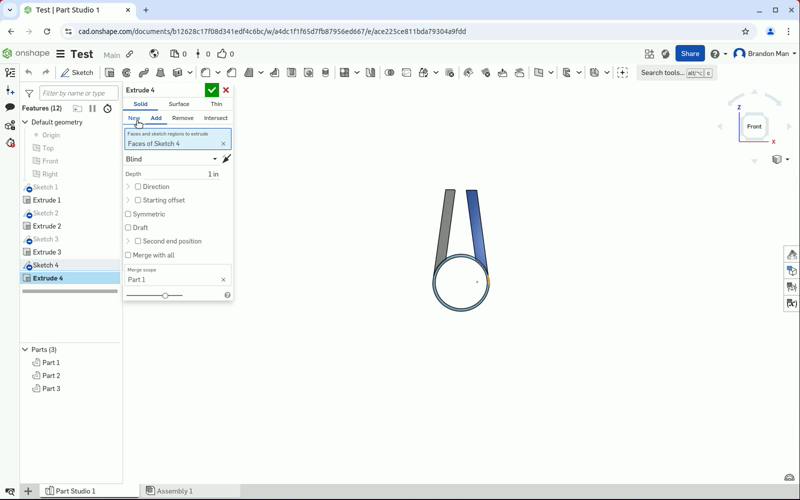
click(137, 120)
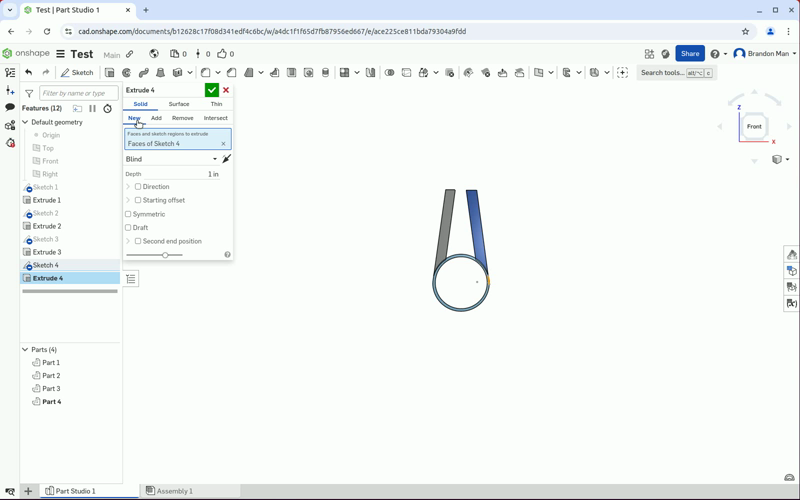
key(tab, 4)
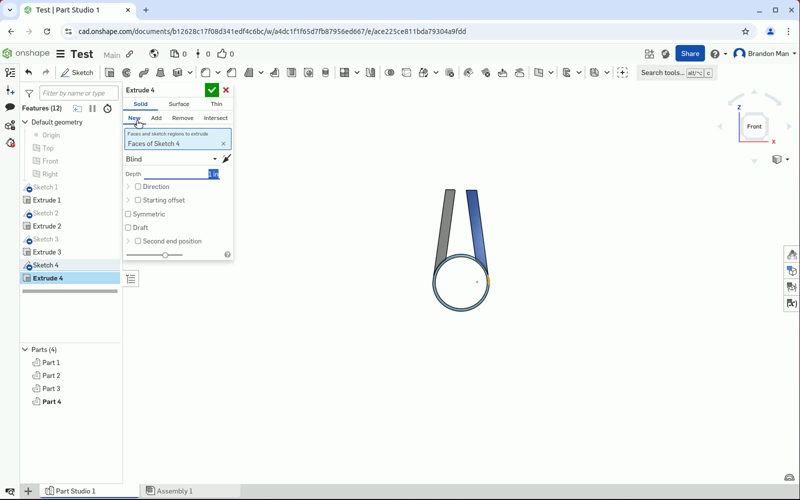
text(4.092)
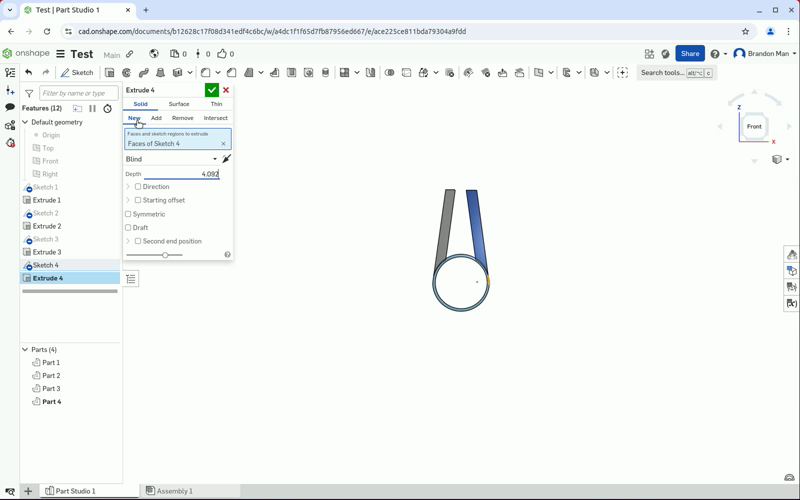
key(enter)
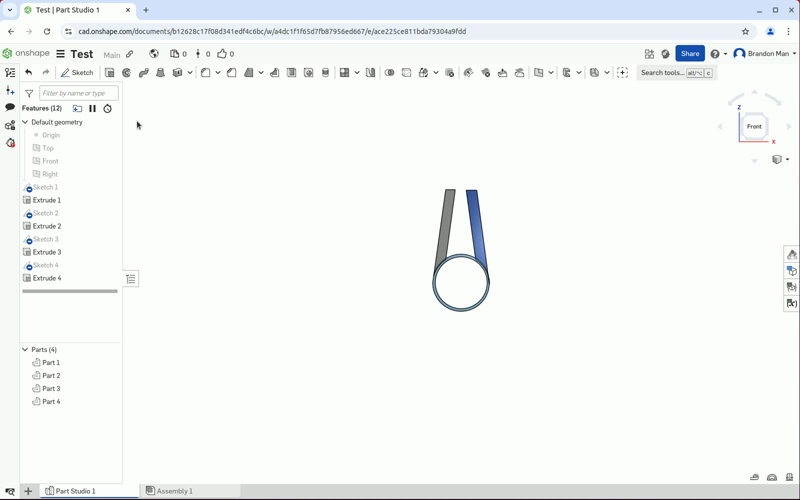
key(shift+h)
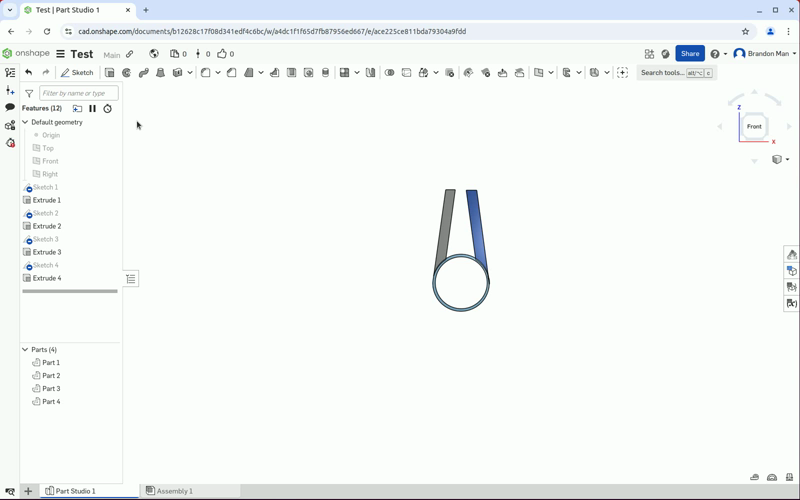
key(shift+h)
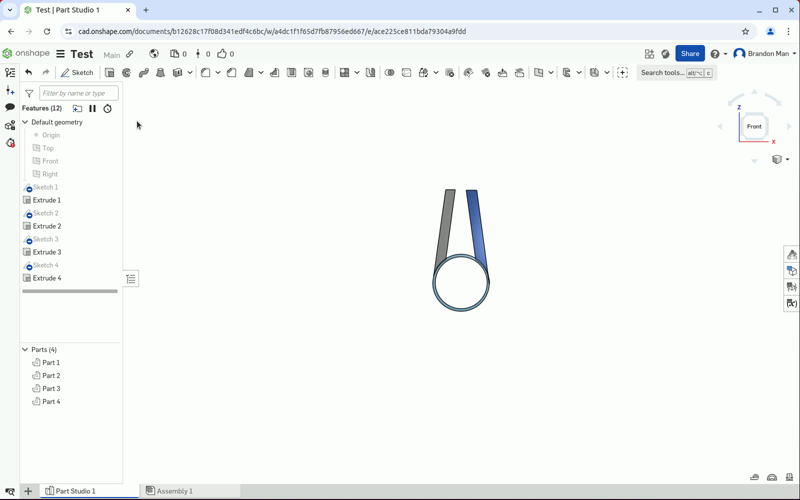
mouse_move(73, 189)
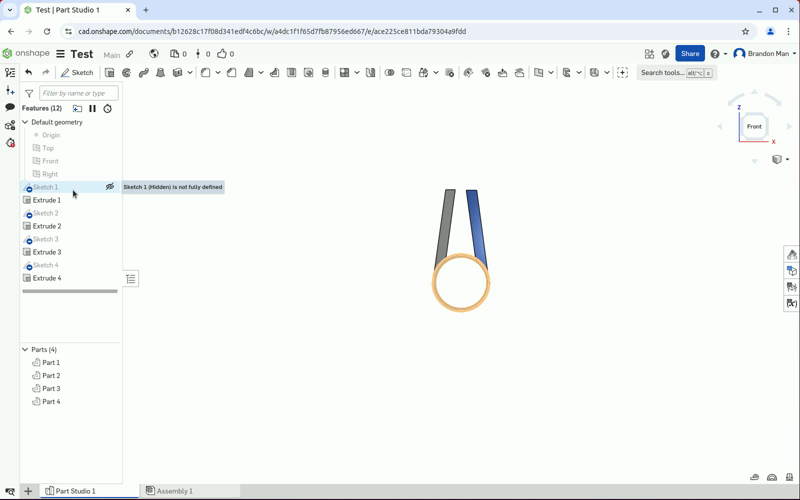
click(73, 189)
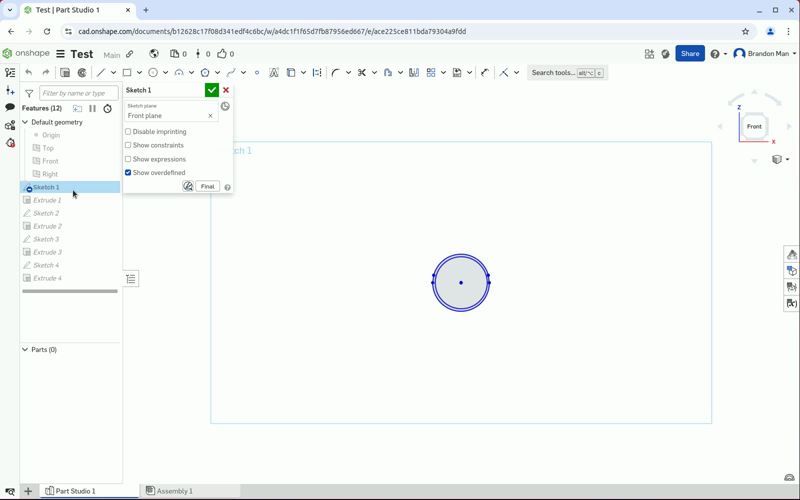
mouse_move(229, 92)
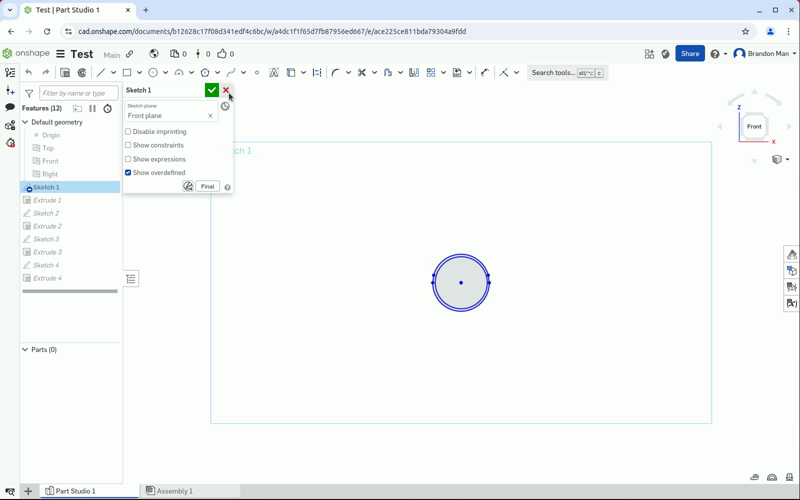
click(229, 92)
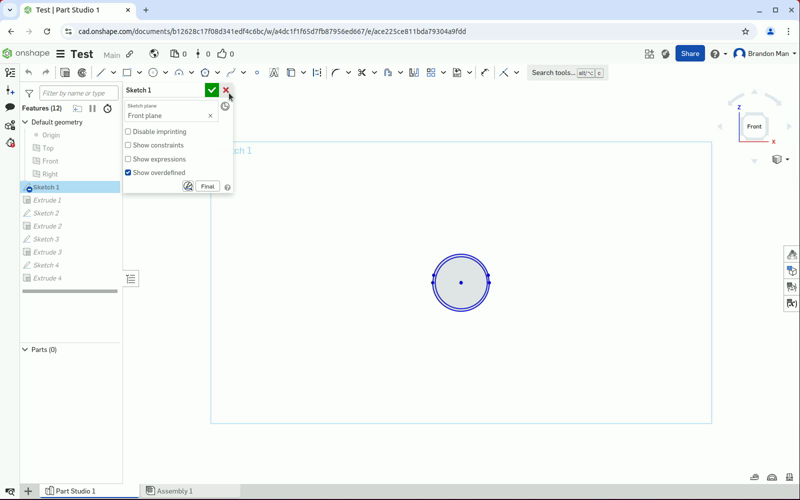
key(shift+s)
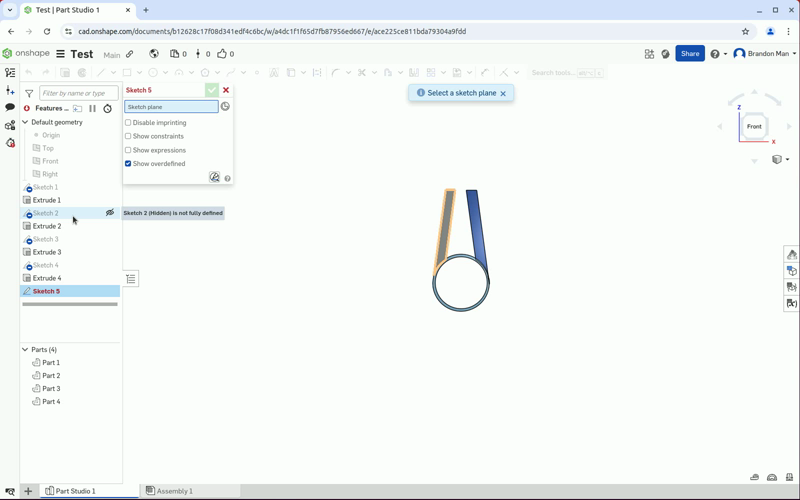
scroll(3)
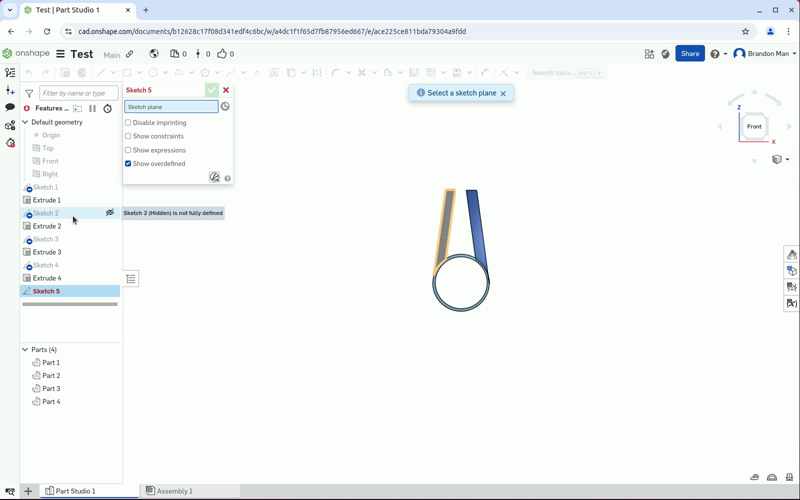
mouse_move(73, 163)
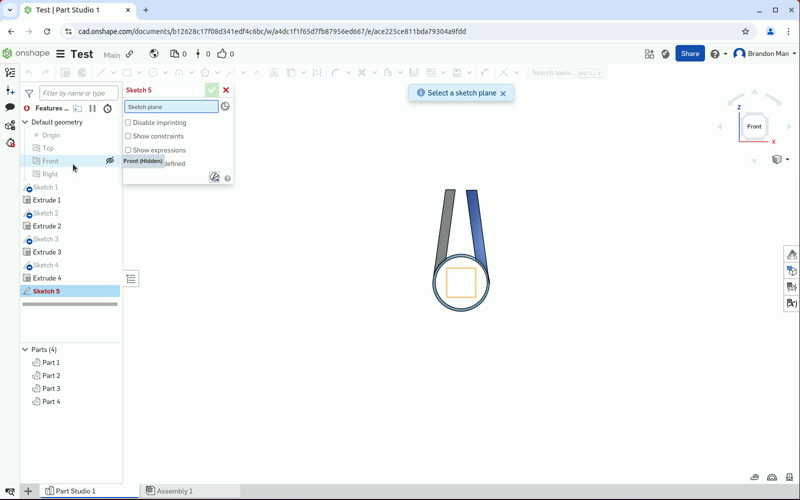
click(73, 163)
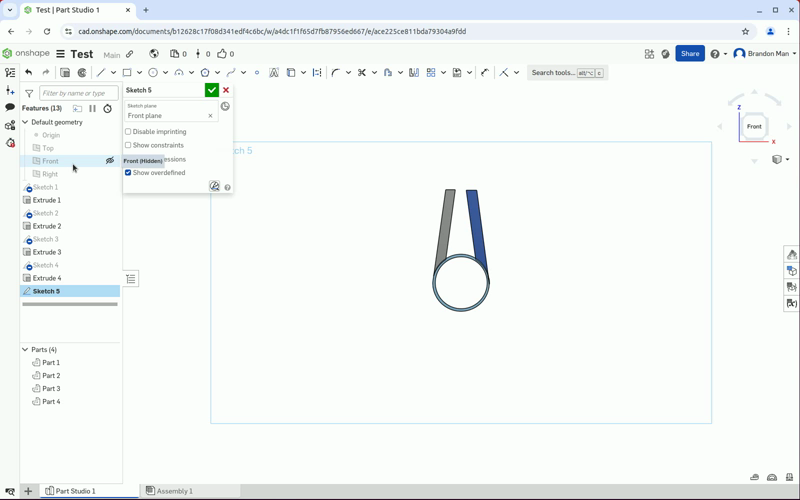
mouse_move(73, 352)
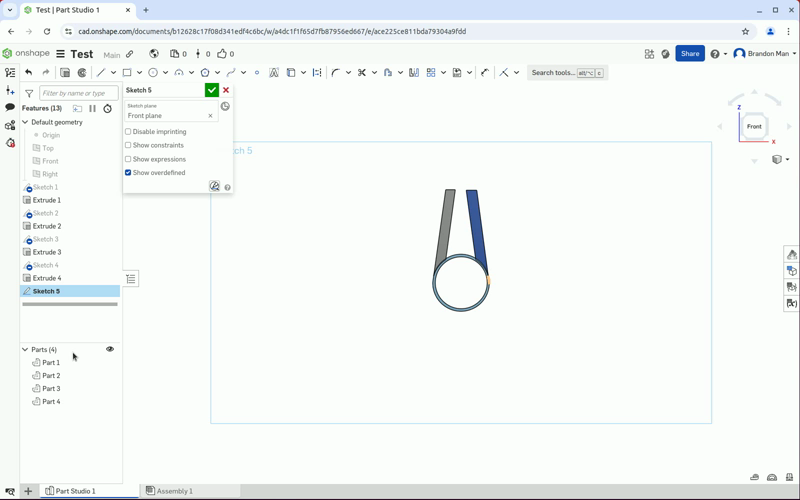
key(y)
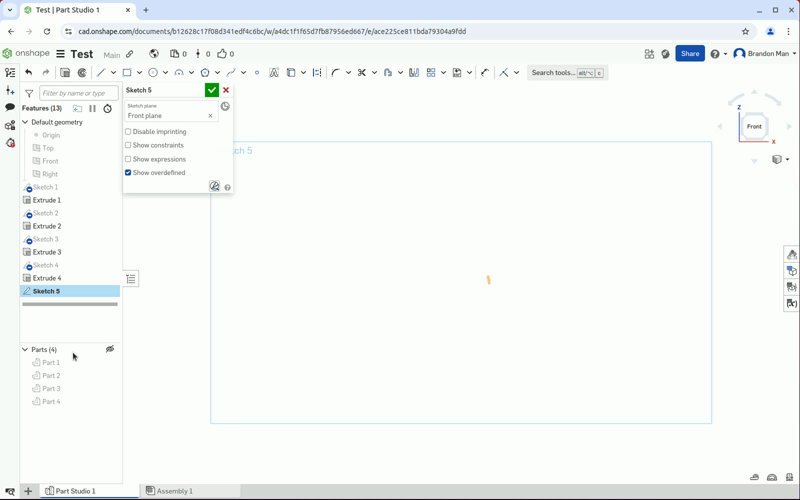
key(l)
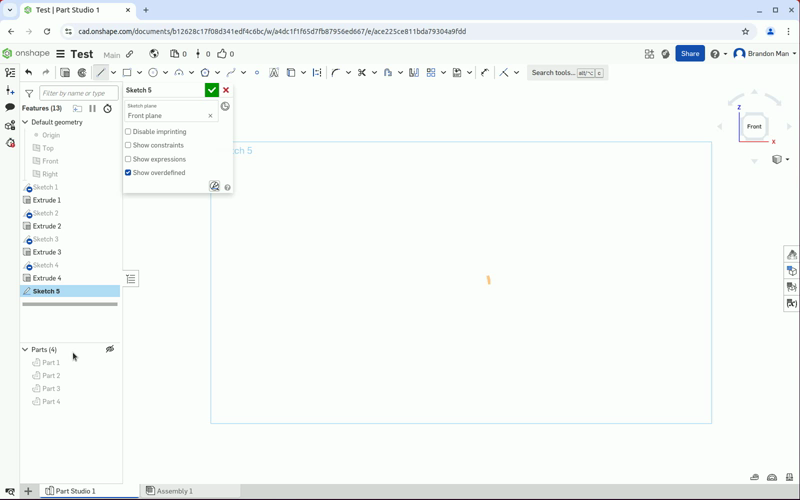
key_down(shift)
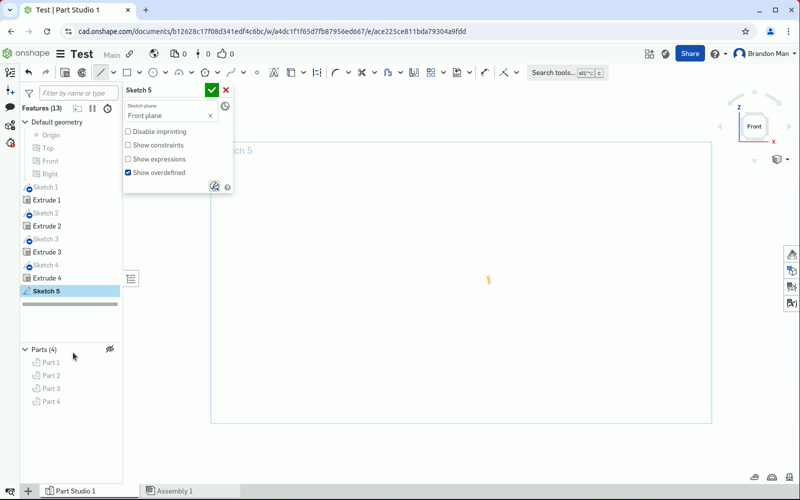
mouse_move(432, 282)
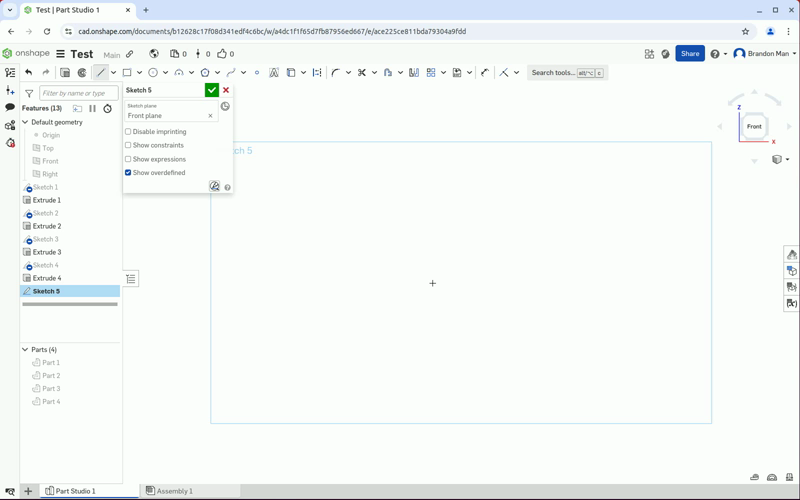
click(432, 282)
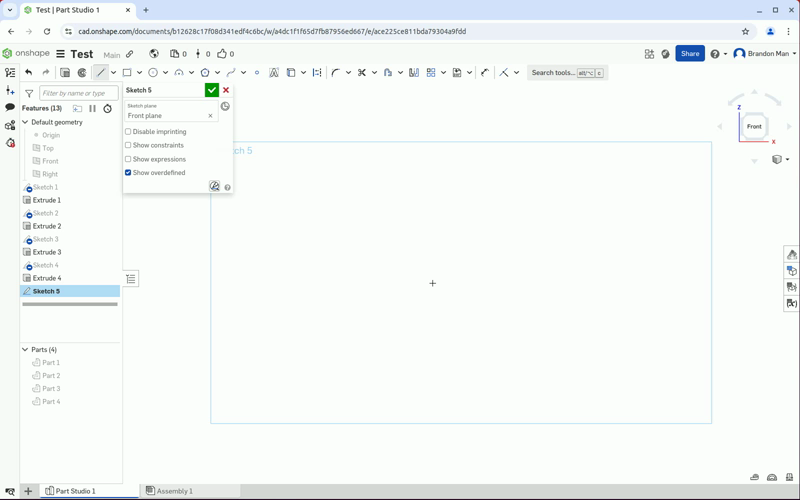
key_up(shift)
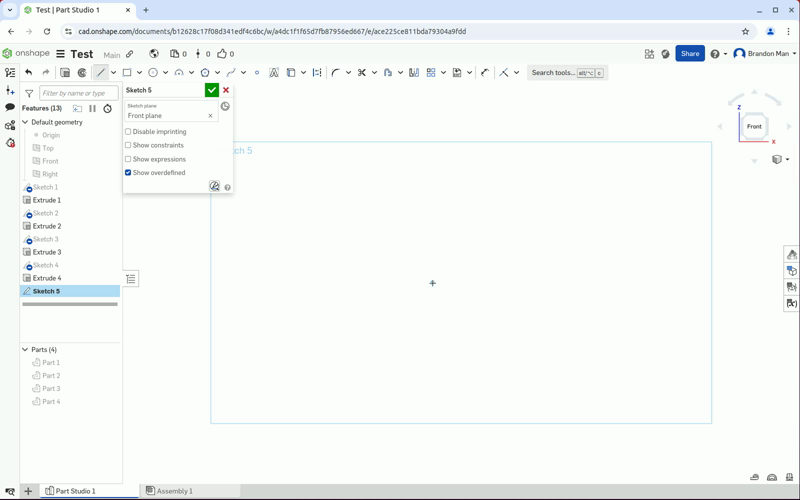
key_down(shift)
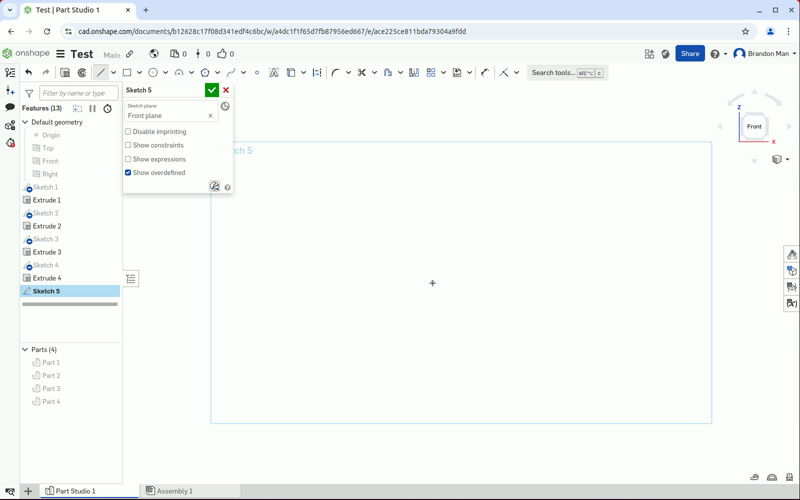
mouse_move(462, 282)
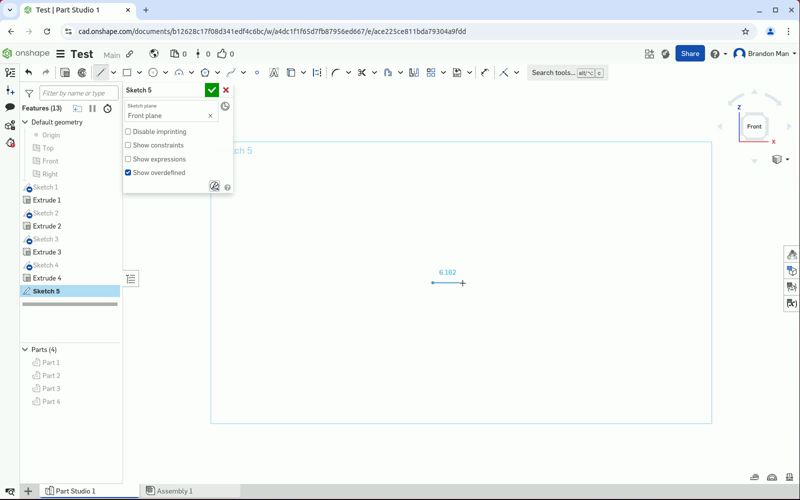
mouse_move(433, 274)
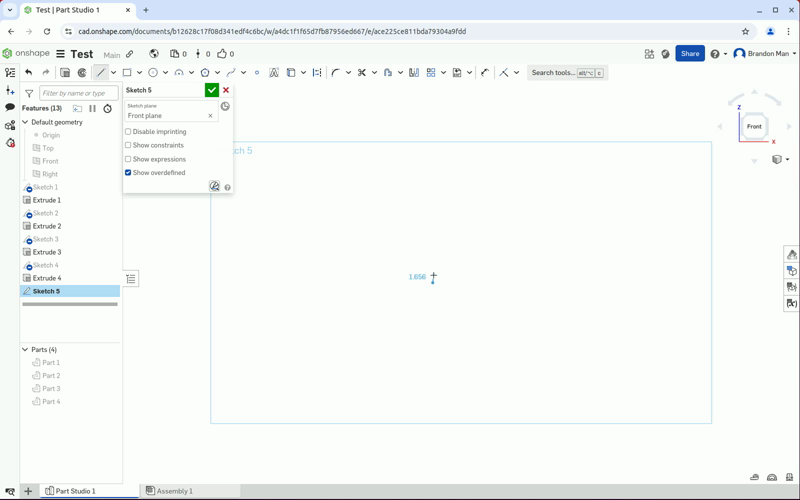
click(433, 274)
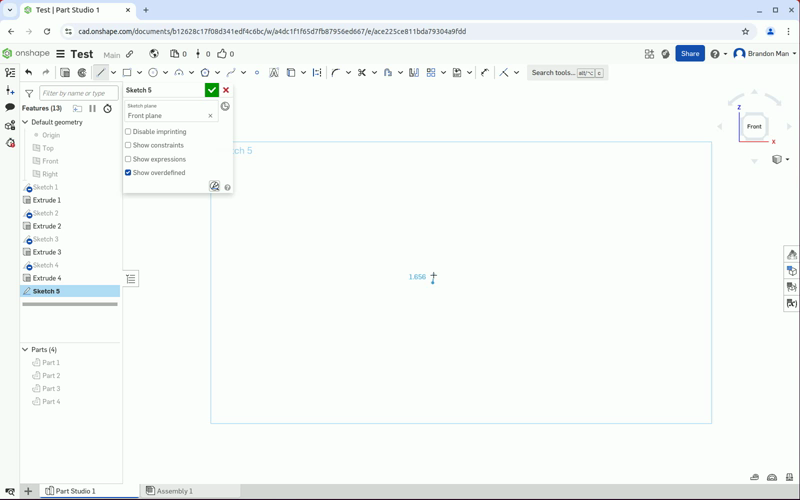
key_up(shift)
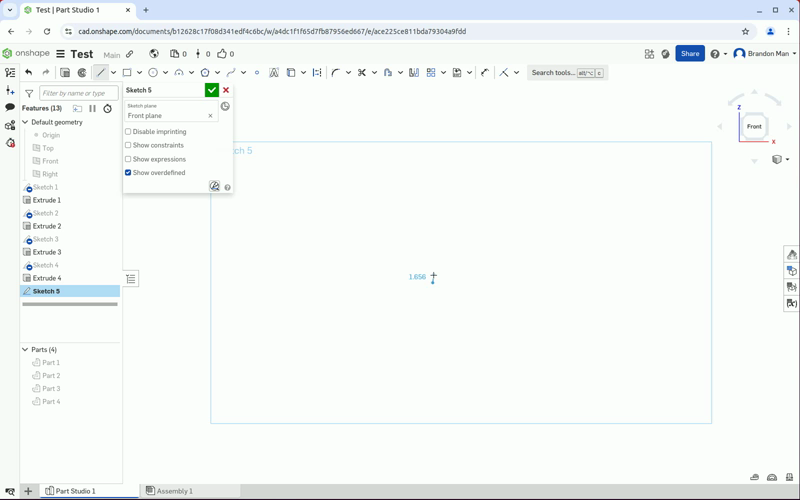
key(esc)
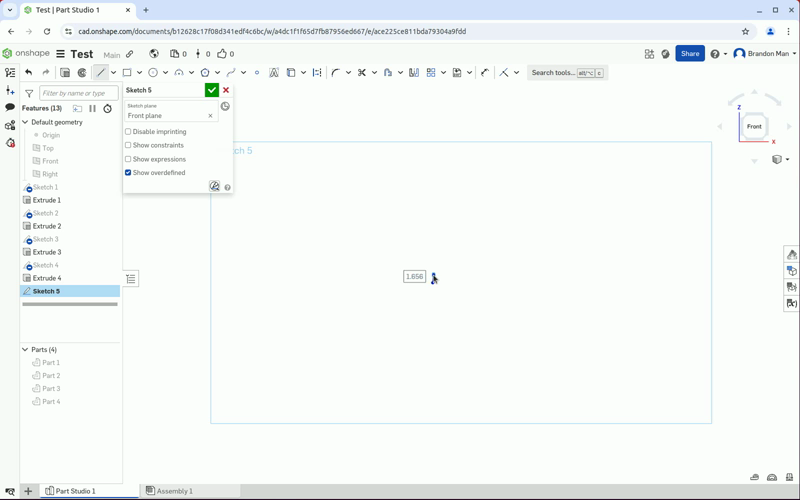
key(a)
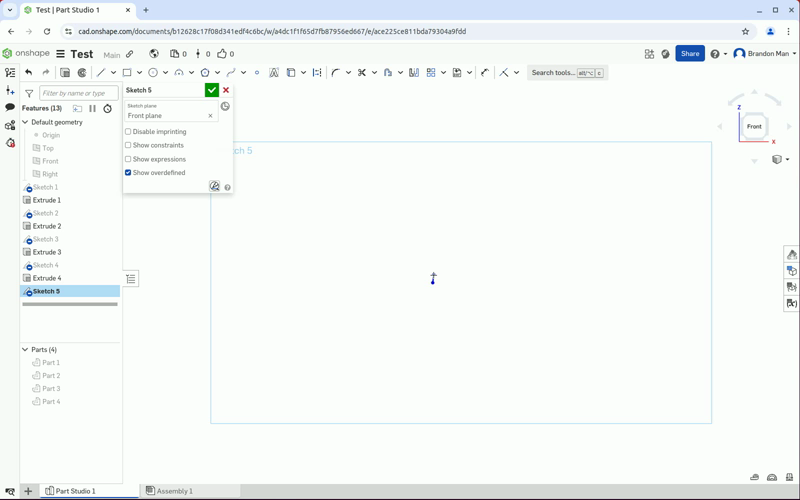
mouse_move(433, 274)
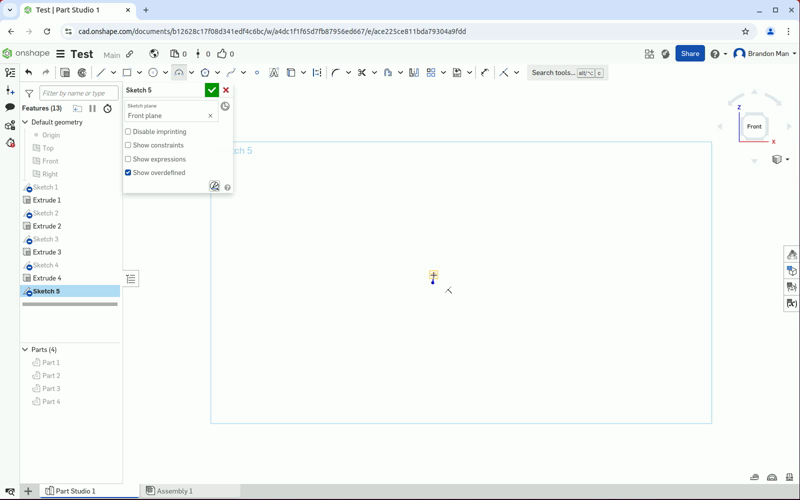
click(433, 274)
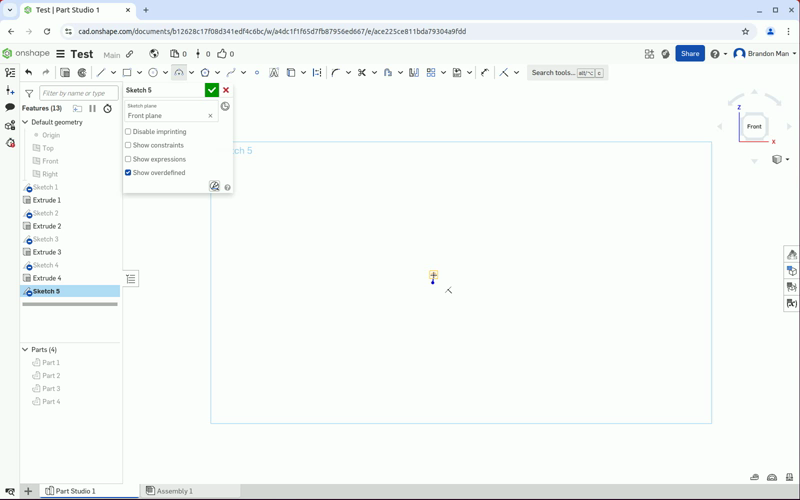
mouse_move(432, 282)
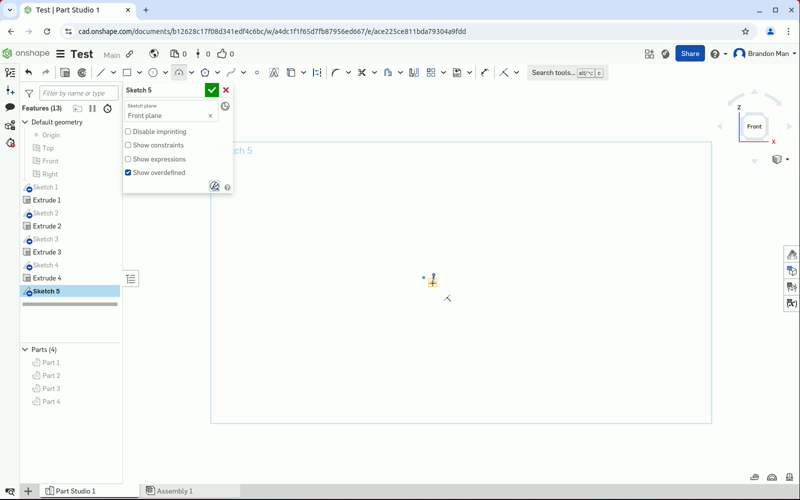
click(432, 282)
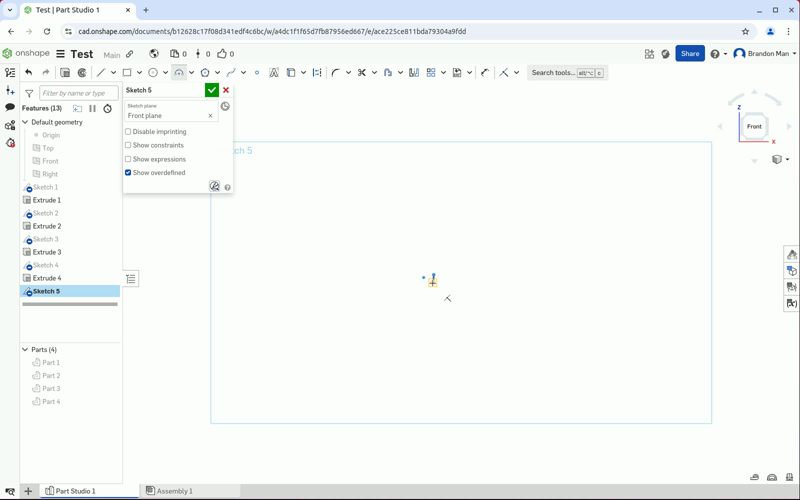
key_down(shift)
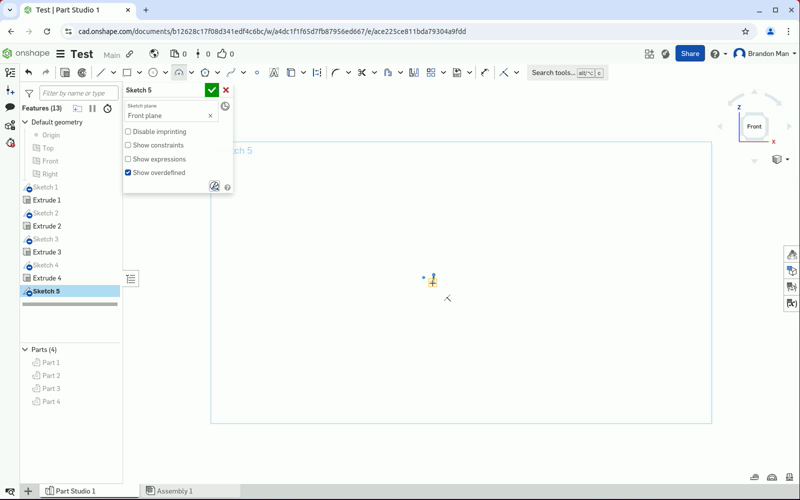
mouse_move(432, 278)
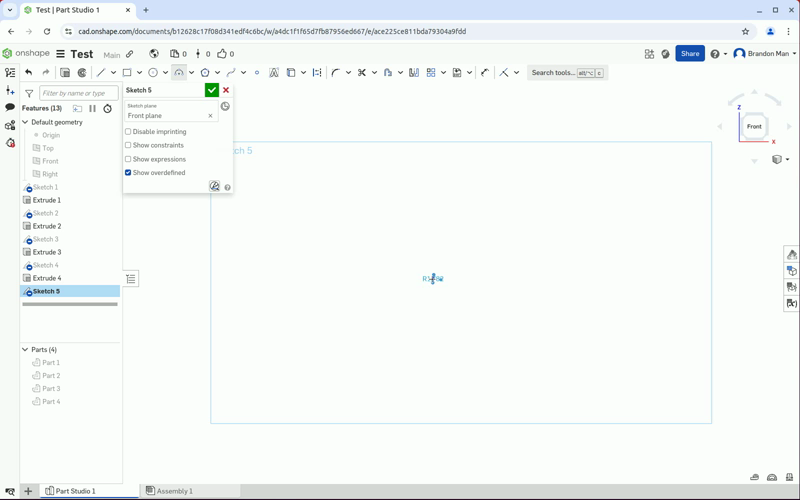
scroll(6)
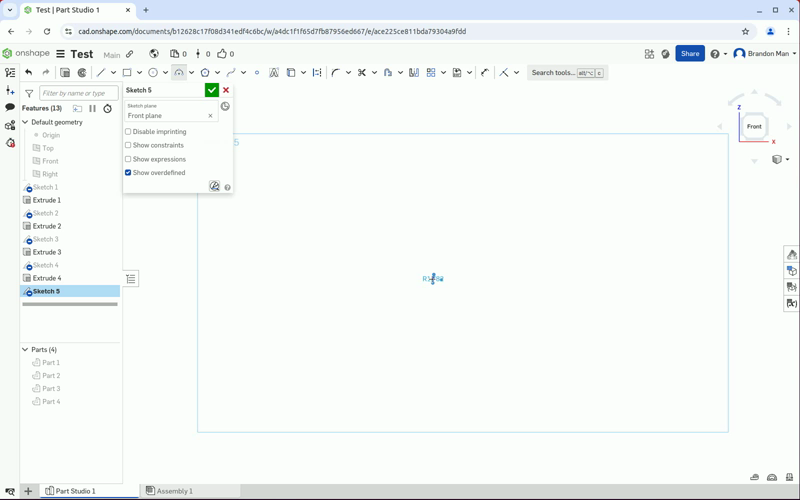
scroll(6)
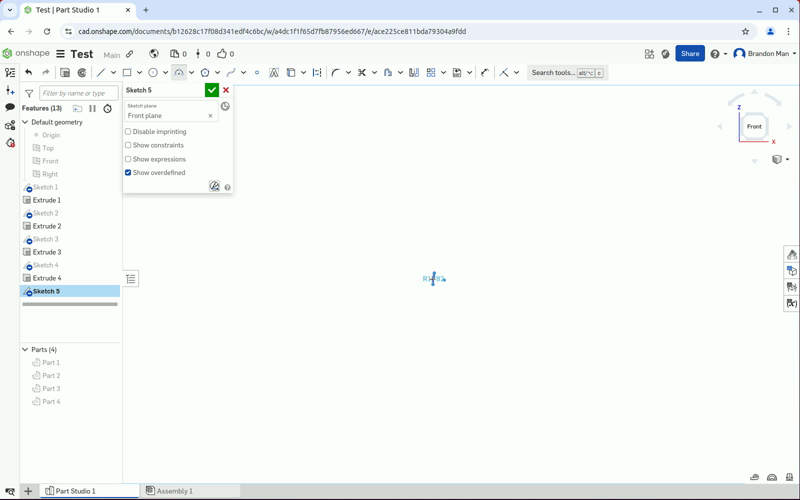
scroll(6)
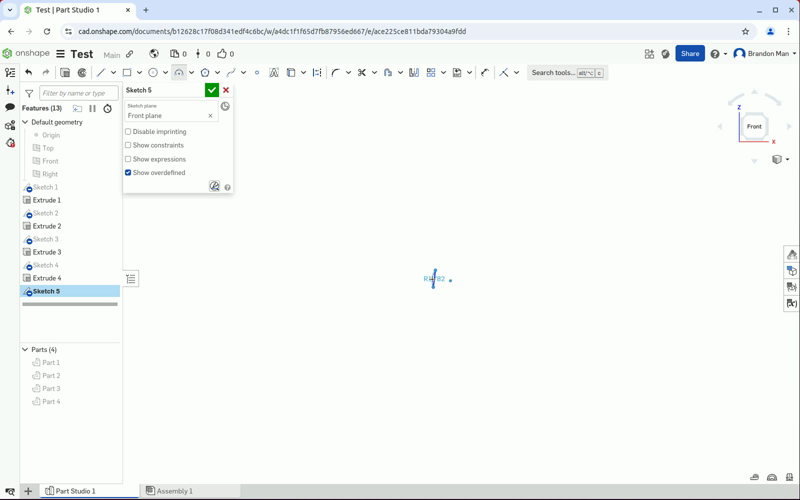
scroll(6)
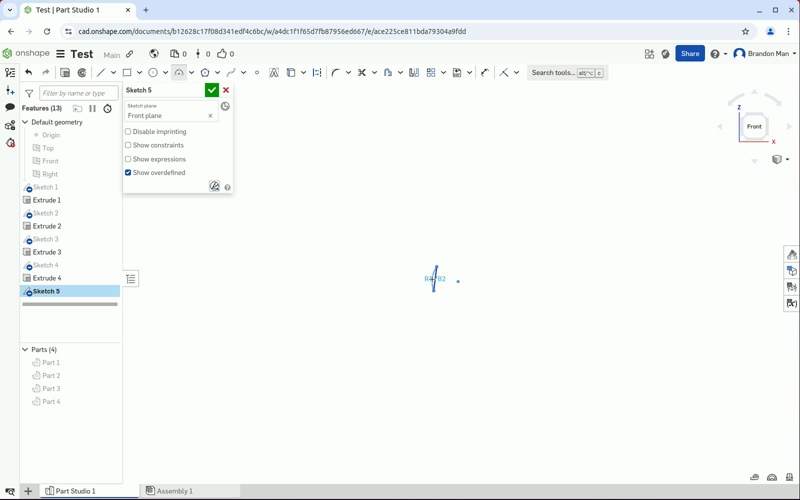
scroll(6)
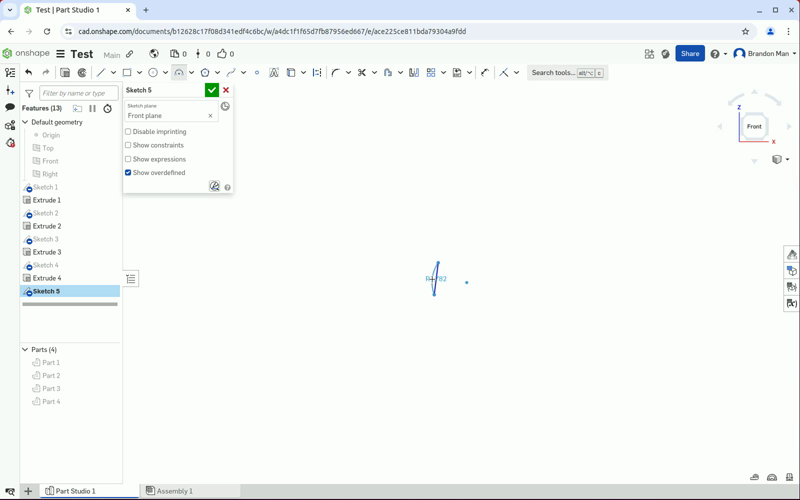
scroll(6)
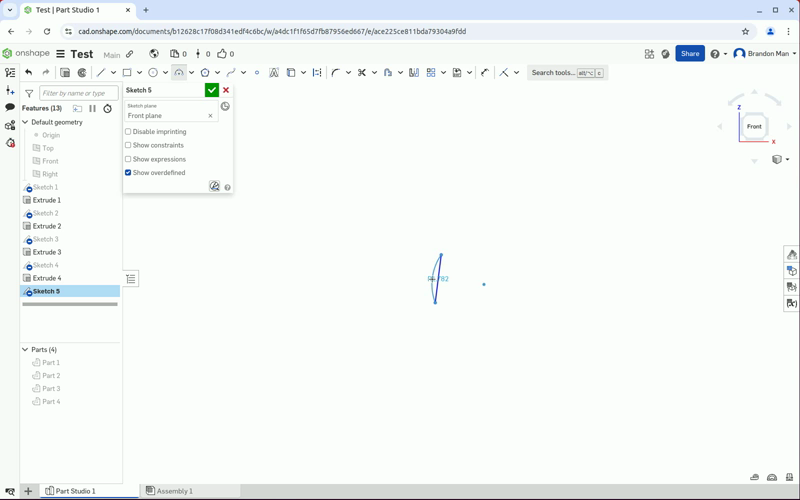
scroll(6)
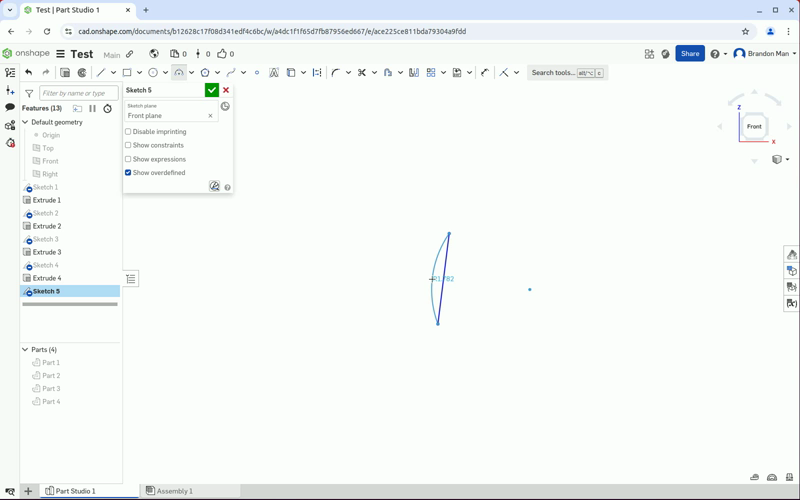
click(432, 278)
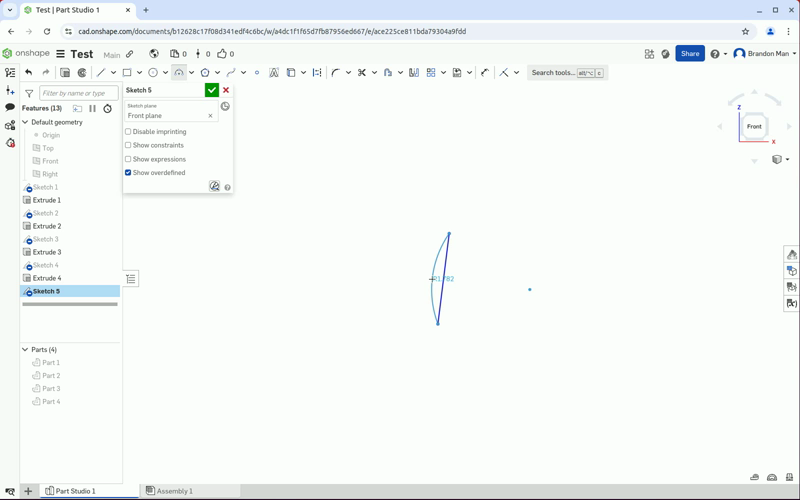
scroll(-6)
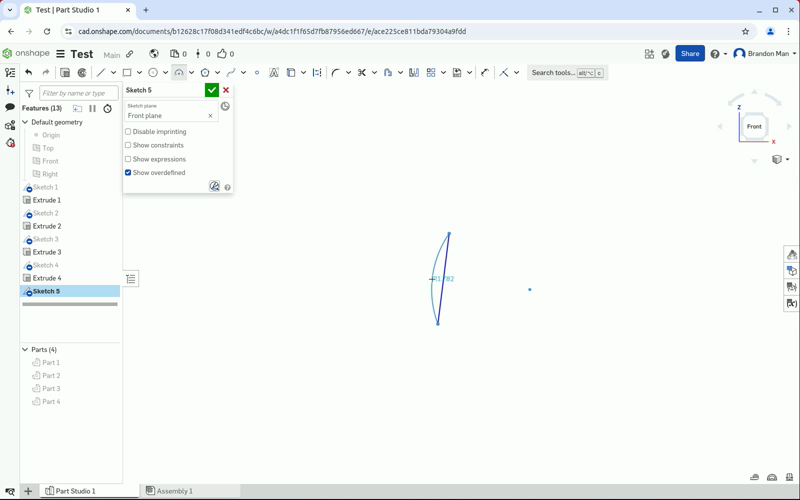
scroll(-6)
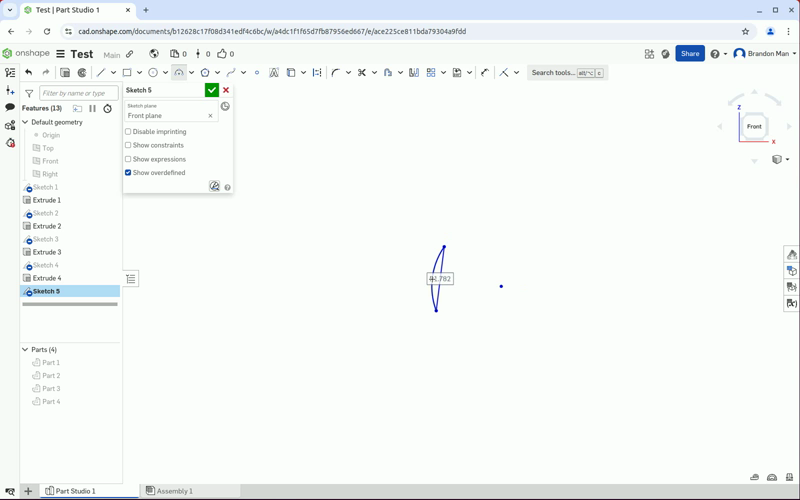
scroll(-6)
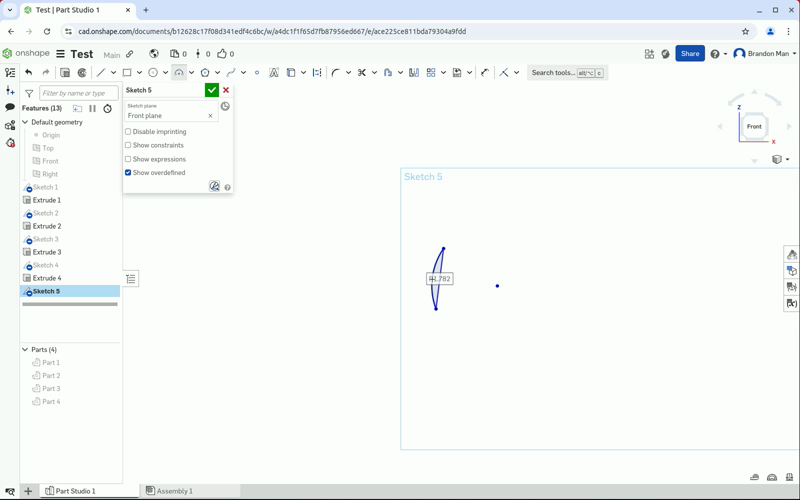
scroll(-6)
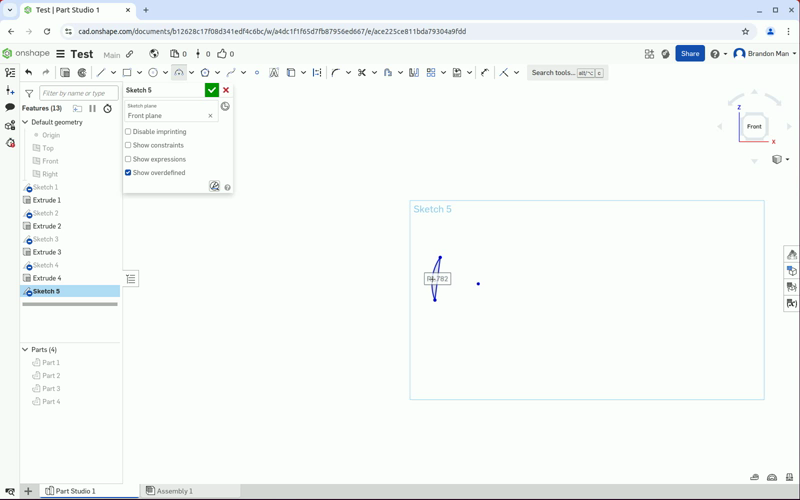
scroll(-6)
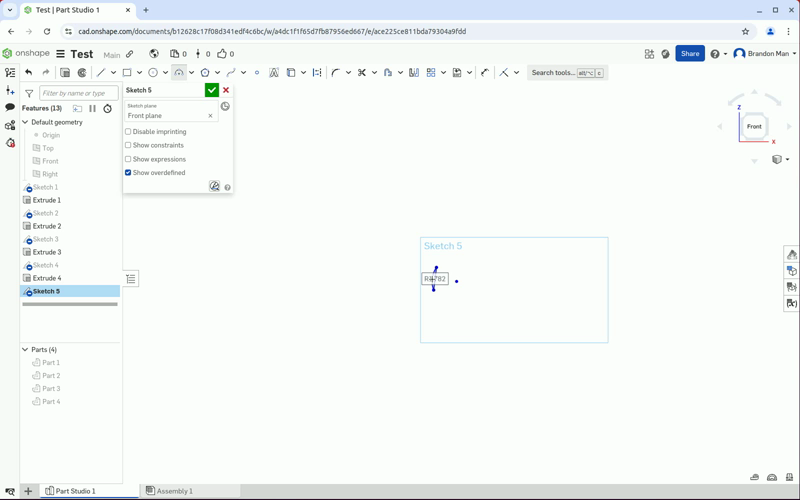
scroll(-6)
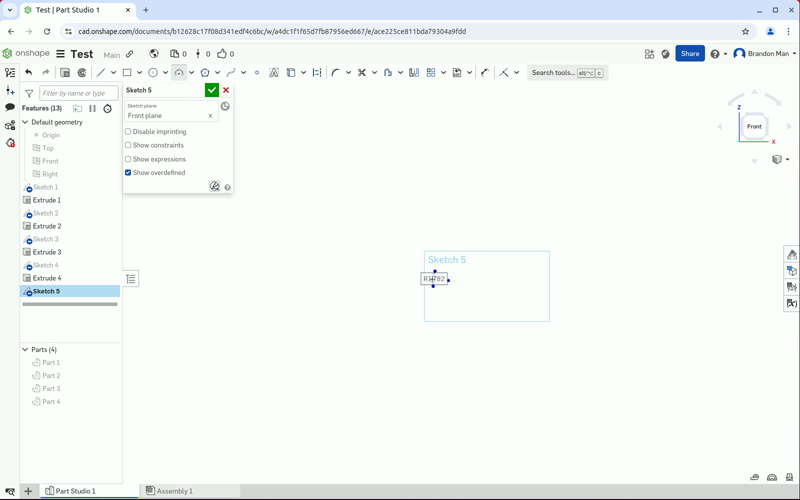
scroll(-6)
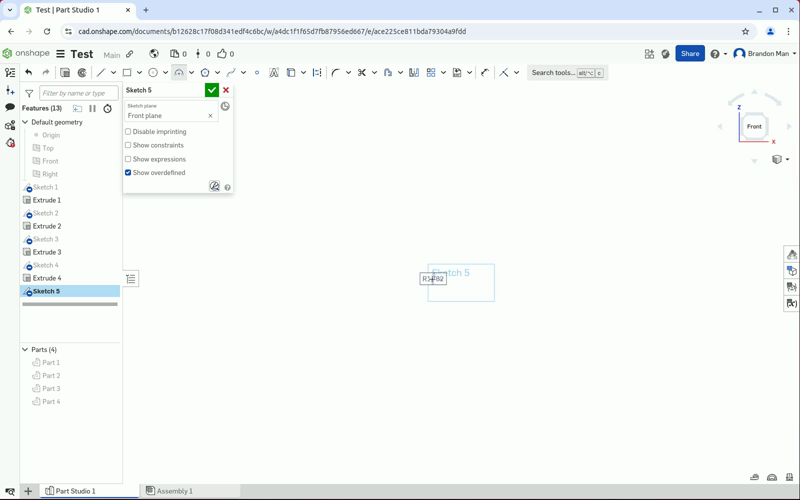
key_up(shift)
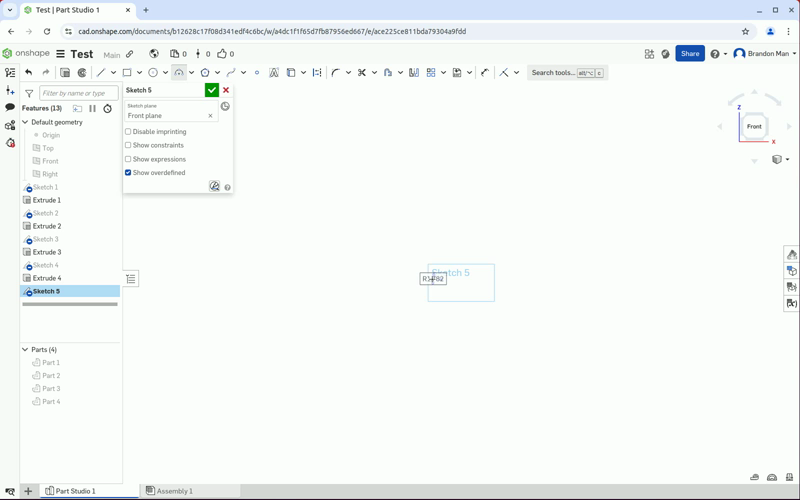
key(esc)
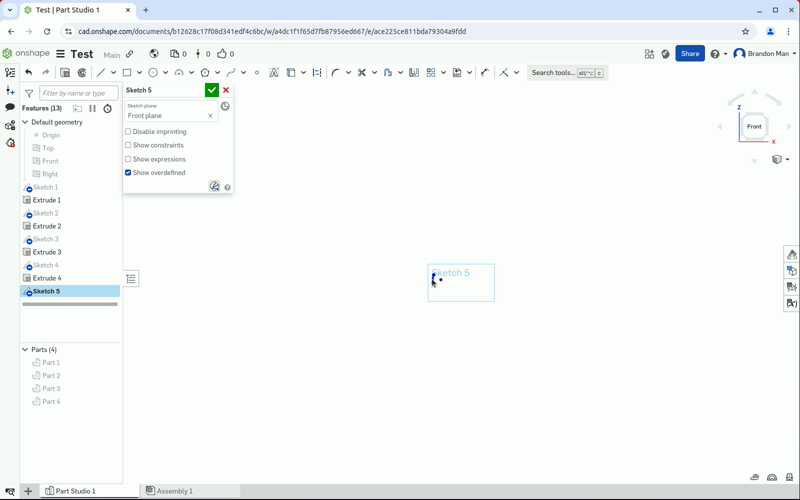
mouse_move(433, 276)
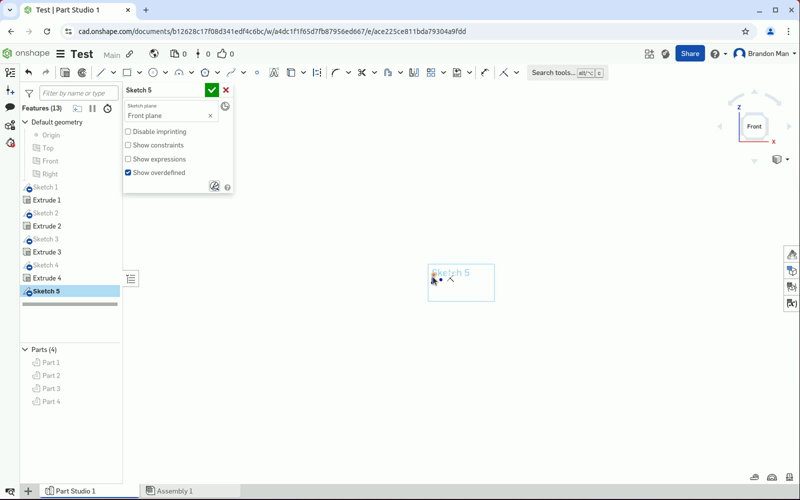
scroll(6)
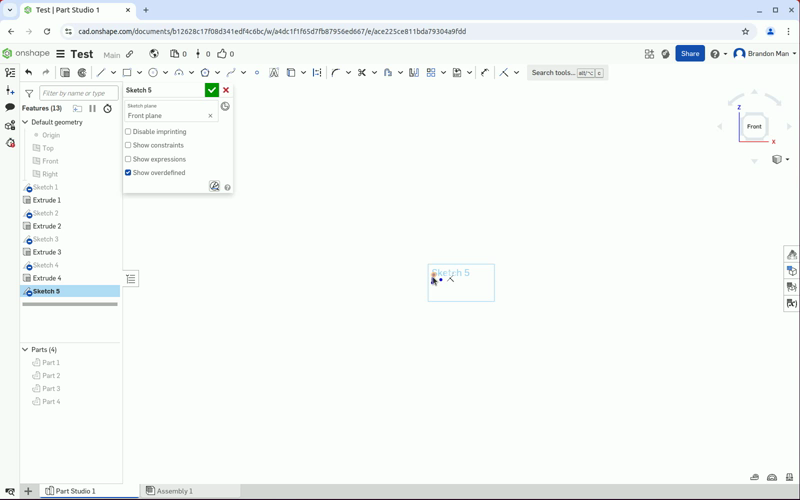
scroll(6)
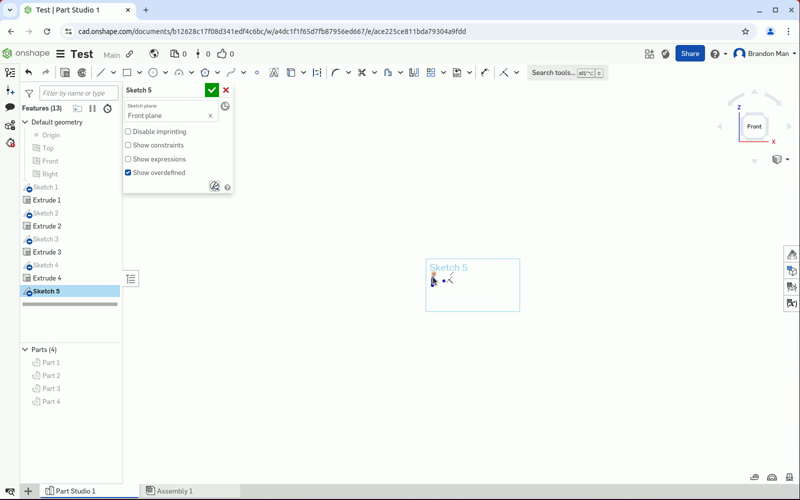
scroll(6)
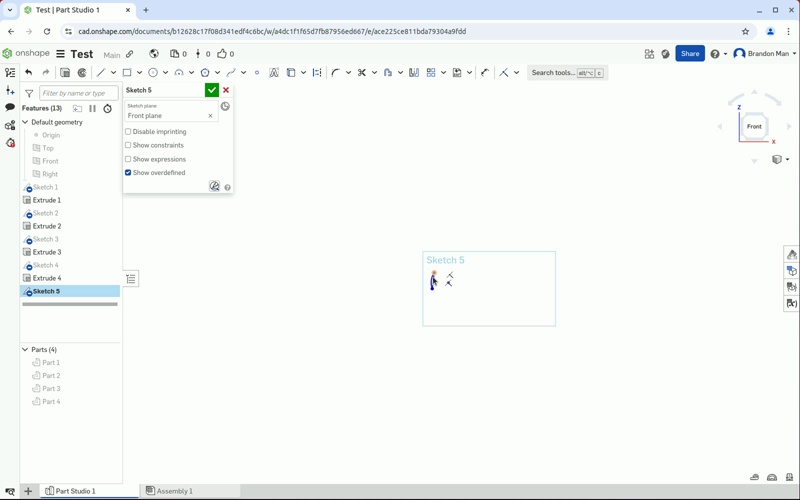
scroll(6)
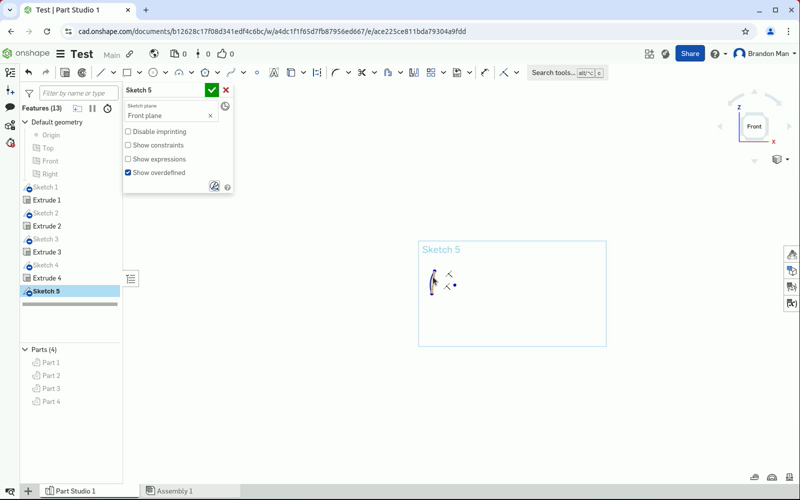
scroll(6)
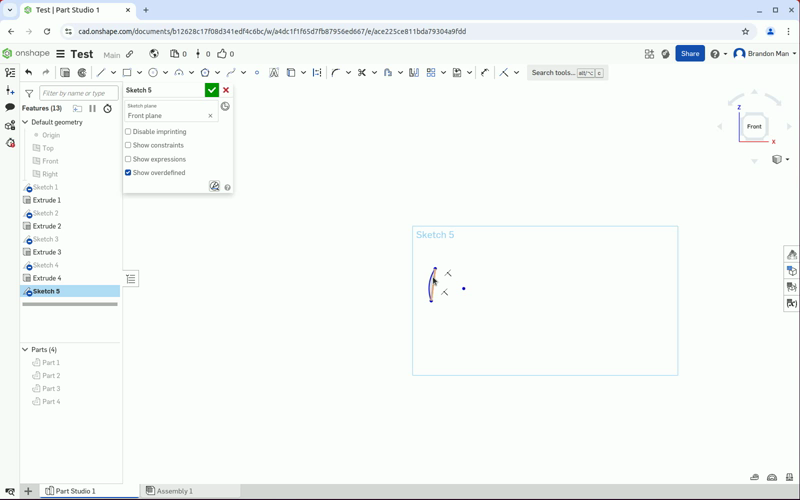
scroll(6)
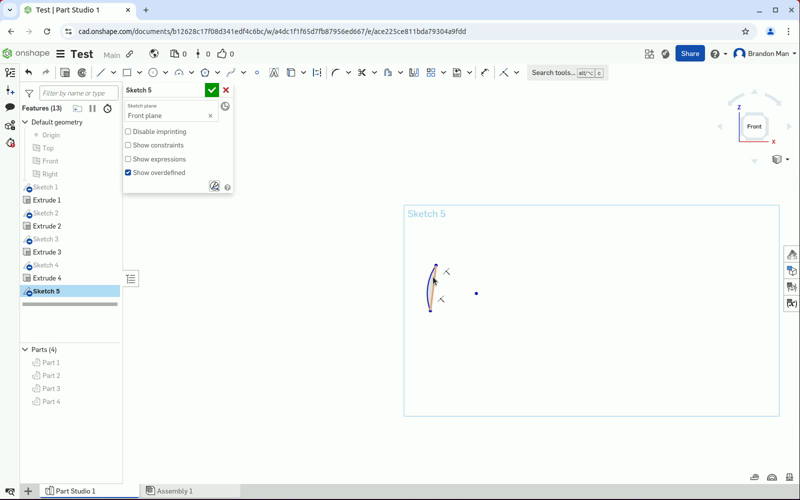
scroll(6)
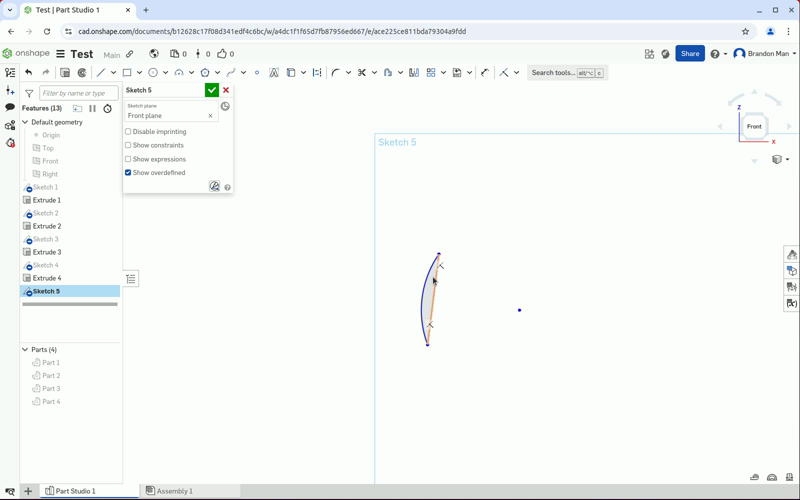
click(433, 276)
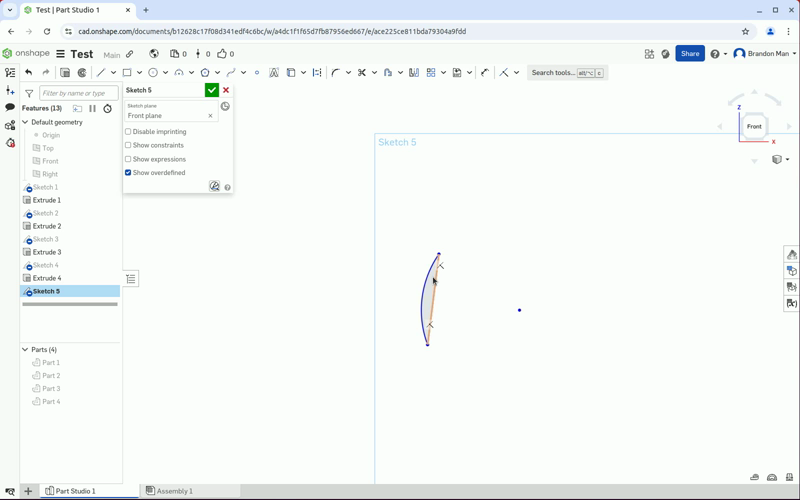
scroll(-6)
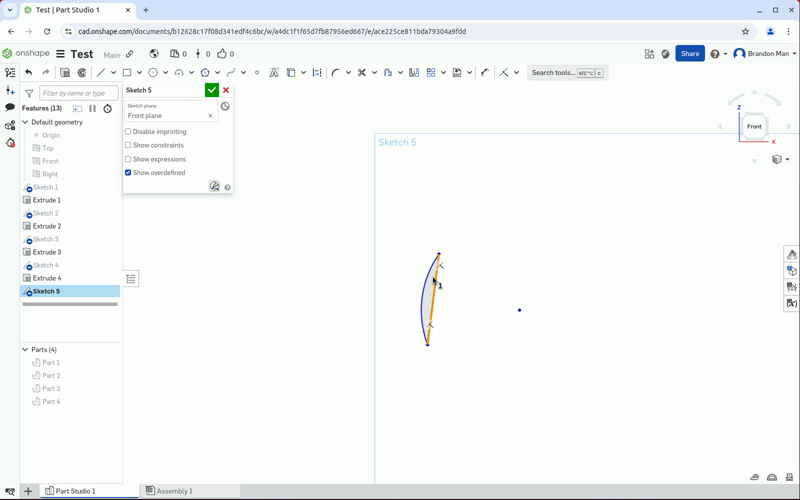
scroll(-6)
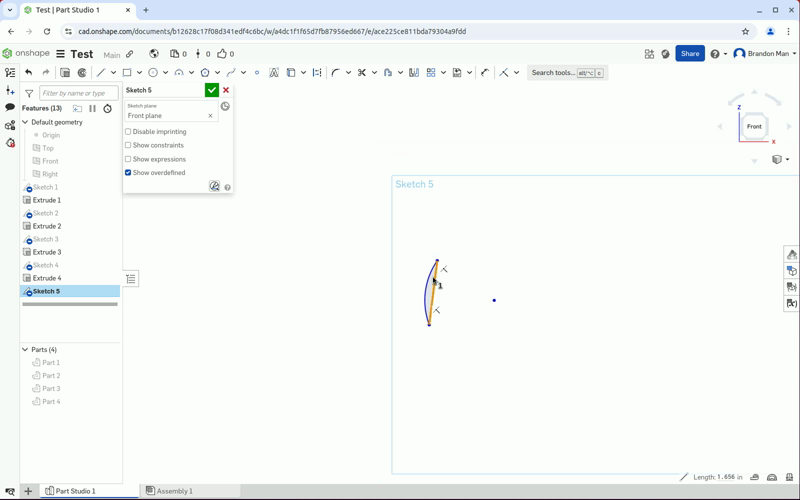
scroll(-6)
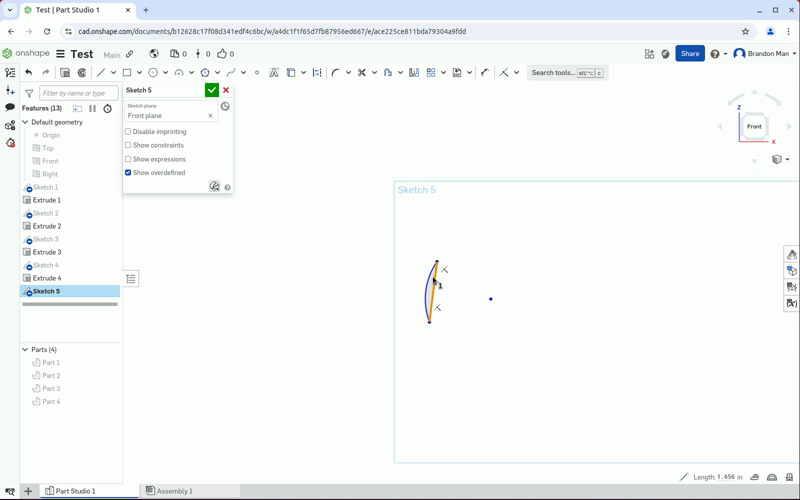
scroll(-6)
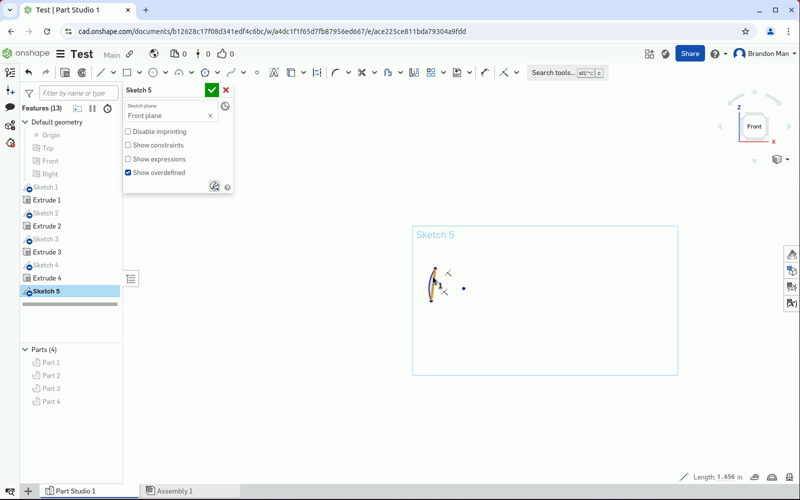
scroll(-6)
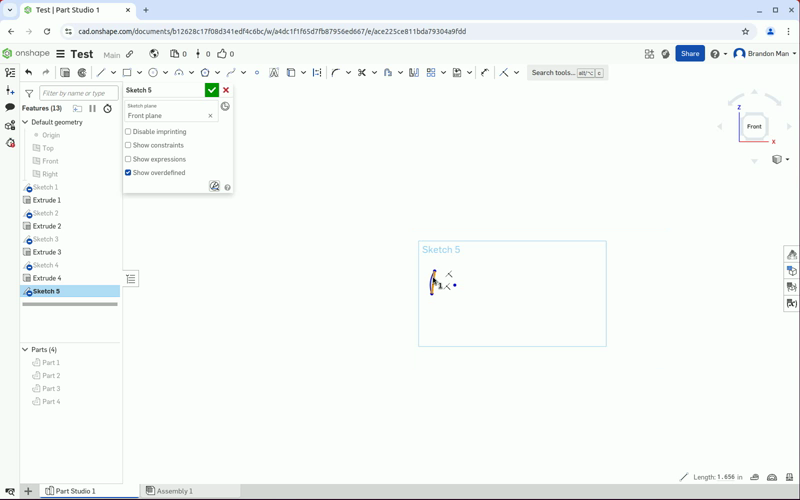
scroll(-6)
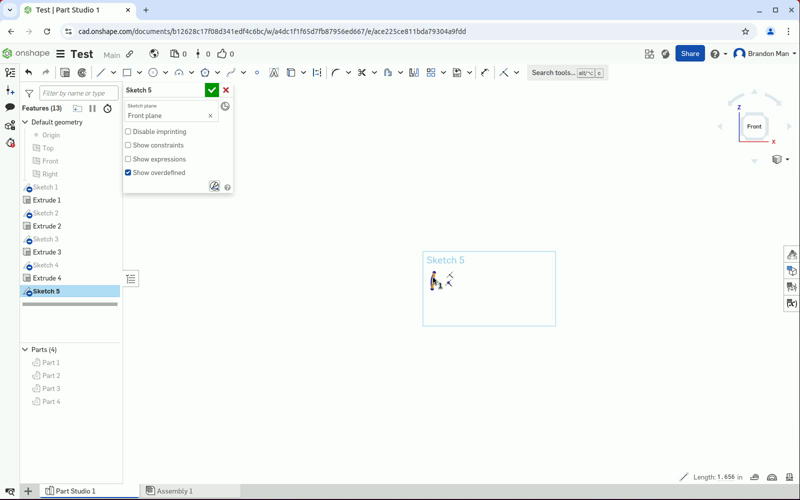
scroll(-6)
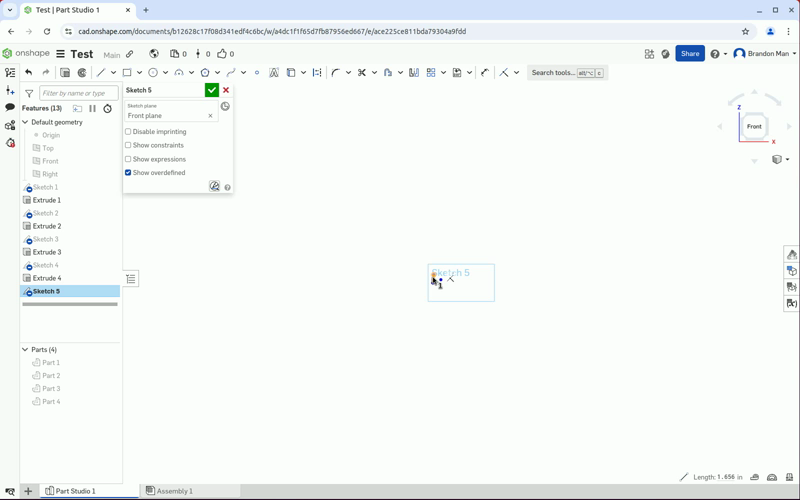
mouse_move(73, 352)
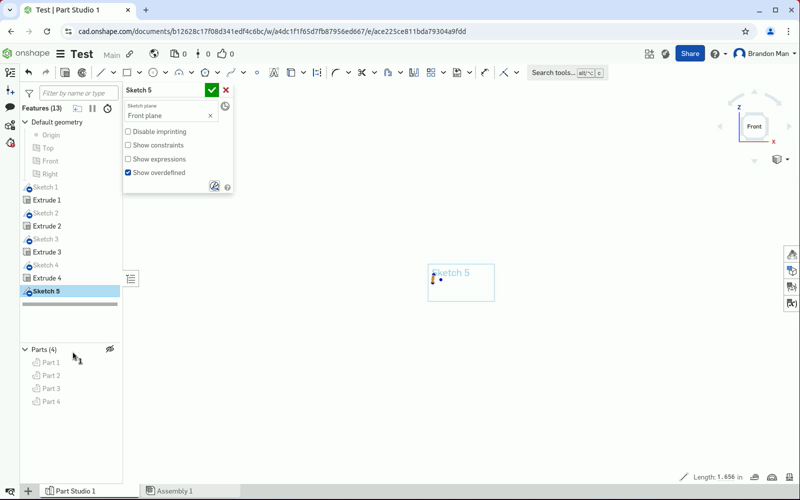
key(shift+y)
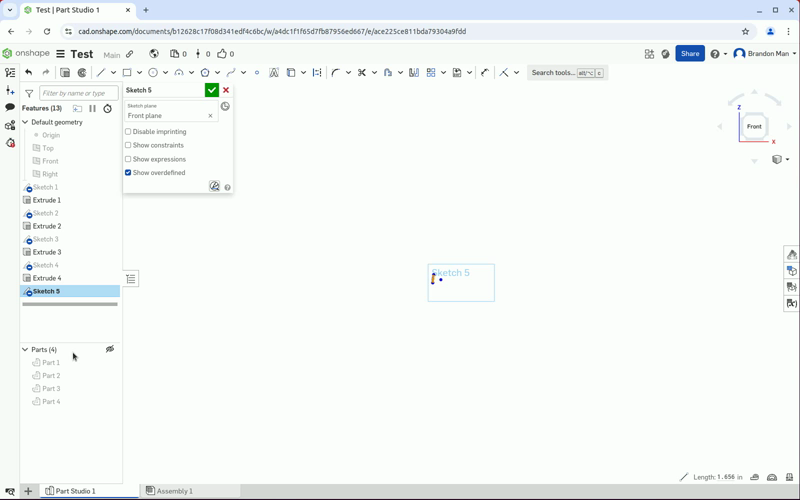
key(shift+e)
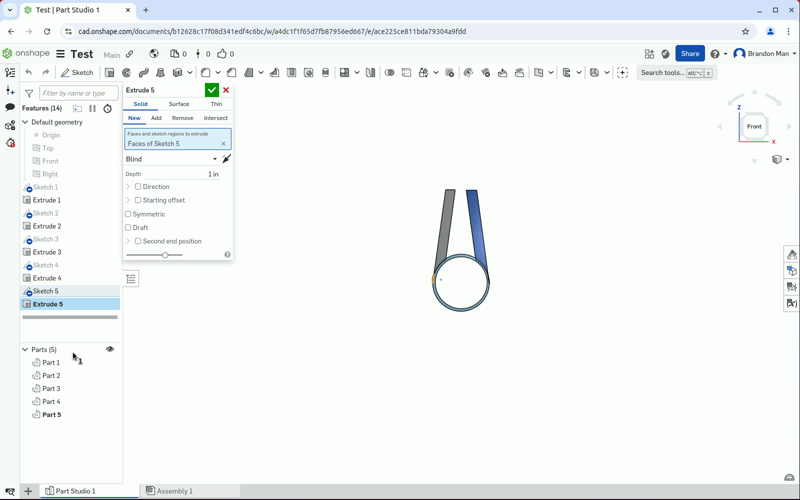
mouse_move(143, 106)
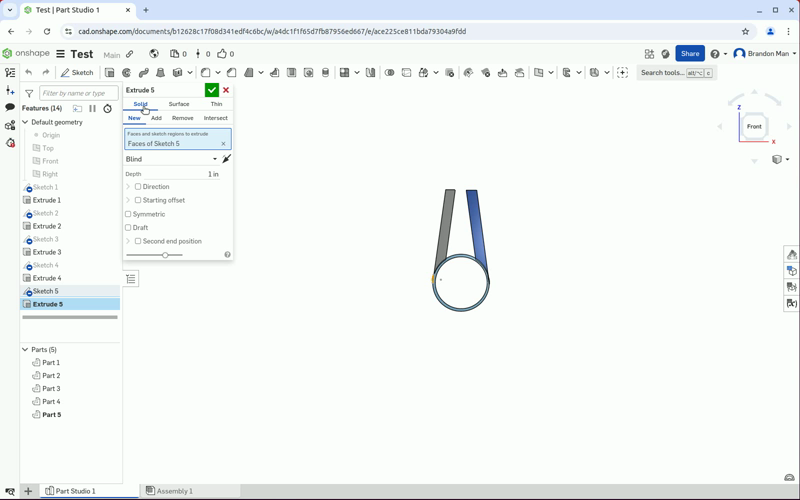
click(143, 106)
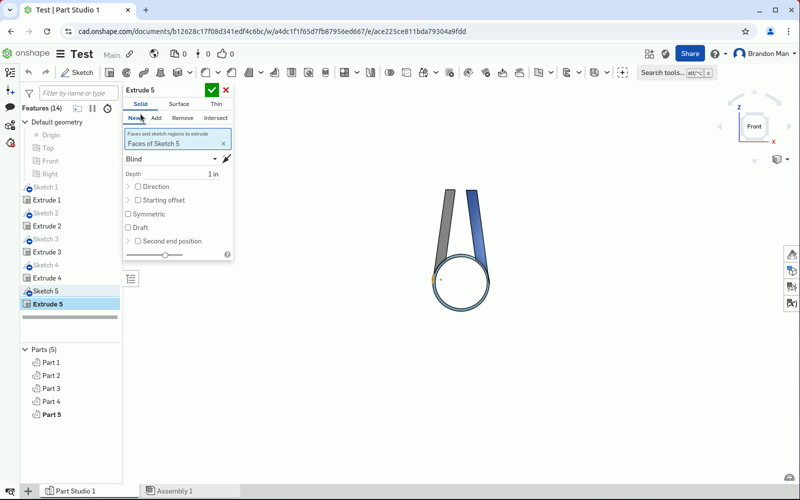
mouse_move(137, 120)
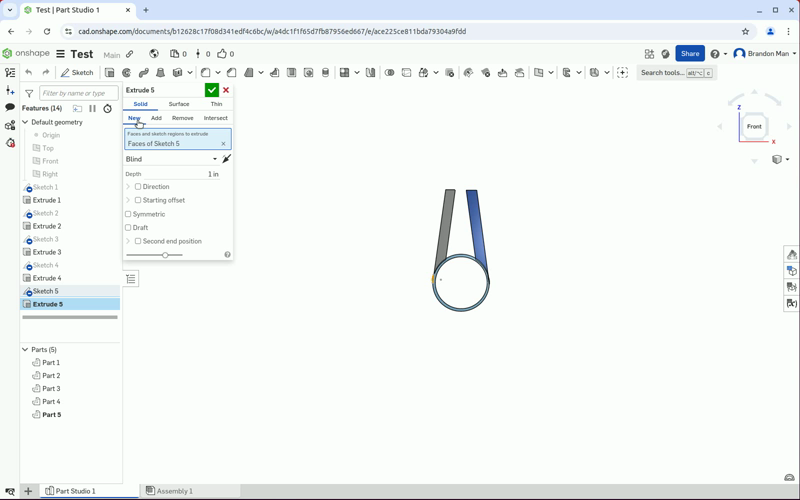
click(137, 120)
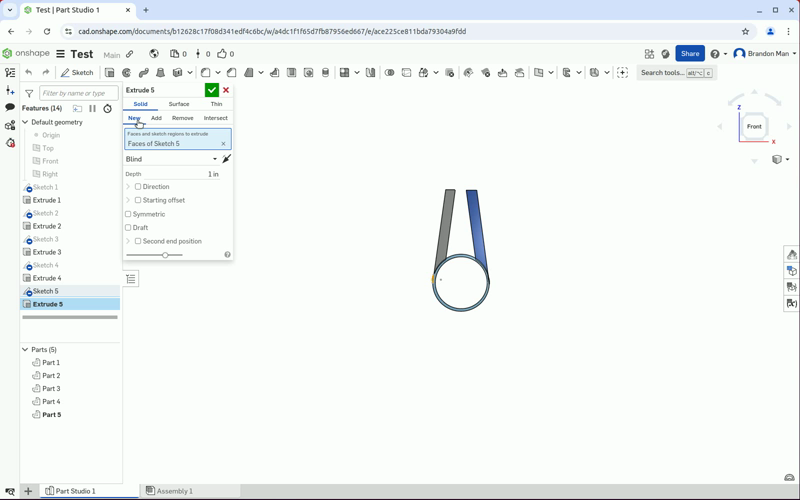
key(tab, 4)
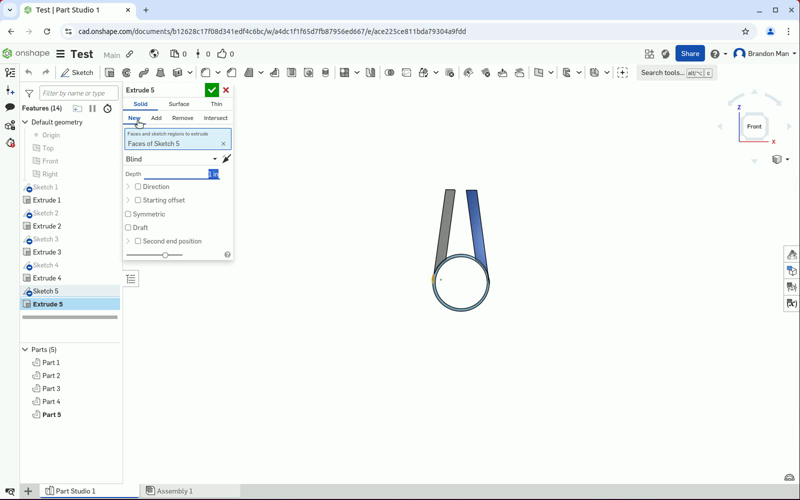
text(4.092)
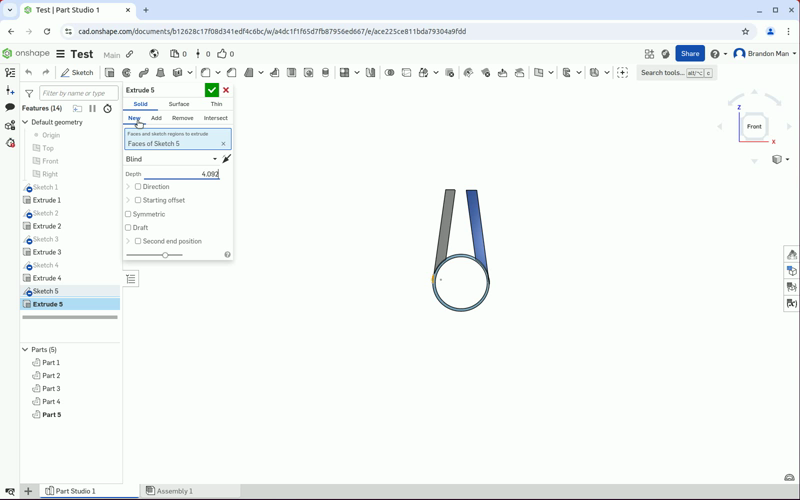
key(enter)
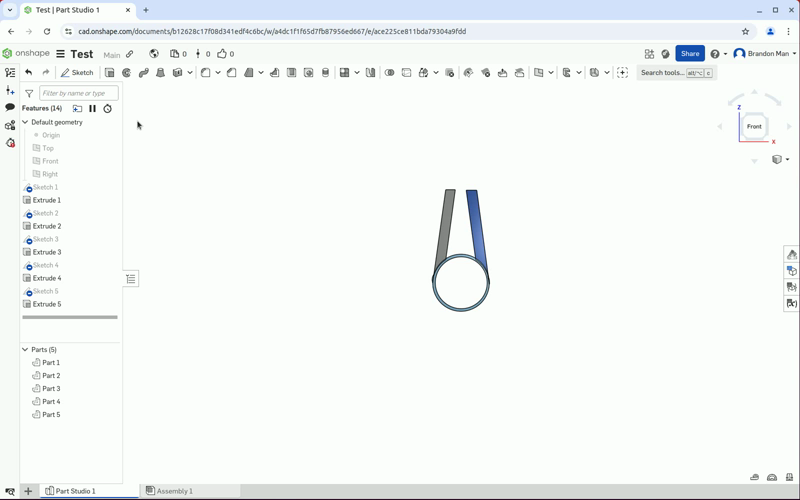
key(shift+h)
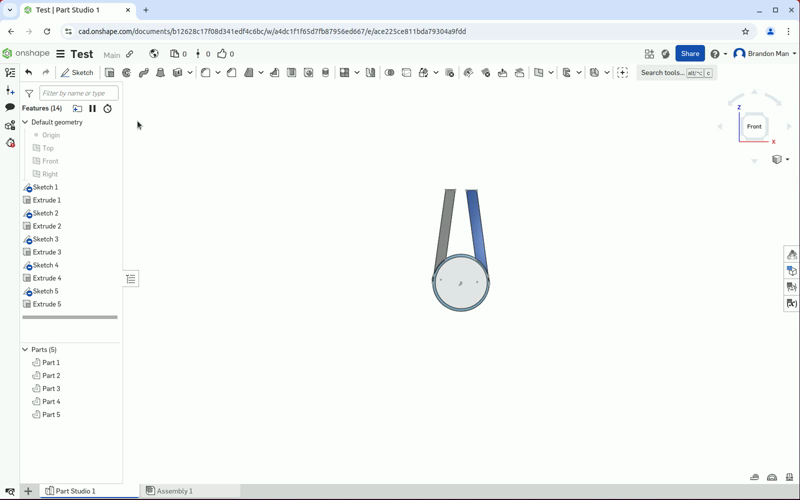
key(shift+h)
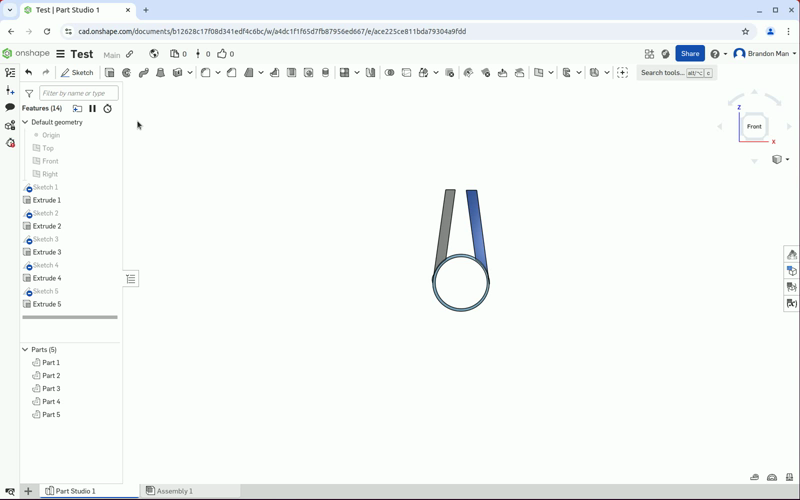
mouse_move(73, 189)
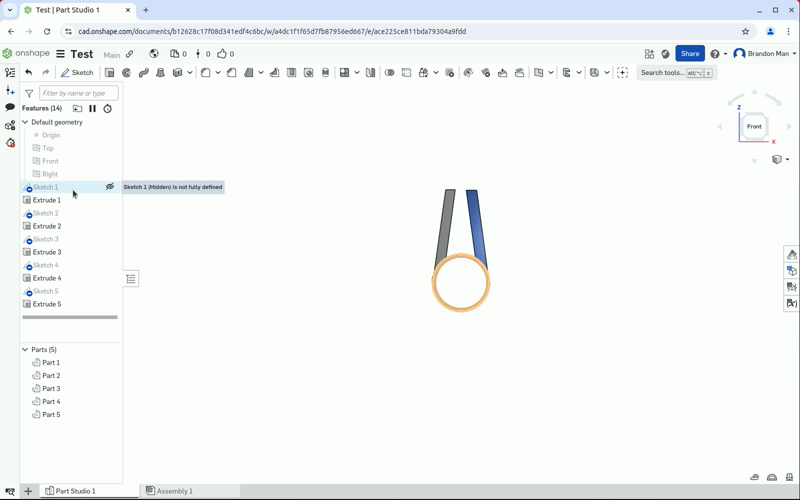
click(73, 189)
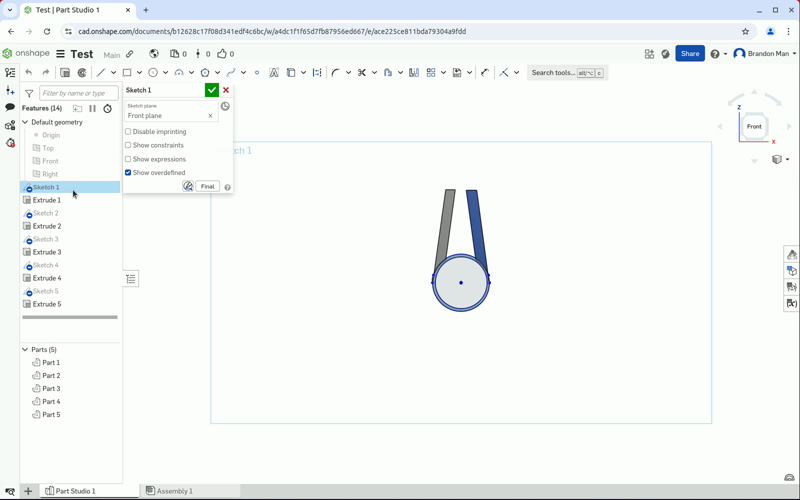
mouse_move(229, 92)
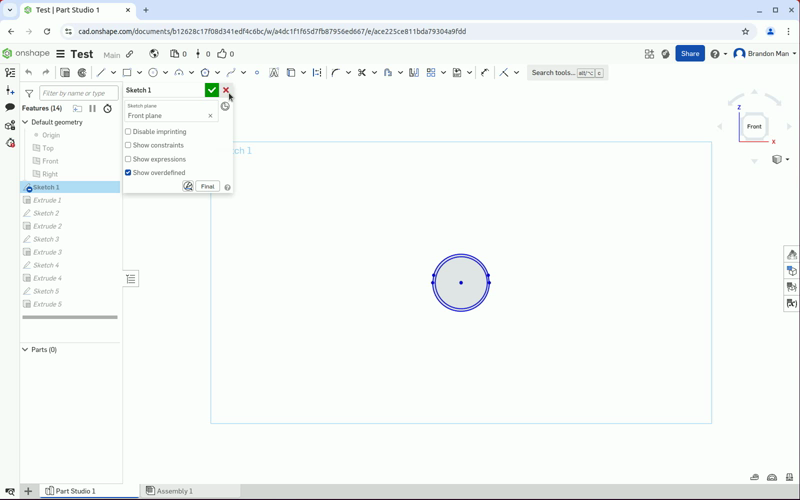
click(229, 92)
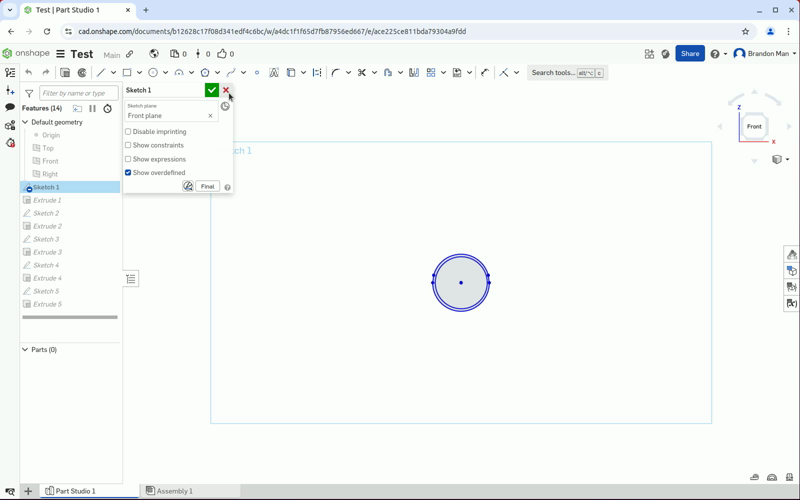
key(shift+s)
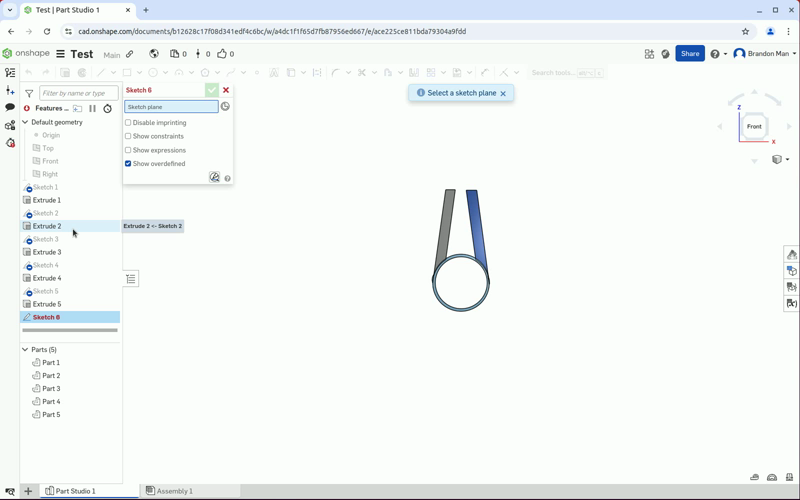
scroll(3)
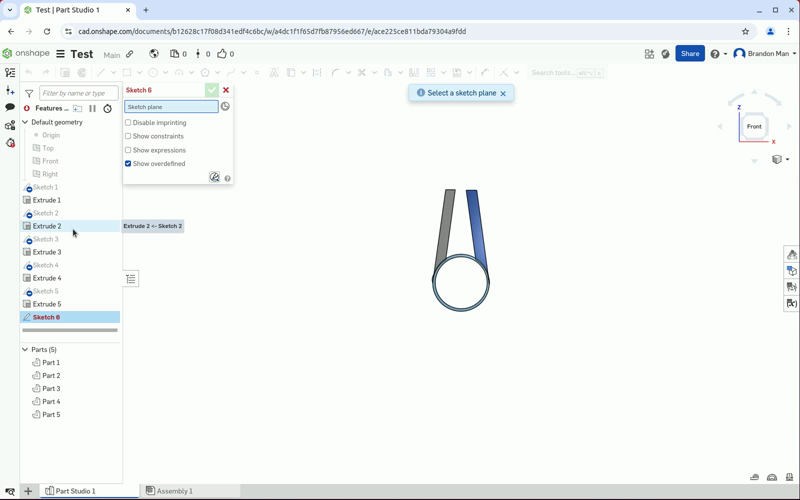
mouse_move(73, 163)
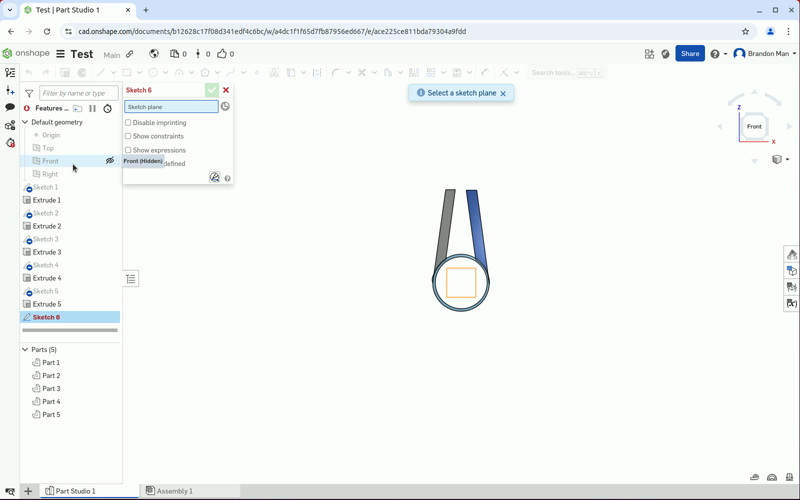
click(73, 163)
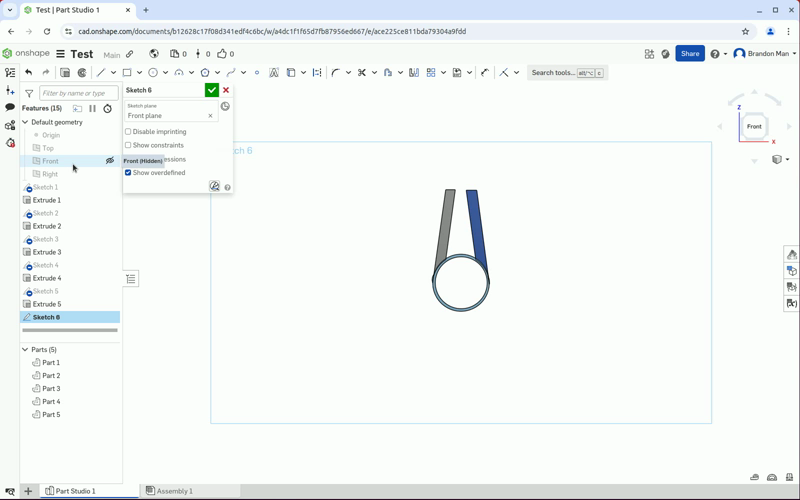
mouse_move(73, 352)
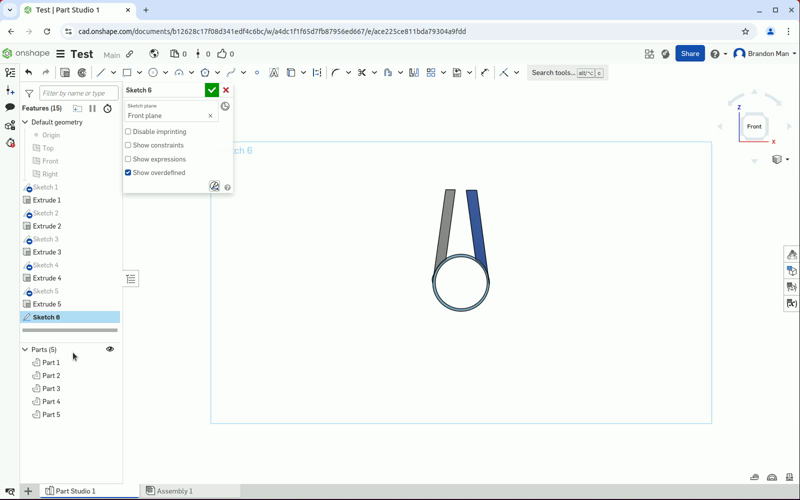
key(y)
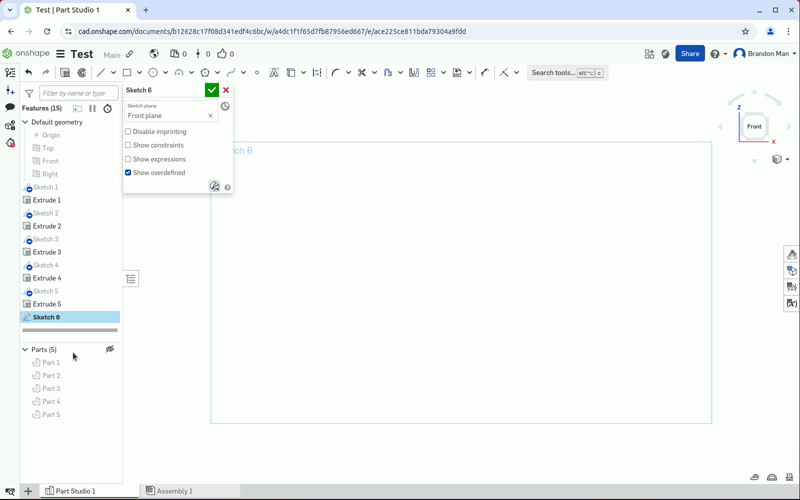
key(l)
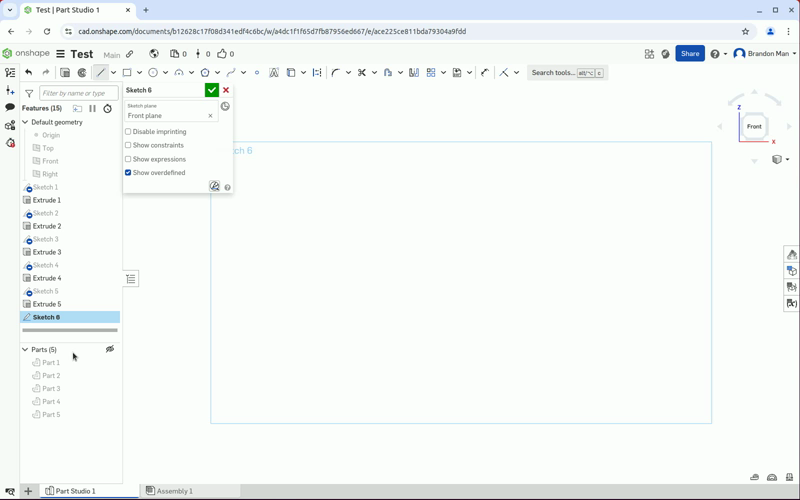
key_down(shift)
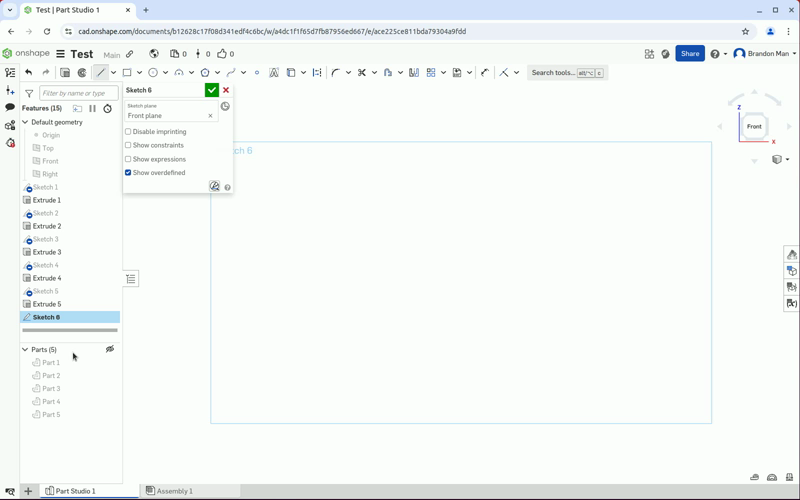
mouse_move(466, 190)
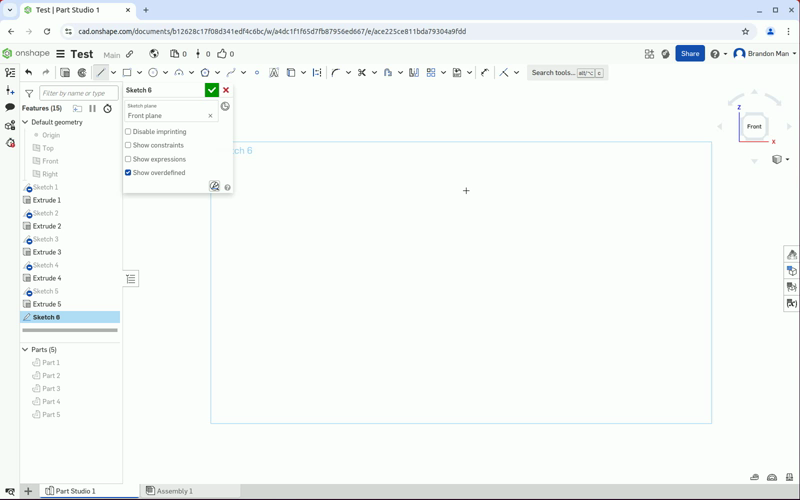
click(466, 190)
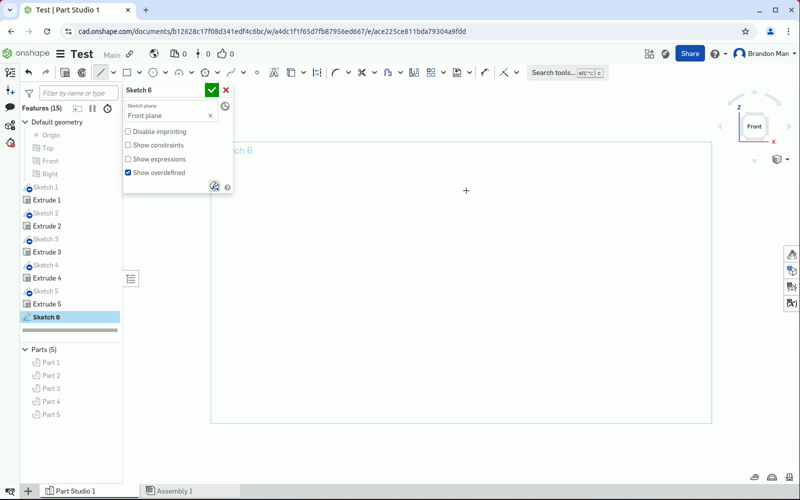
key_up(shift)
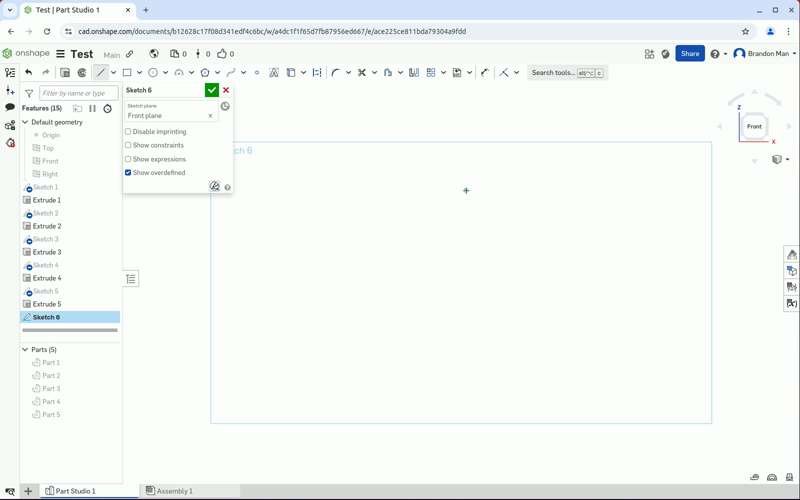
key_down(shift)
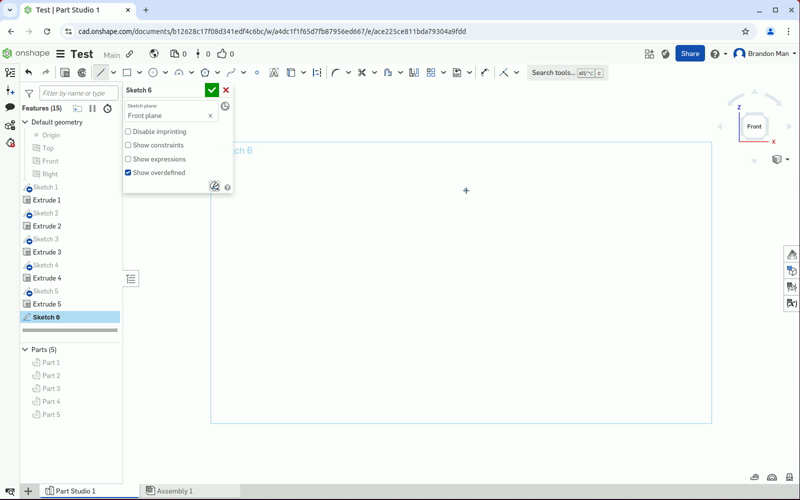
mouse_move(475, 259)
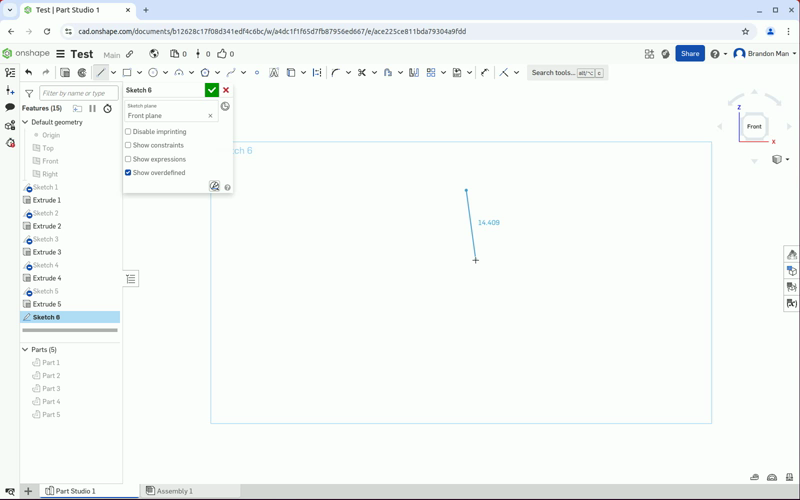
click(475, 259)
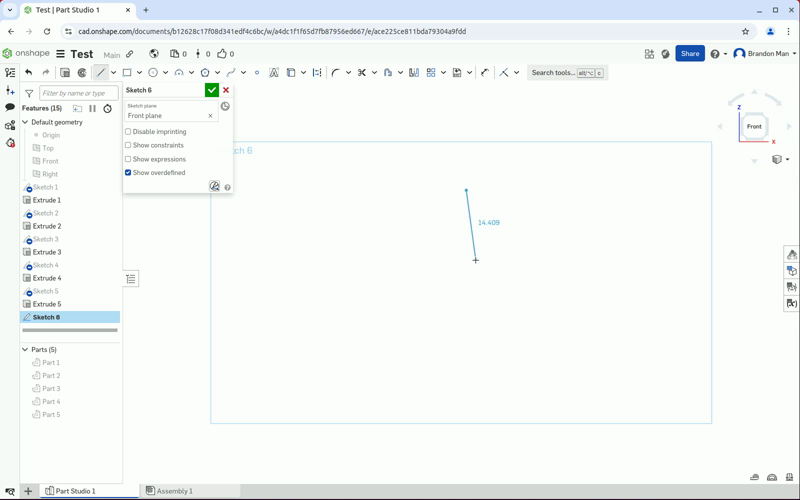
key_up(shift)
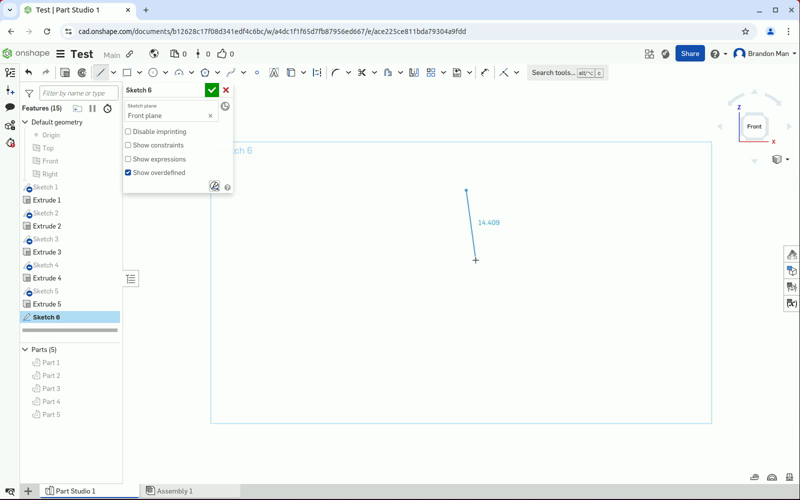
key(esc)
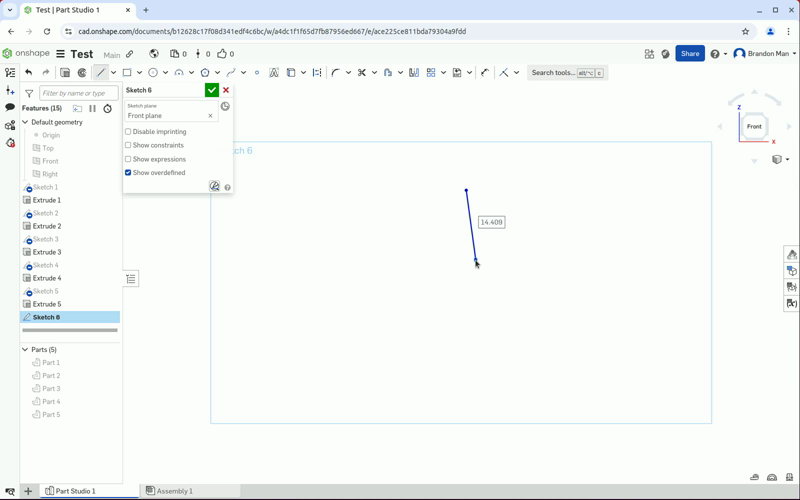
key(a)
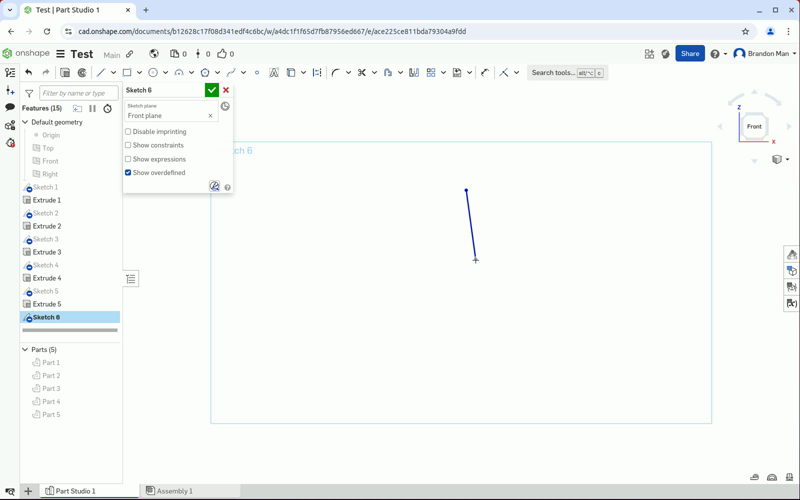
mouse_move(475, 259)
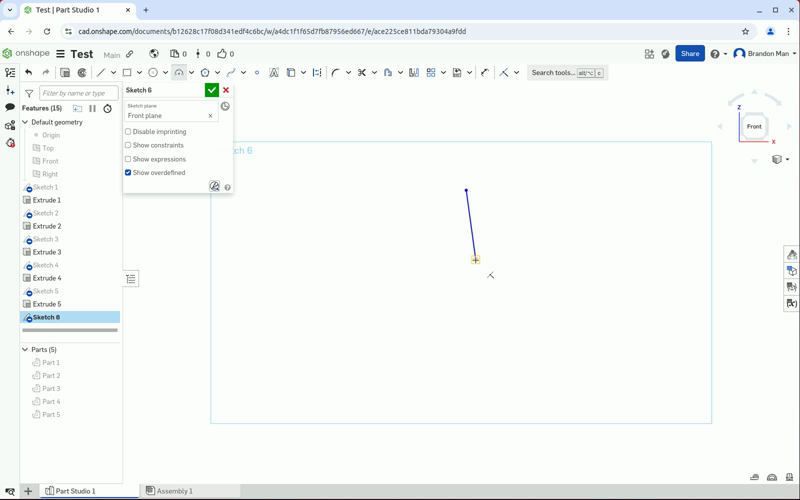
click(475, 259)
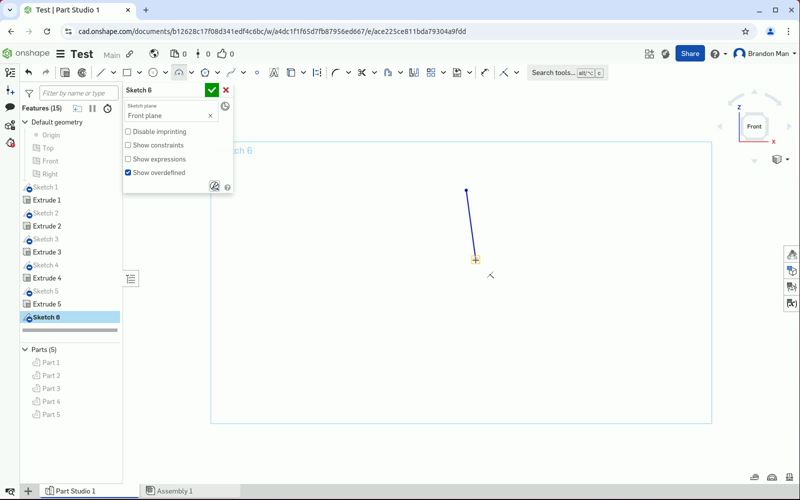
key_down(shift)
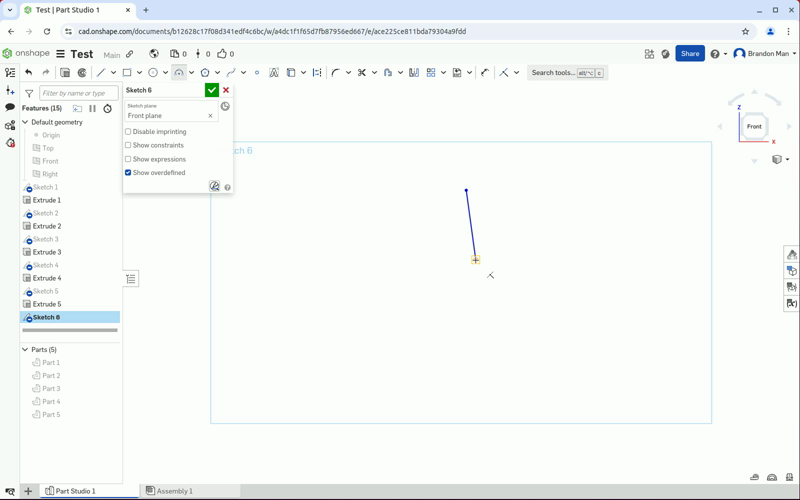
mouse_move(488, 276)
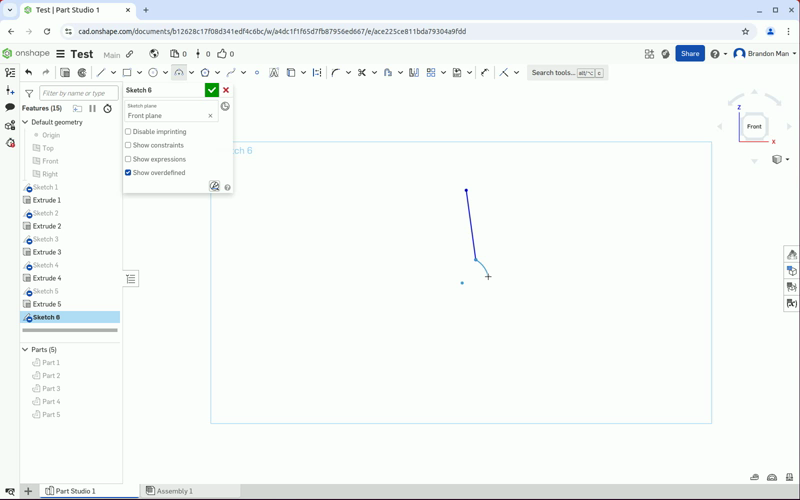
click(488, 276)
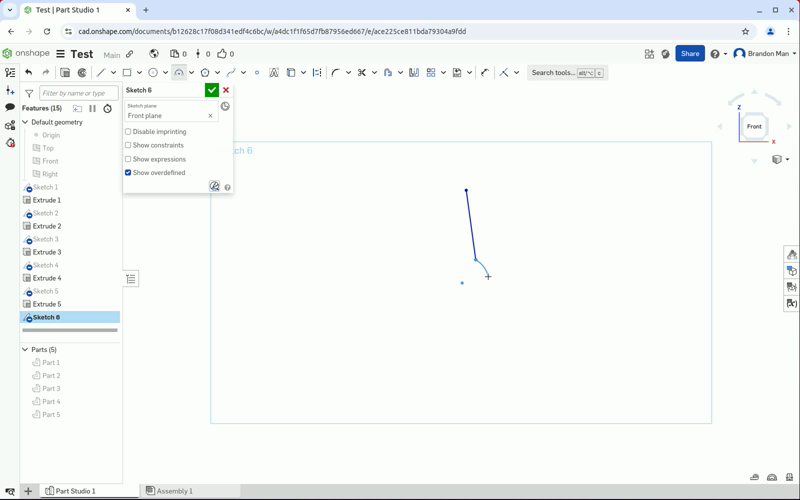
mouse_move(483, 267)
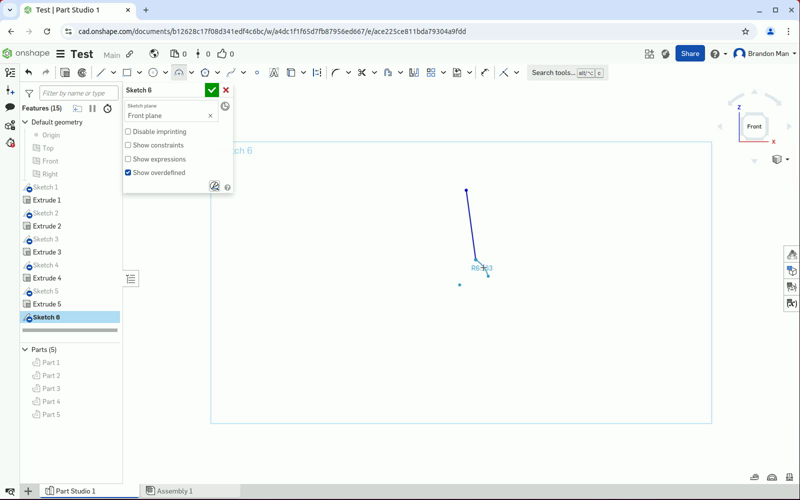
click(483, 267)
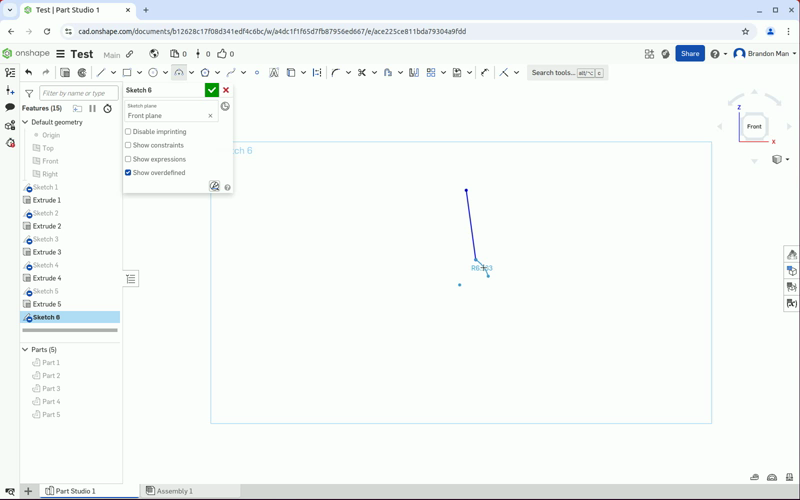
key_up(shift)
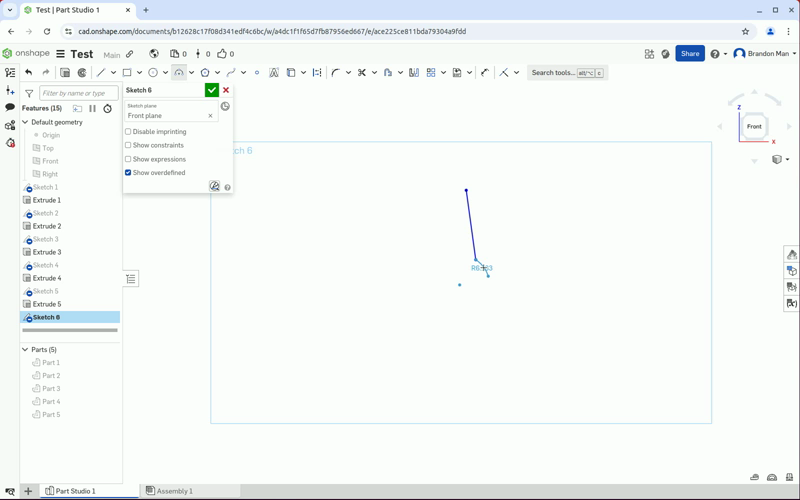
key(esc)
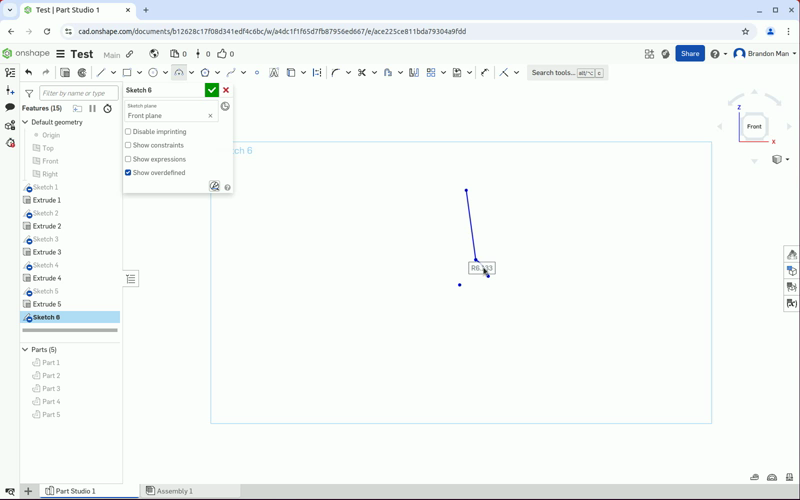
key(l)
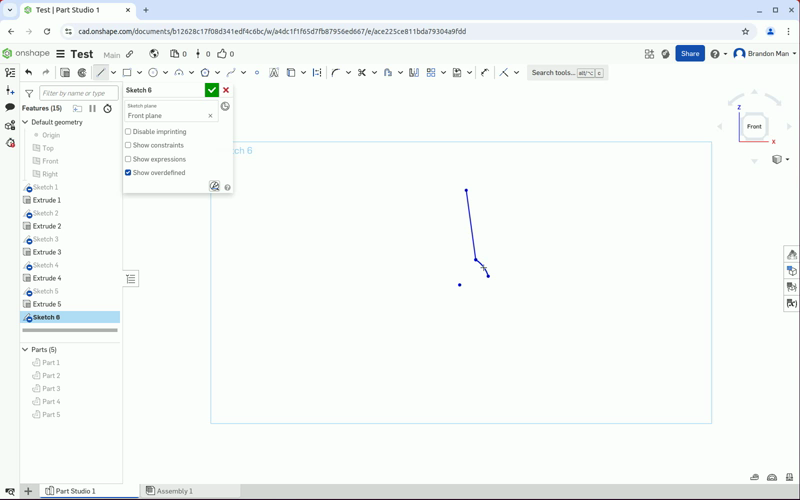
mouse_move(488, 276)
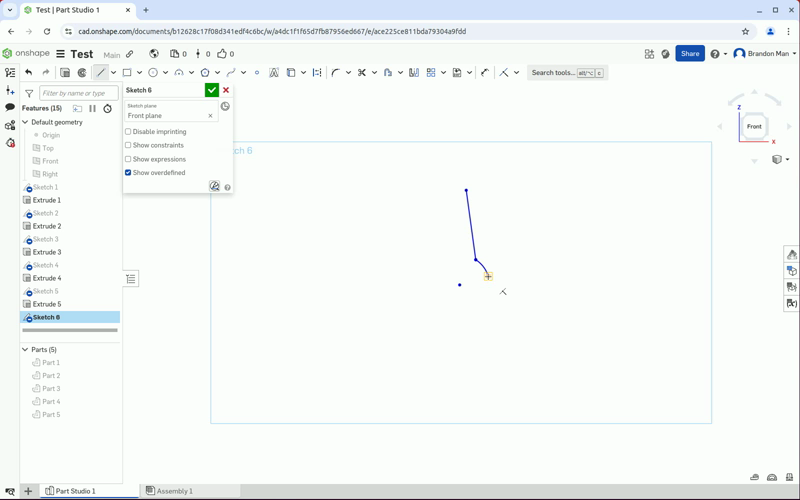
click(488, 276)
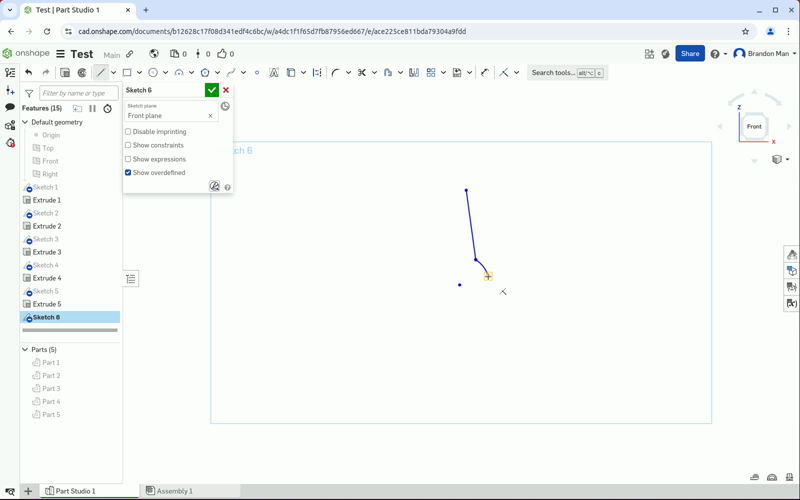
key_down(shift)
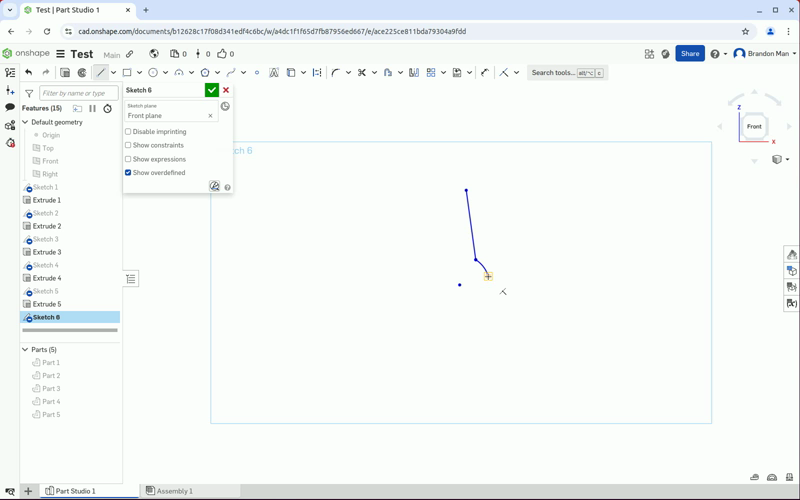
mouse_move(476, 190)
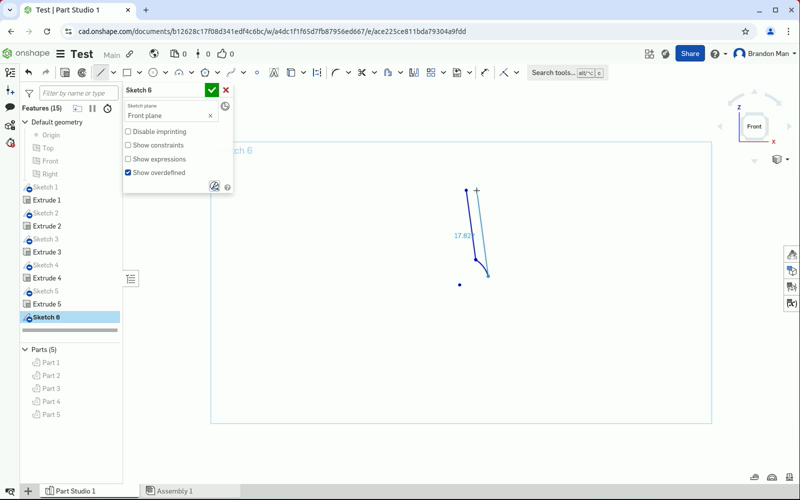
click(476, 190)
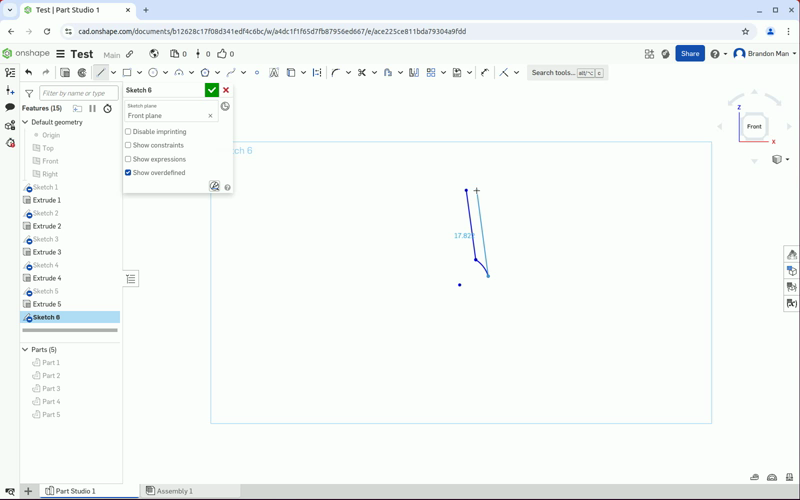
key_up(shift)
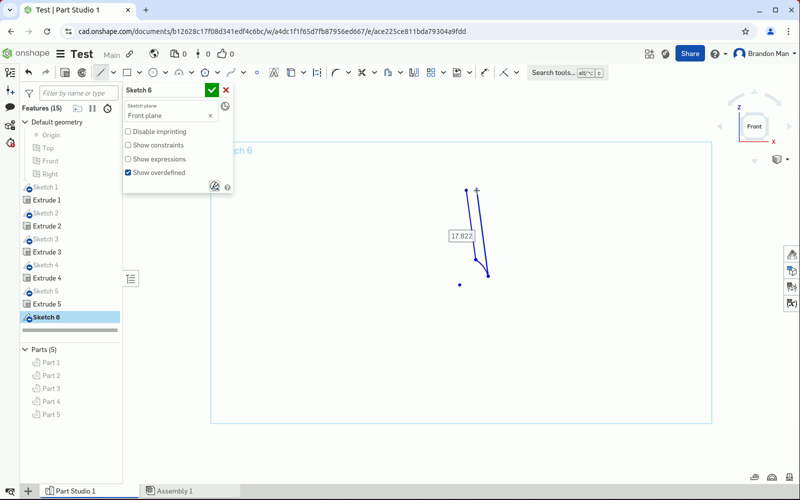
mouse_move(506, 190)
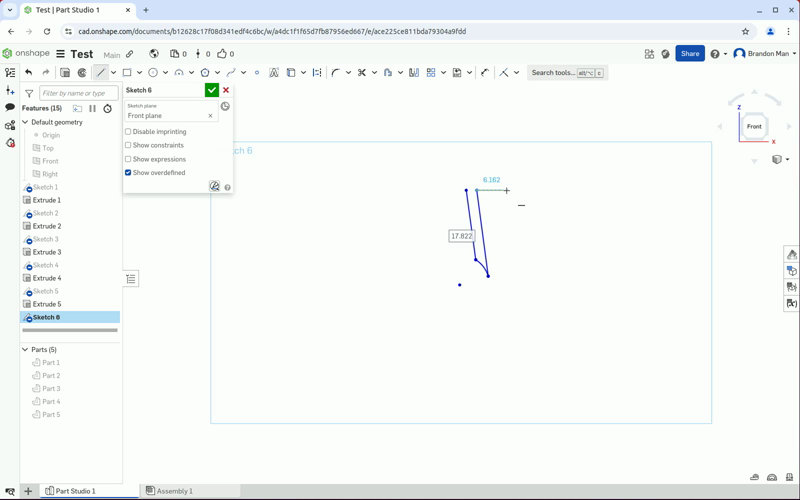
key_down(shift)
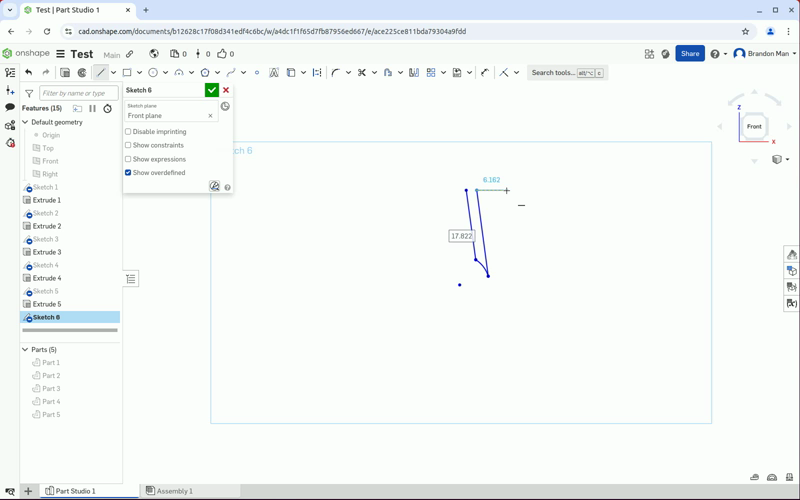
mouse_move(466, 190)
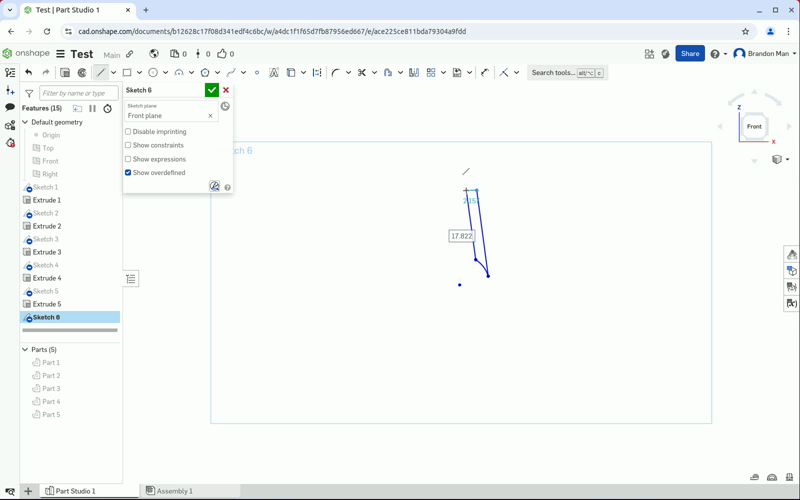
key_up(shift)
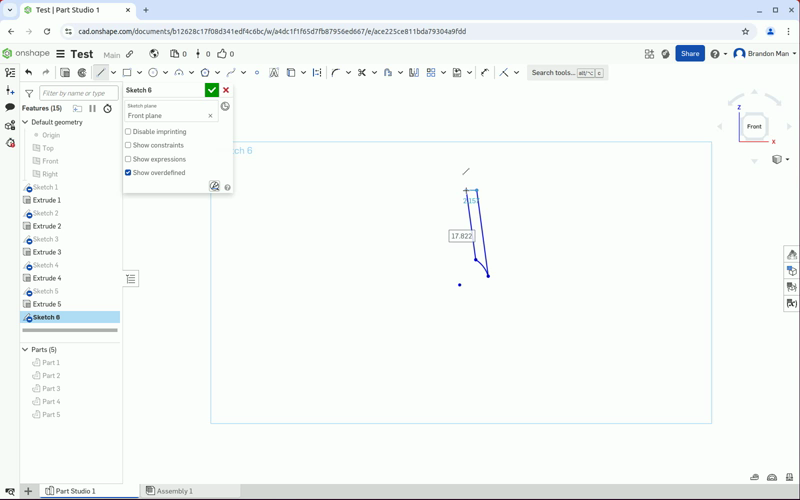
click(466, 190)
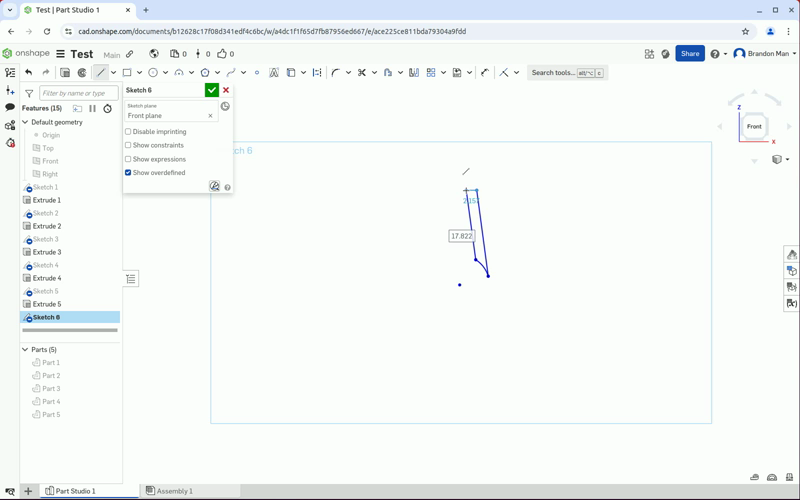
key(esc)
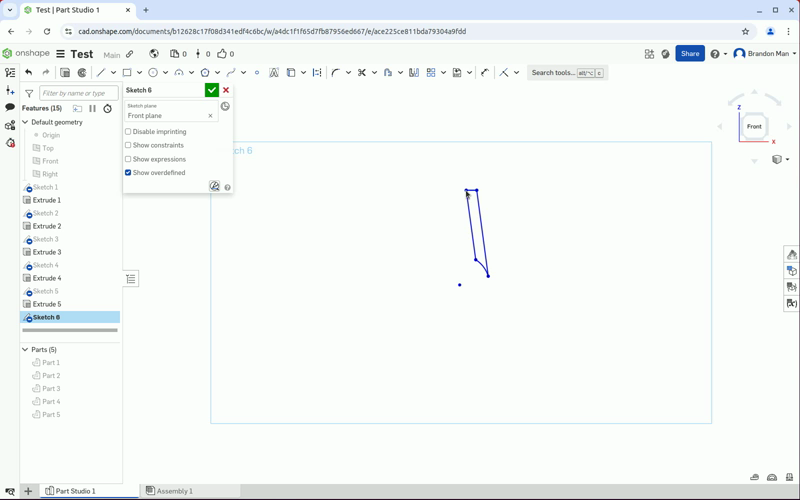
mouse_move(474, 193)
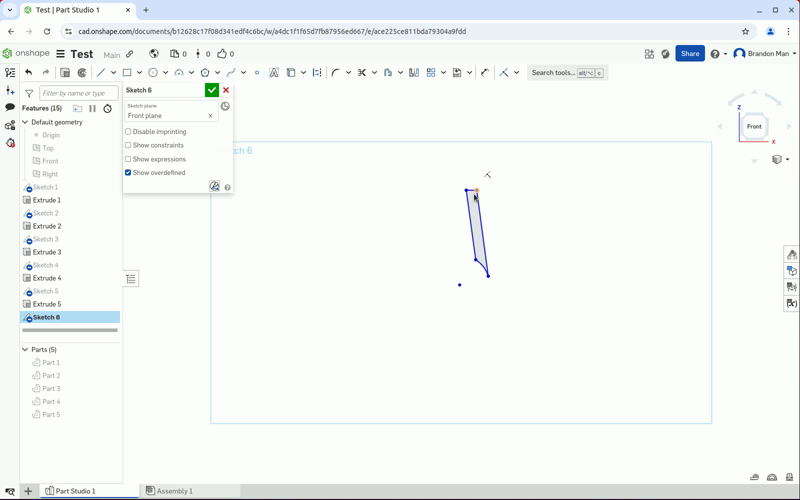
scroll(6)
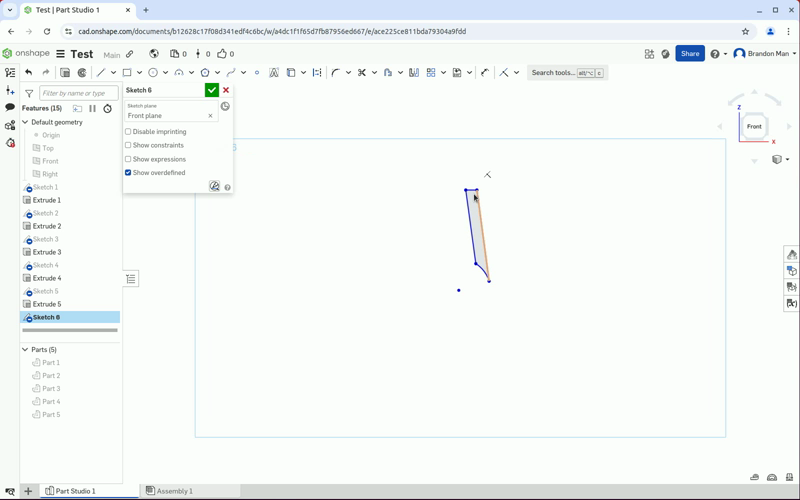
scroll(6)
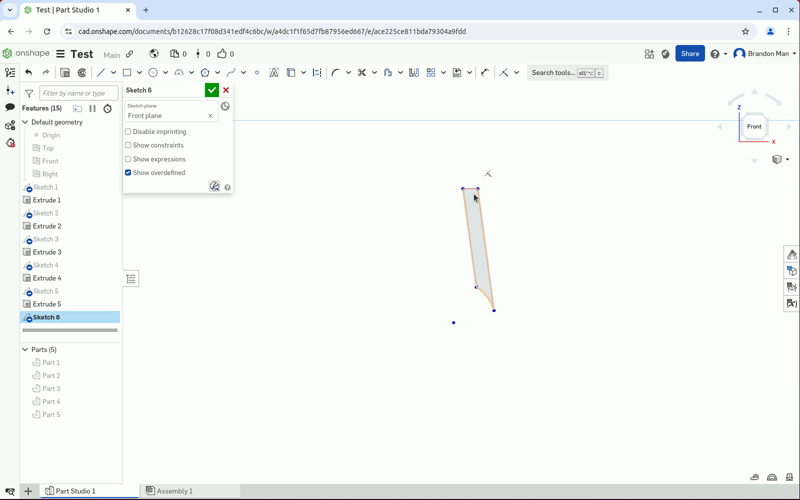
scroll(6)
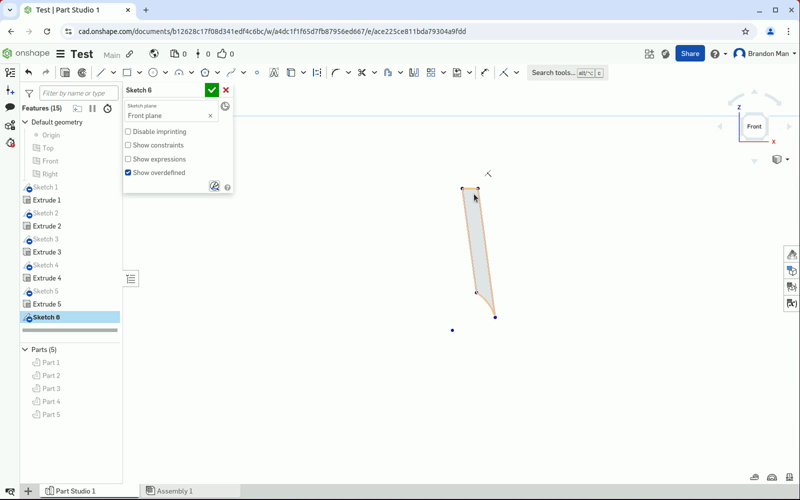
scroll(6)
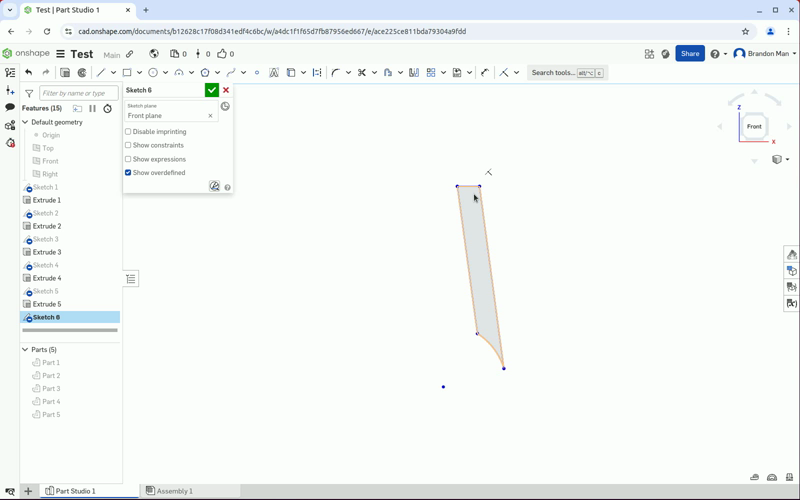
scroll(6)
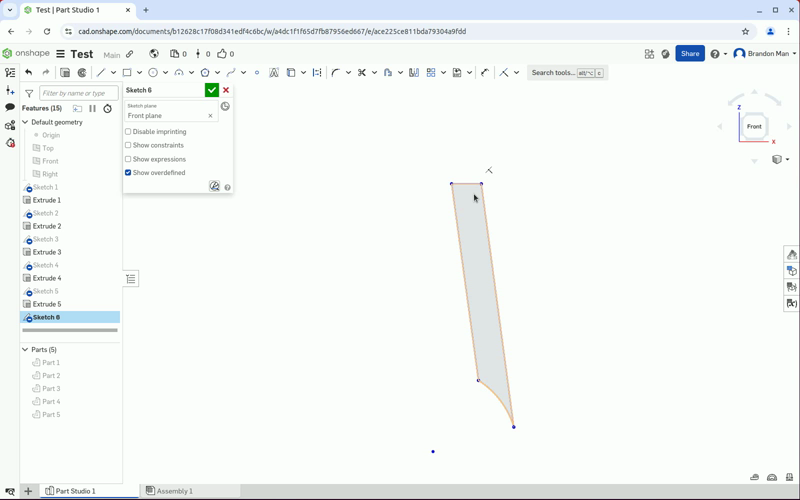
scroll(6)
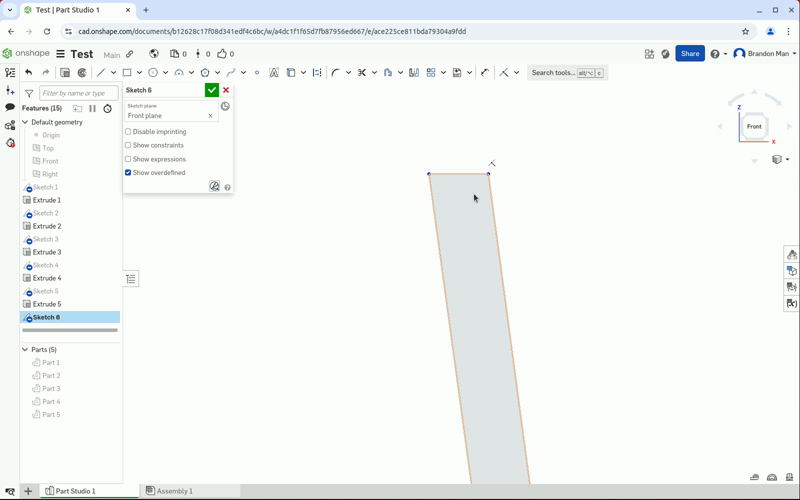
scroll(6)
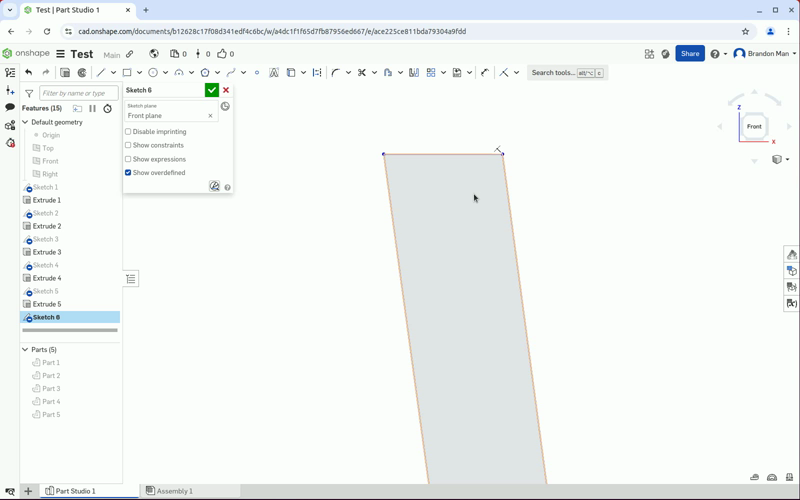
click(474, 193)
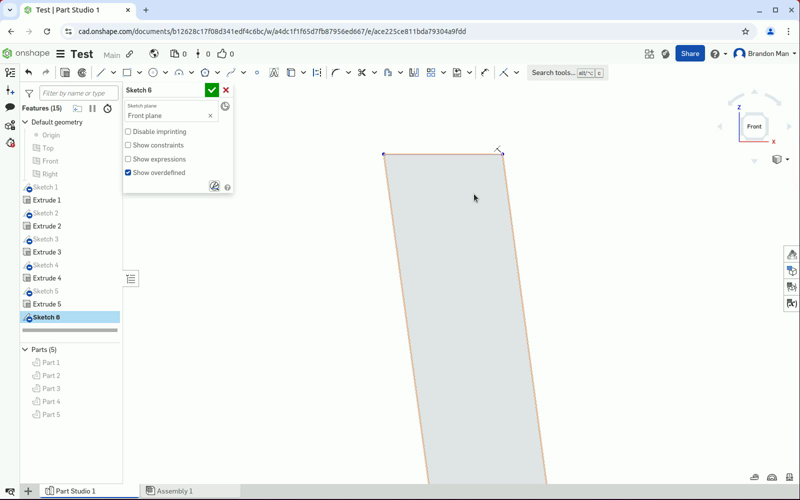
scroll(-6)
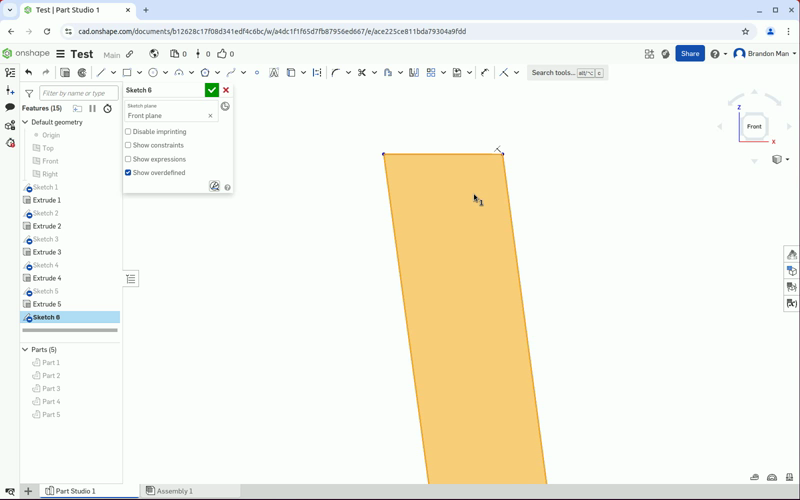
scroll(-6)
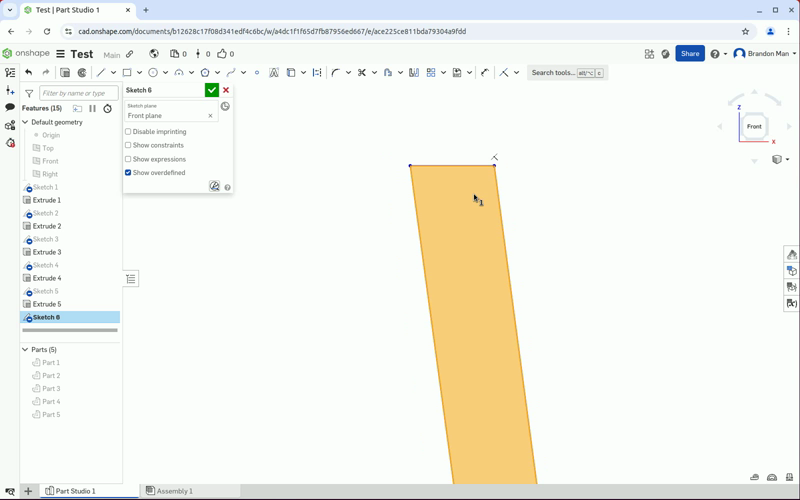
scroll(-6)
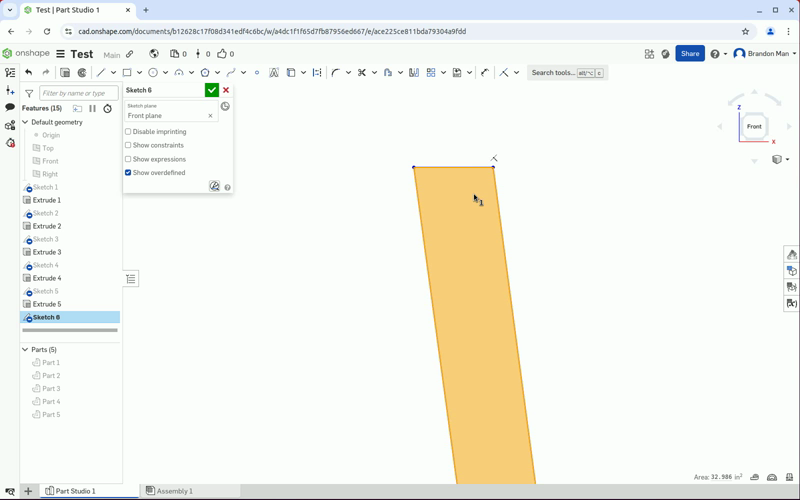
scroll(-6)
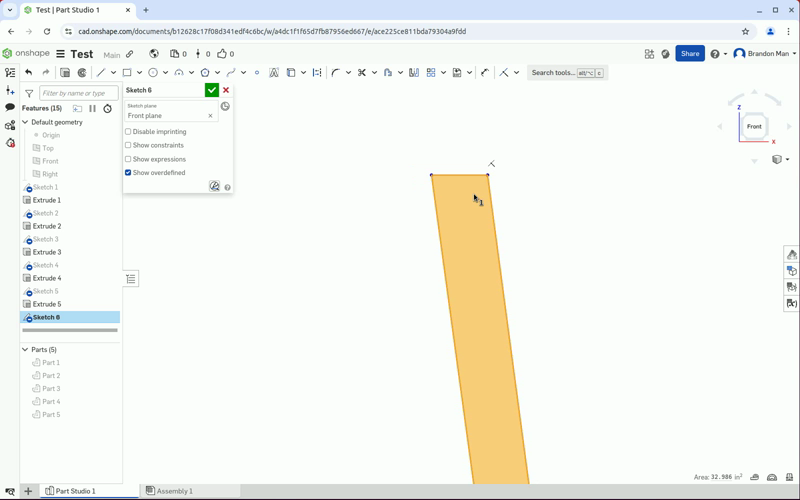
scroll(-6)
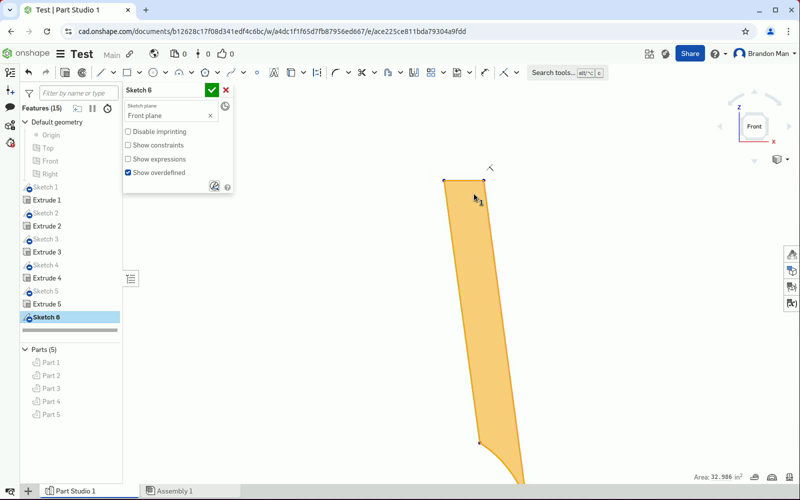
scroll(-6)
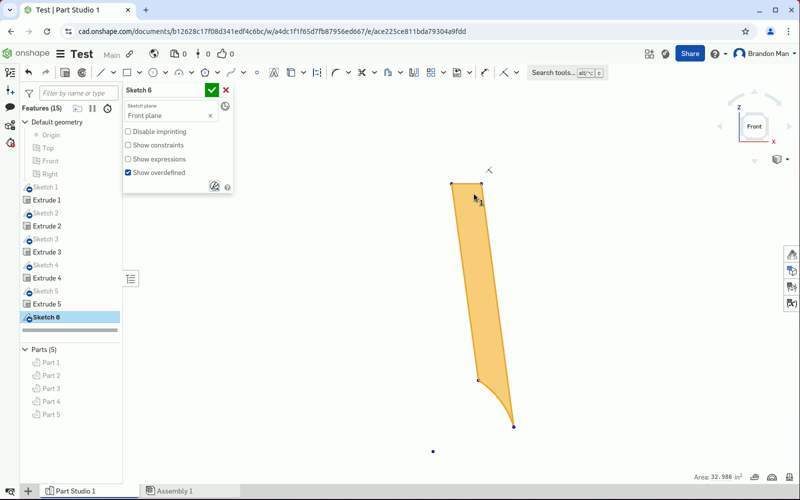
scroll(-6)
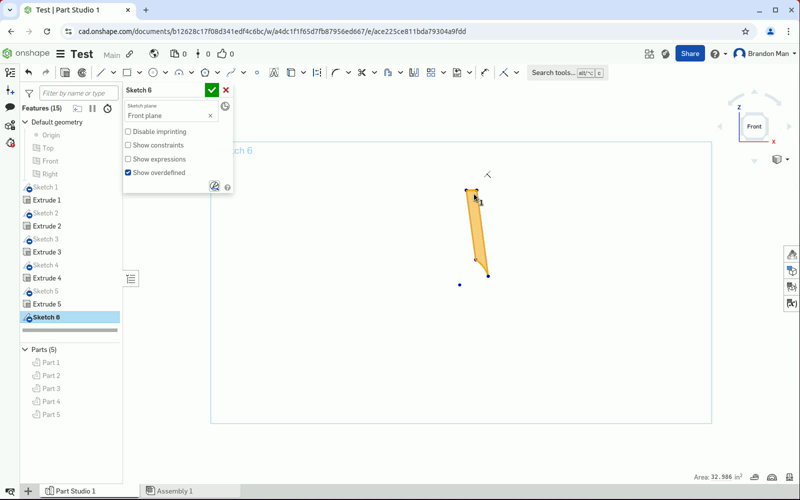
mouse_move(73, 352)
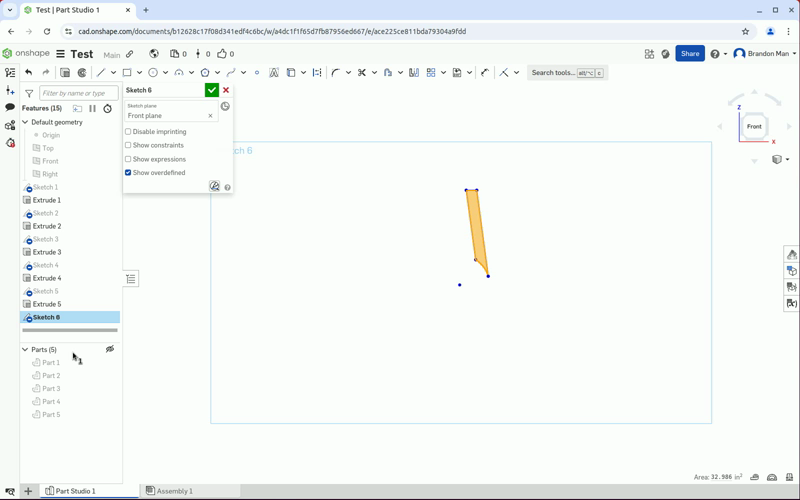
key(shift+y)
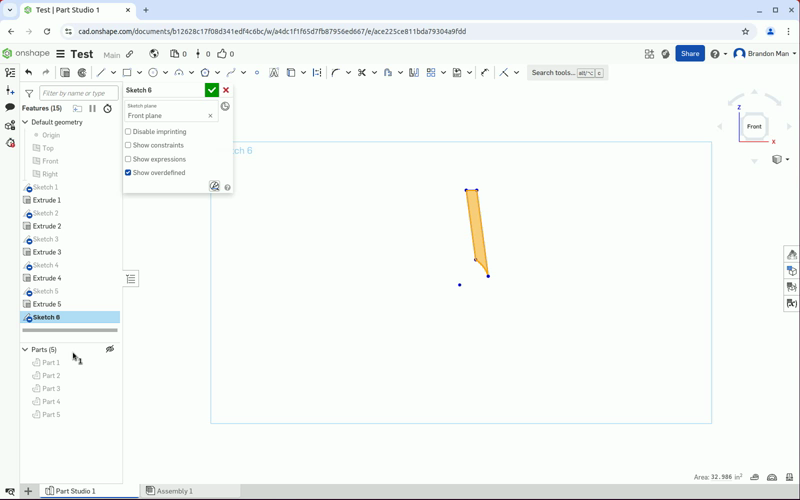
key(shift+e)
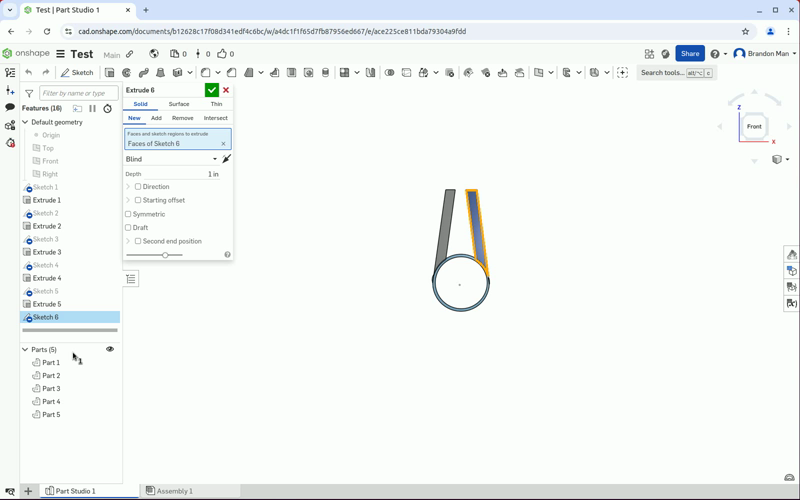
mouse_move(143, 106)
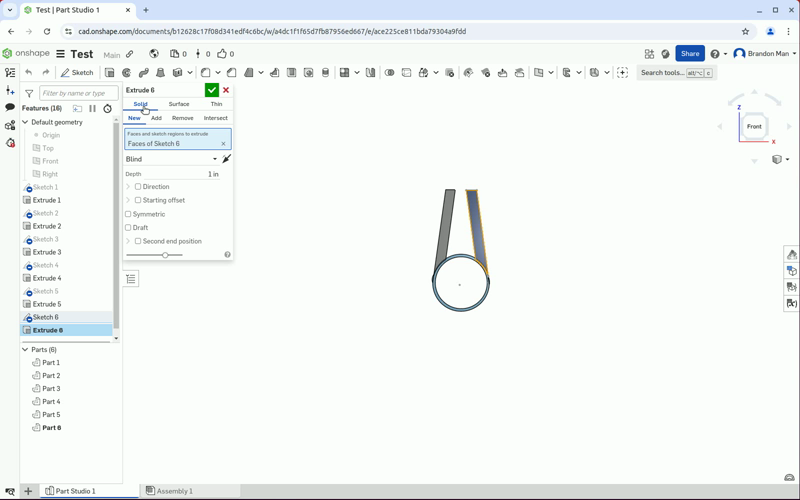
click(143, 106)
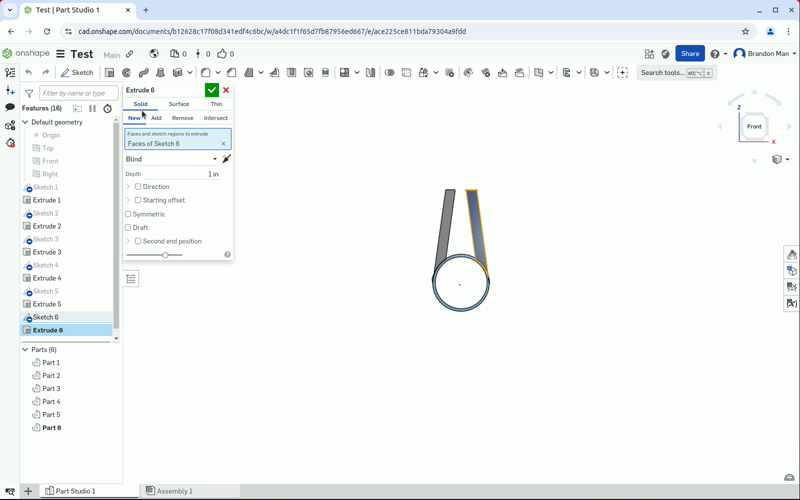
mouse_move(137, 120)
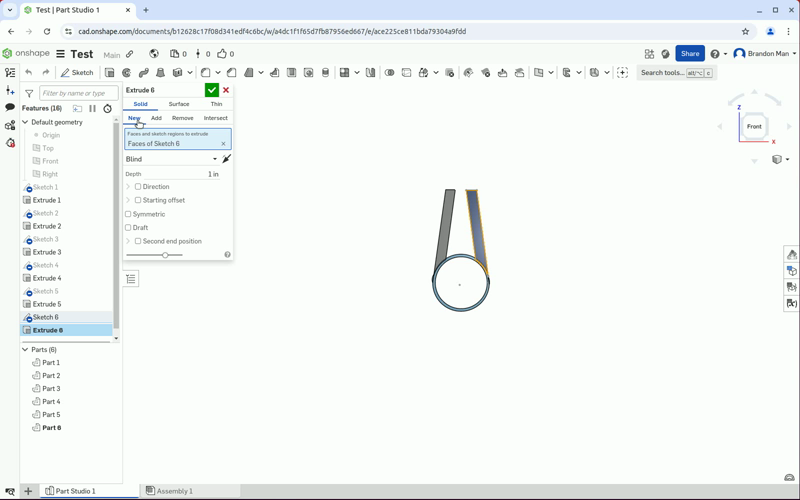
click(137, 120)
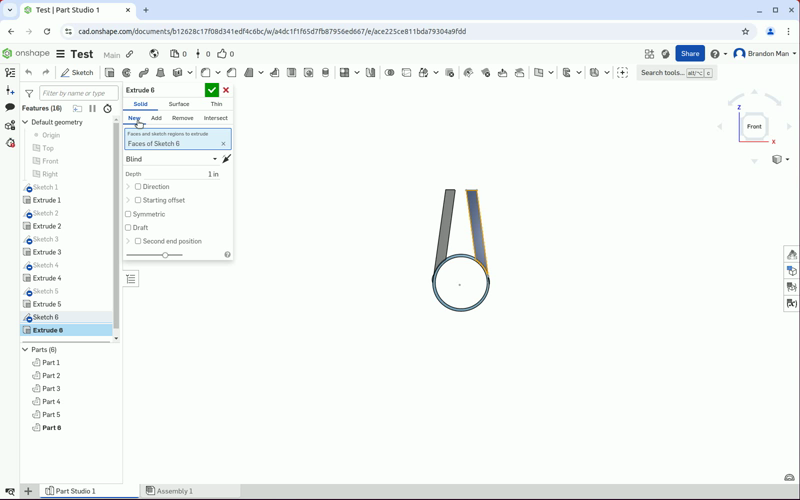
key(tab, 4)
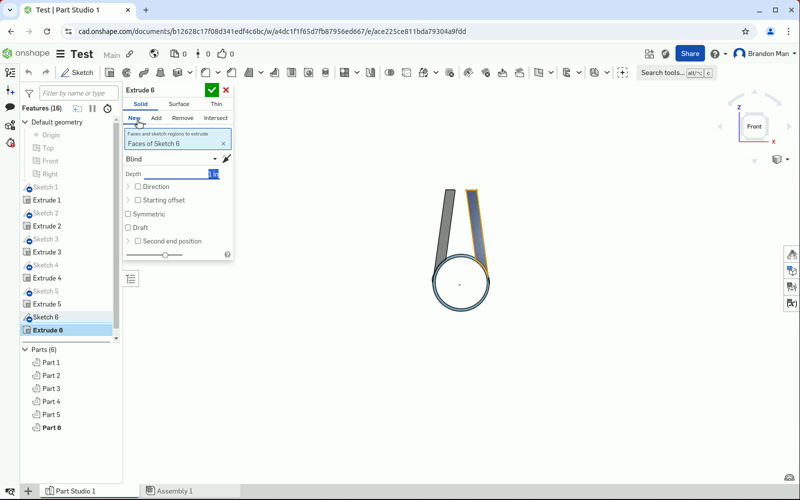
text(4.092)
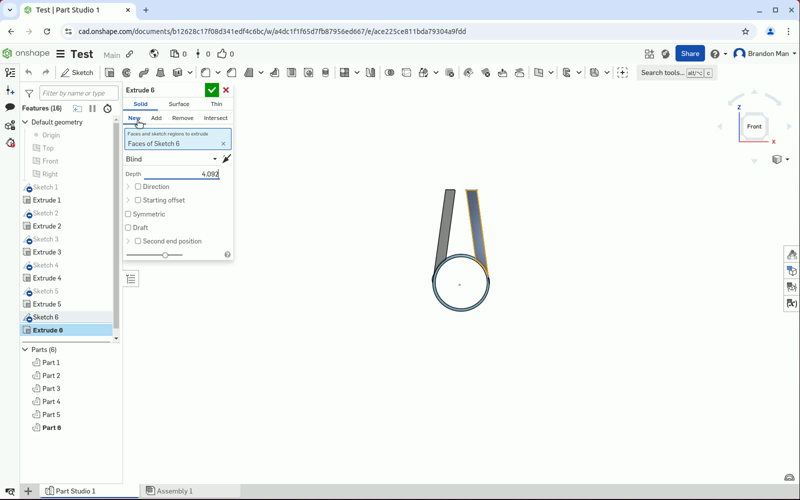
key(enter)
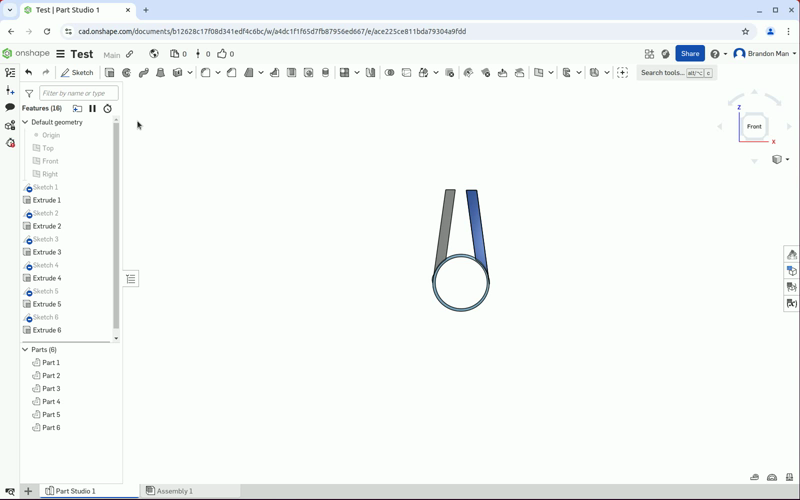
key(shift+h)
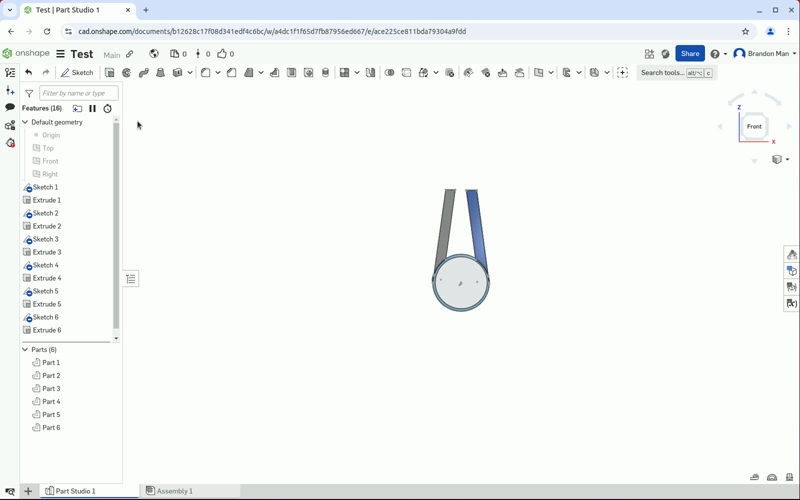
key(shift+h)
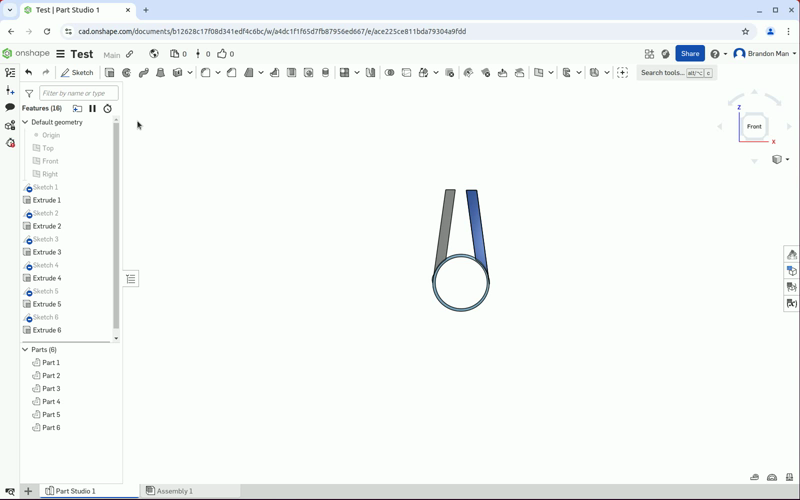
mouse_move(69, 189)
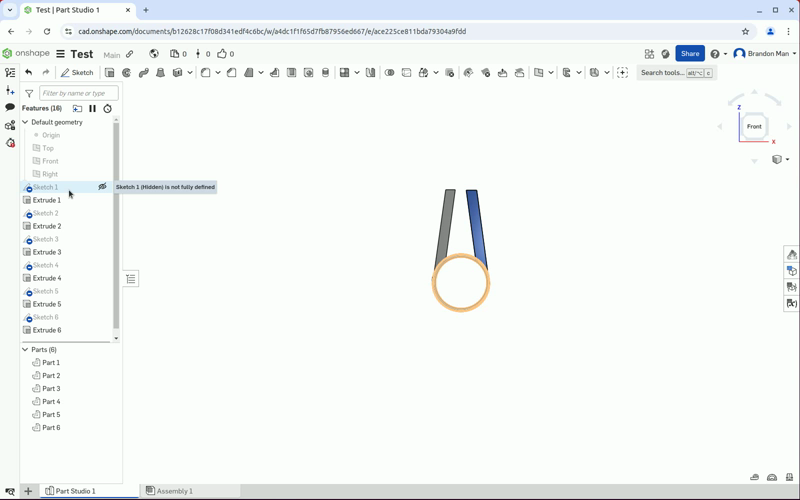
click(69, 189)
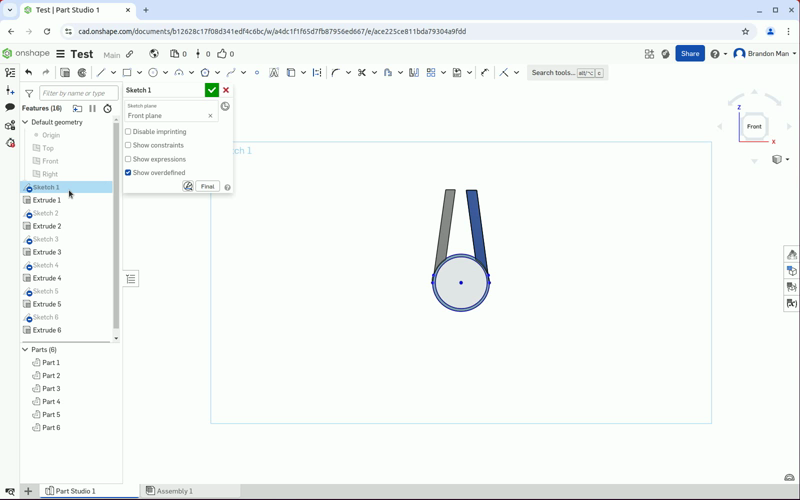
mouse_move(229, 92)
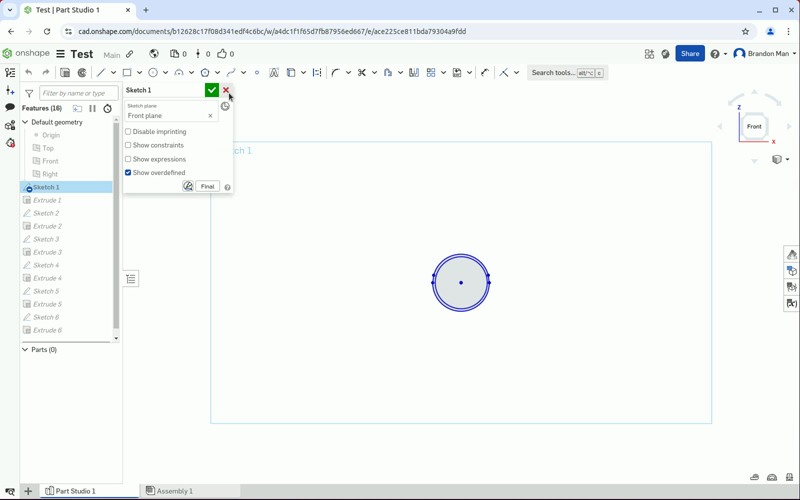
click(229, 92)
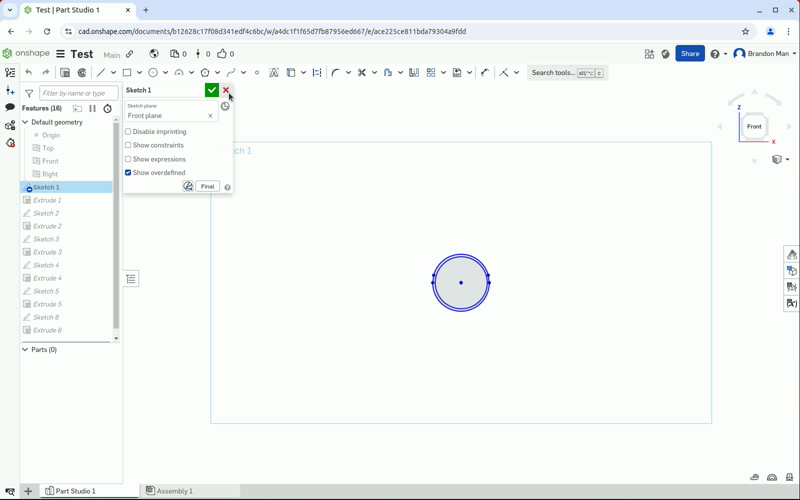
key(shift+s)
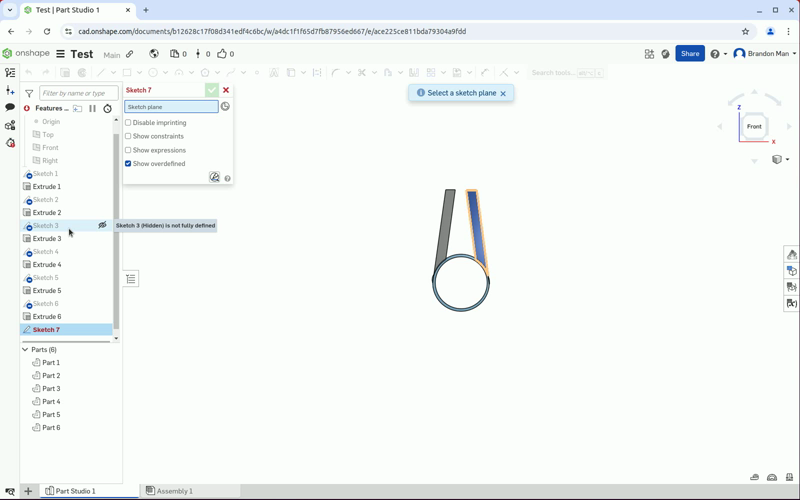
scroll(3)
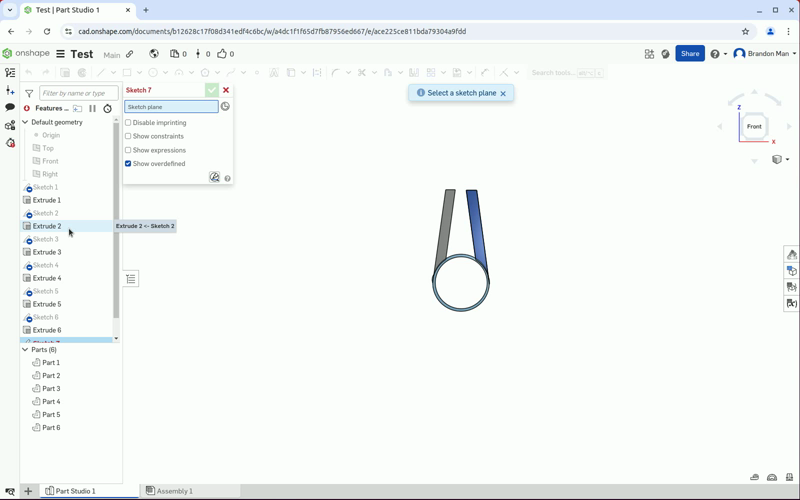
mouse_move(69, 163)
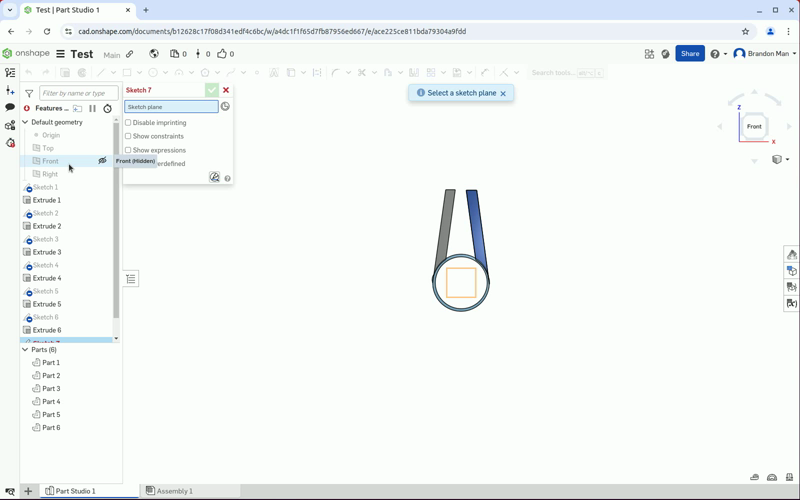
click(69, 163)
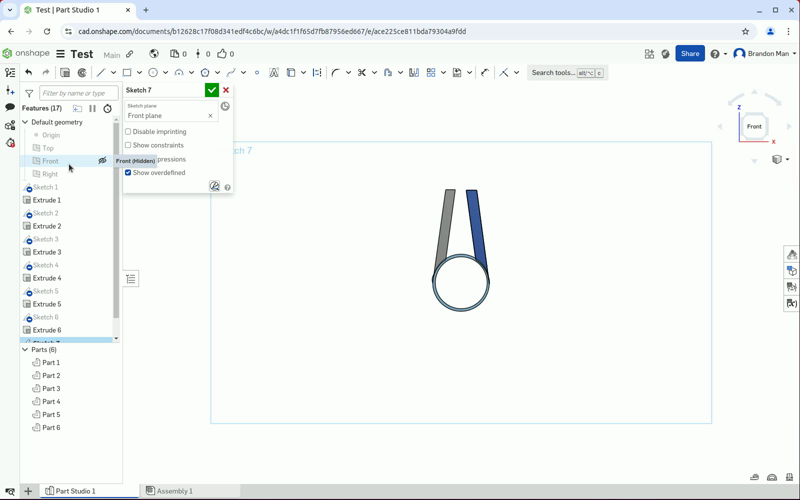
mouse_move(73, 352)
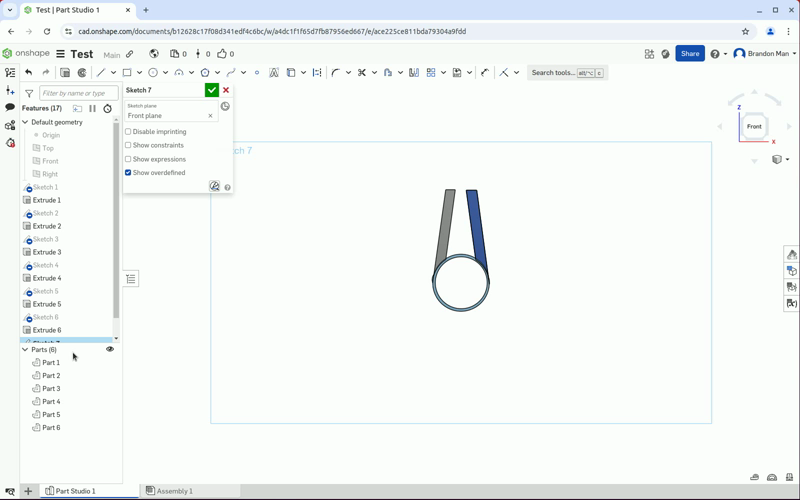
key(y)
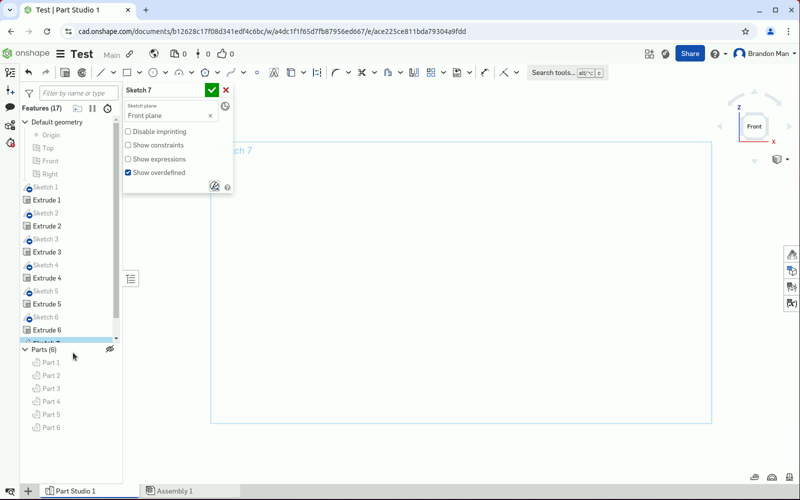
key(l)
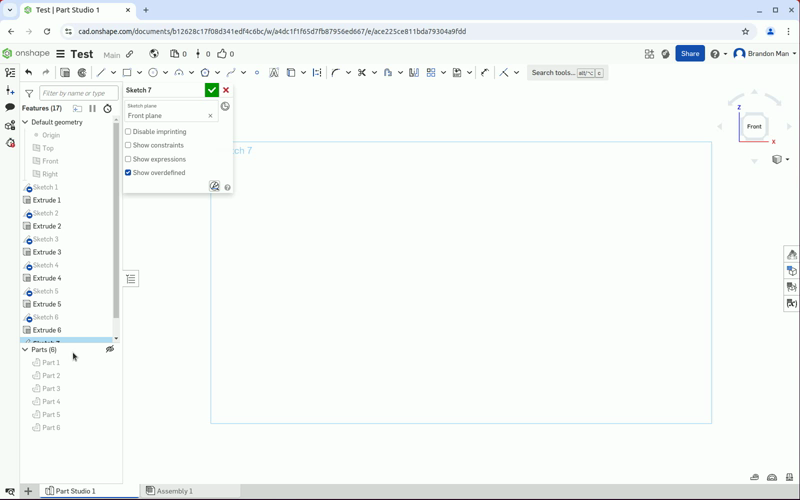
key_down(shift)
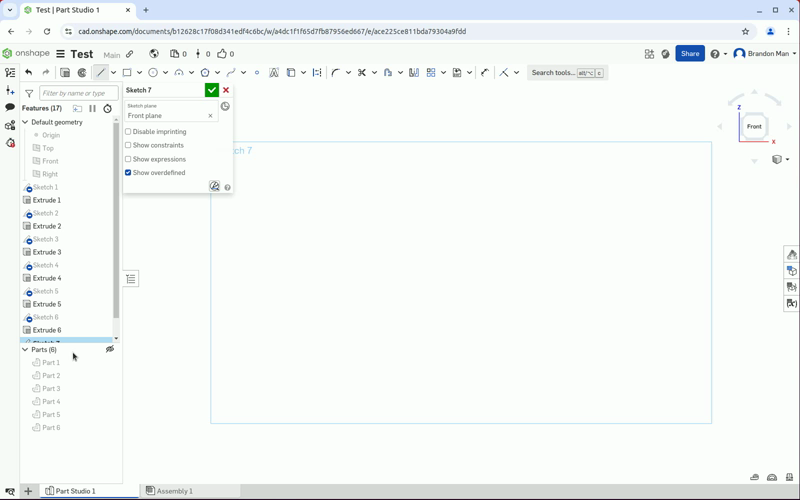
mouse_move(445, 190)
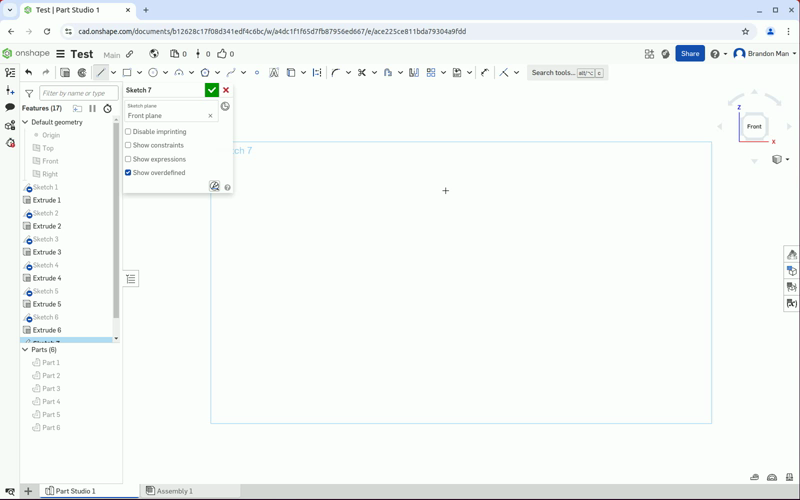
click(445, 190)
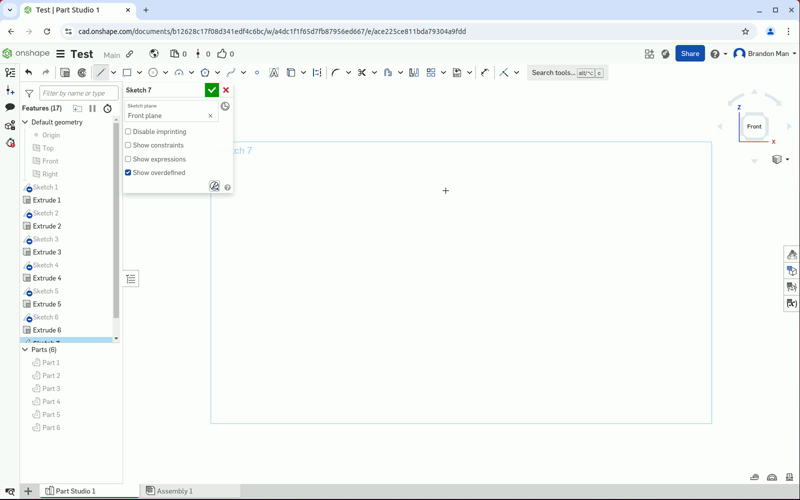
key_up(shift)
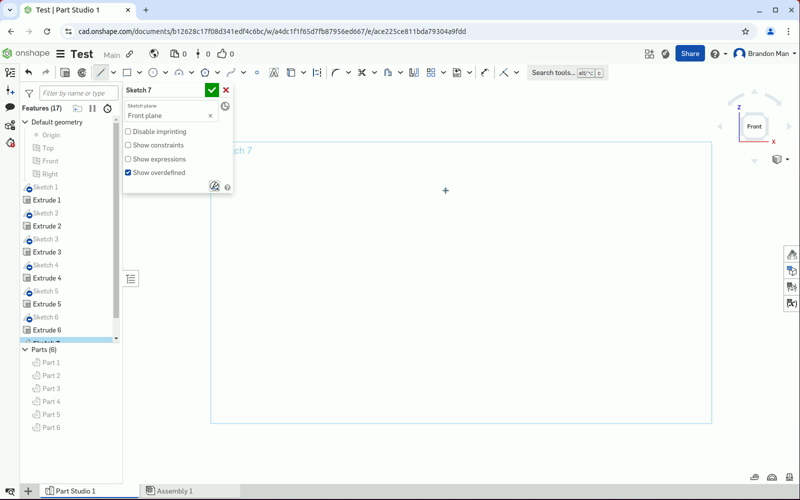
key_down(shift)
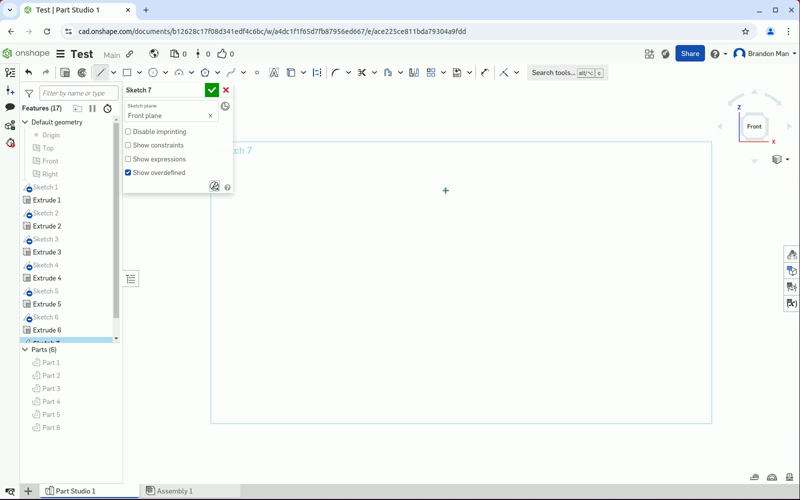
mouse_move(475, 190)
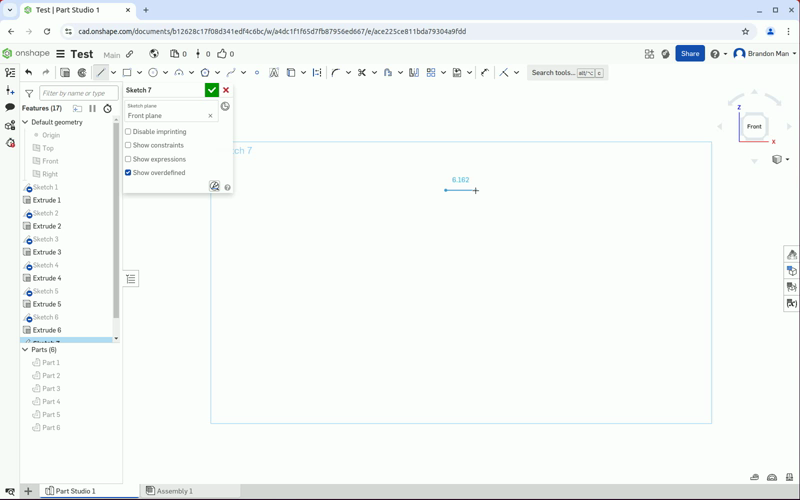
mouse_move(455, 190)
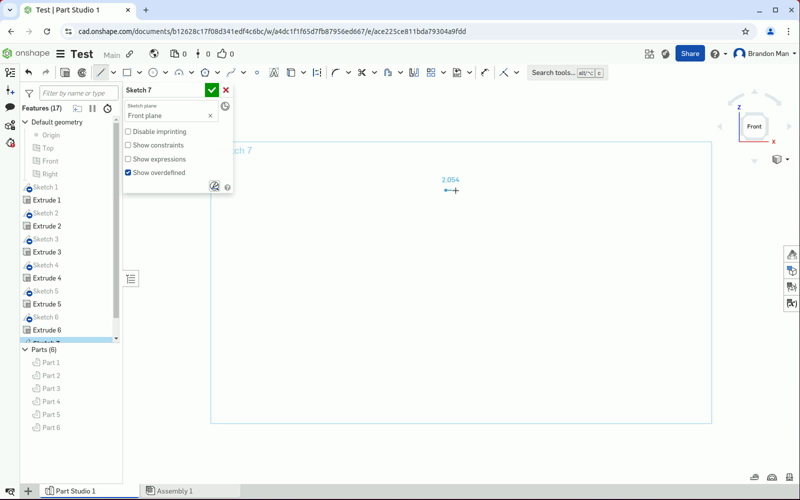
click(455, 190)
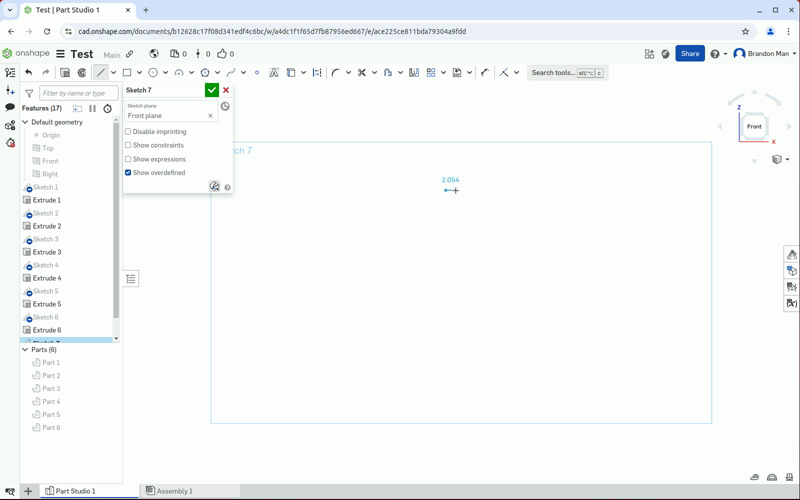
key_up(shift)
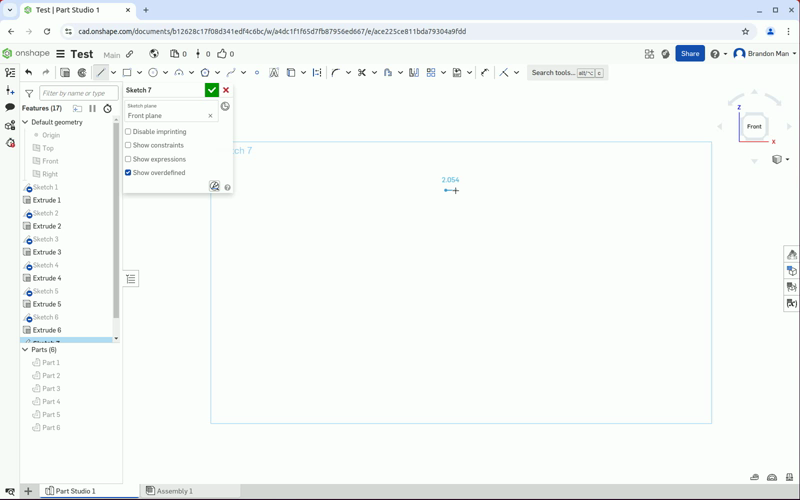
key_down(shift)
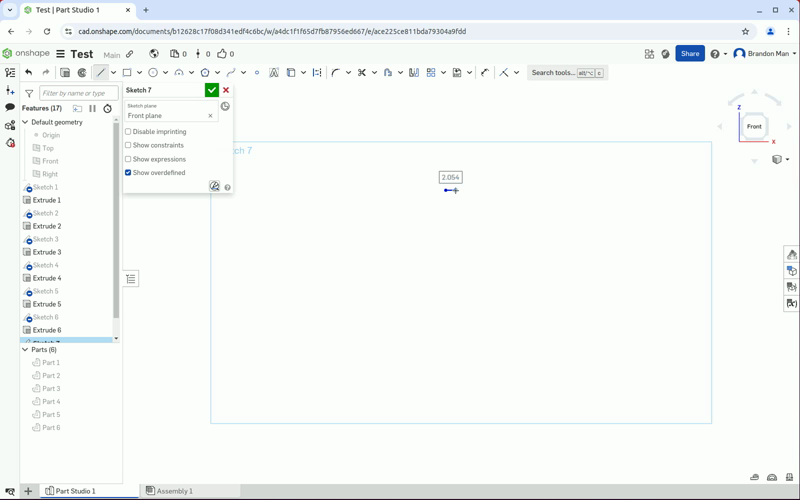
mouse_move(485, 190)
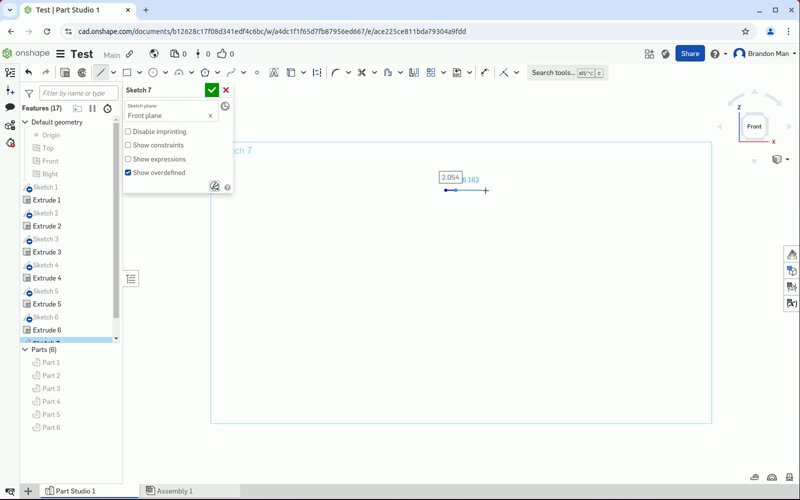
mouse_move(461, 190)
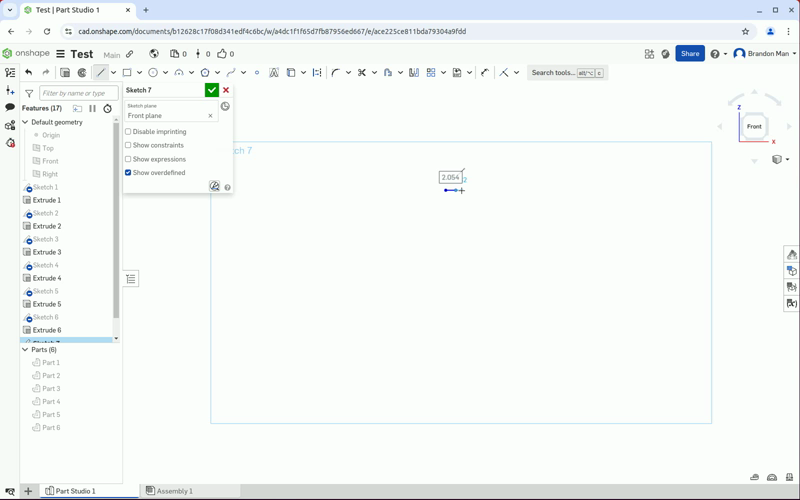
scroll(6)
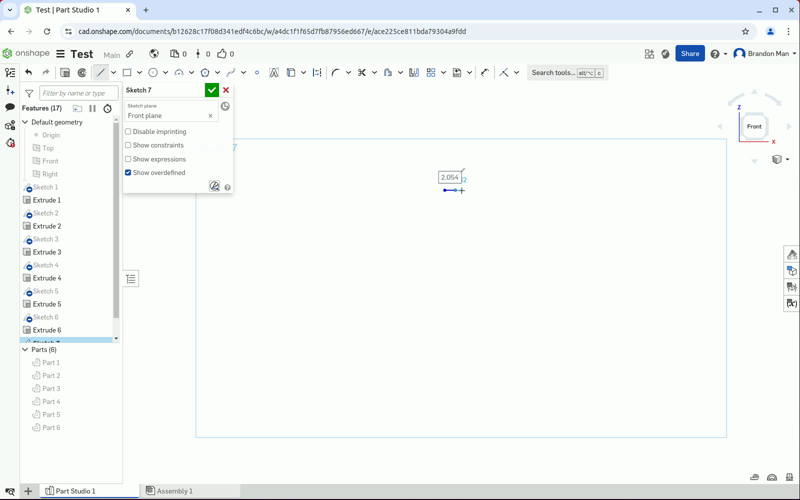
scroll(6)
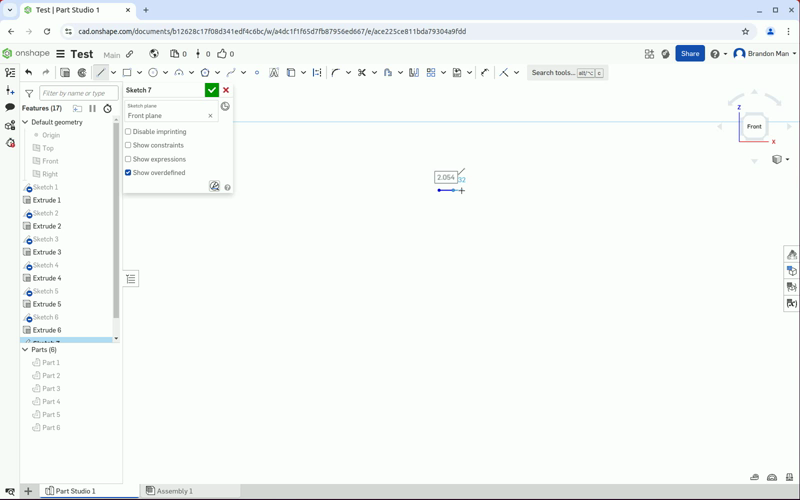
scroll(6)
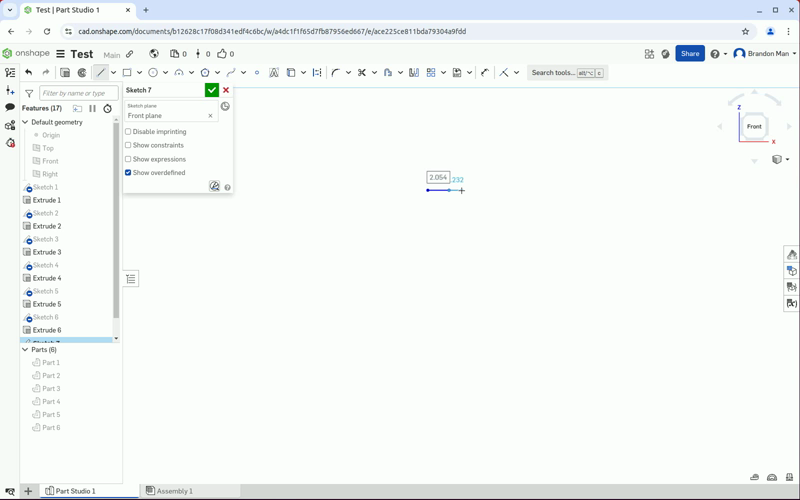
scroll(6)
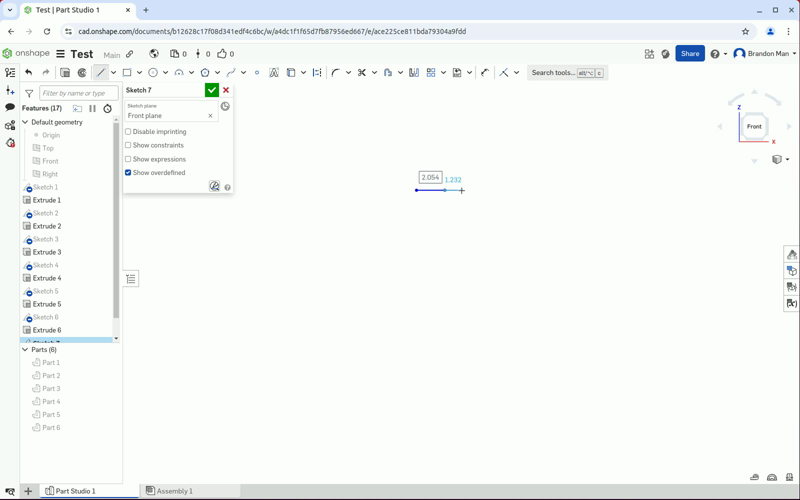
scroll(6)
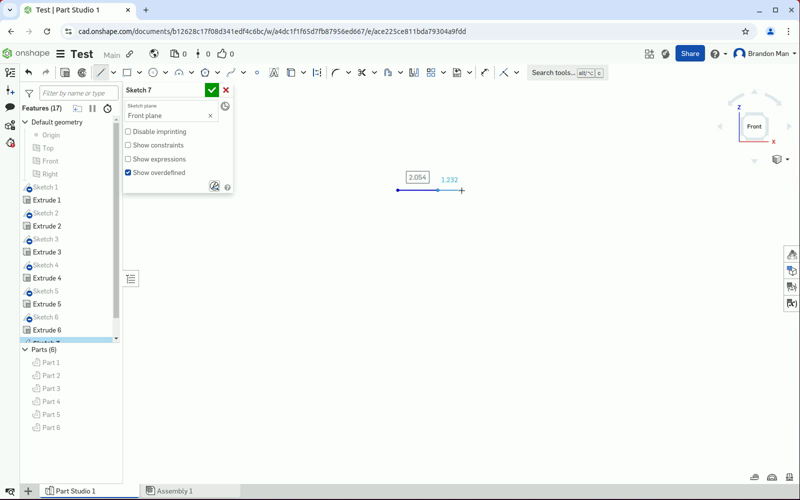
scroll(6)
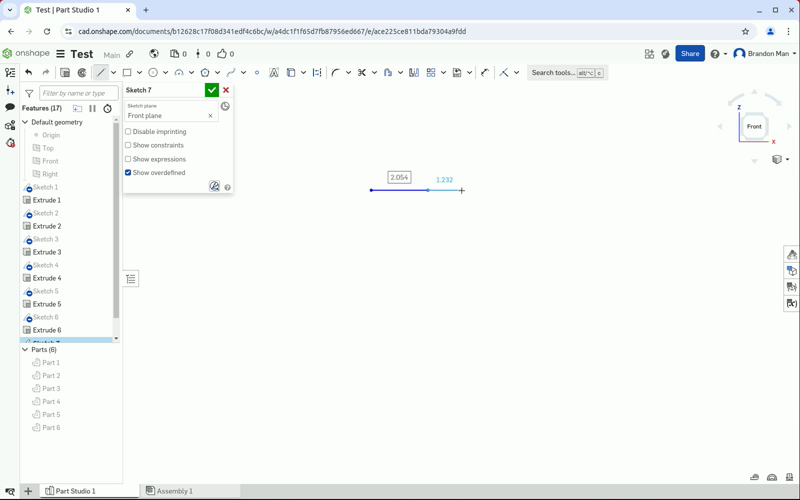
scroll(6)
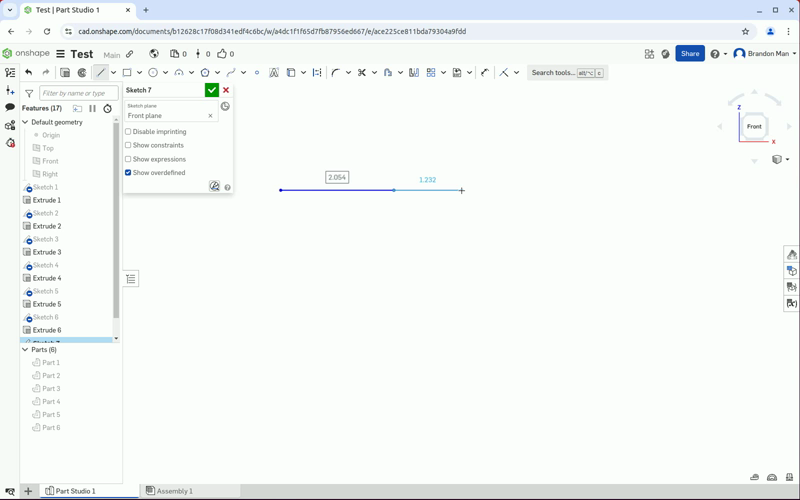
click(461, 190)
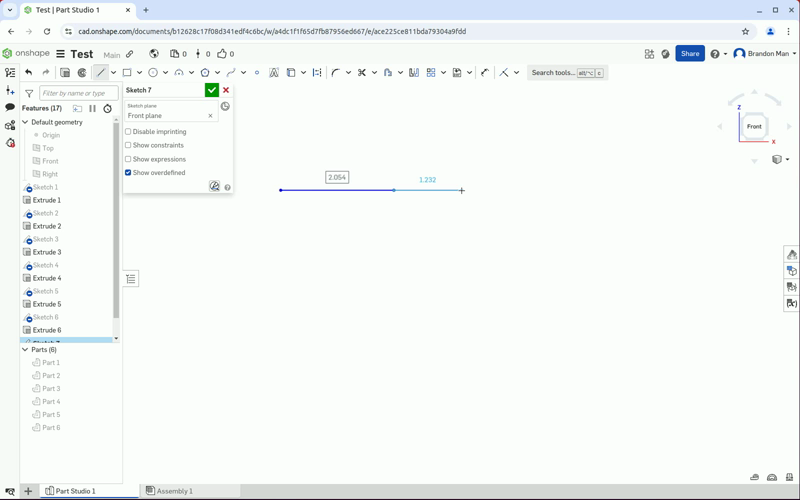
scroll(-6)
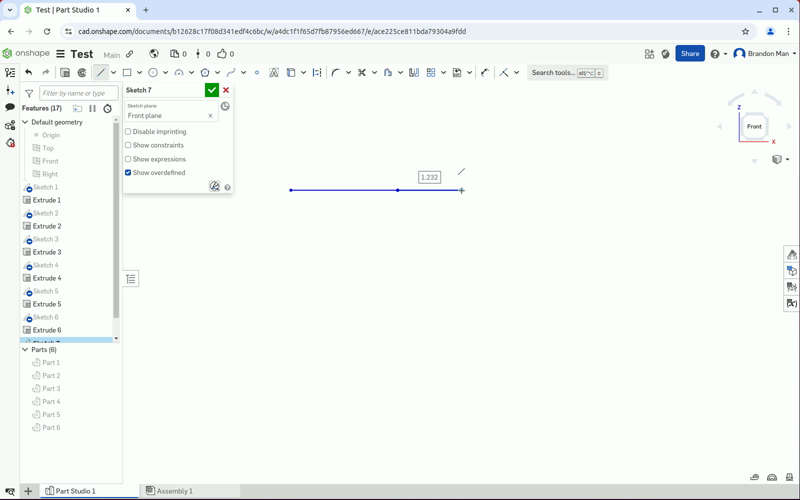
scroll(-6)
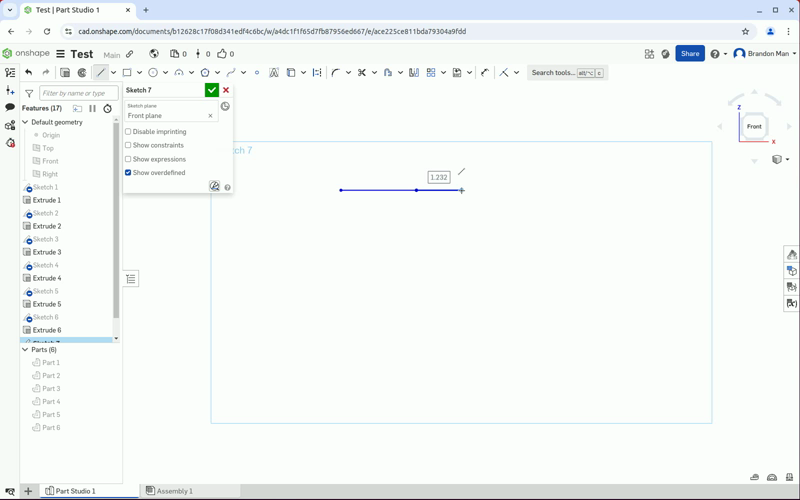
scroll(-6)
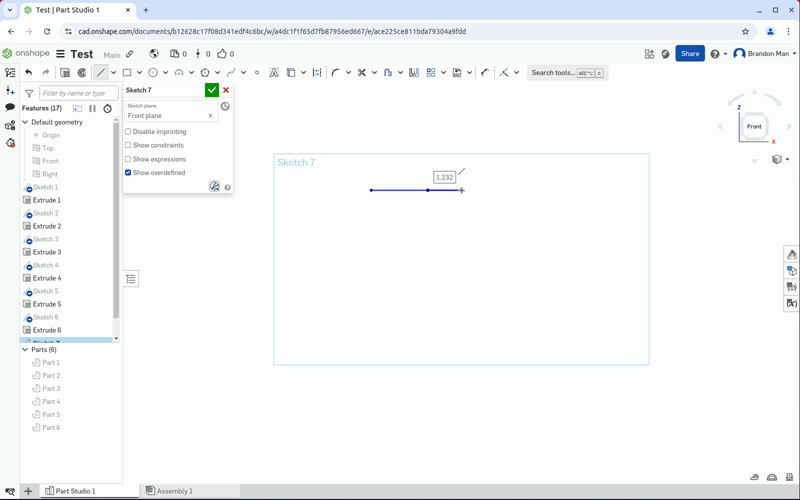
scroll(-6)
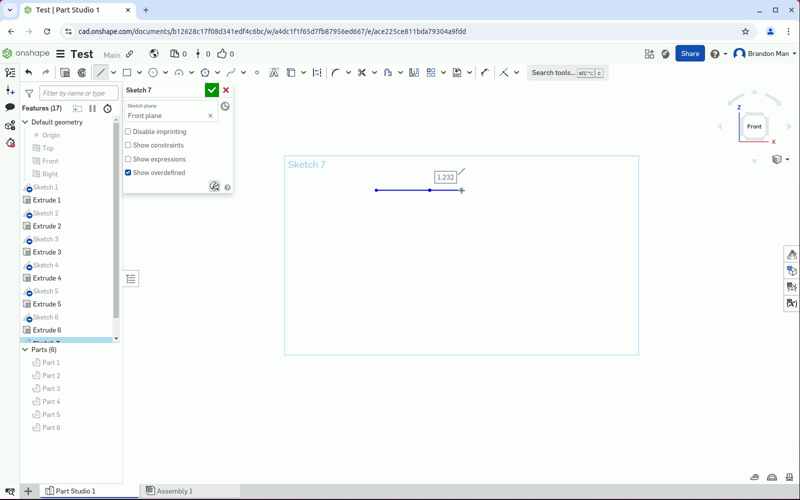
scroll(-6)
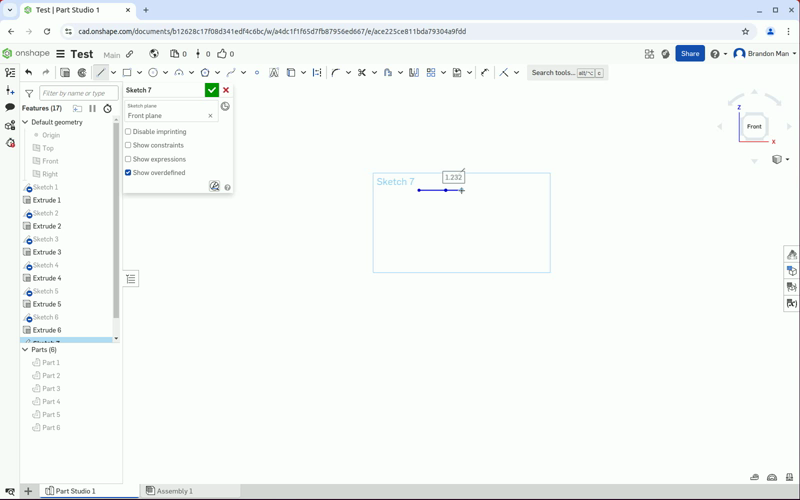
scroll(-6)
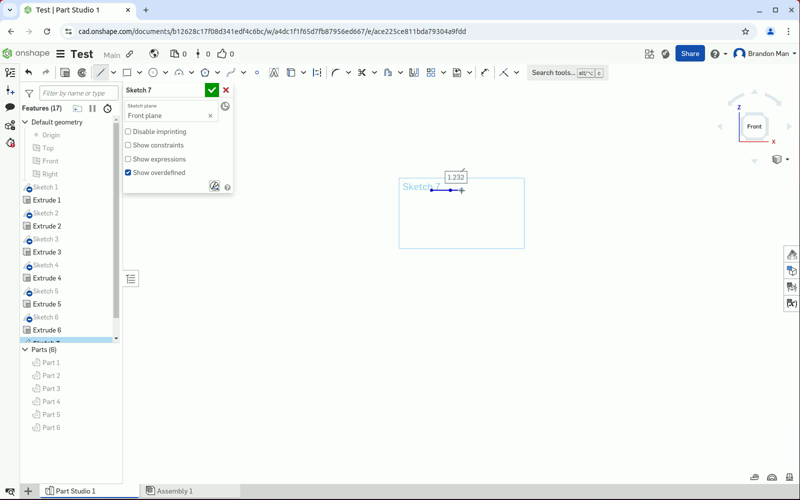
scroll(-6)
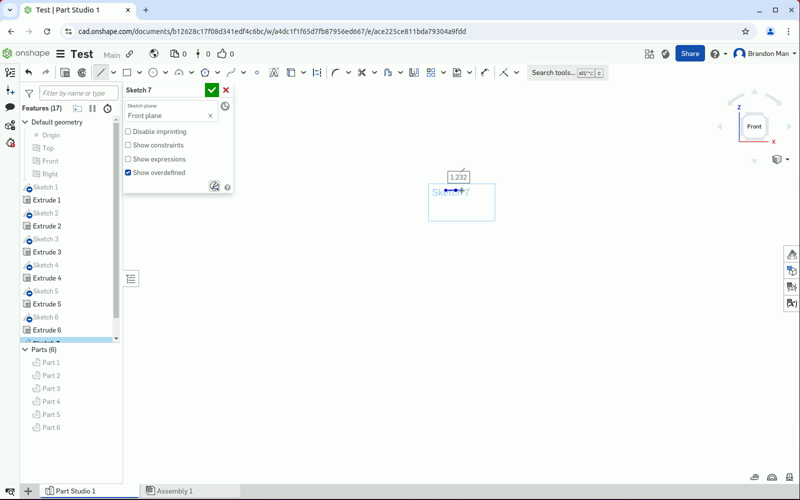
key_up(shift)
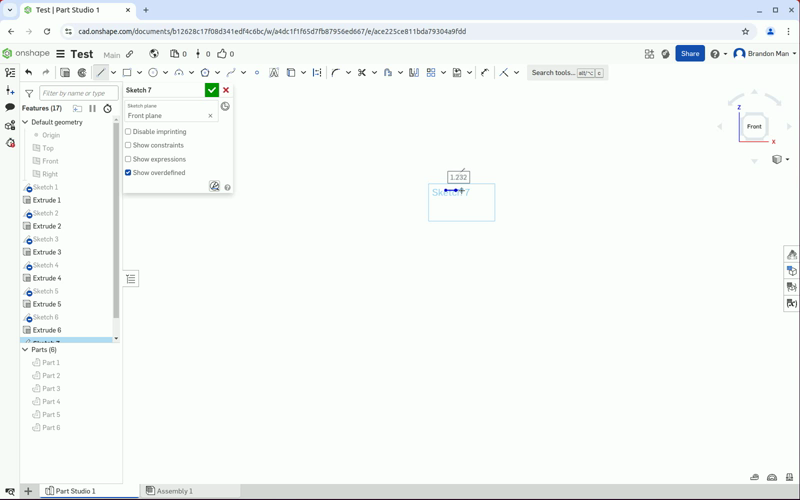
key_down(shift)
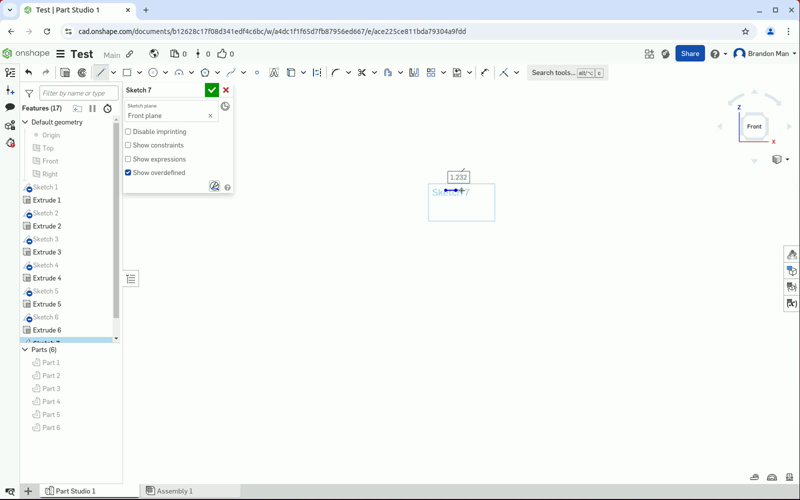
mouse_move(492, 190)
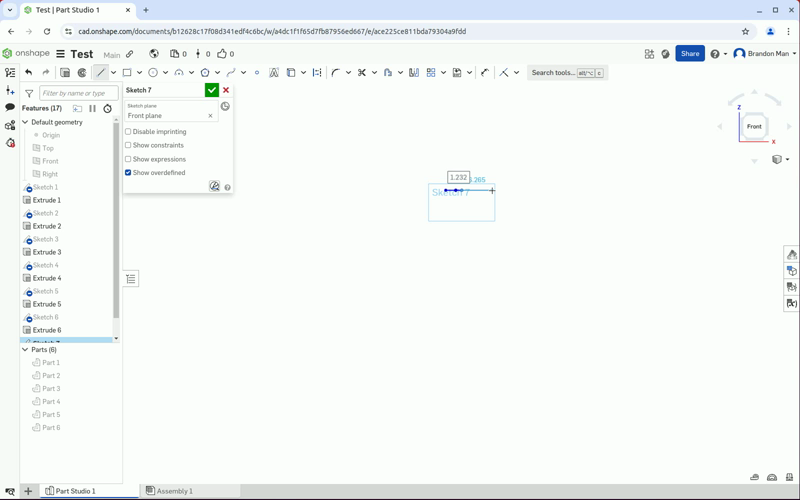
mouse_move(467, 190)
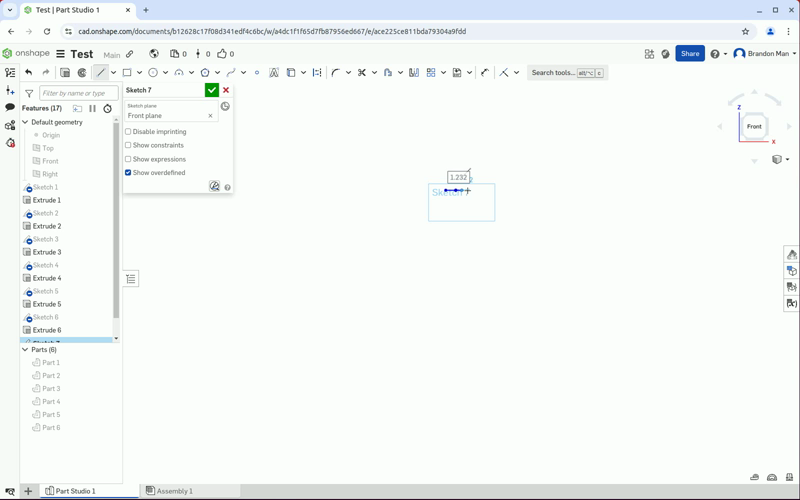
scroll(6)
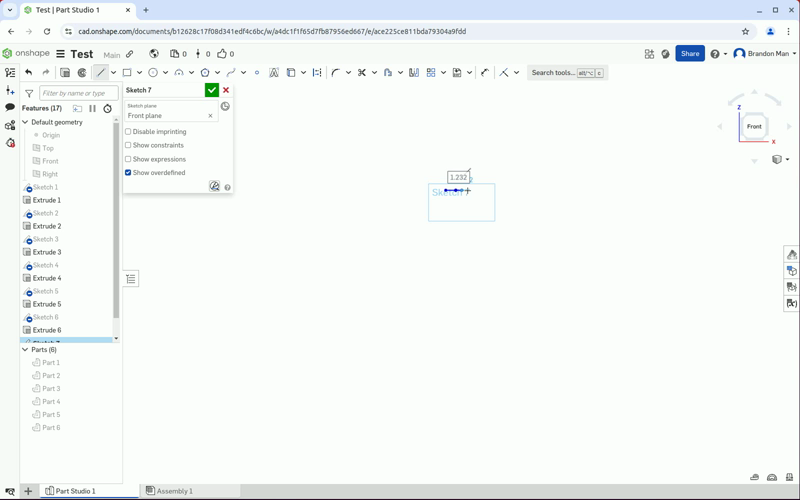
scroll(6)
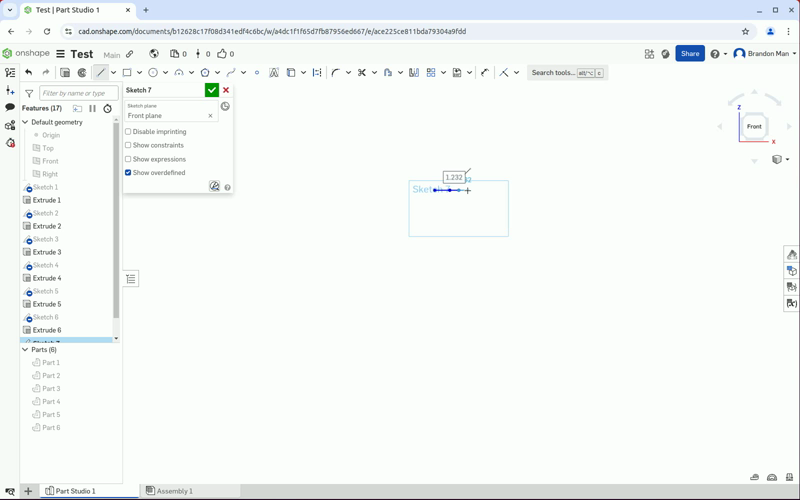
scroll(6)
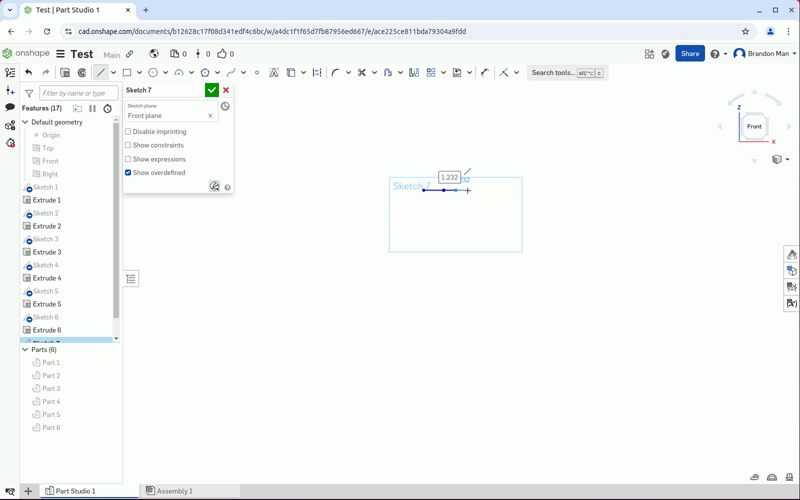
scroll(6)
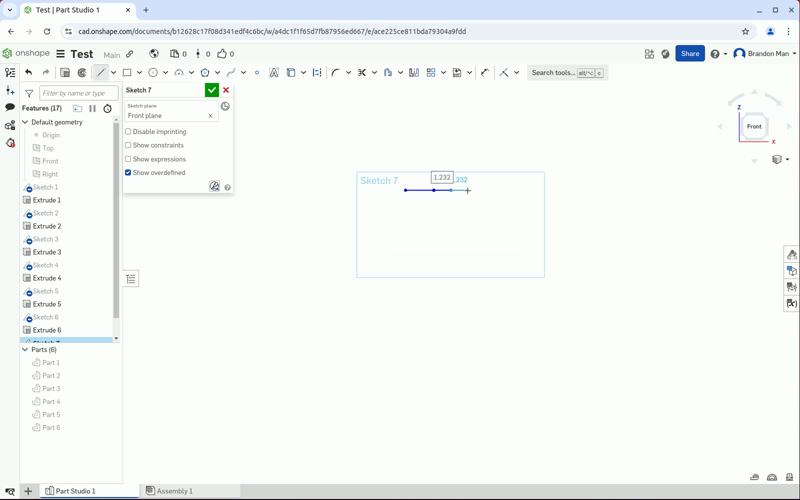
scroll(6)
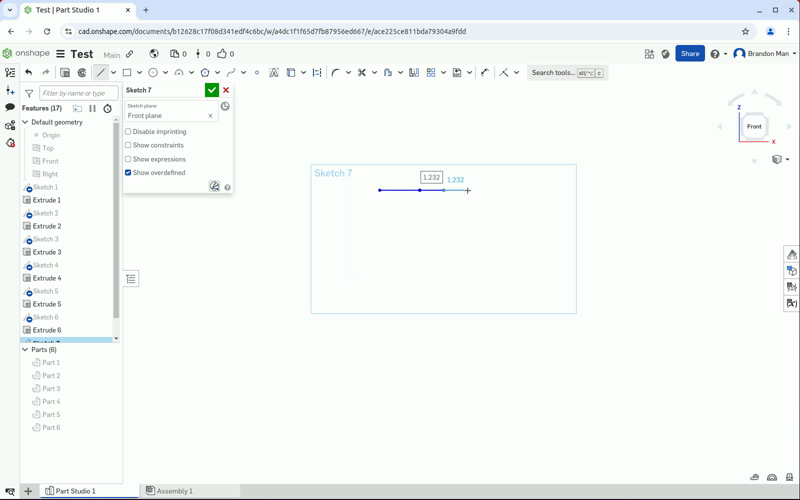
scroll(6)
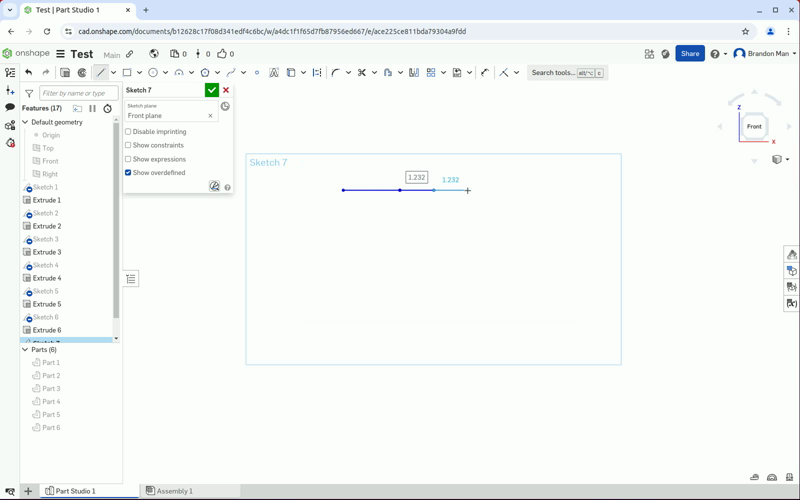
scroll(6)
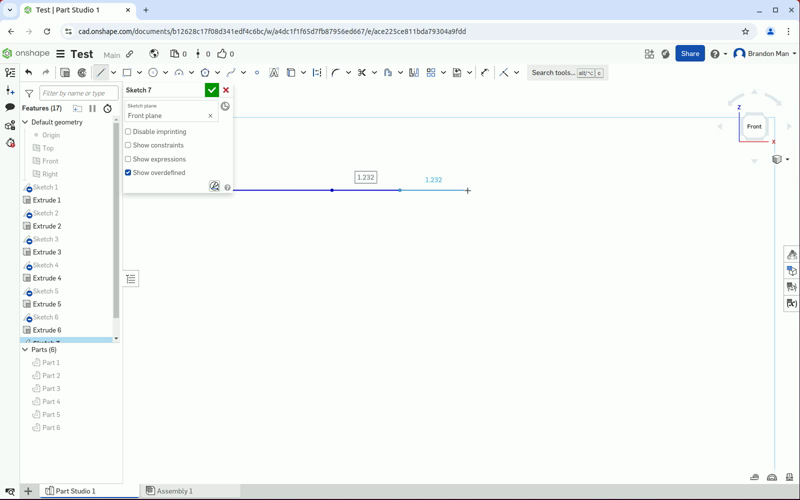
click(467, 190)
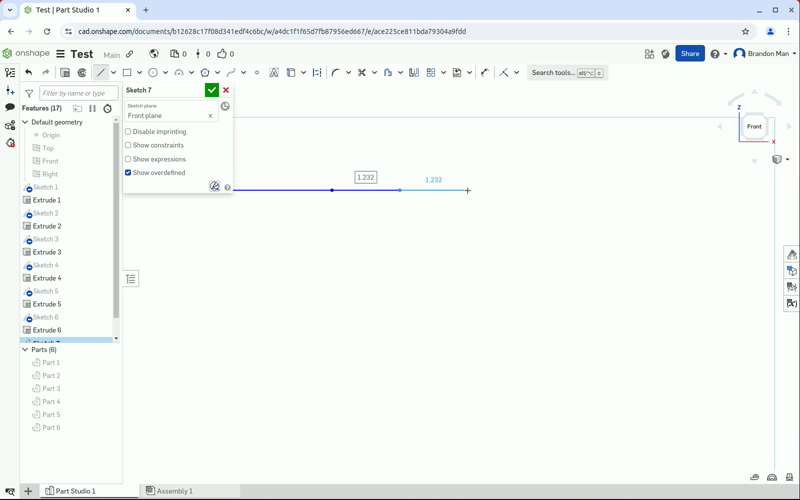
scroll(-6)
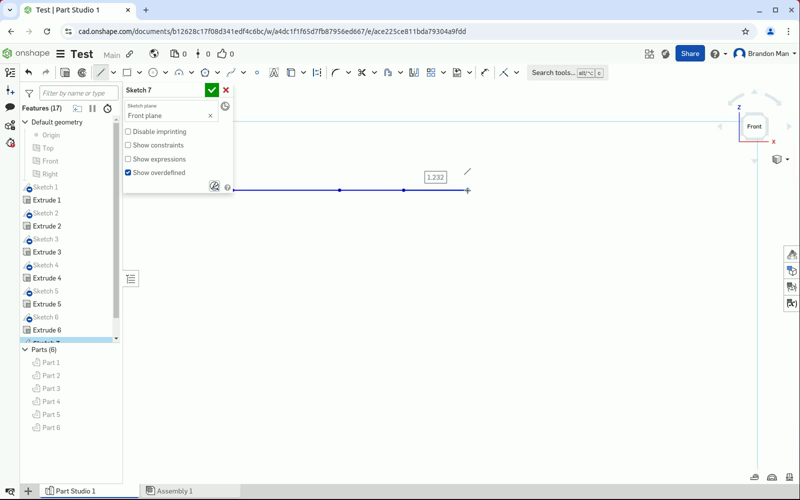
scroll(-6)
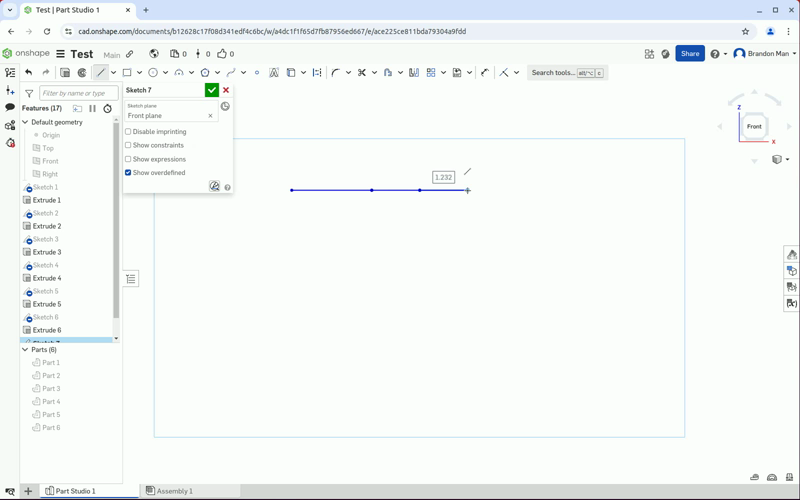
scroll(-6)
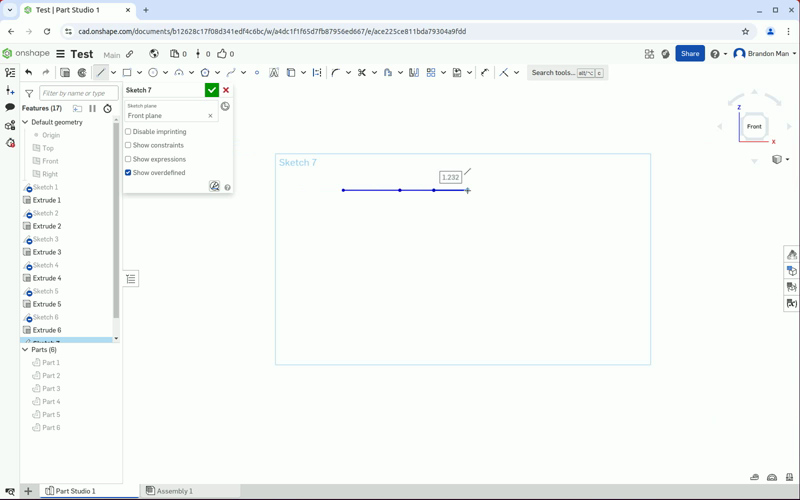
scroll(-6)
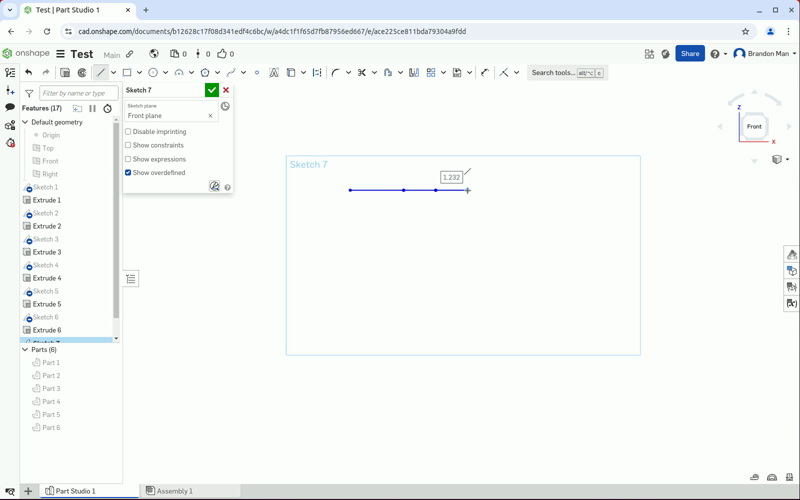
scroll(-6)
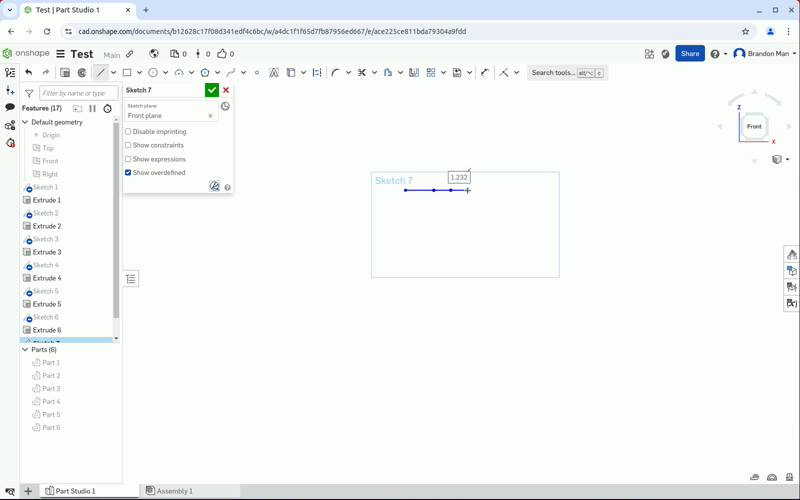
scroll(-6)
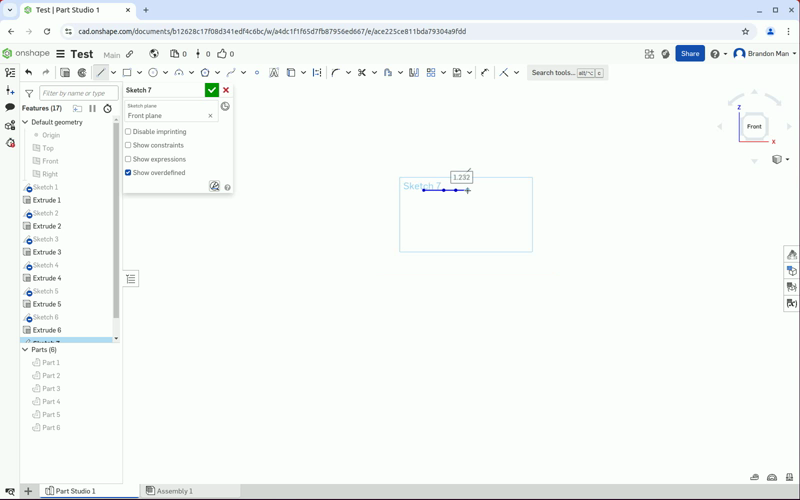
scroll(-6)
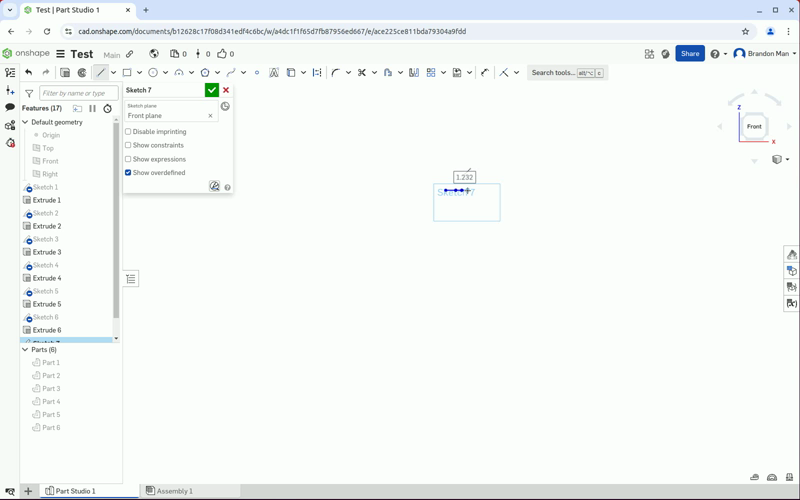
key_up(shift)
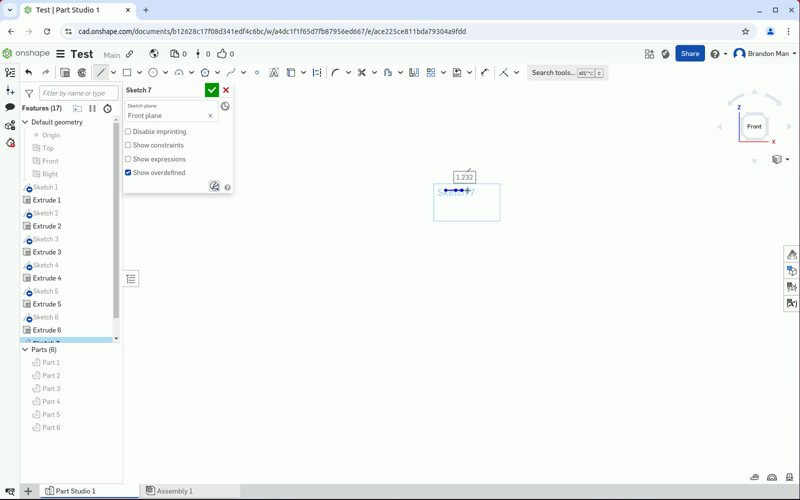
key_down(shift)
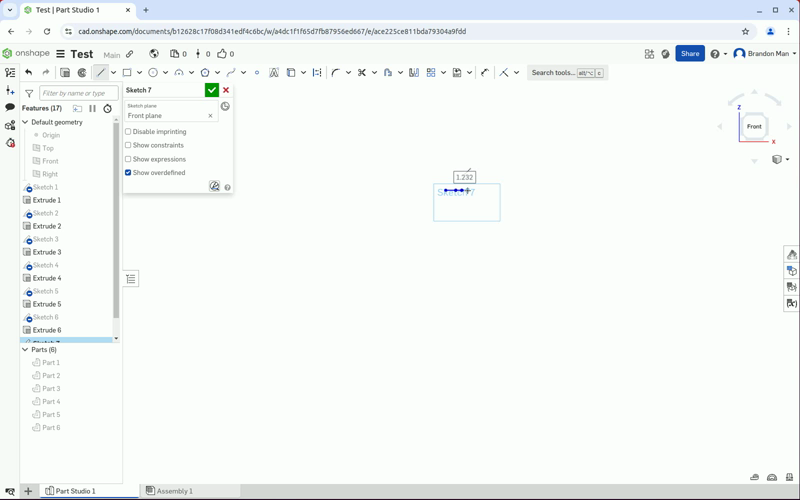
mouse_move(497, 190)
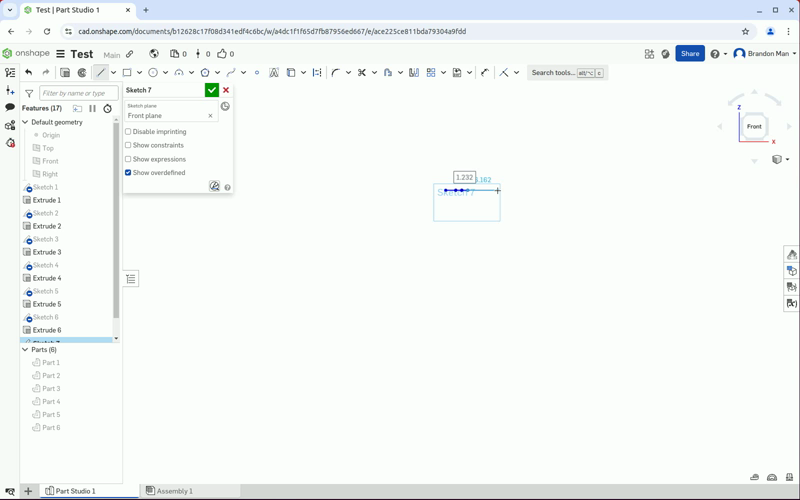
mouse_move(477, 190)
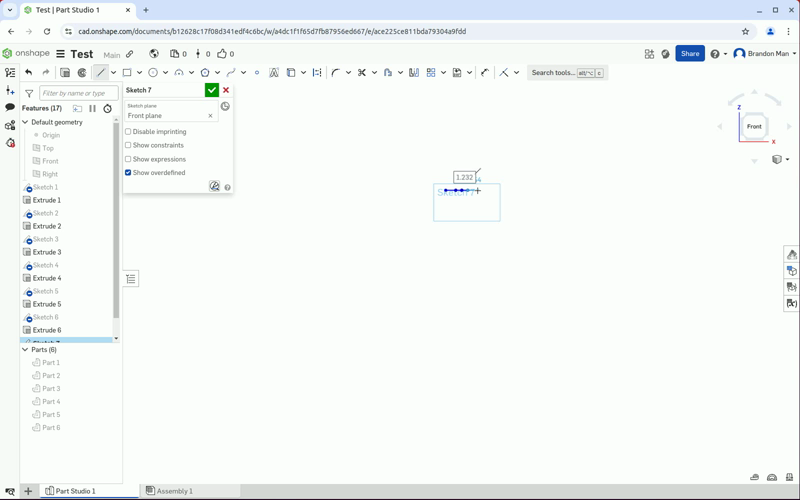
click(477, 190)
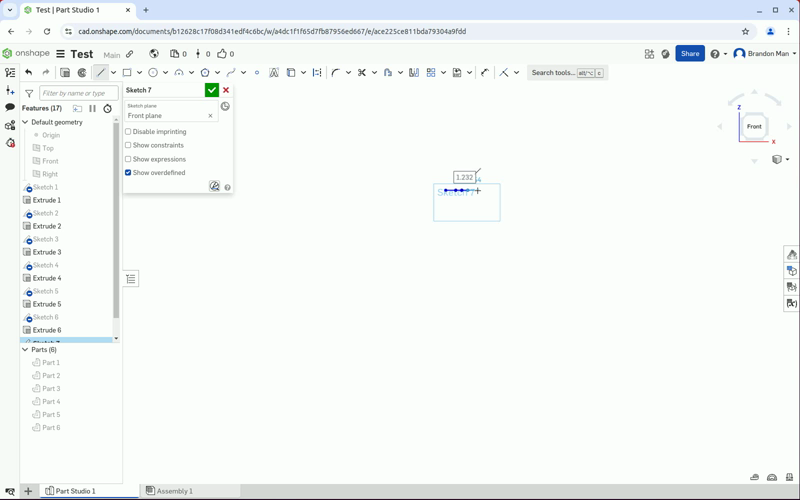
key_up(shift)
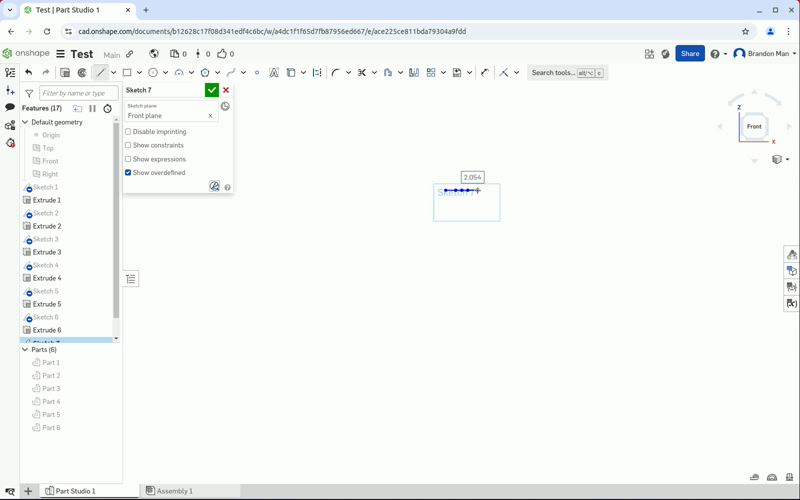
key_down(shift)
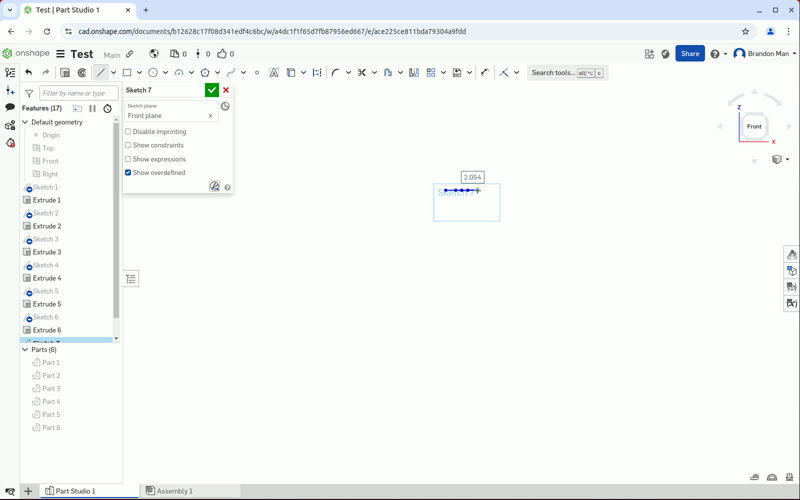
mouse_move(507, 190)
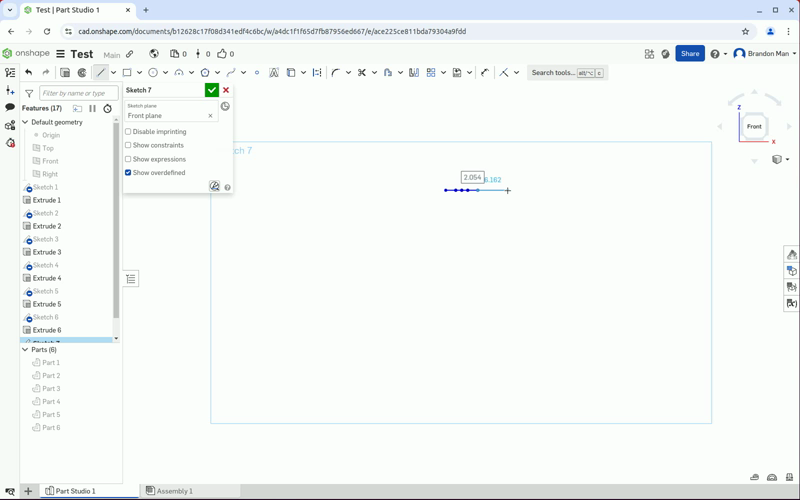
mouse_move(477, 170)
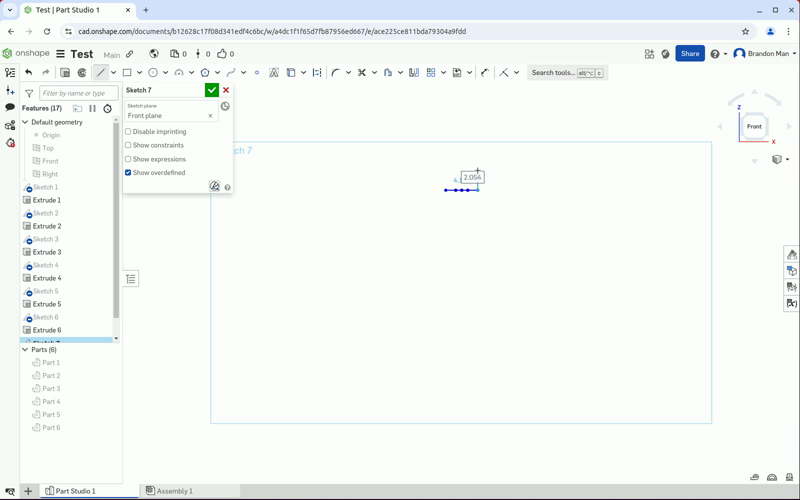
click(477, 170)
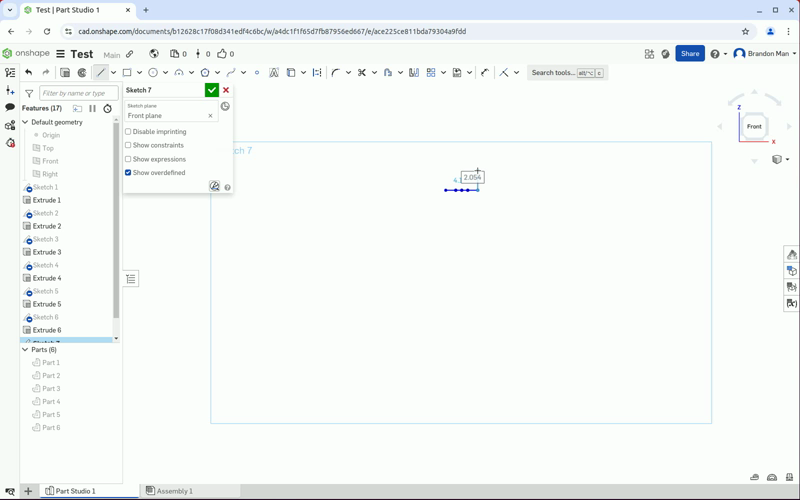
key_up(shift)
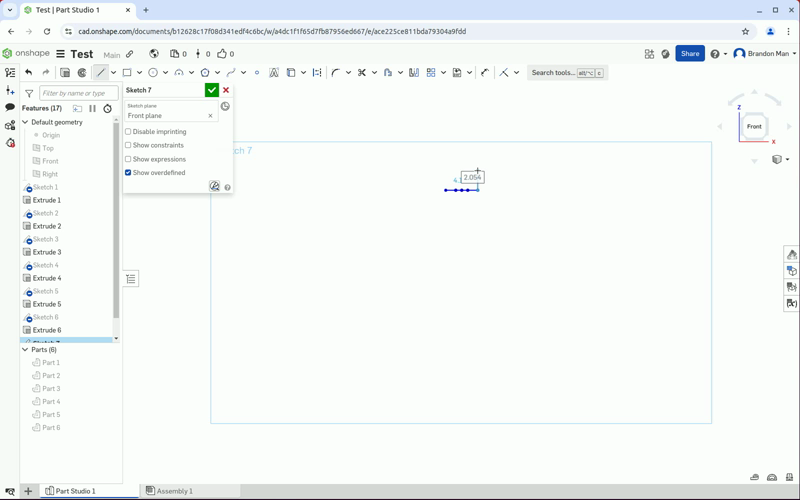
key_down(shift)
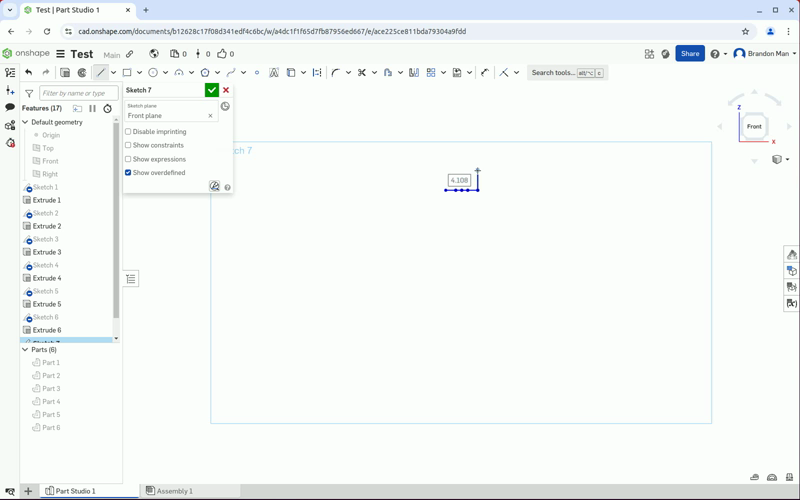
mouse_move(507, 170)
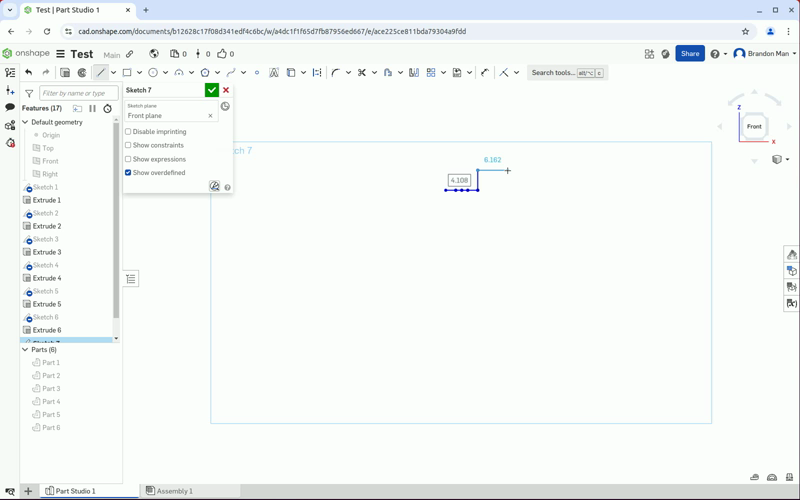
mouse_move(445, 170)
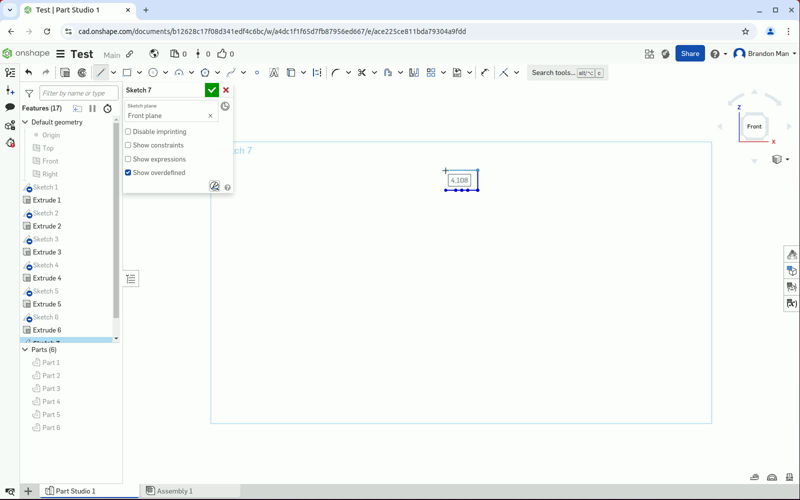
click(445, 170)
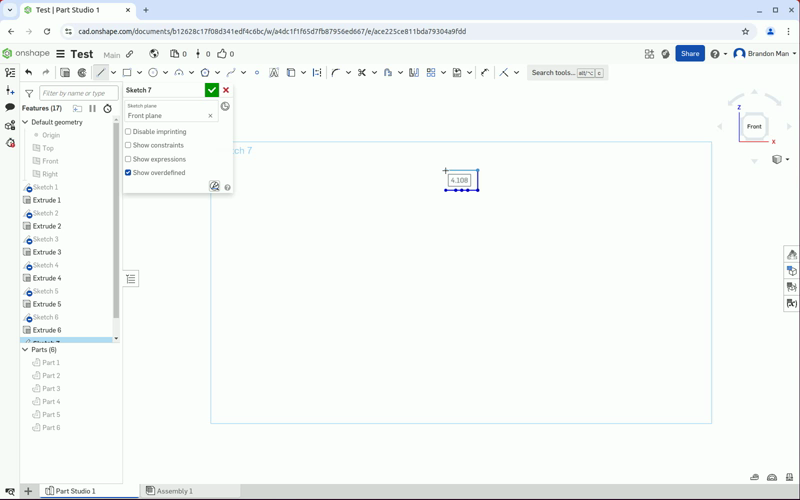
key_up(shift)
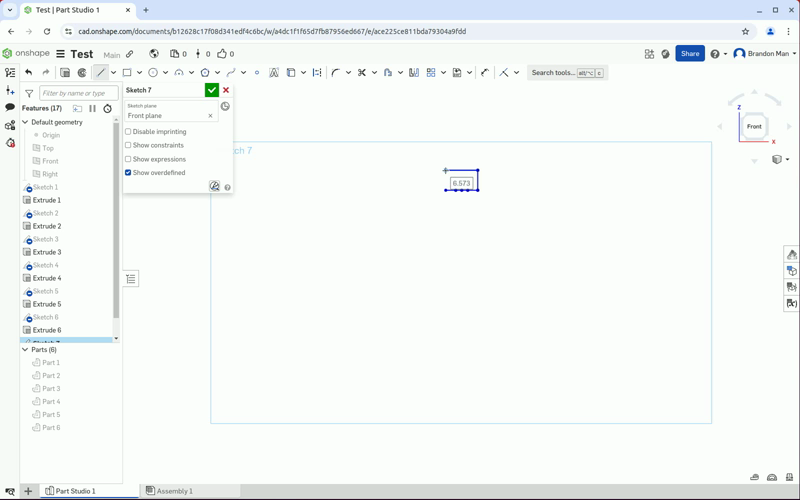
mouse_move(475, 170)
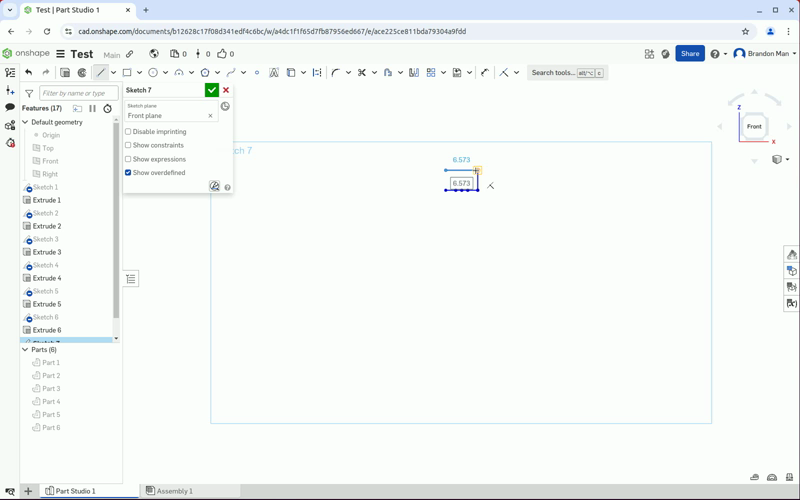
key_down(shift)
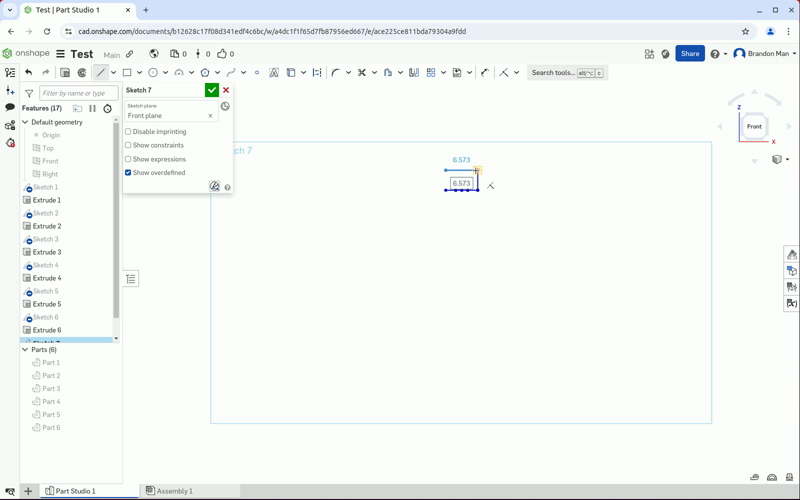
mouse_move(445, 190)
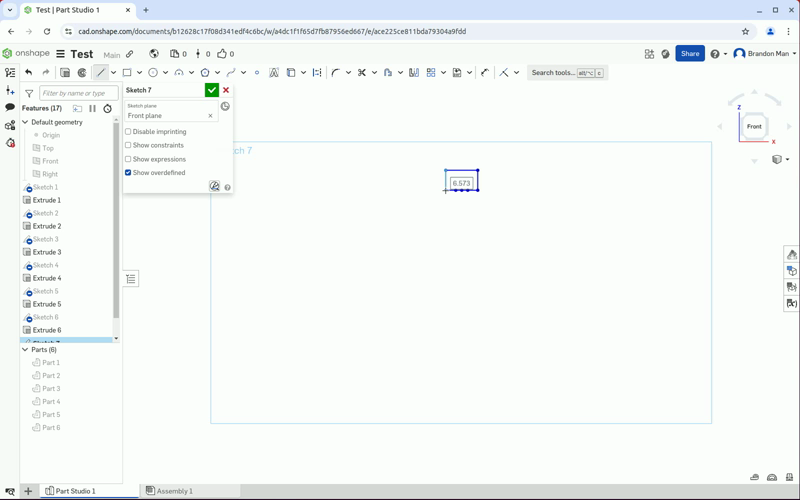
key_up(shift)
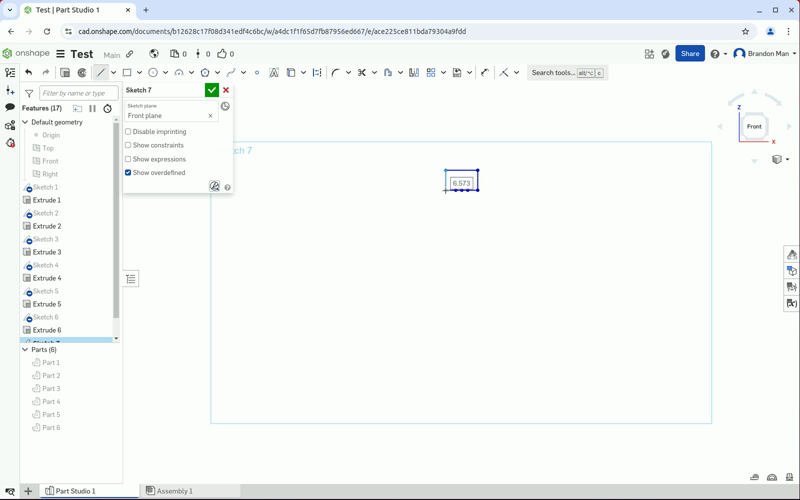
click(445, 190)
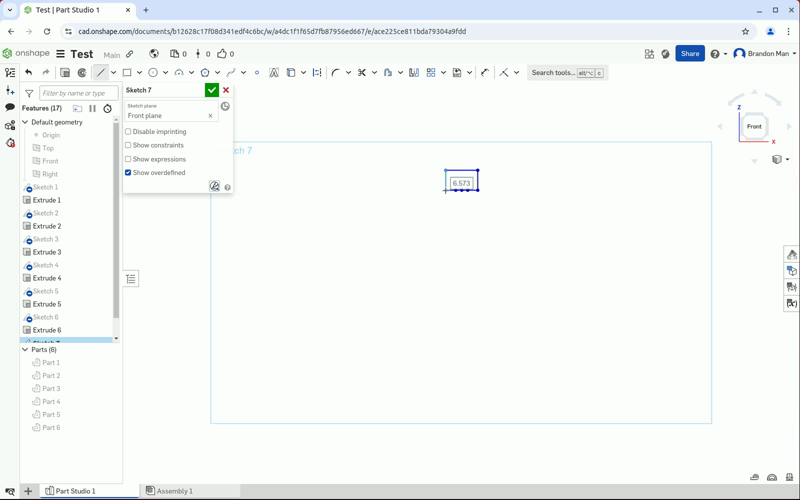
key(esc)
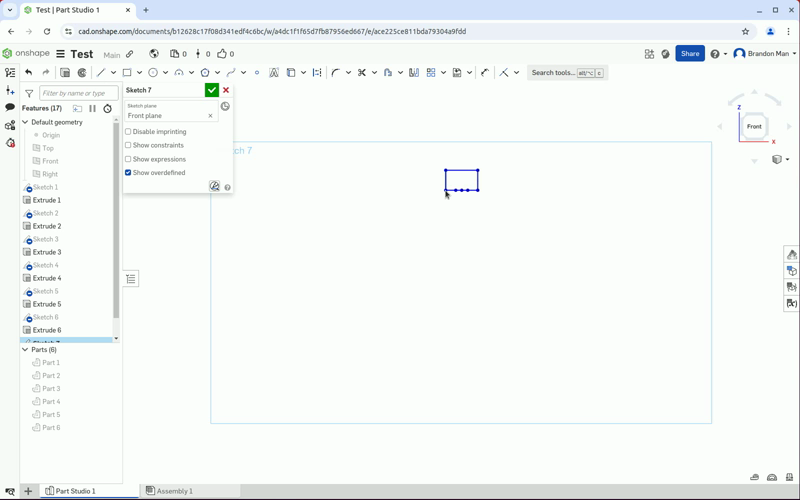
mouse_move(477, 174)
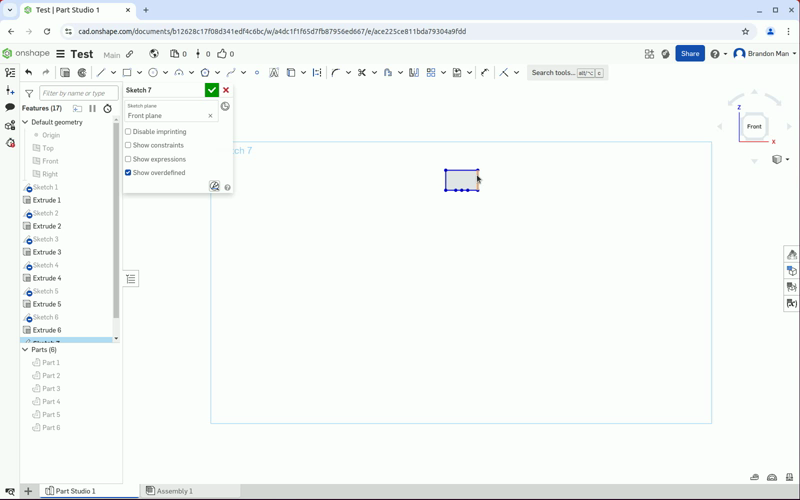
scroll(6)
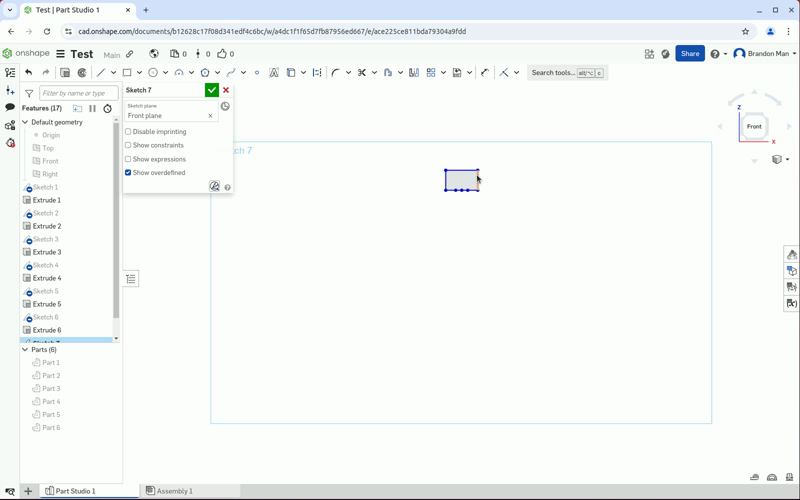
scroll(6)
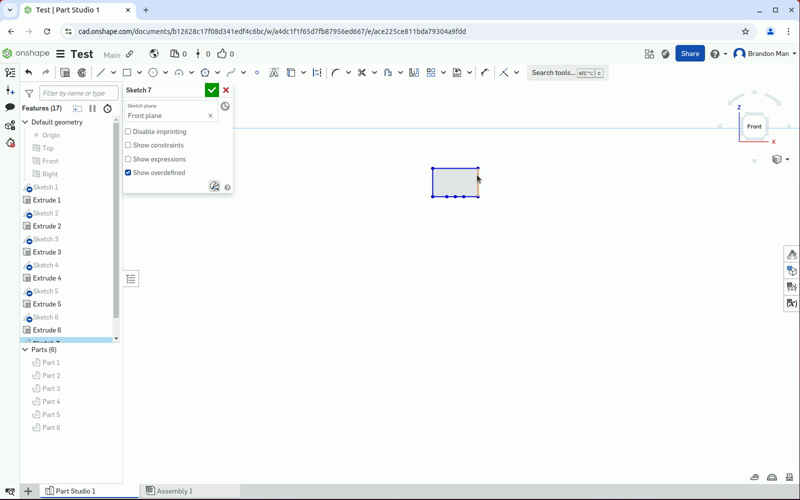
scroll(6)
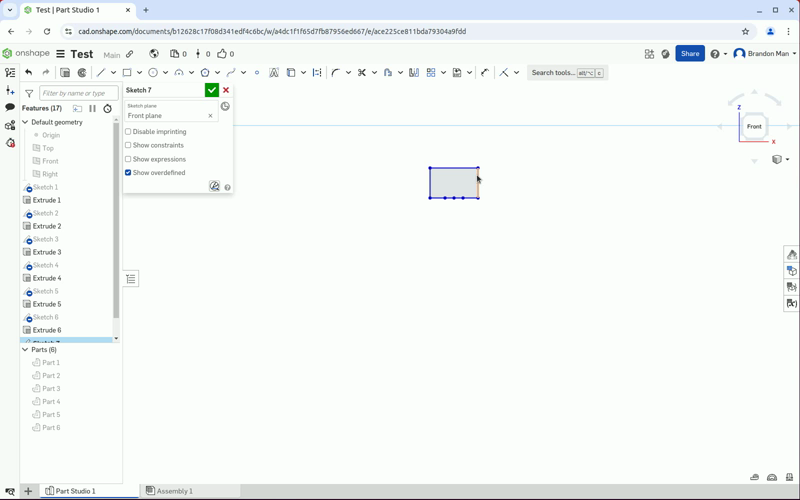
scroll(6)
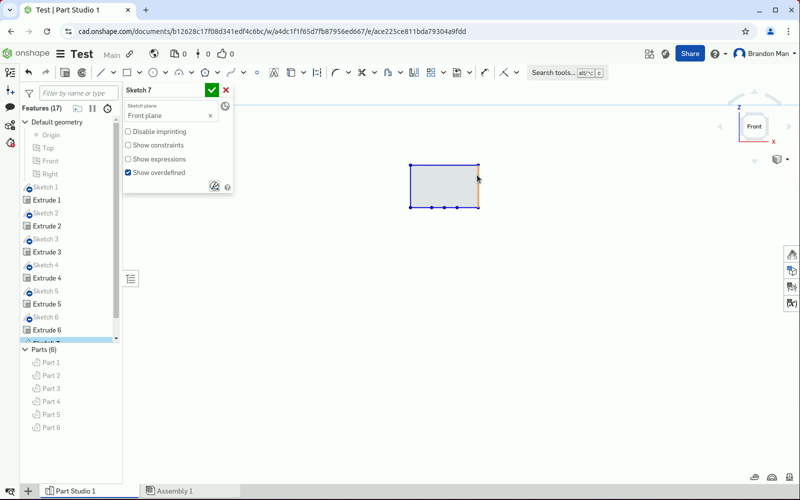
scroll(6)
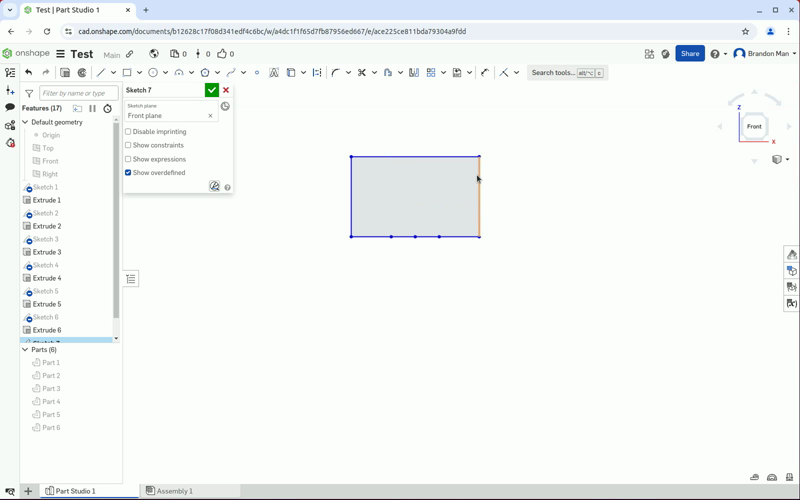
scroll(6)
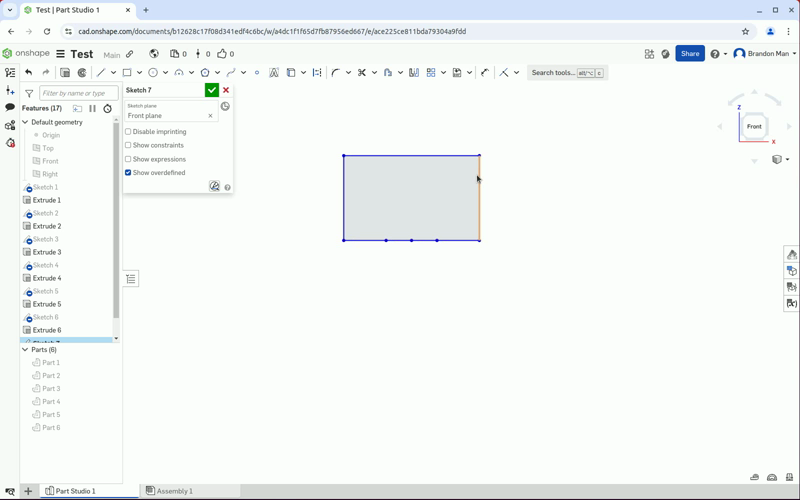
scroll(6)
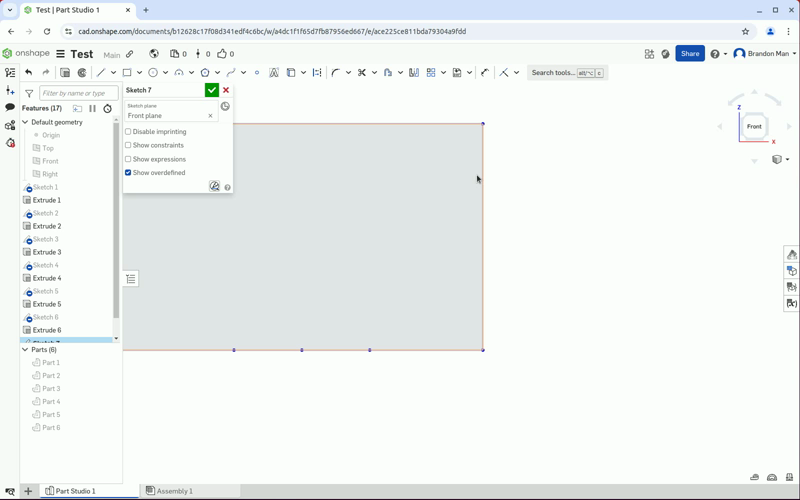
click(477, 174)
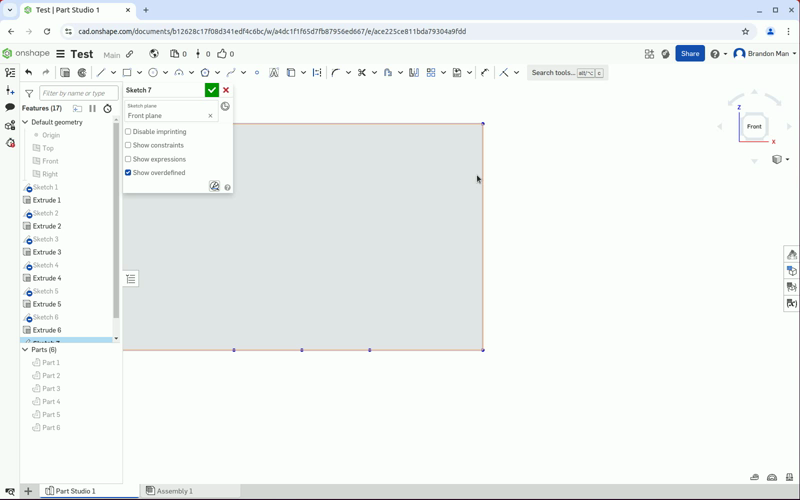
scroll(-6)
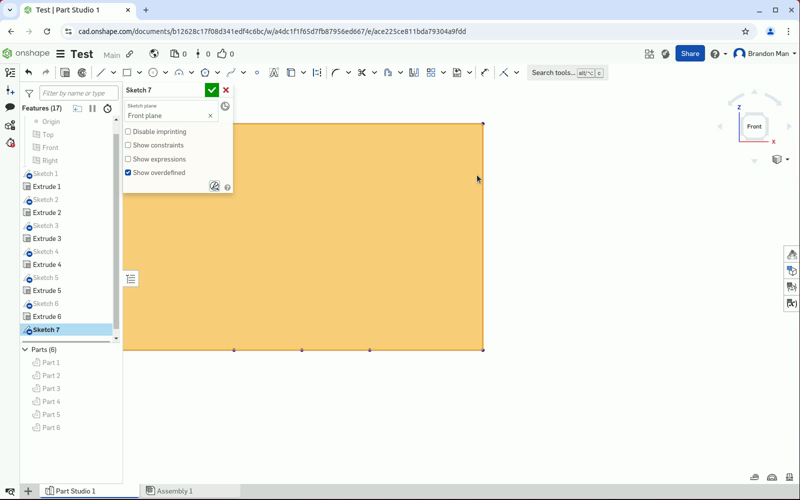
scroll(-6)
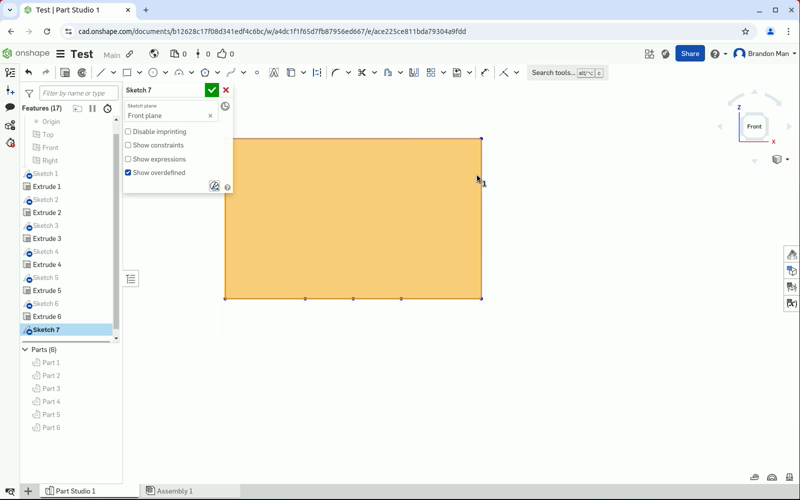
scroll(-6)
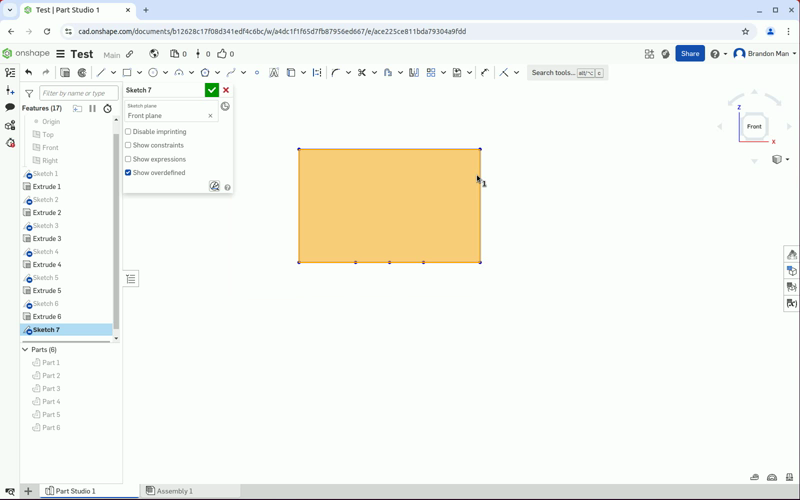
scroll(-6)
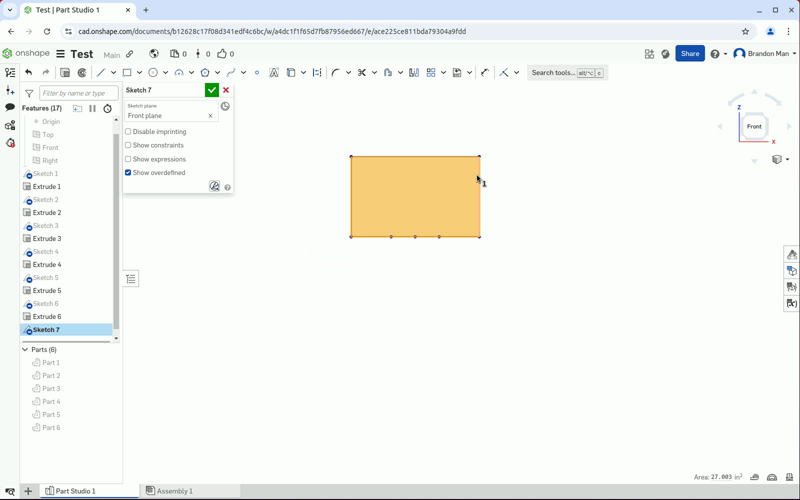
scroll(-6)
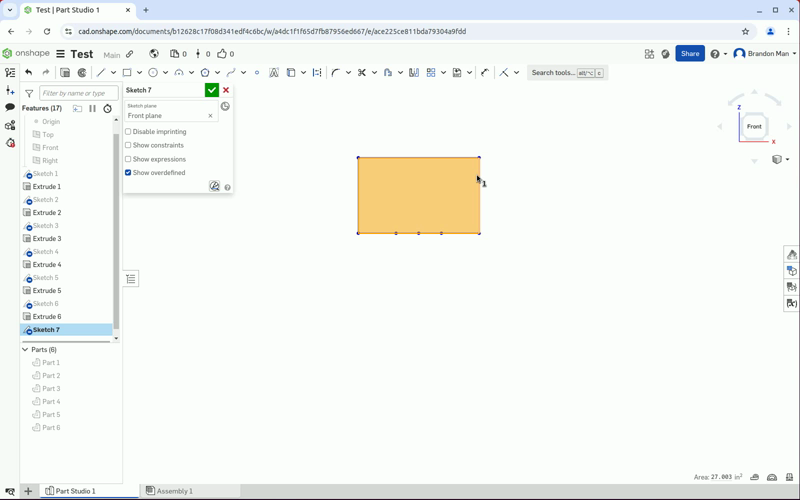
scroll(-6)
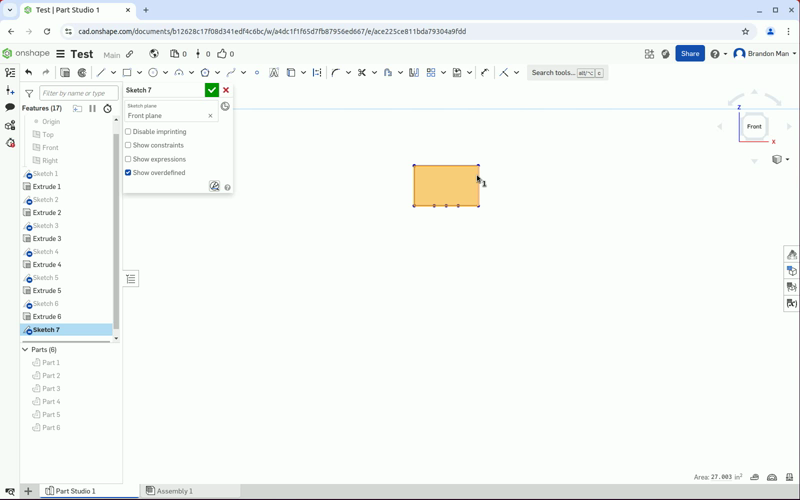
scroll(-6)
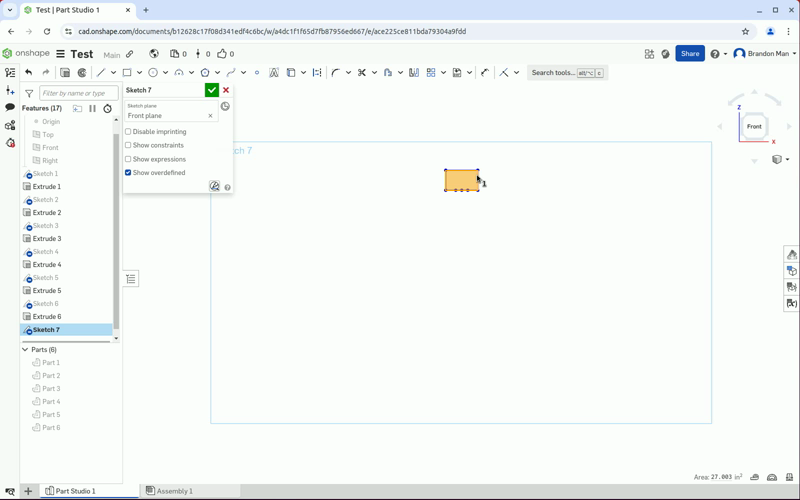
mouse_move(73, 352)
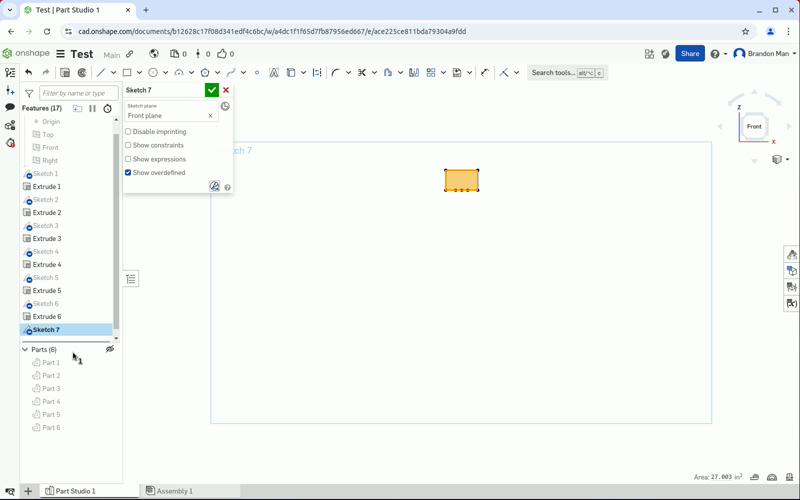
key(shift+y)
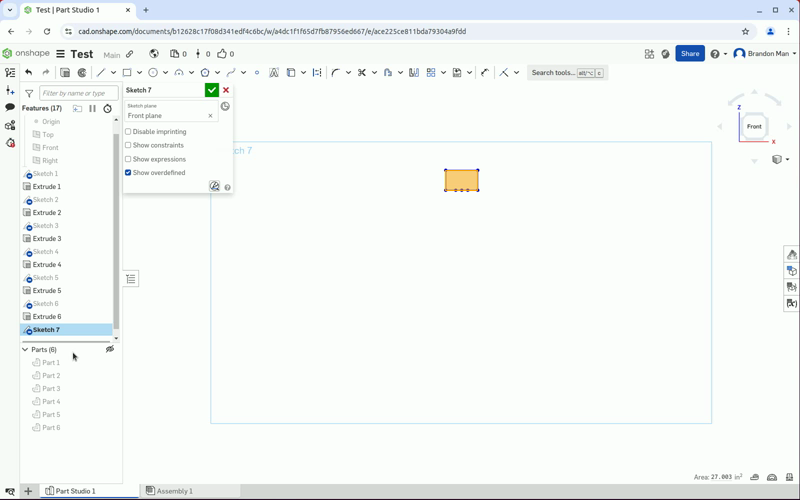
key(shift+e)
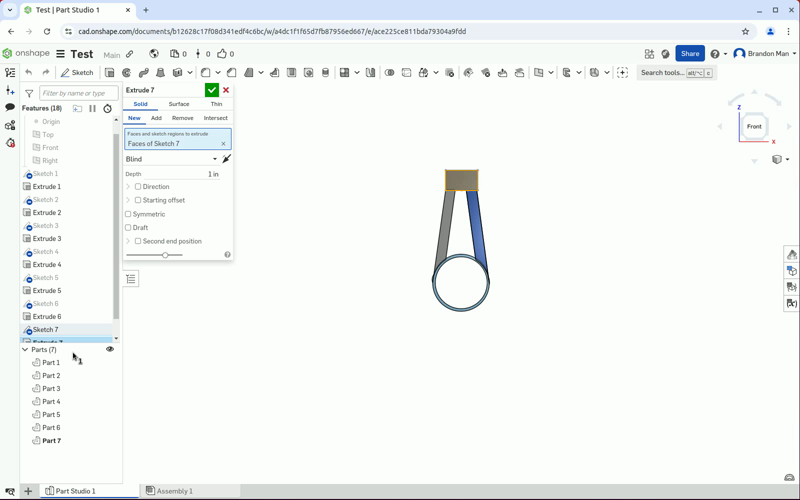
mouse_move(143, 106)
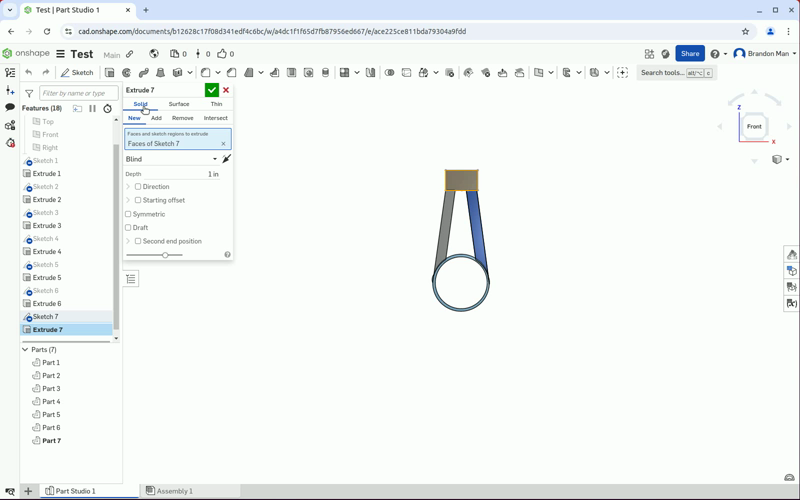
click(143, 106)
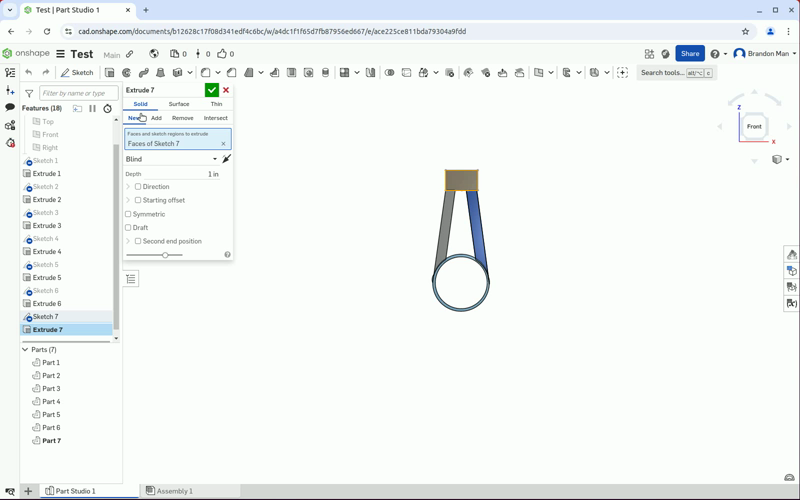
mouse_move(137, 120)
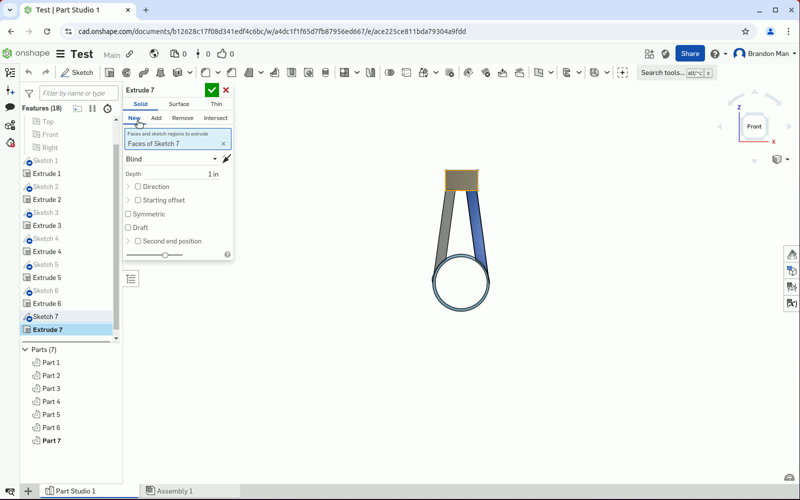
click(137, 120)
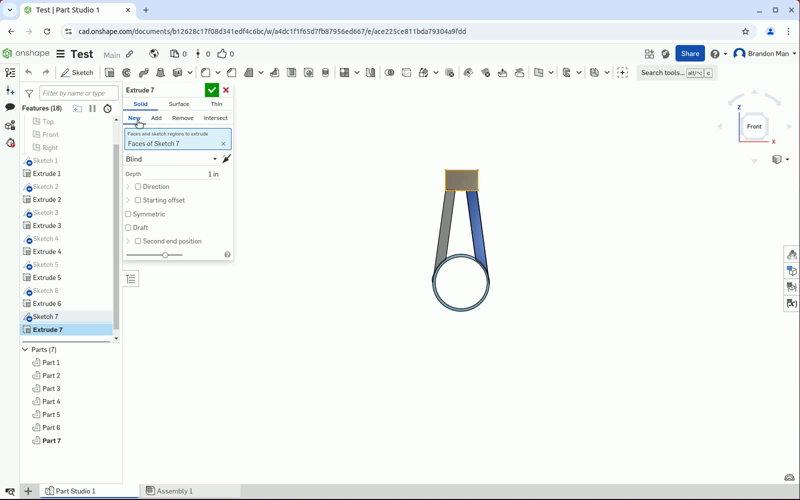
key(tab, 4)
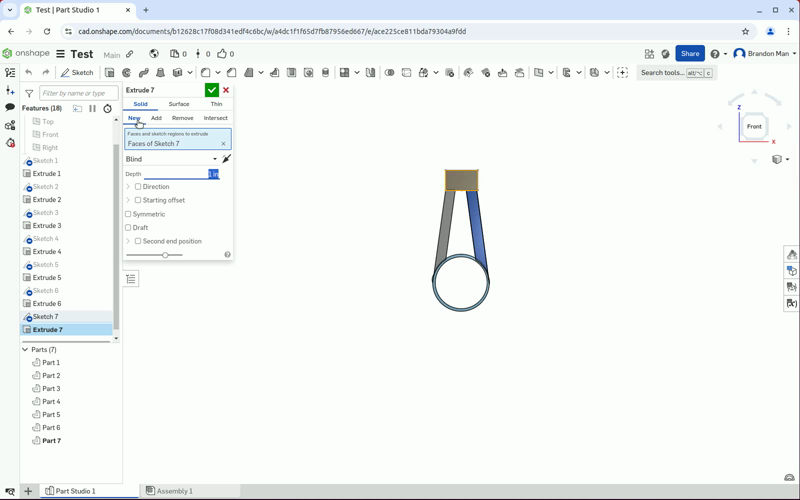
text(4.092)
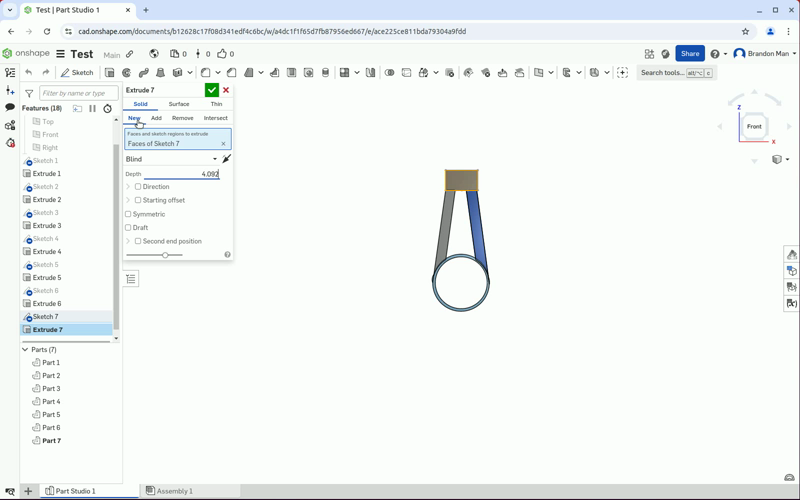
key(enter)
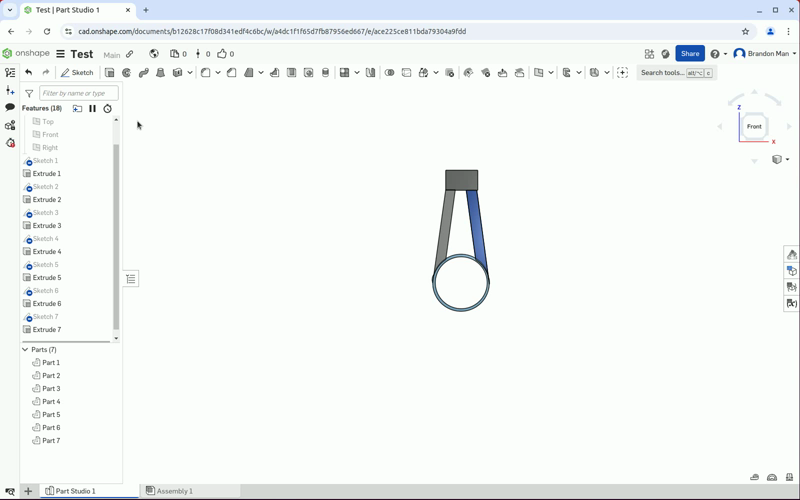
key(shift+h)
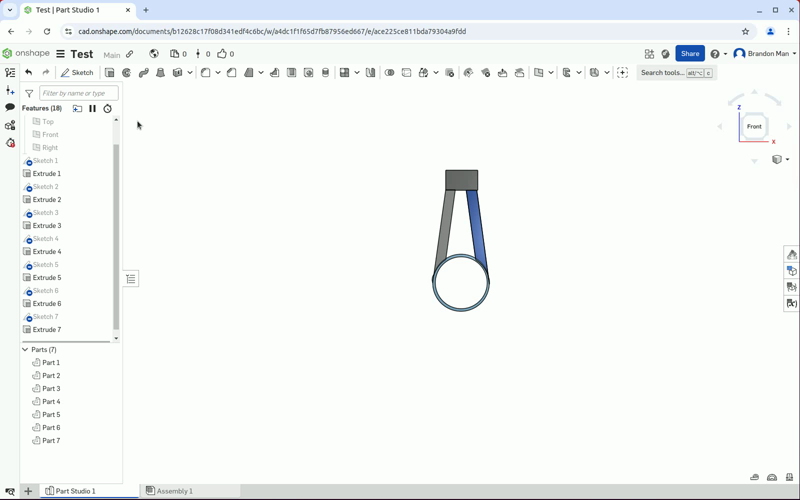
key(shift+h)
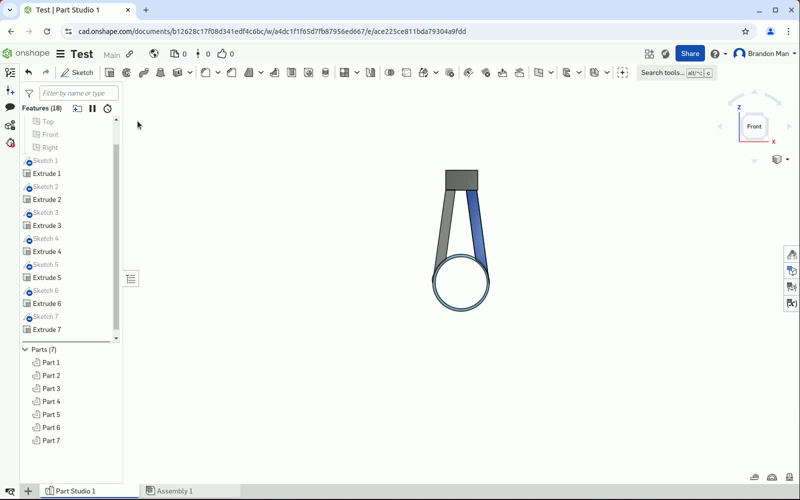
mouse_move(69, 163)
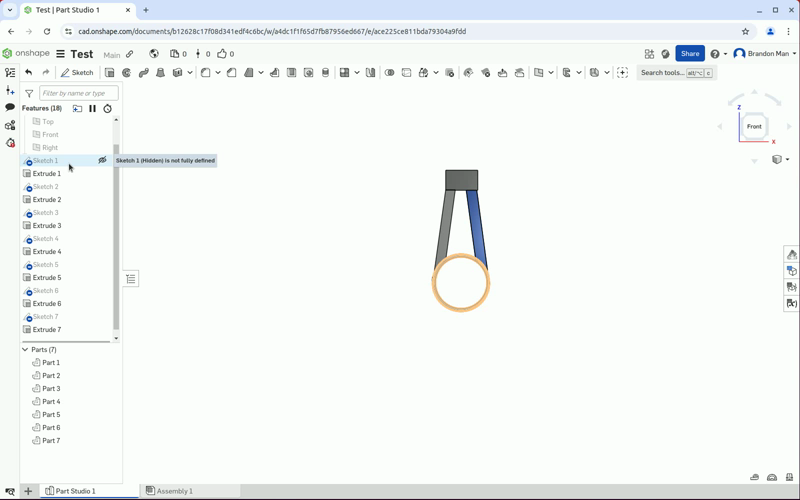
click(69, 163)
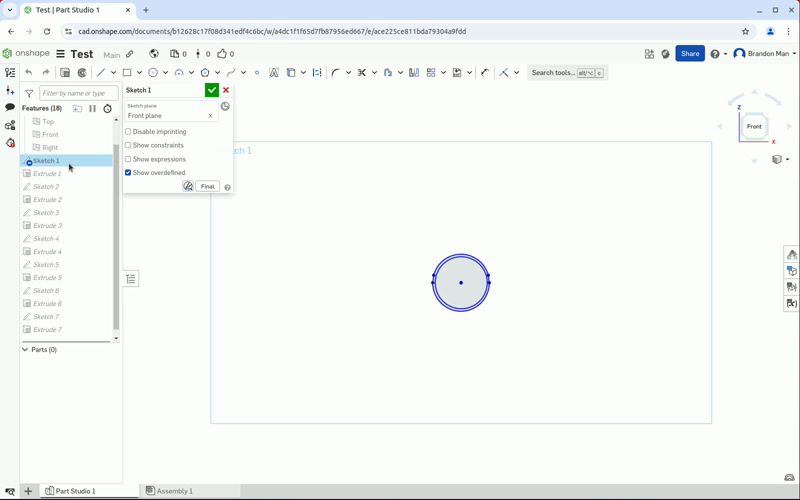
mouse_move(229, 92)
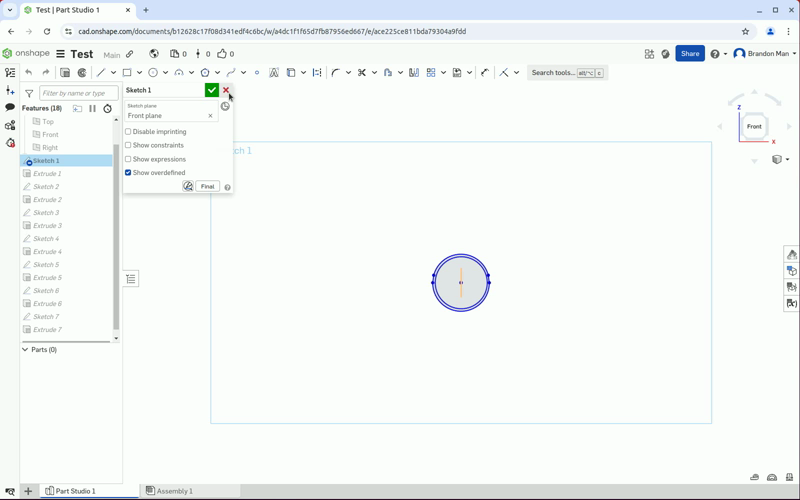
click(229, 92)
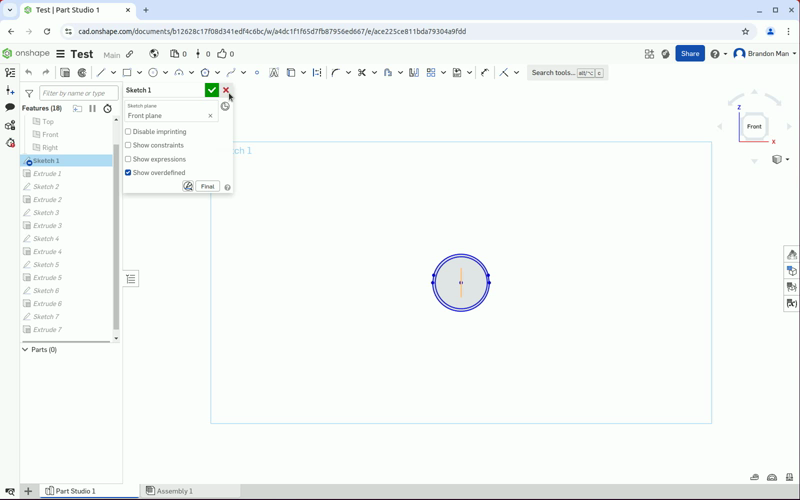
key(shift+s)
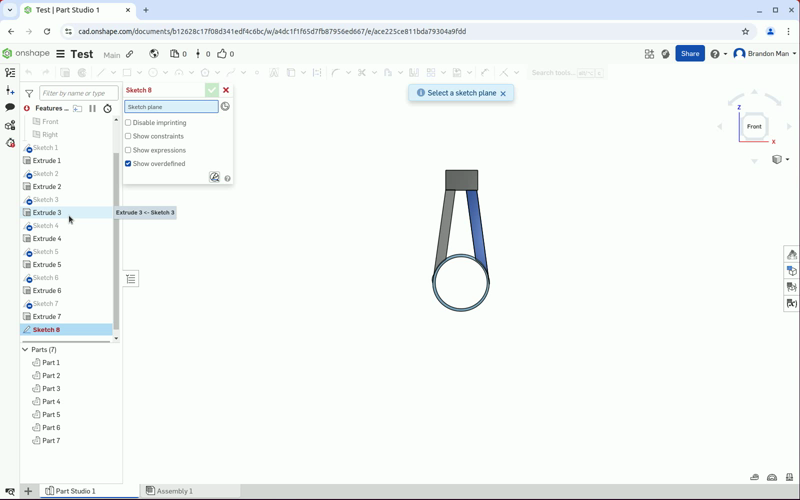
scroll(3)
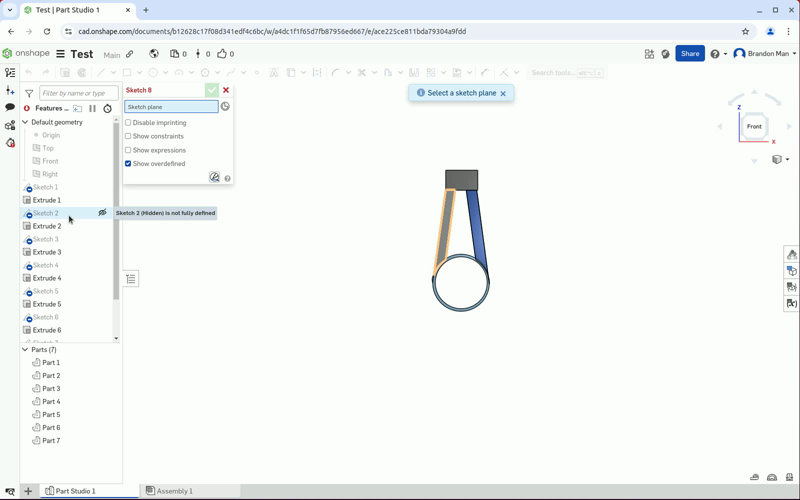
mouse_move(69, 163)
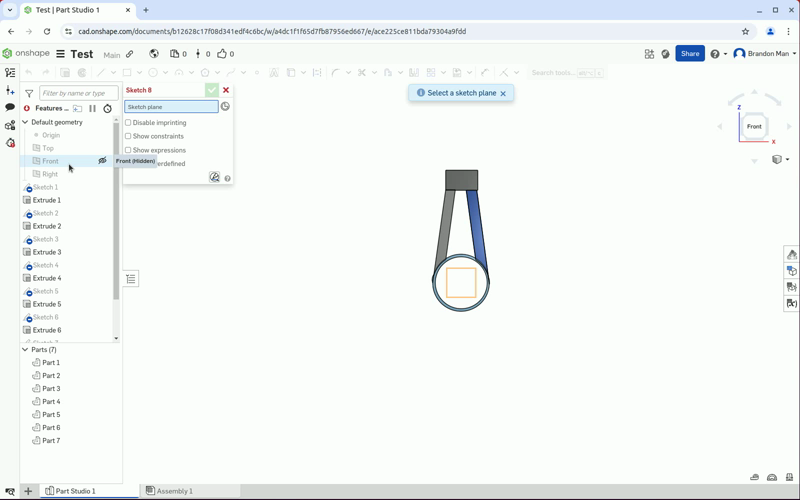
click(69, 163)
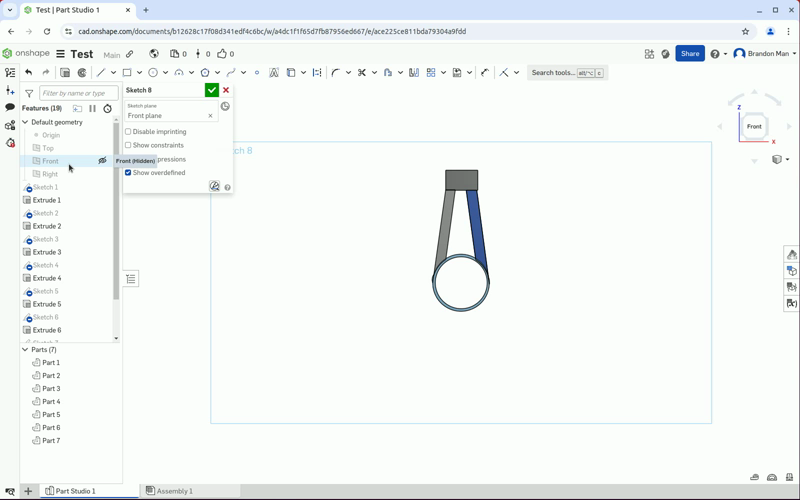
mouse_move(73, 352)
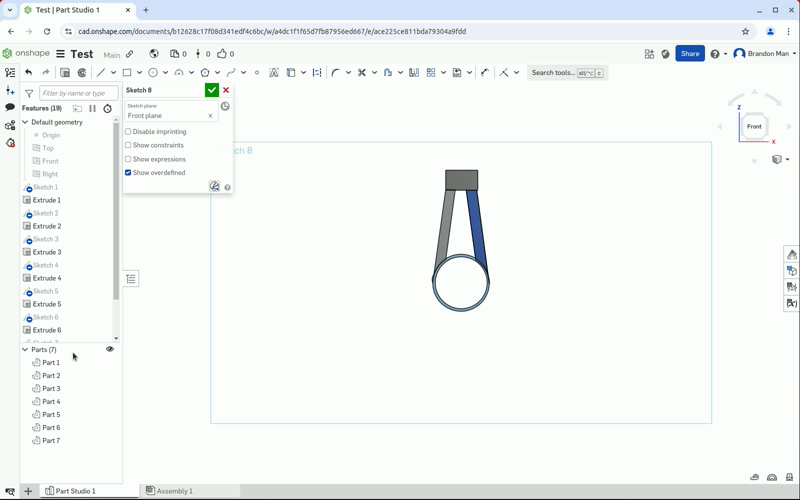
key(y)
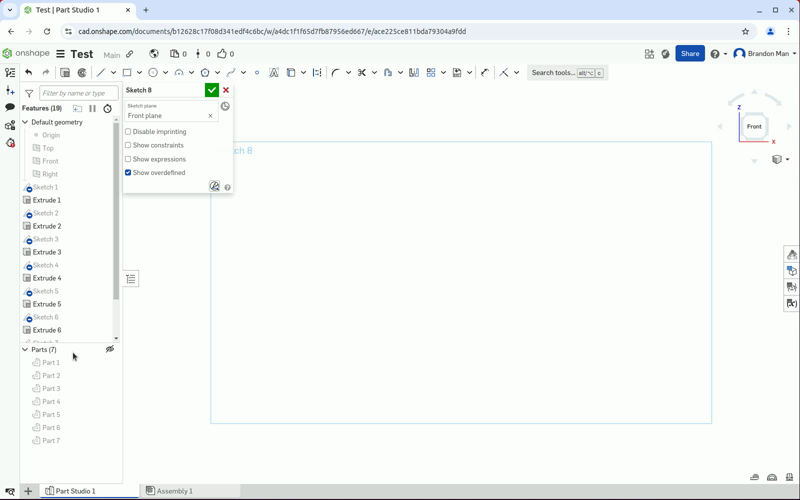
key(a)
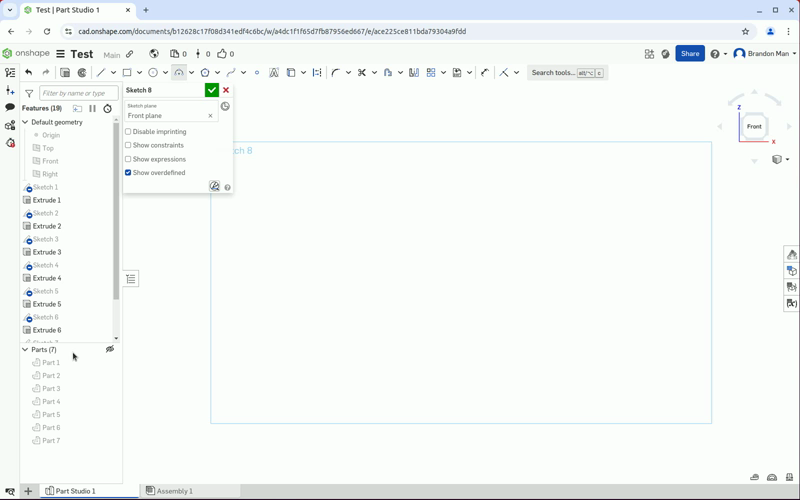
key_down(shift)
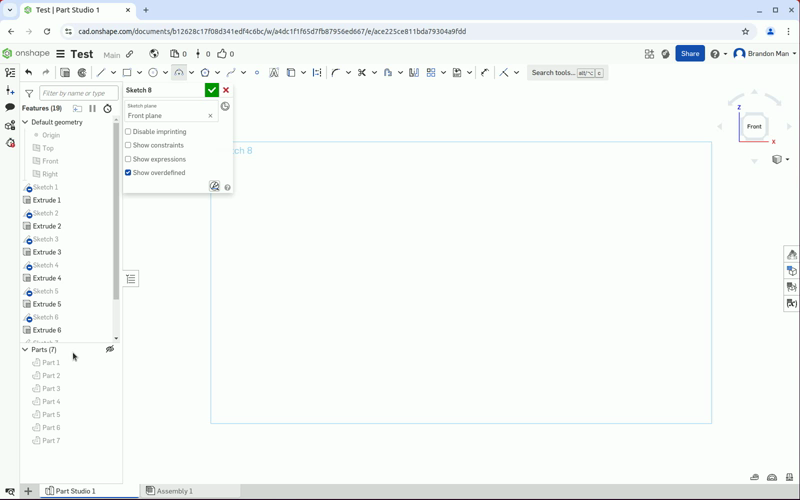
mouse_move(433, 275)
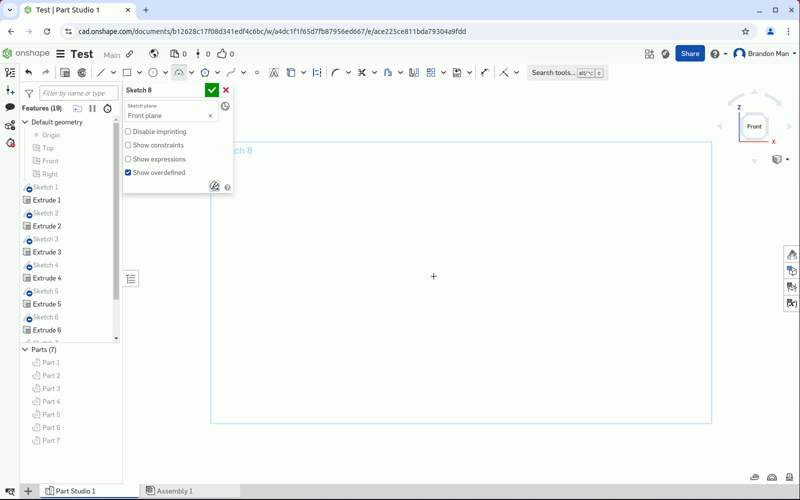
click(433, 275)
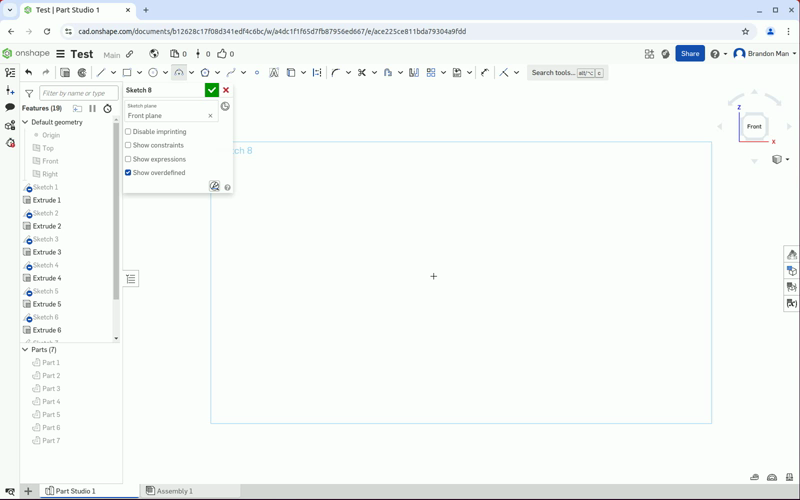
key_up(shift)
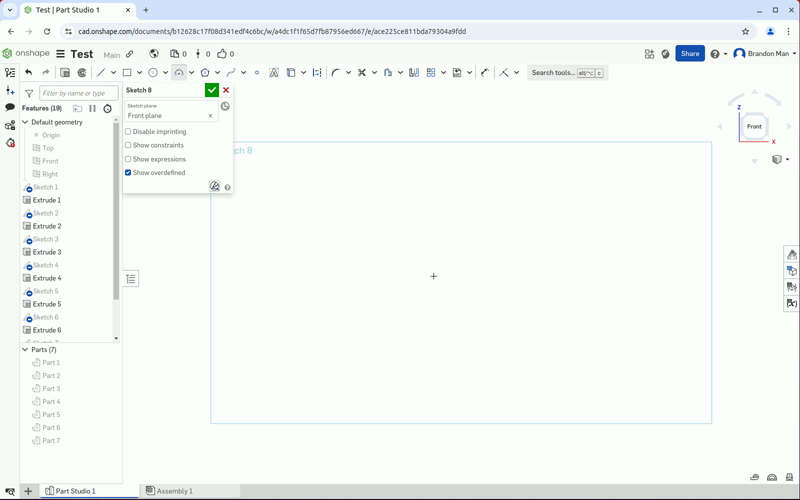
key_down(shift)
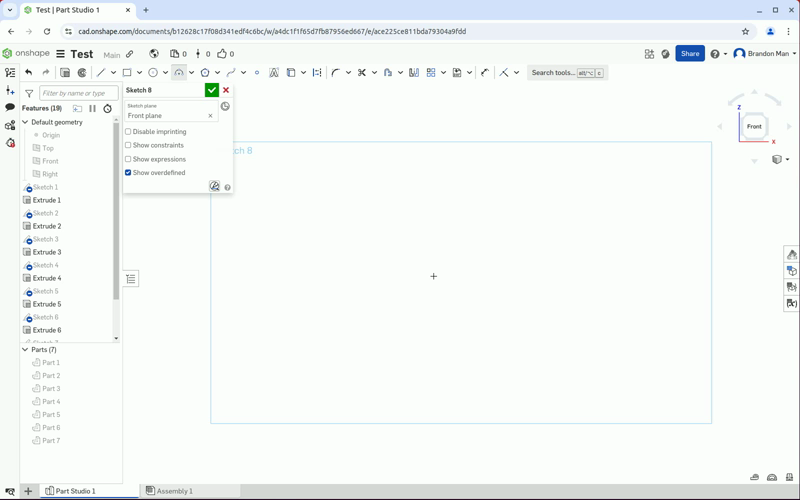
mouse_move(445, 259)
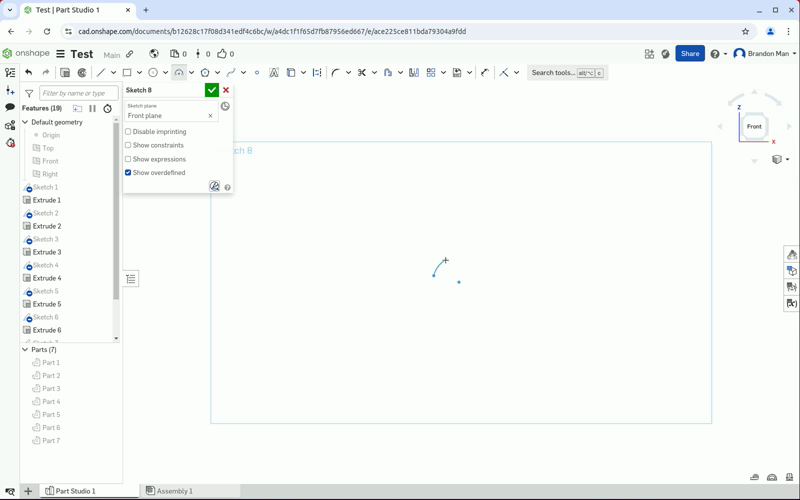
click(445, 259)
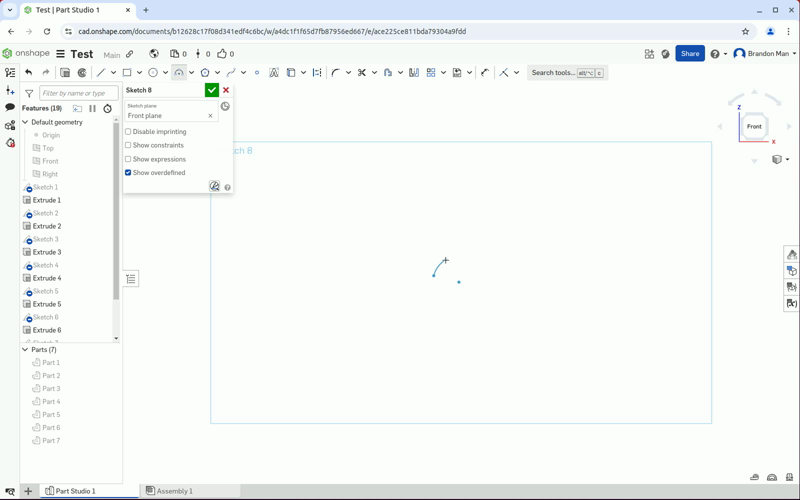
mouse_move(438, 266)
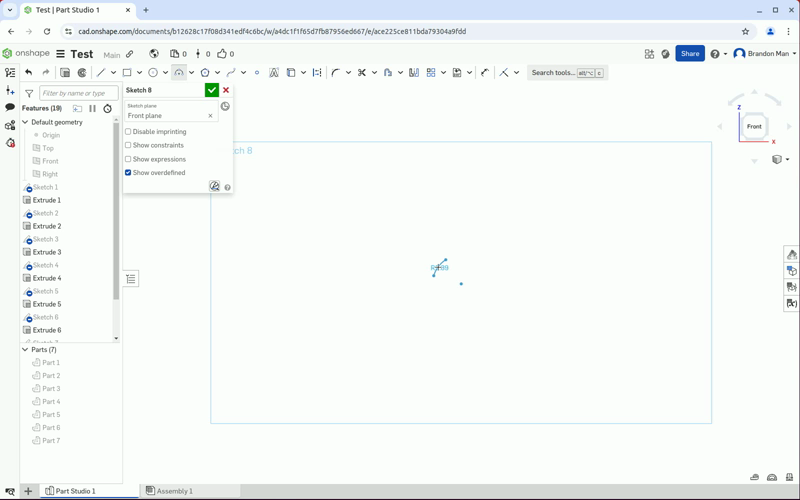
click(438, 266)
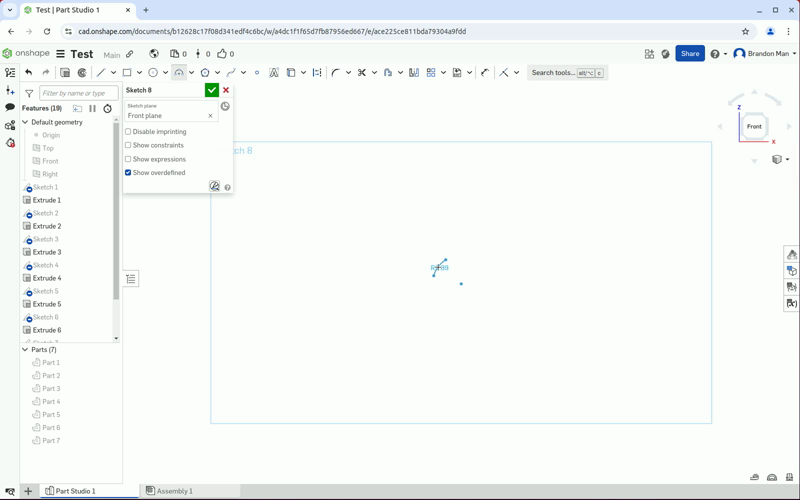
key_up(shift)
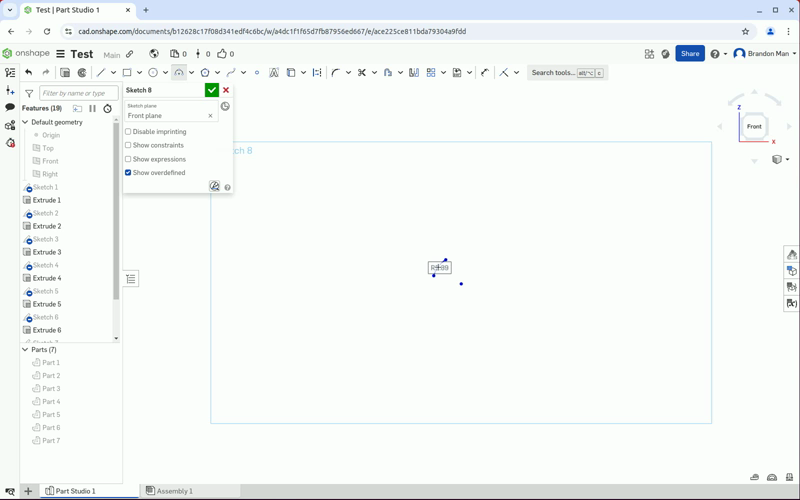
key(esc)
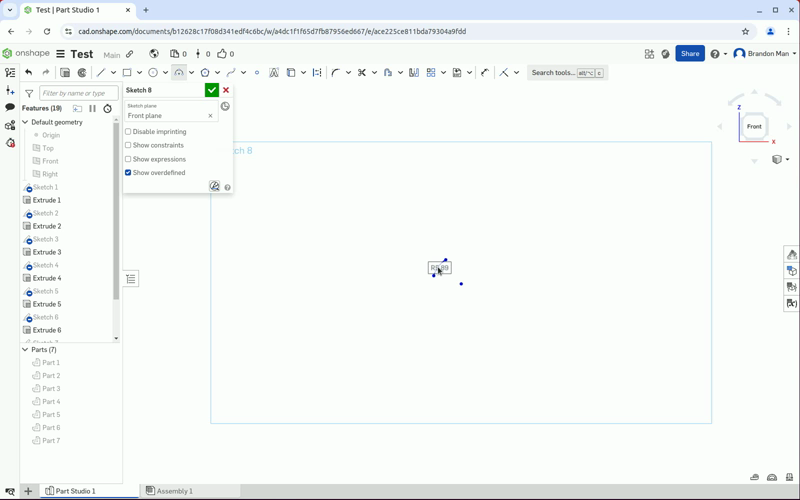
key(l)
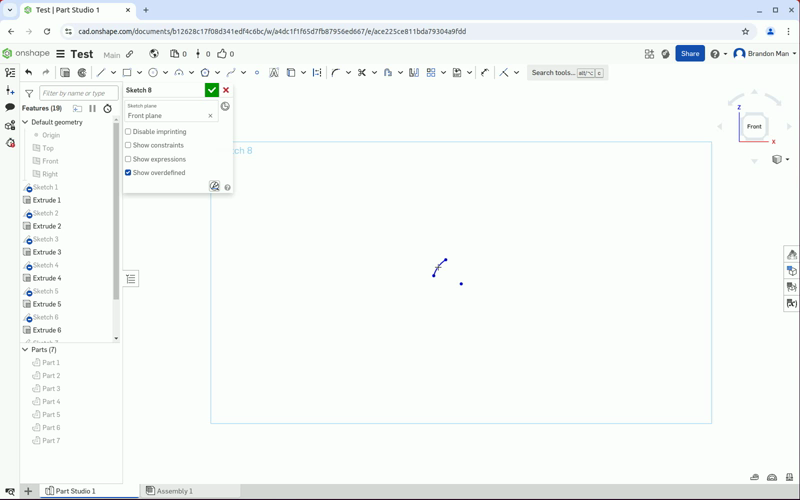
mouse_move(445, 259)
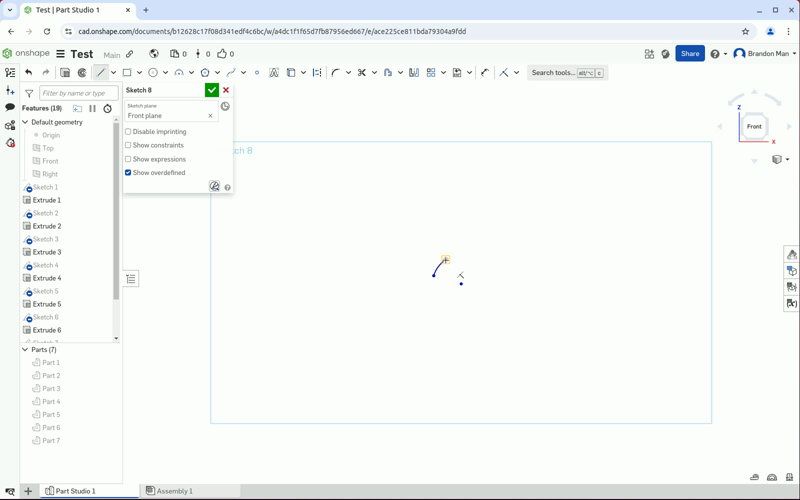
click(445, 259)
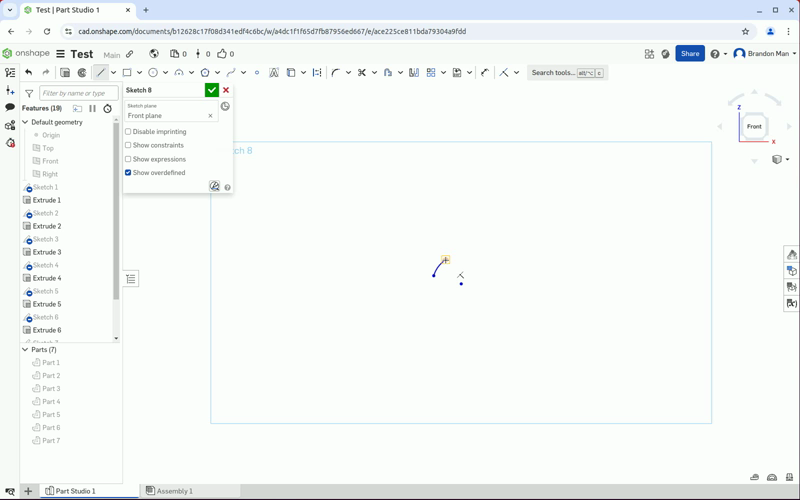
key_down(shift)
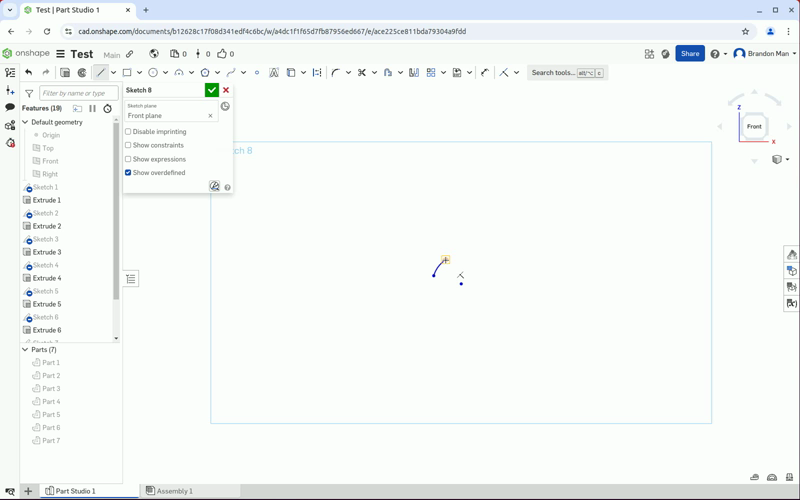
mouse_move(455, 189)
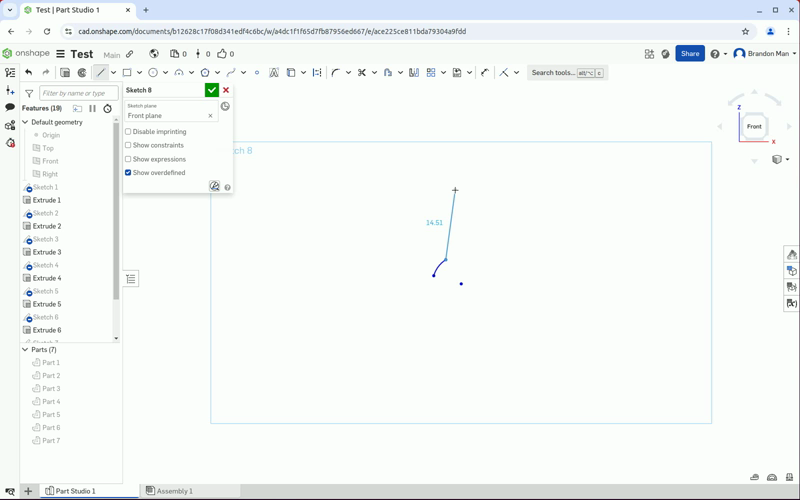
click(455, 189)
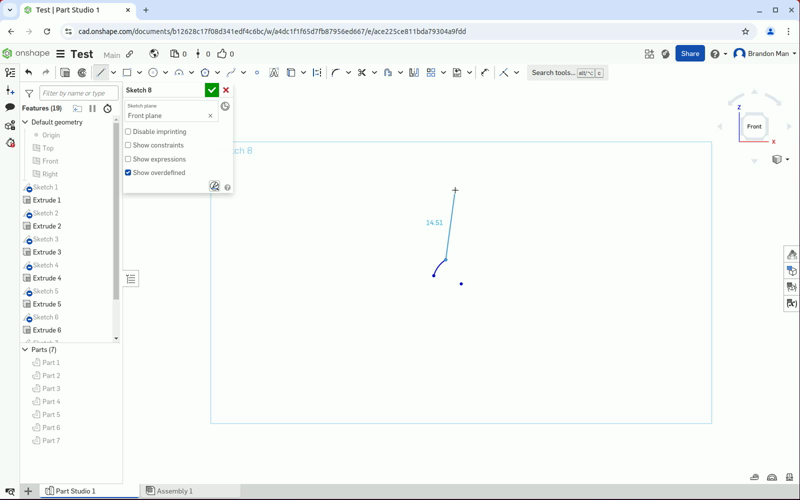
key_up(shift)
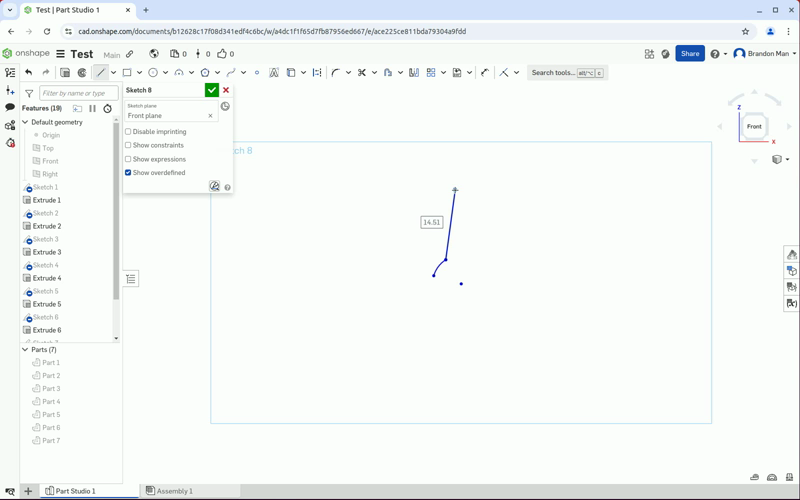
key_down(shift)
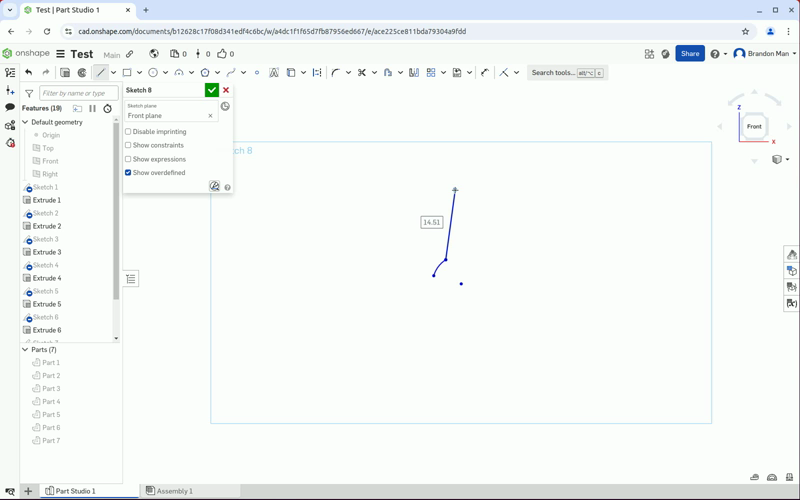
mouse_move(485, 189)
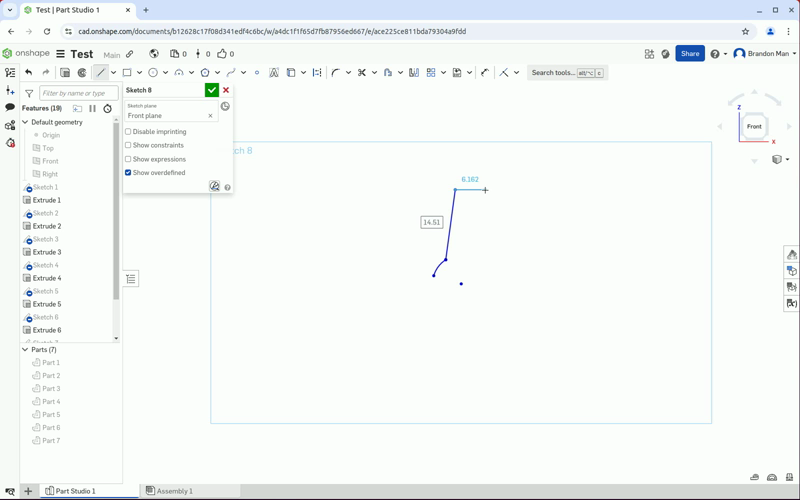
mouse_move(445, 189)
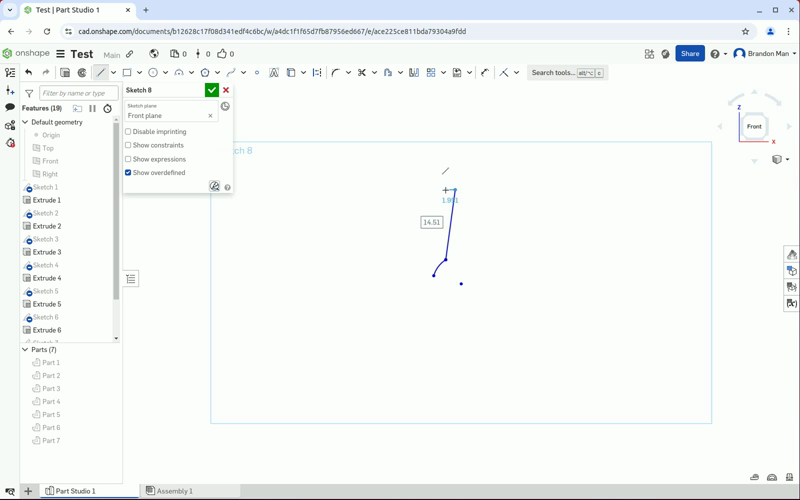
click(445, 189)
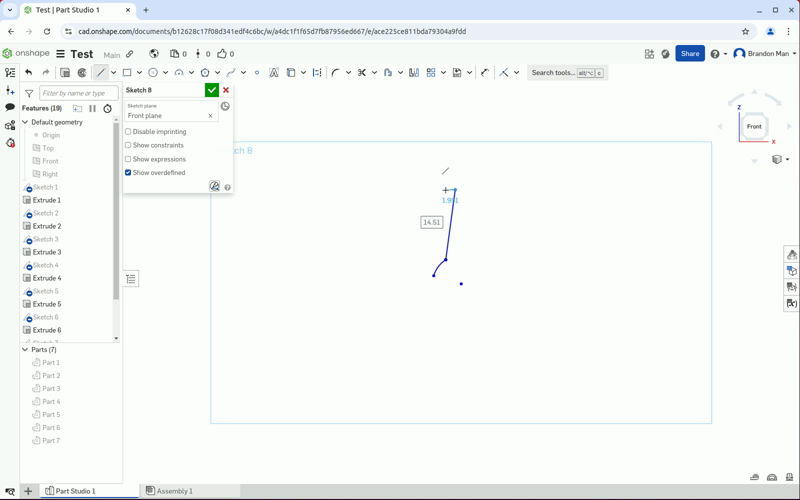
key_up(shift)
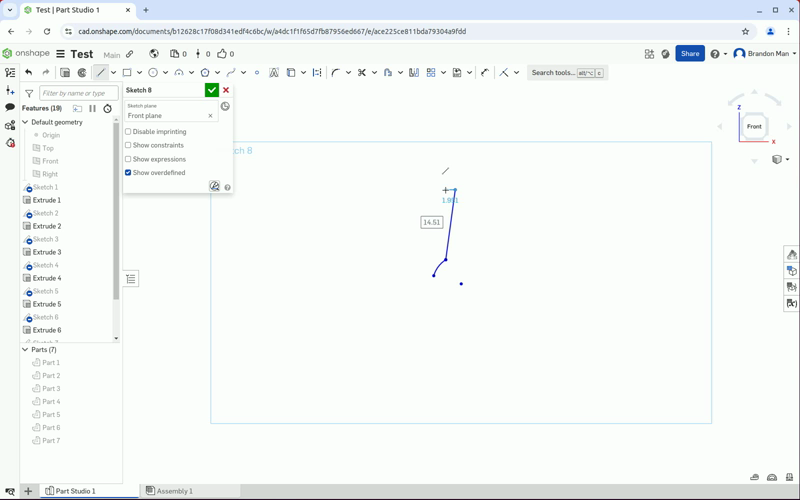
key_down(shift)
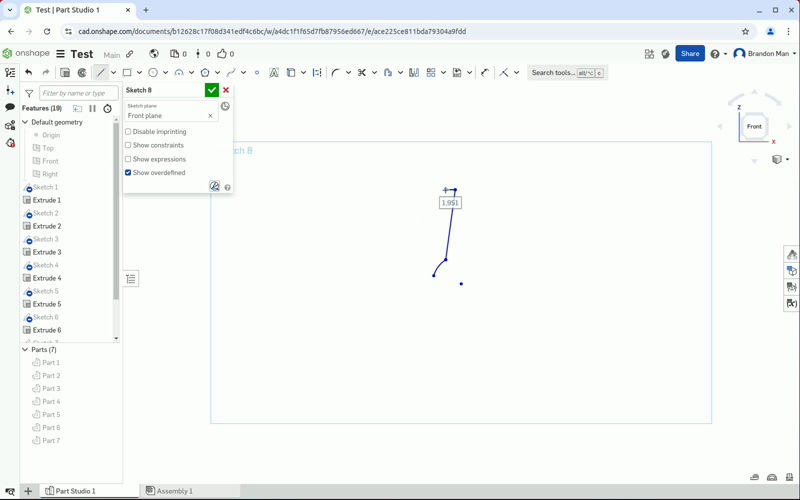
mouse_move(433, 275)
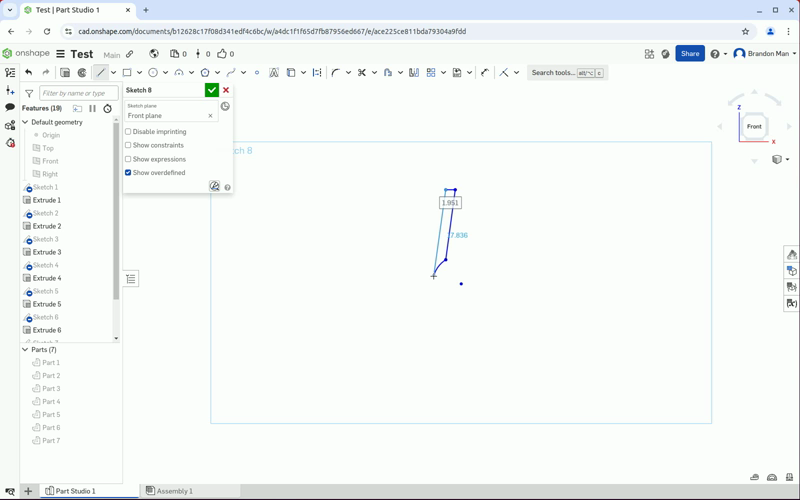
key_up(shift)
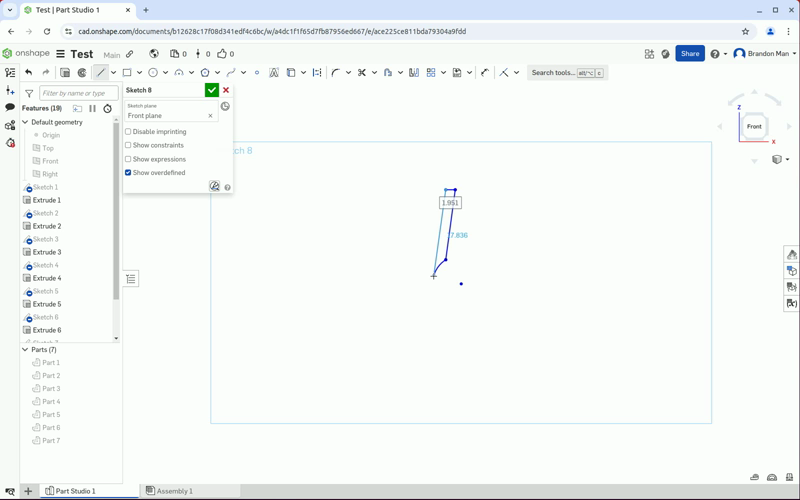
click(433, 275)
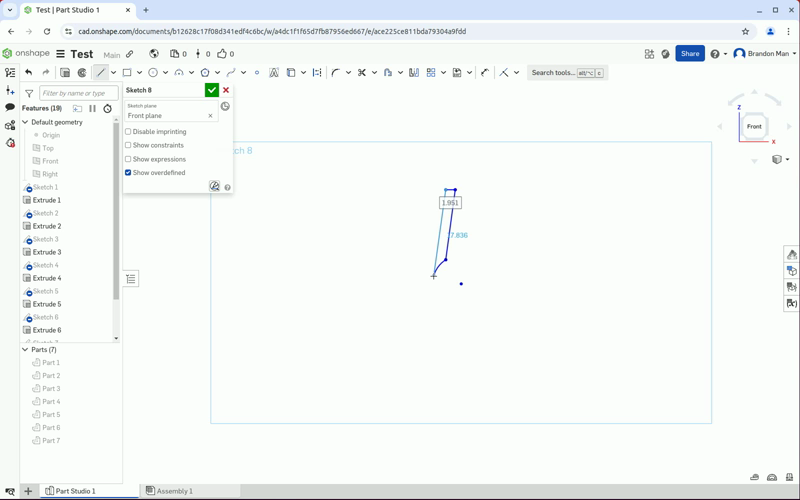
key(esc)
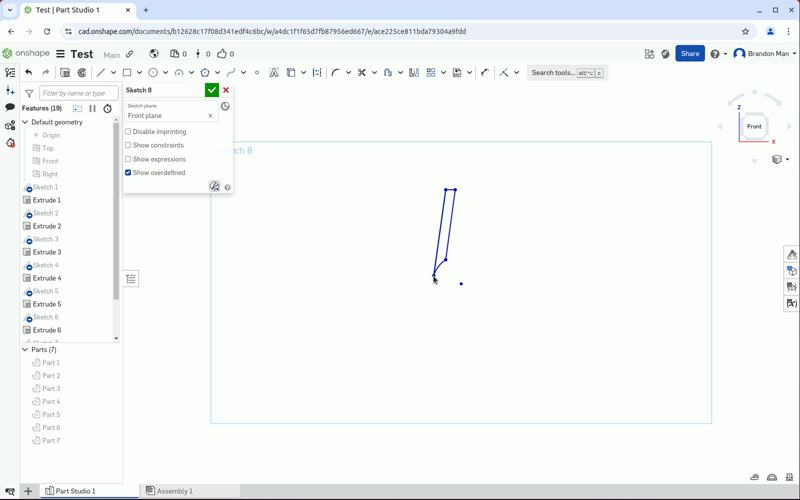
mouse_move(442, 258)
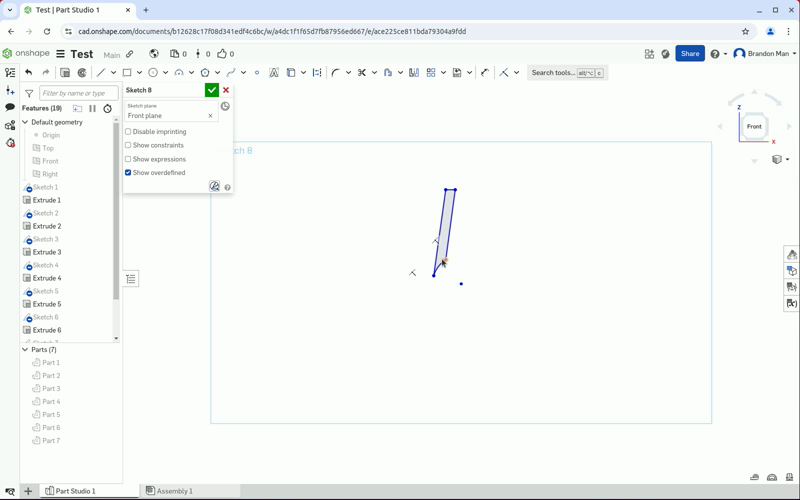
scroll(6)
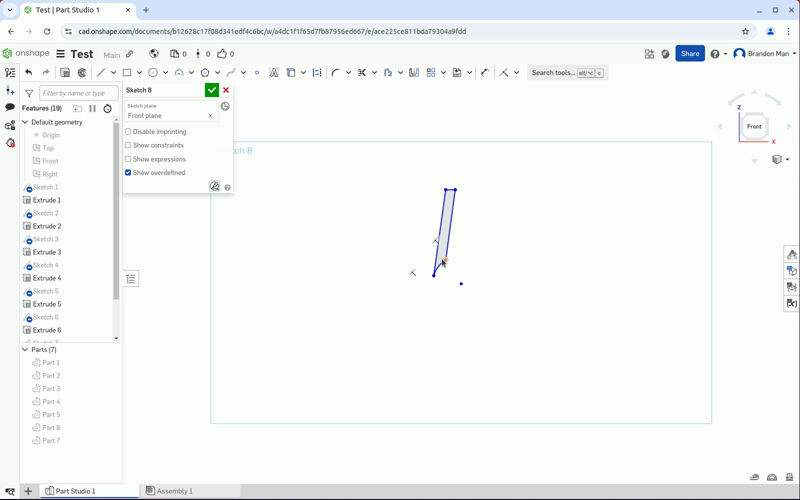
scroll(6)
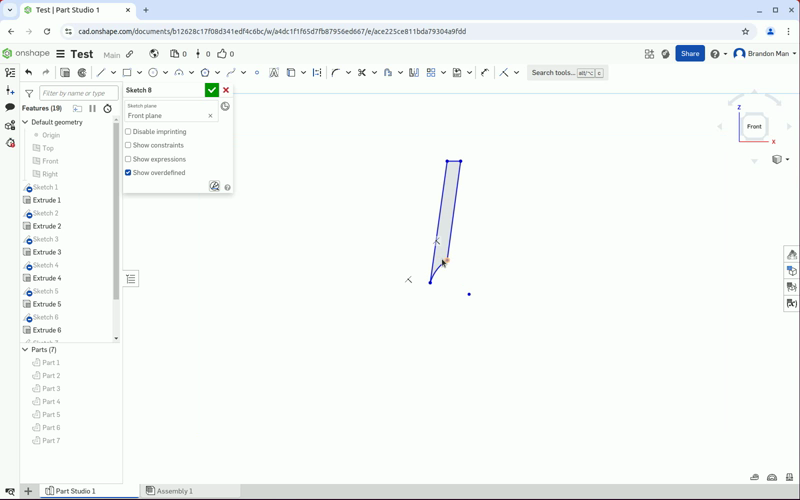
scroll(6)
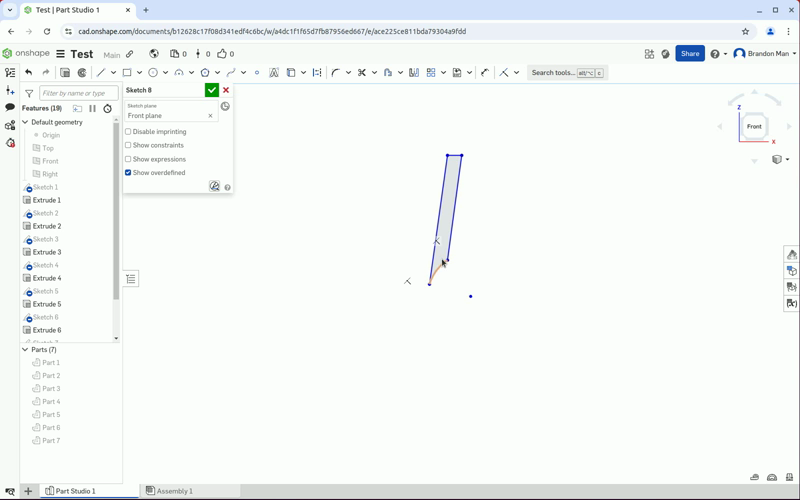
scroll(6)
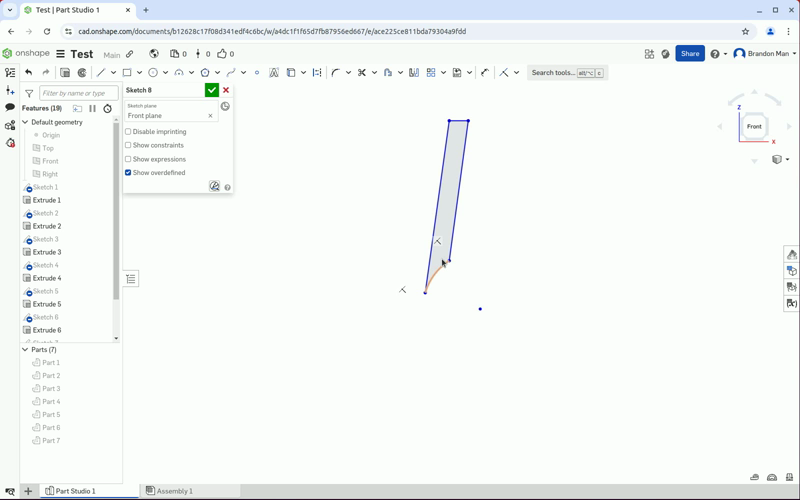
scroll(6)
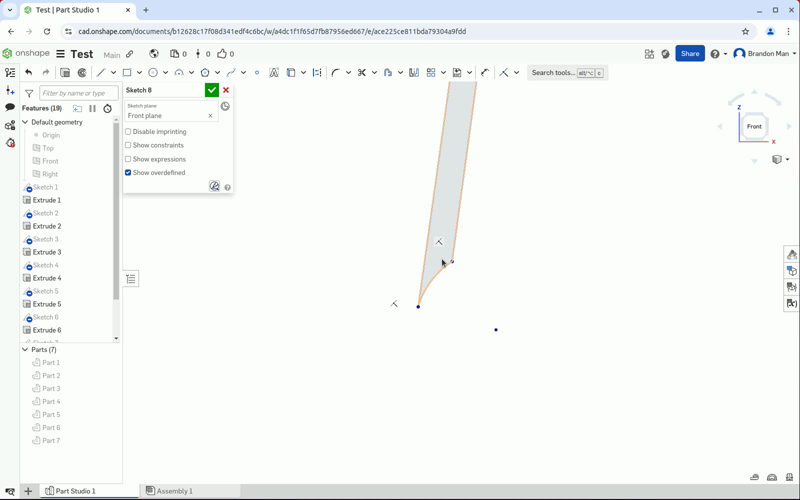
scroll(6)
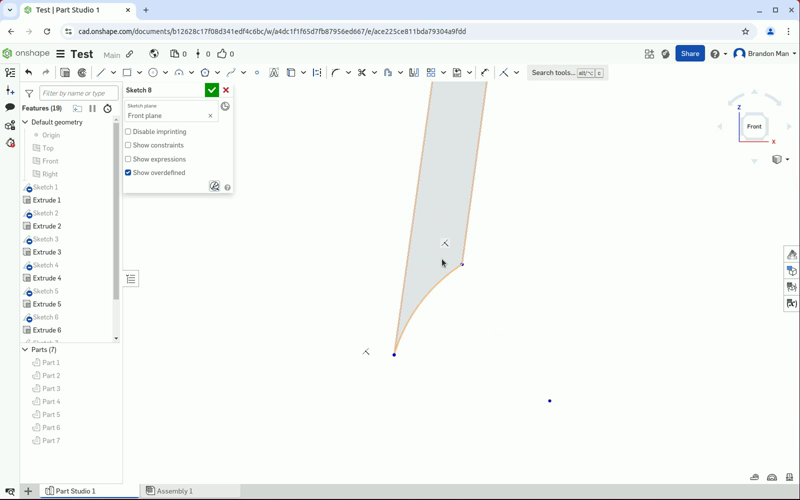
scroll(6)
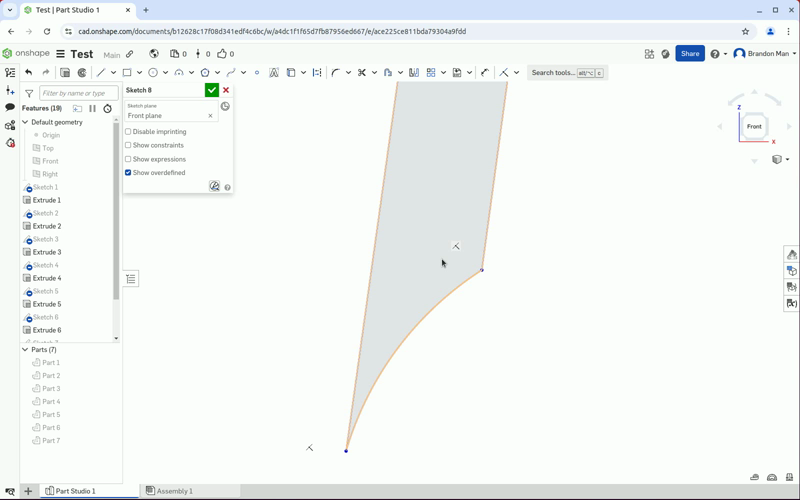
click(442, 258)
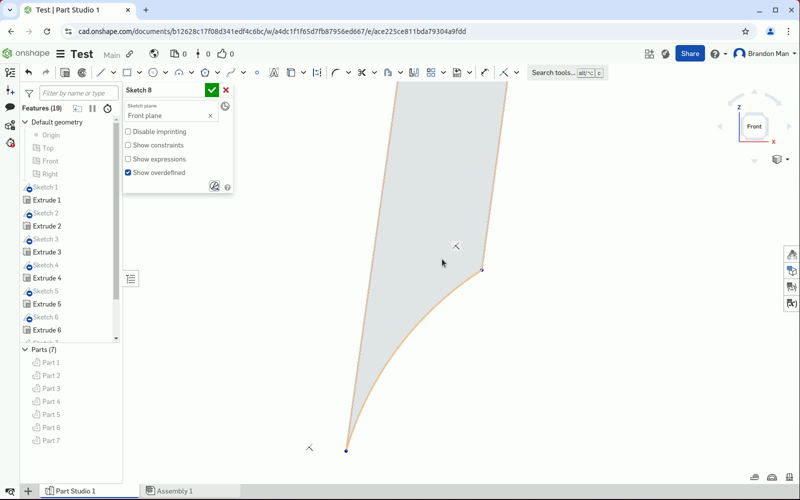
scroll(-6)
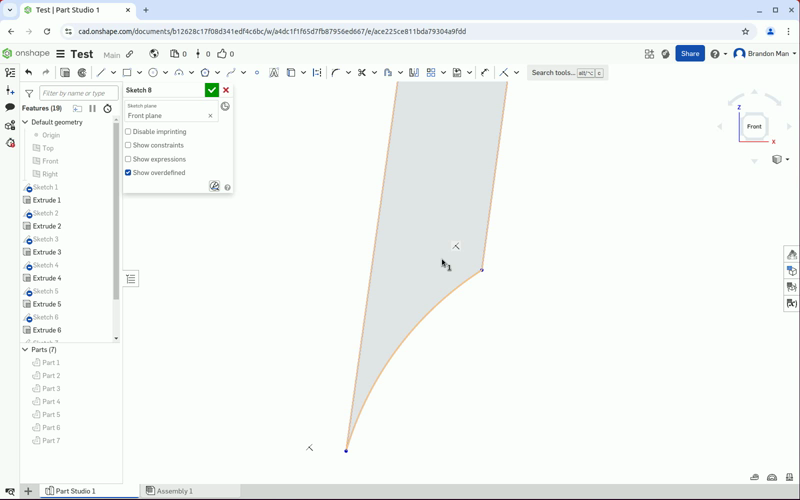
scroll(-6)
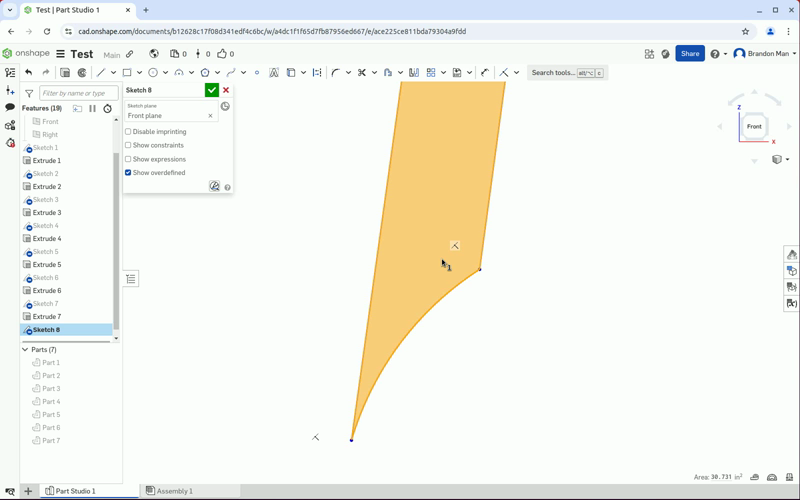
scroll(-6)
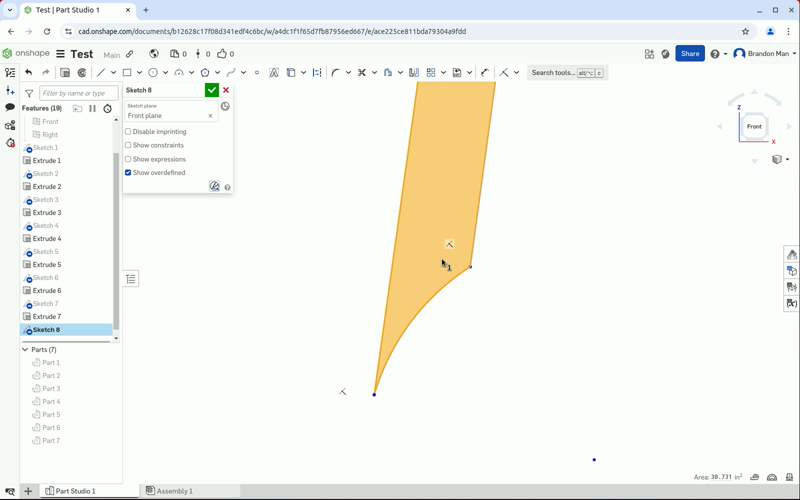
scroll(-6)
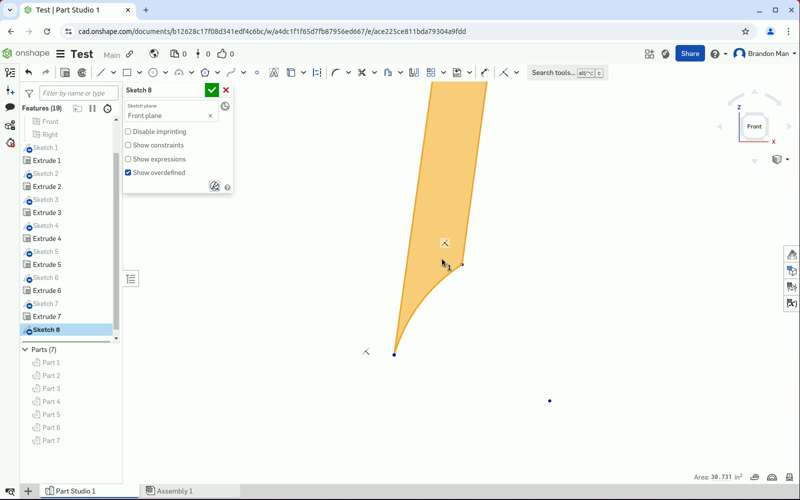
scroll(-6)
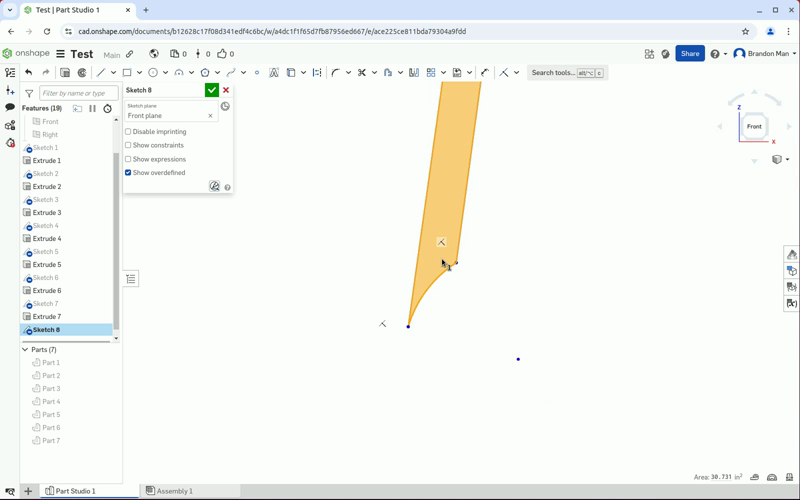
scroll(-6)
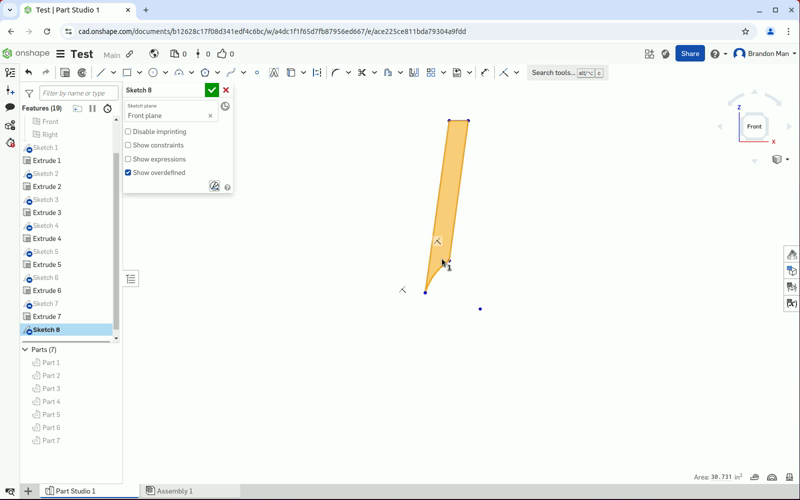
scroll(-6)
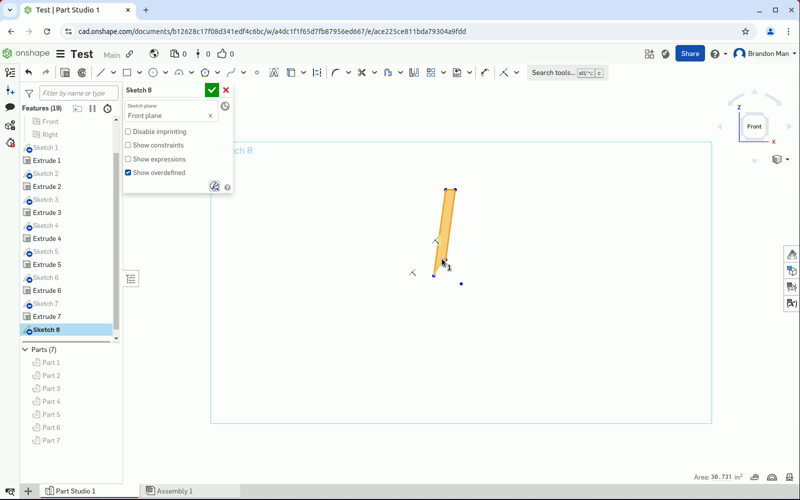
mouse_move(73, 352)
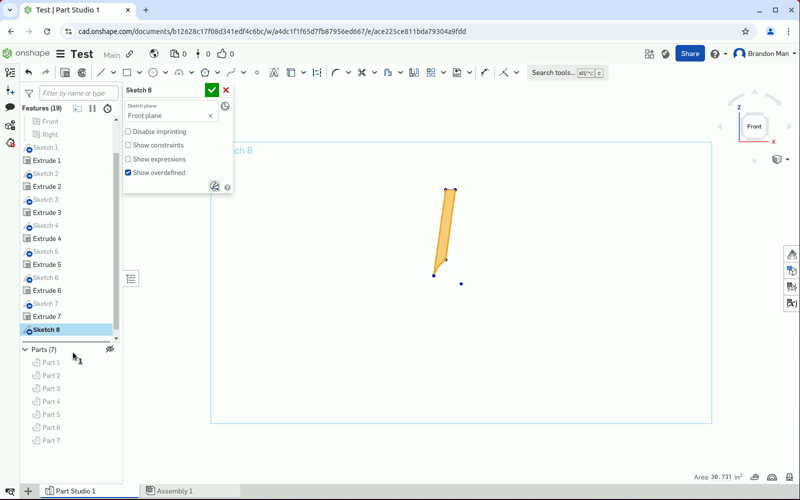
key(shift+y)
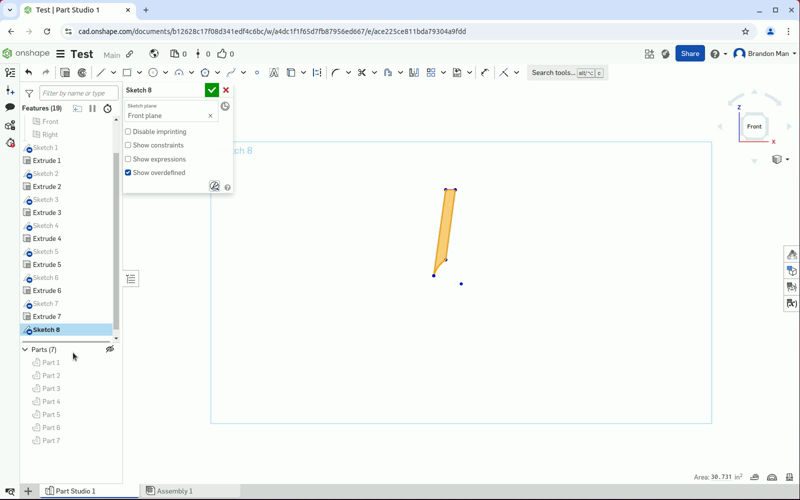
key(shift+e)
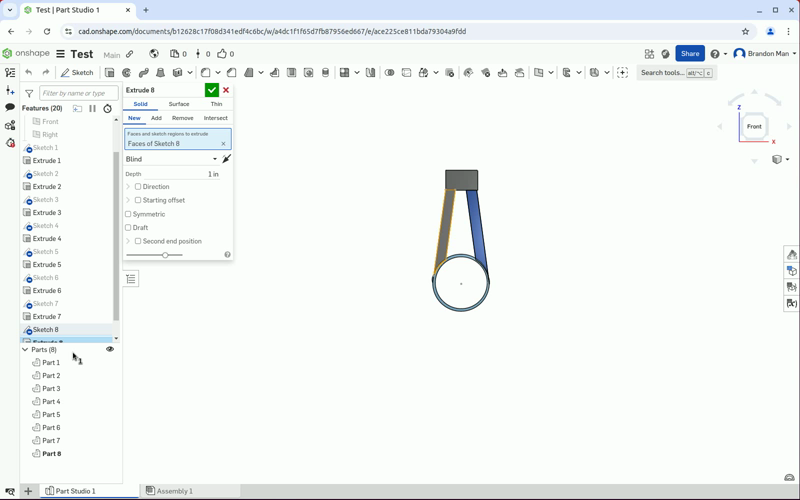
mouse_move(143, 106)
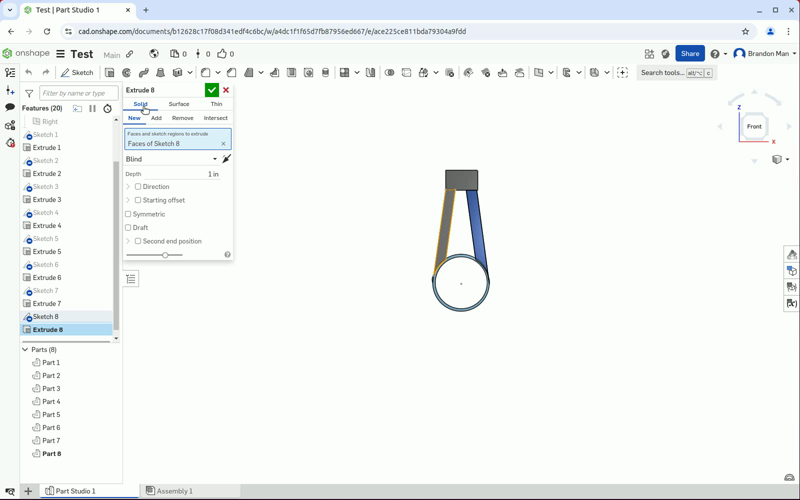
click(143, 106)
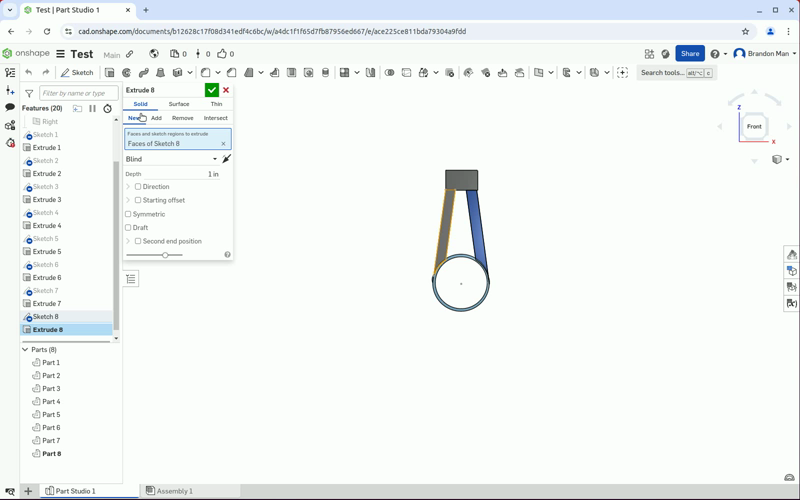
mouse_move(137, 120)
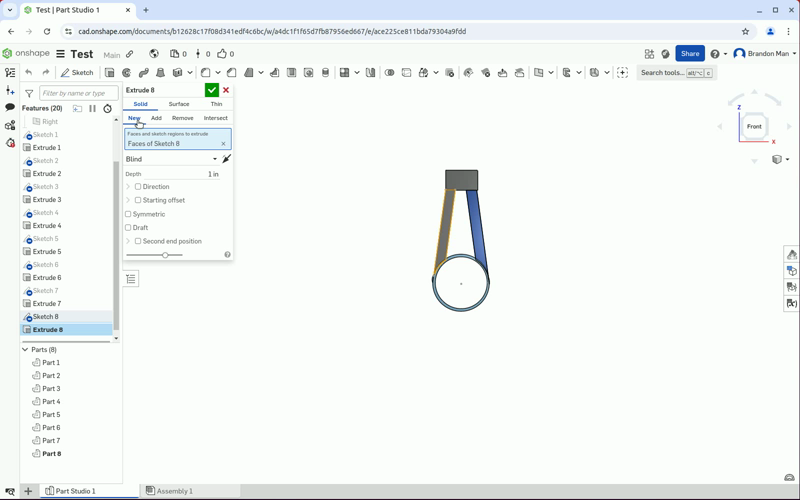
click(137, 120)
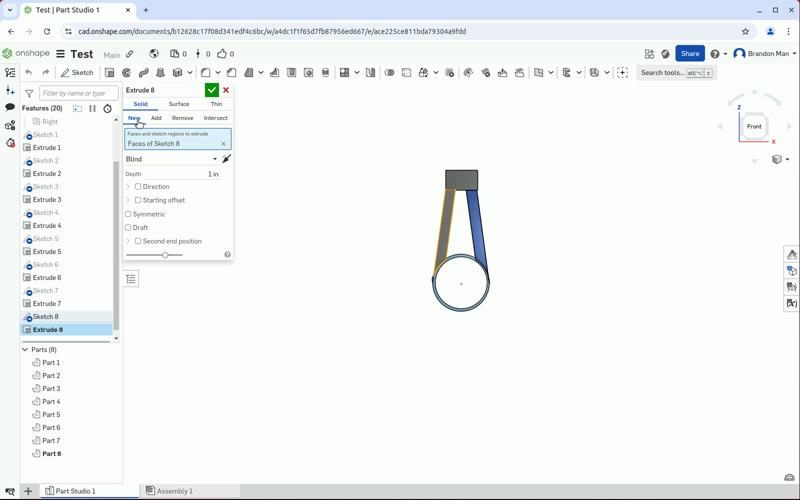
key(tab, 4)
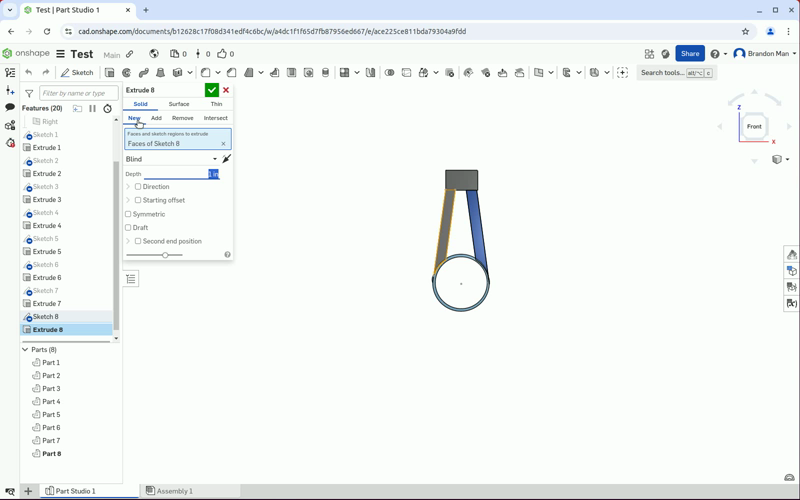
text(4.092)
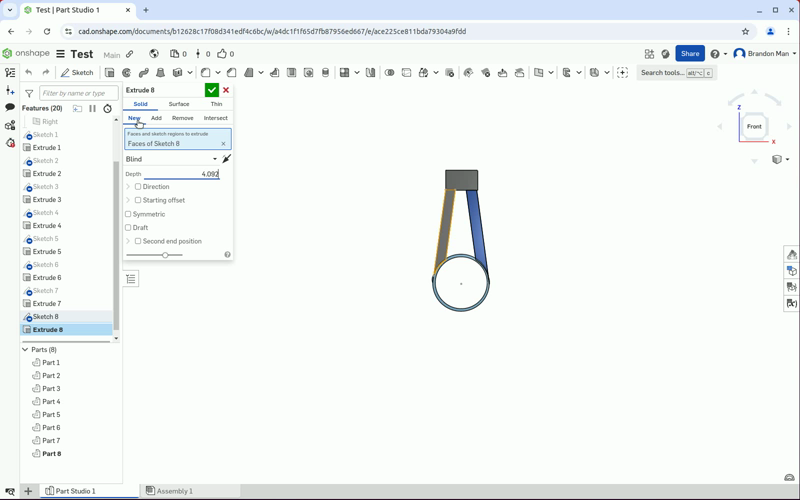
key(enter)
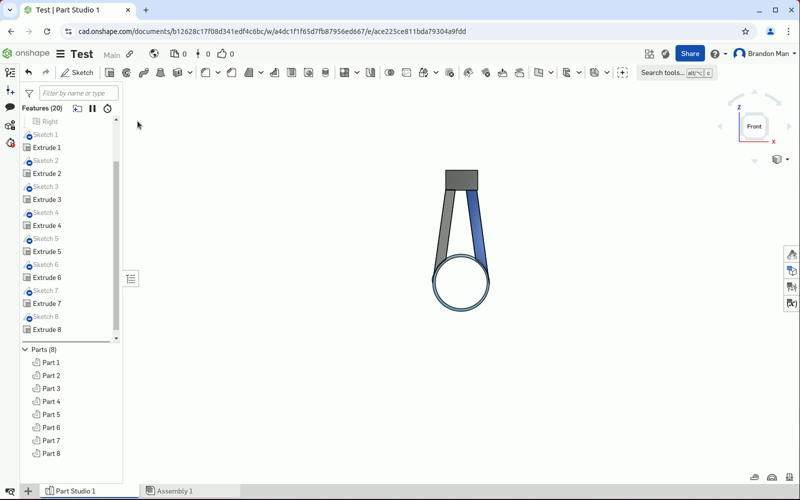
key(shift+h)
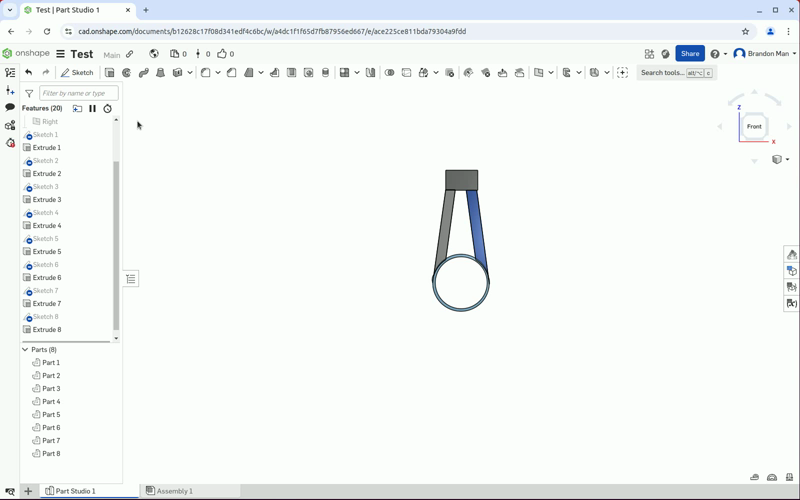
key(shift+h)
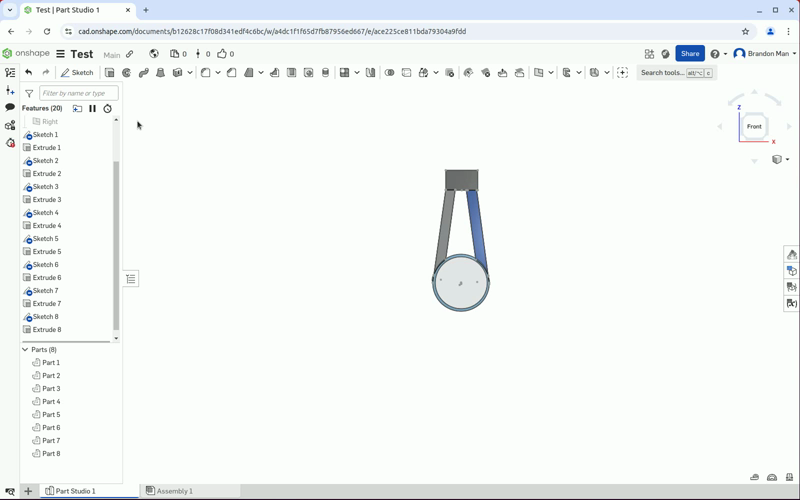
key(shift+7)
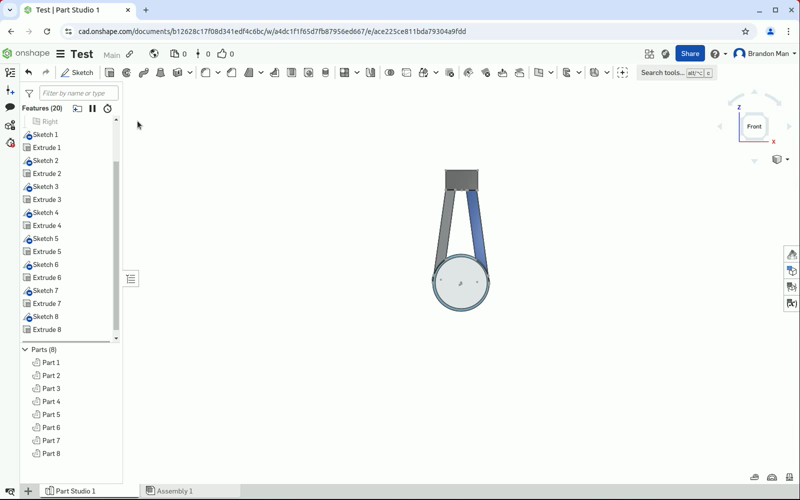
key(left, 2)
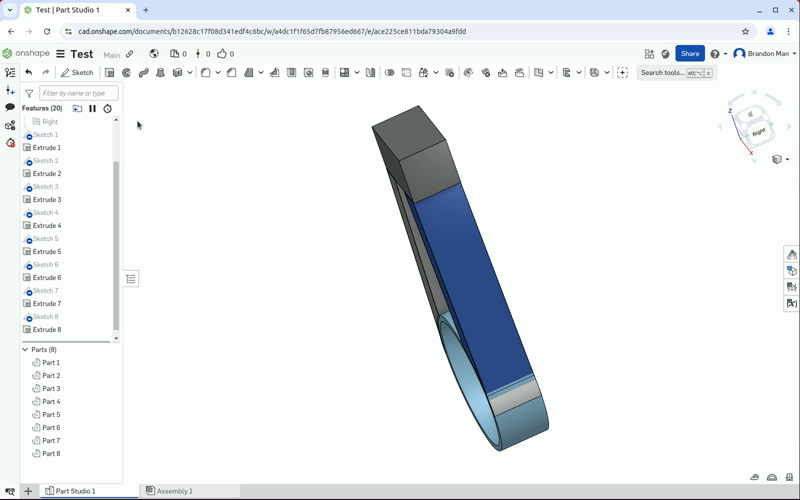
key(down, 2)
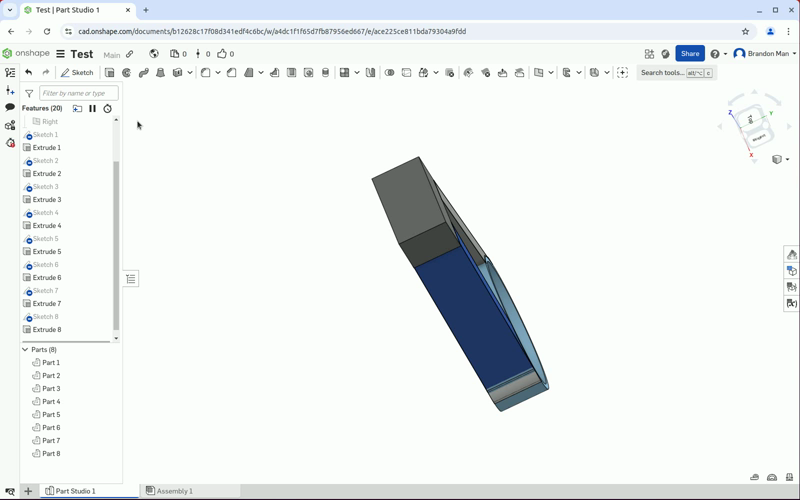
key(up, 2)
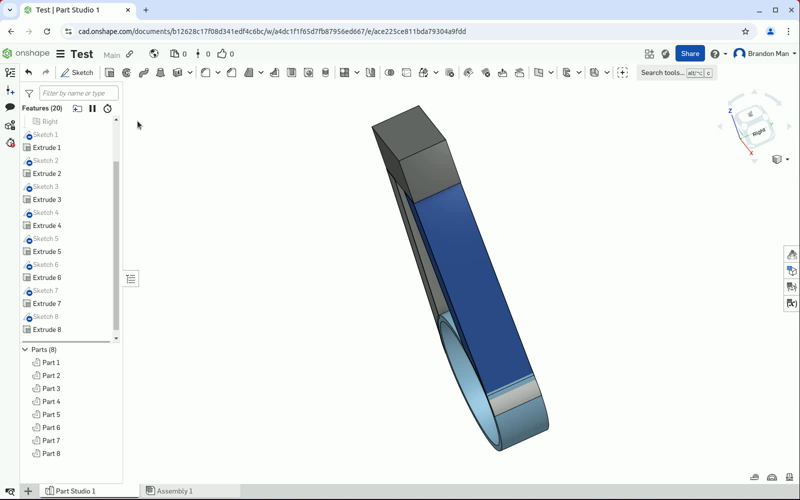
key(right, 2)
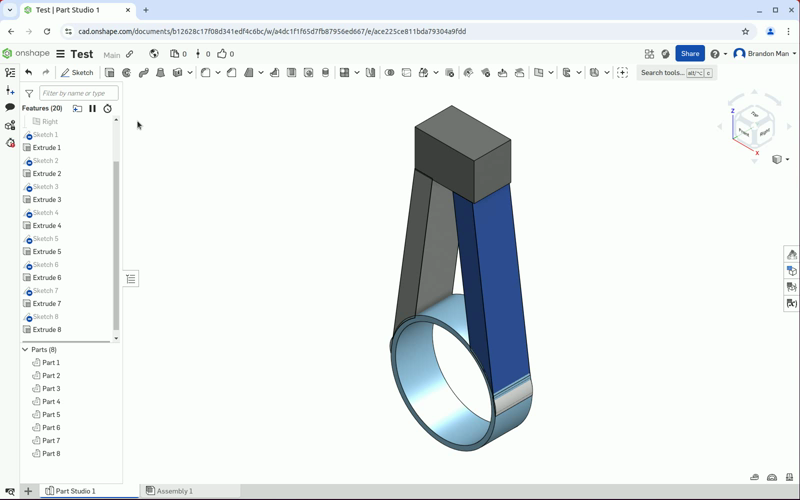
mouse_move(69, 137)
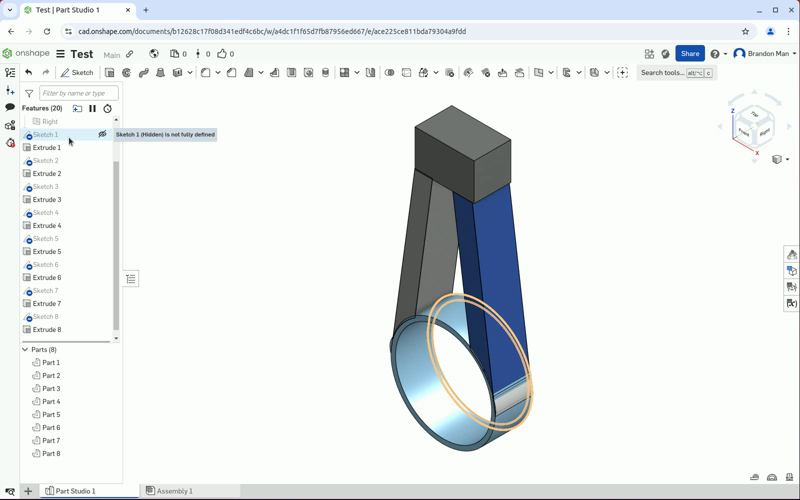
click(69, 137)